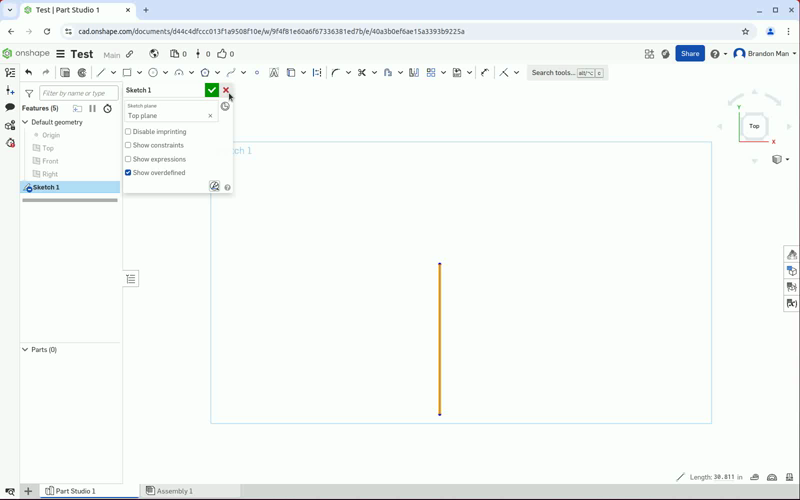
key(shift+h)
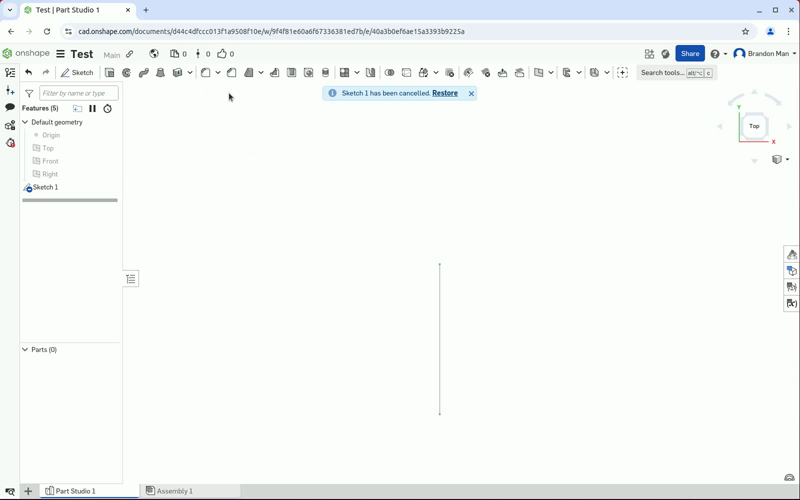
key(shift+s)
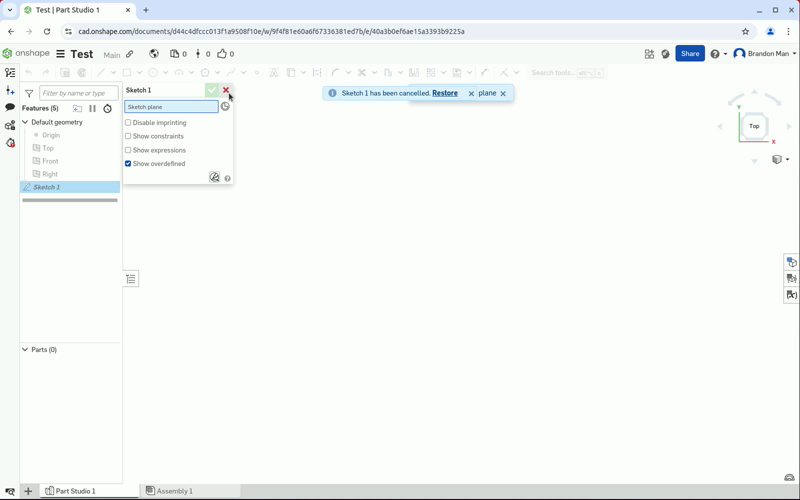
mouse_move(73, 150)
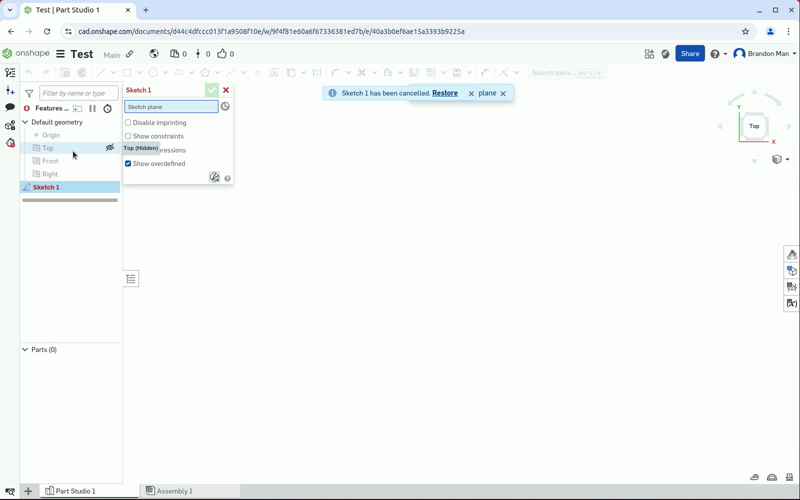
click(73, 150)
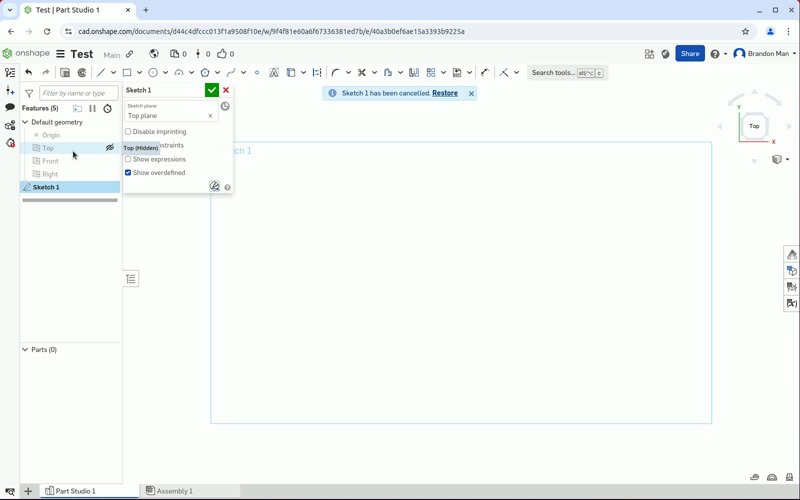
mouse_move(73, 352)
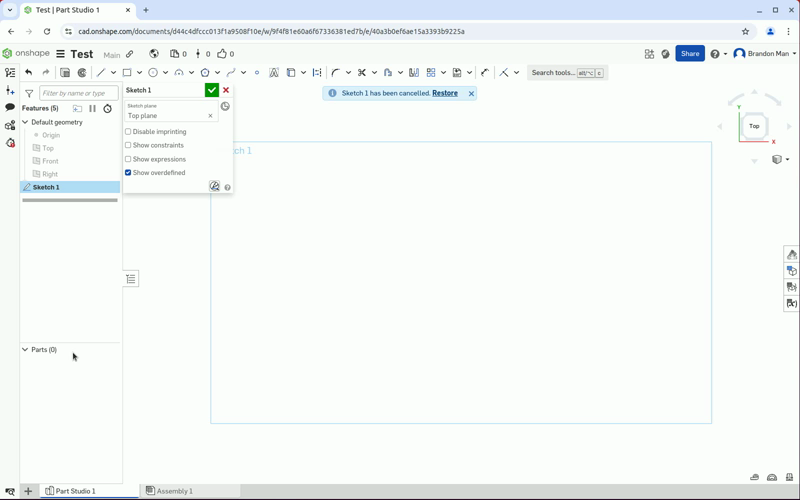
key(y)
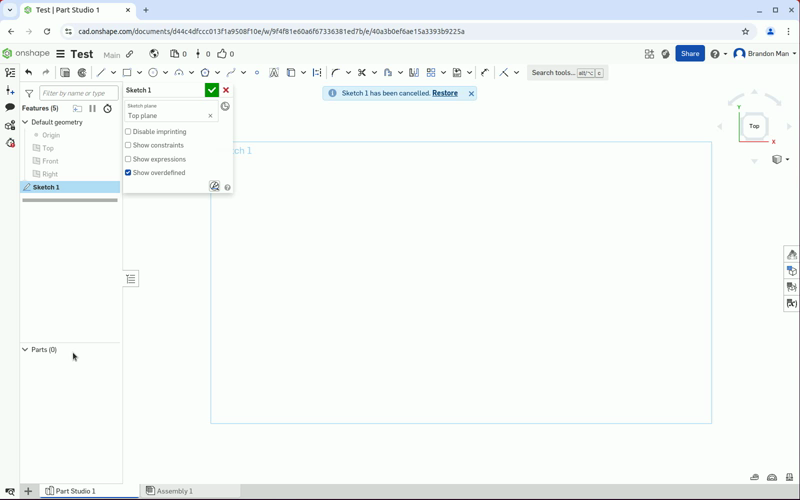
key(l)
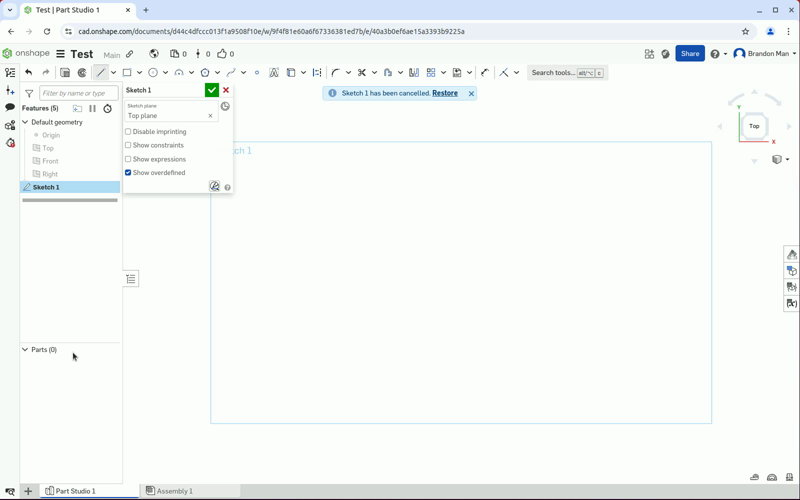
key_down(shift)
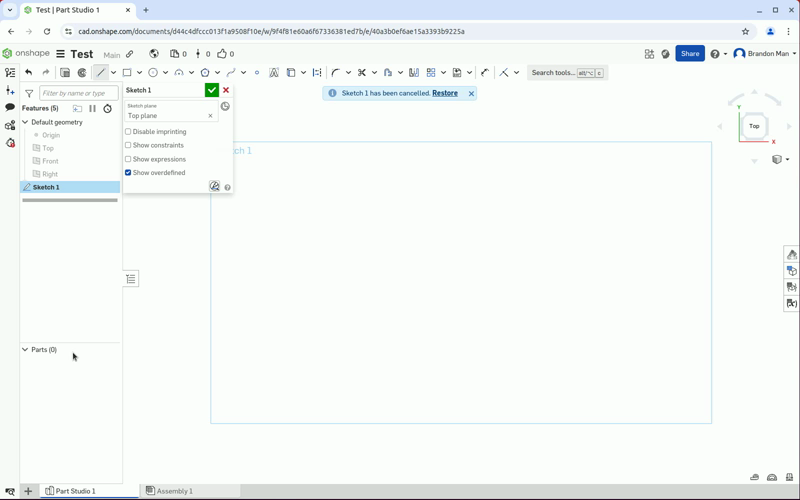
mouse_move(471, 271)
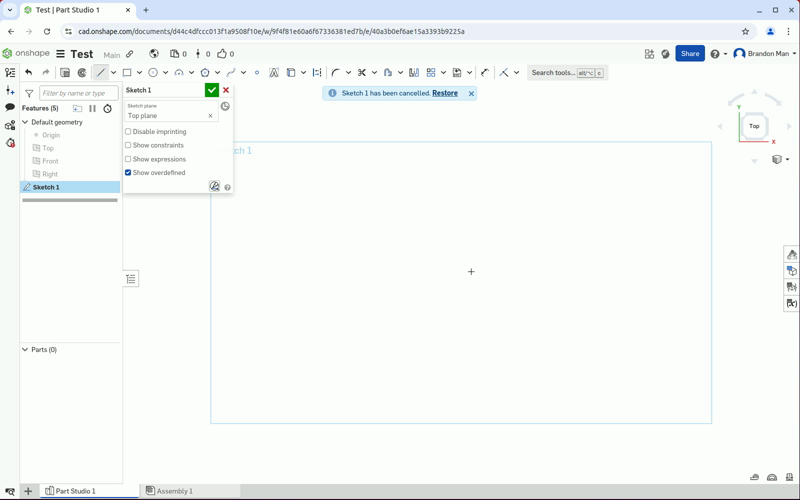
click(471, 271)
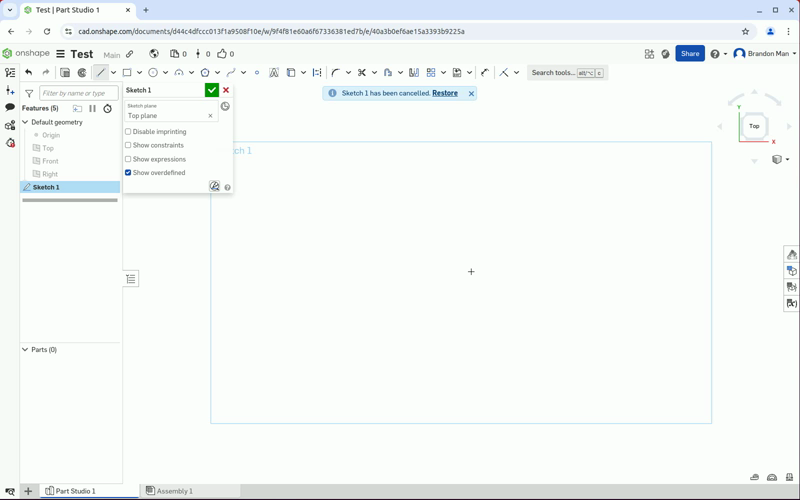
key_up(shift)
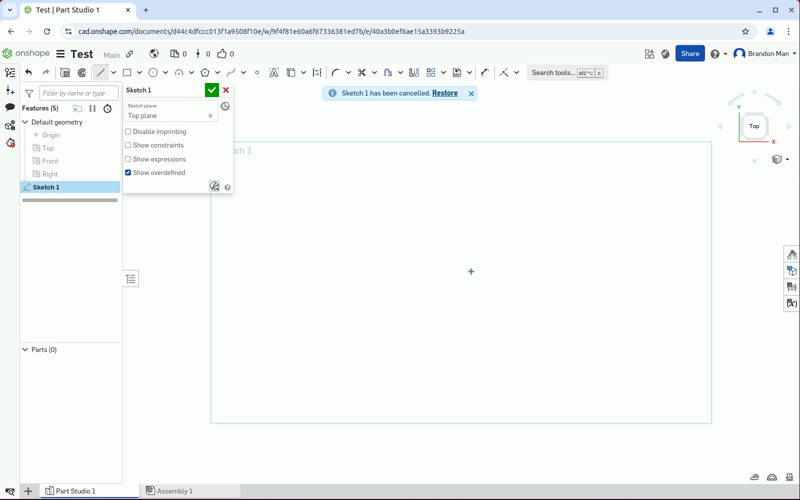
key_down(shift)
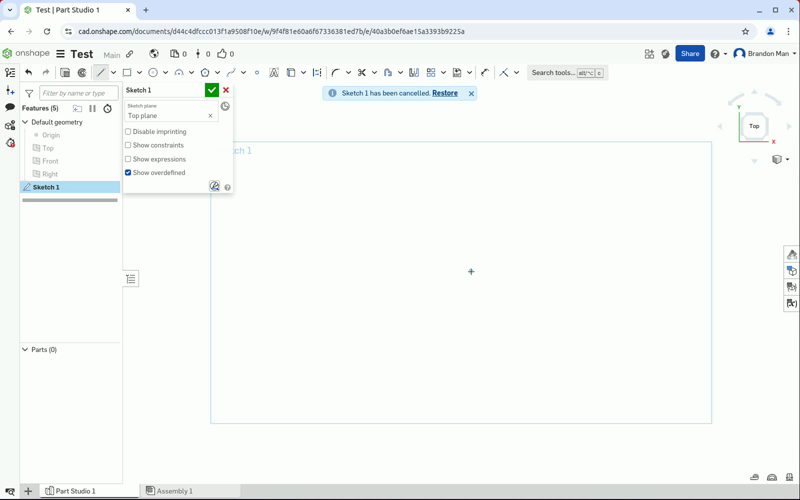
mouse_move(501, 271)
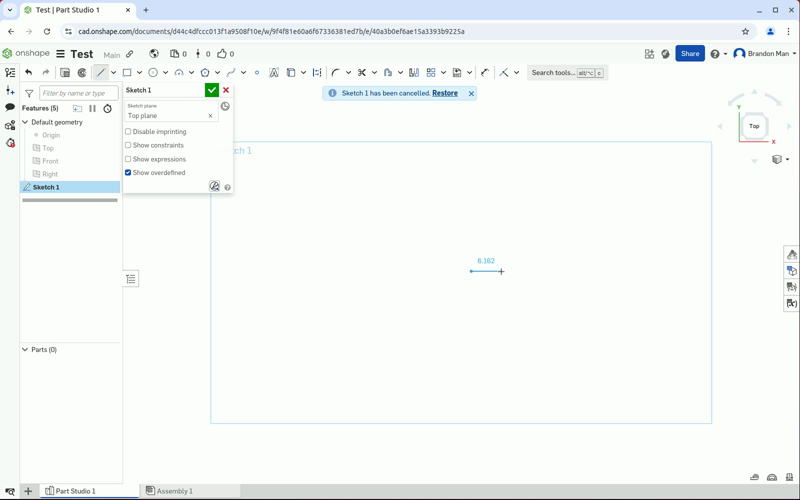
mouse_move(473, 271)
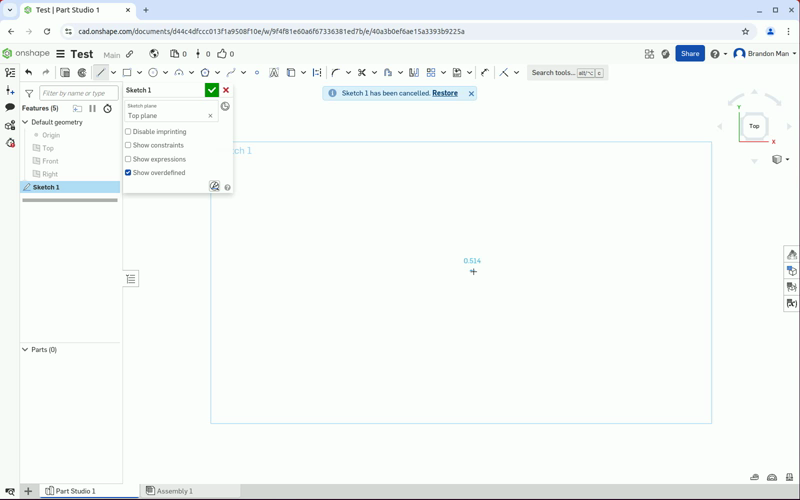
scroll(6)
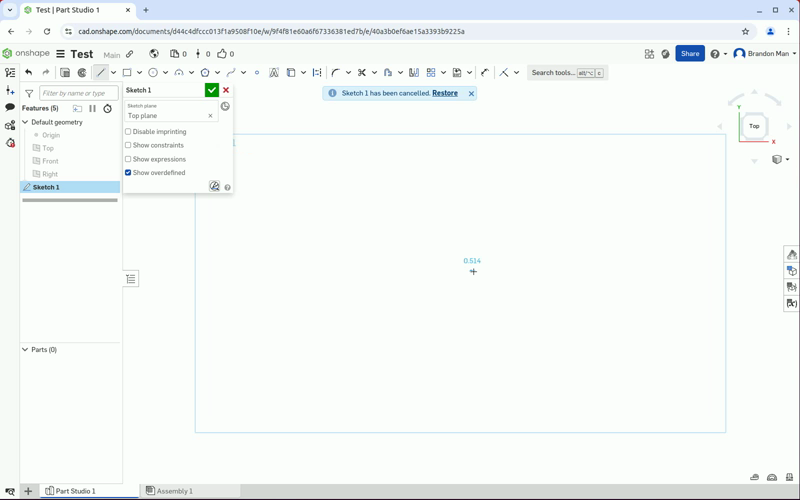
scroll(6)
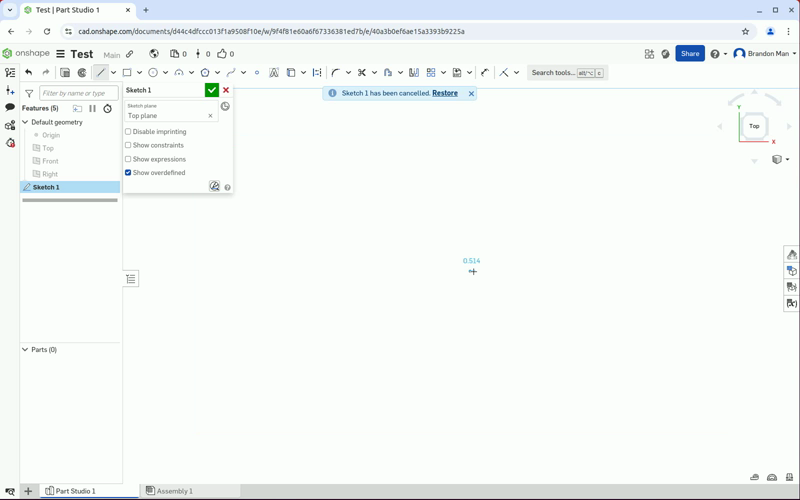
scroll(6)
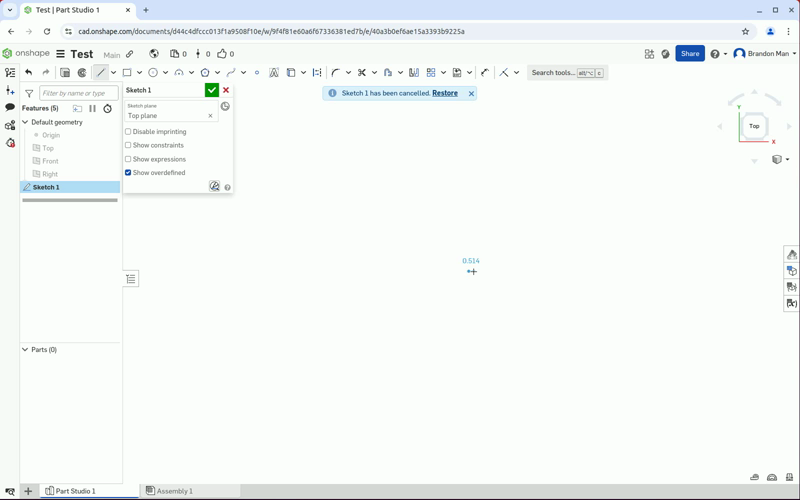
scroll(6)
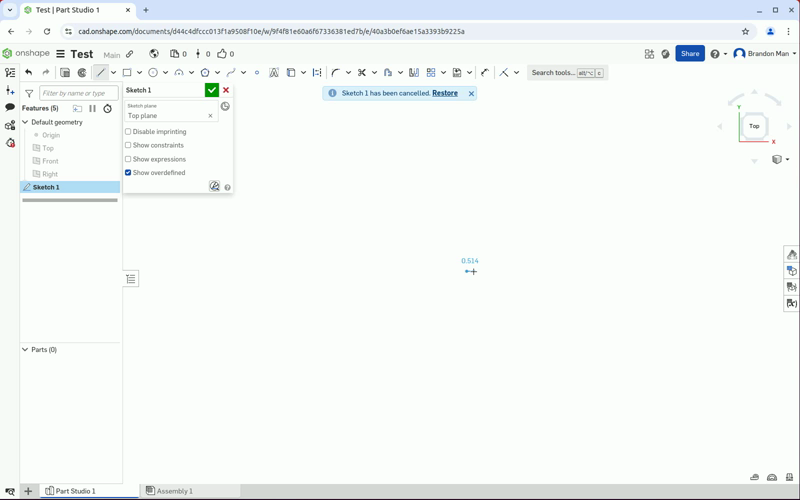
scroll(6)
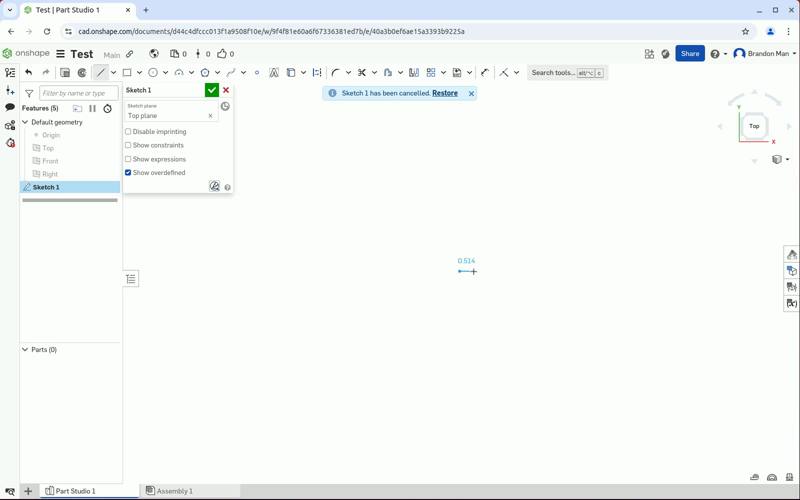
scroll(6)
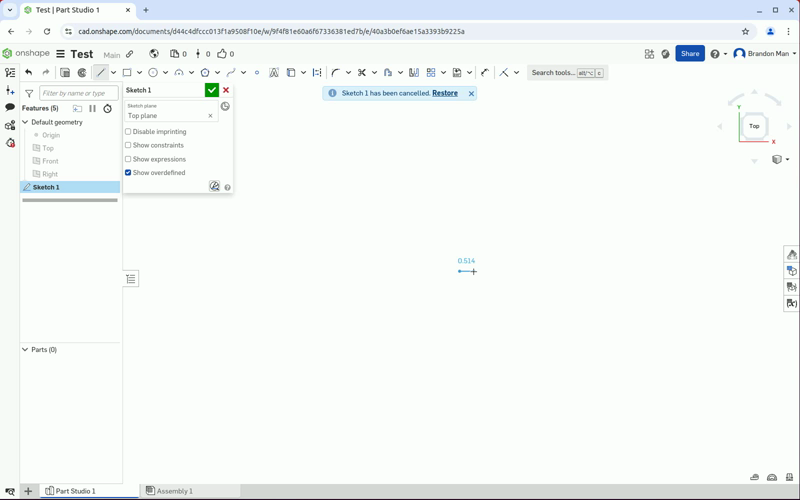
scroll(6)
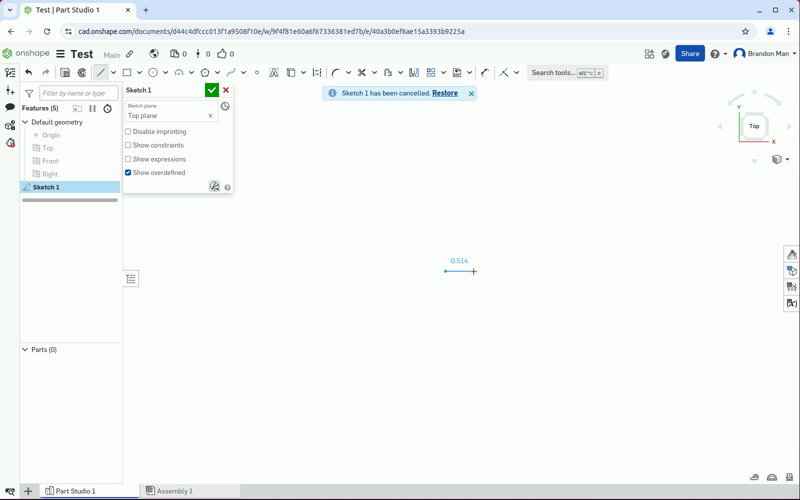
click(473, 271)
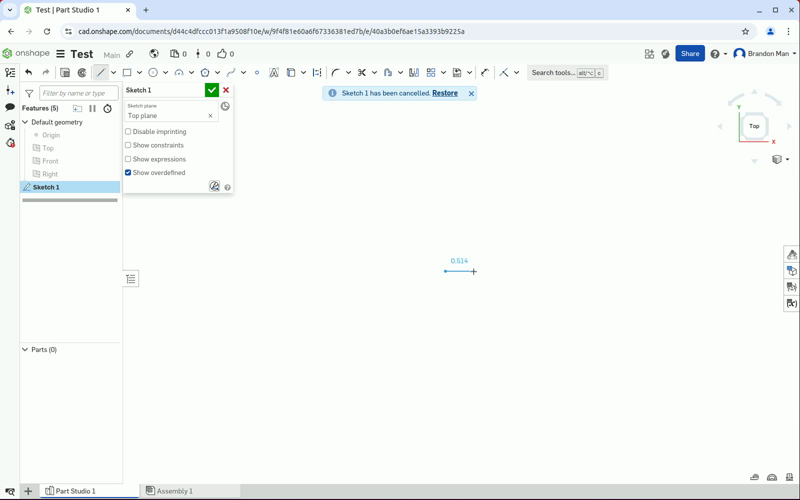
scroll(-6)
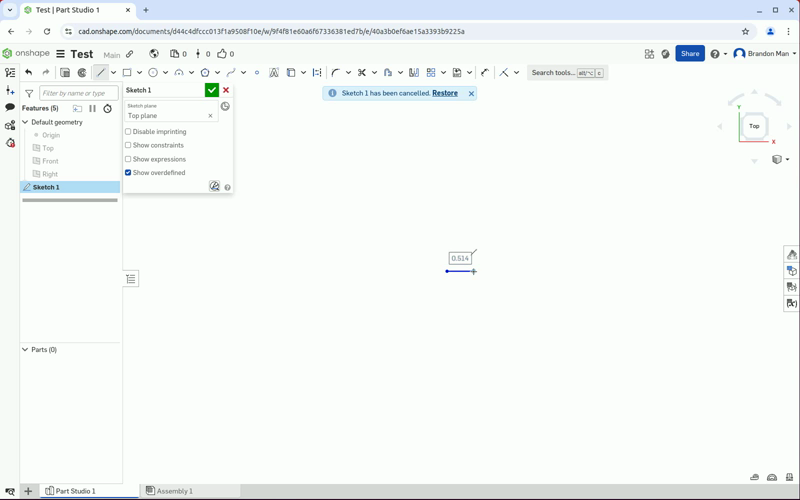
scroll(-6)
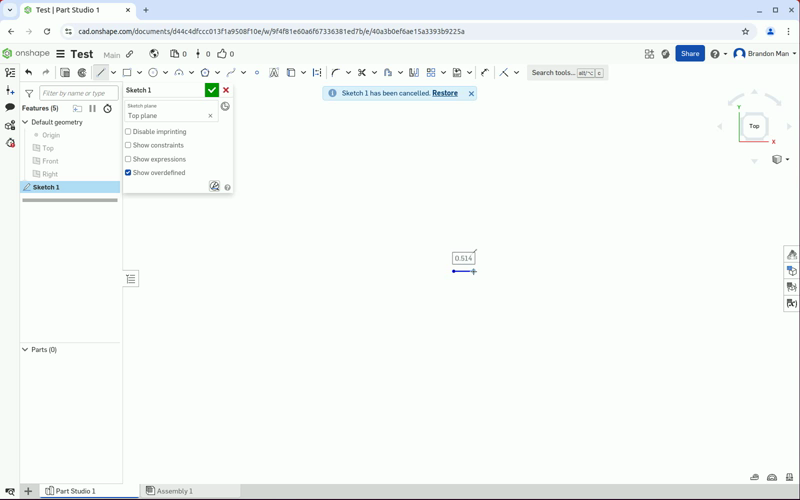
scroll(-6)
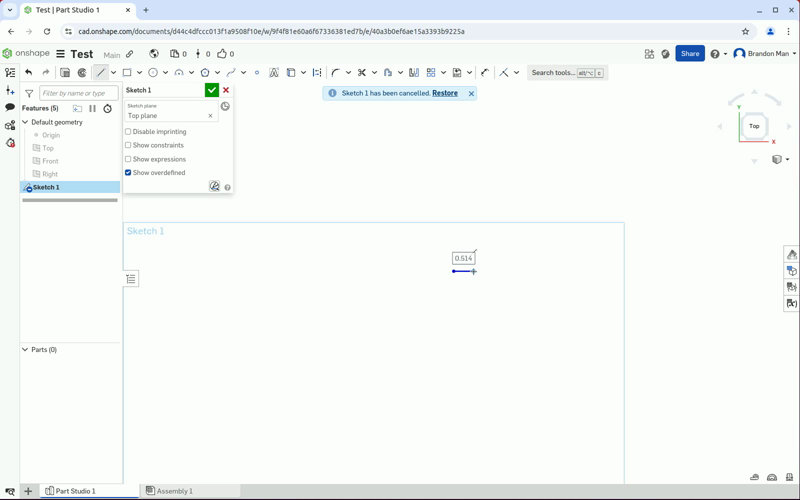
scroll(-6)
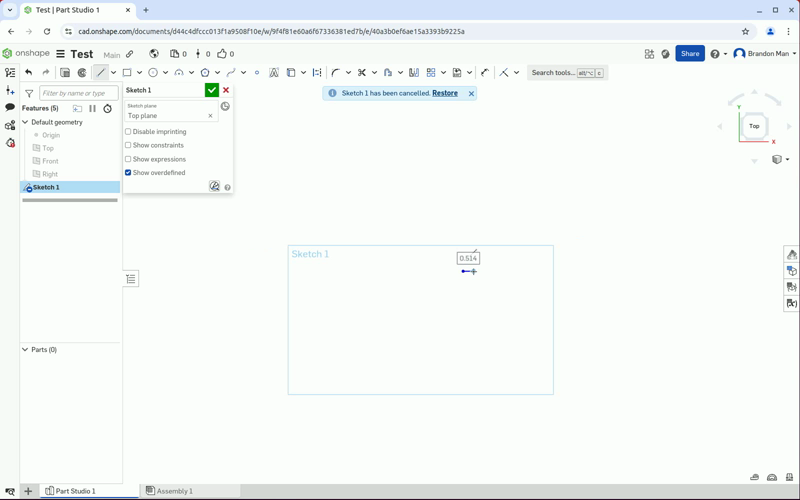
scroll(-6)
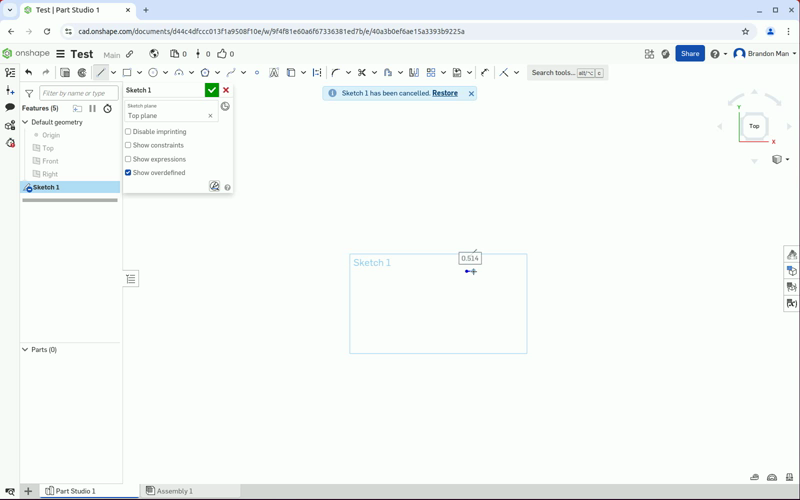
scroll(-6)
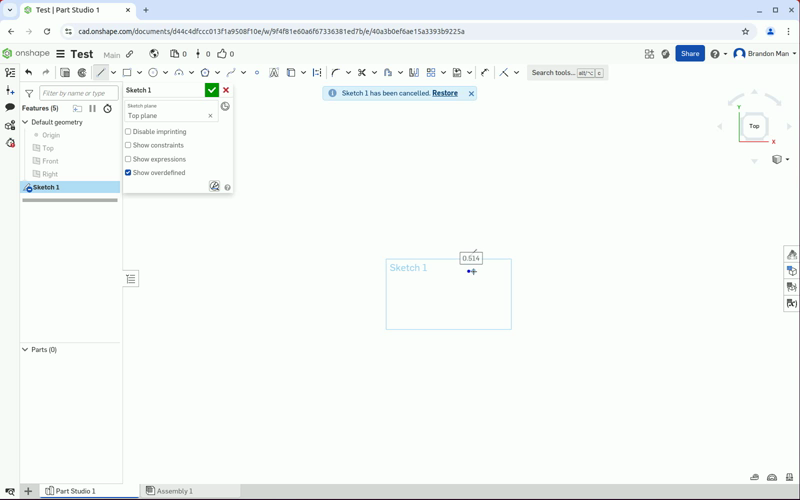
scroll(-6)
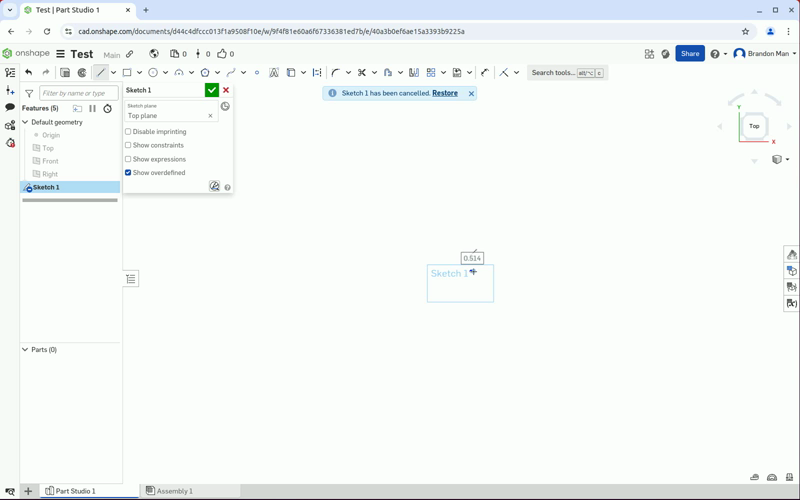
key_up(shift)
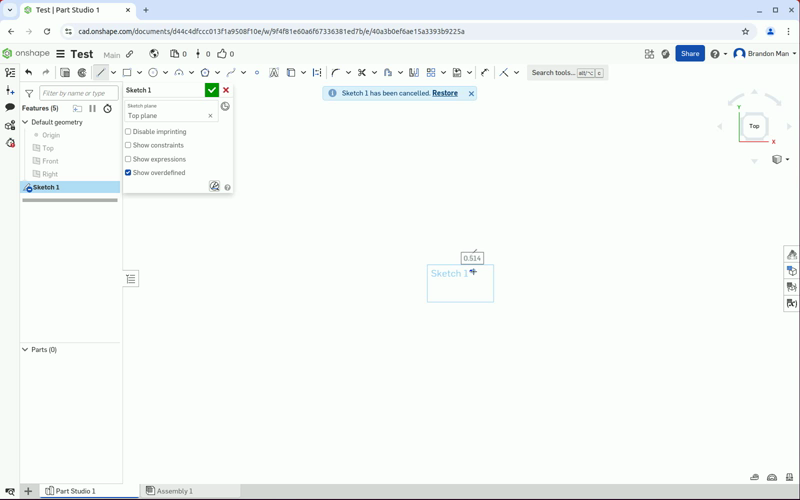
key_down(shift)
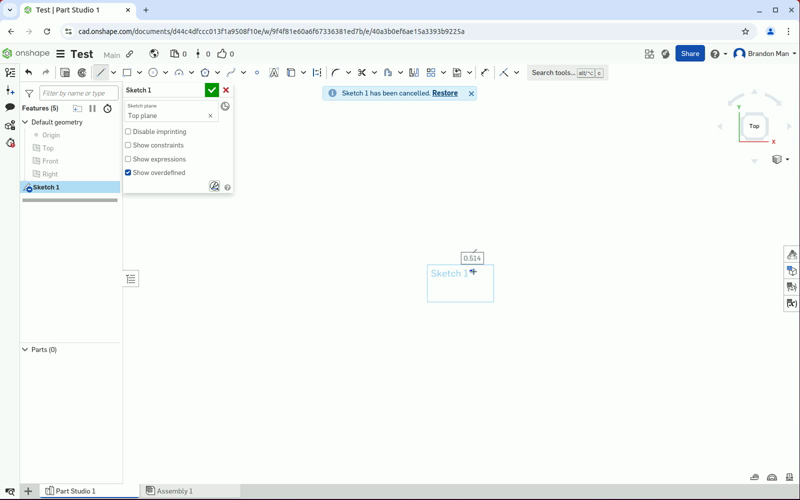
mouse_move(503, 271)
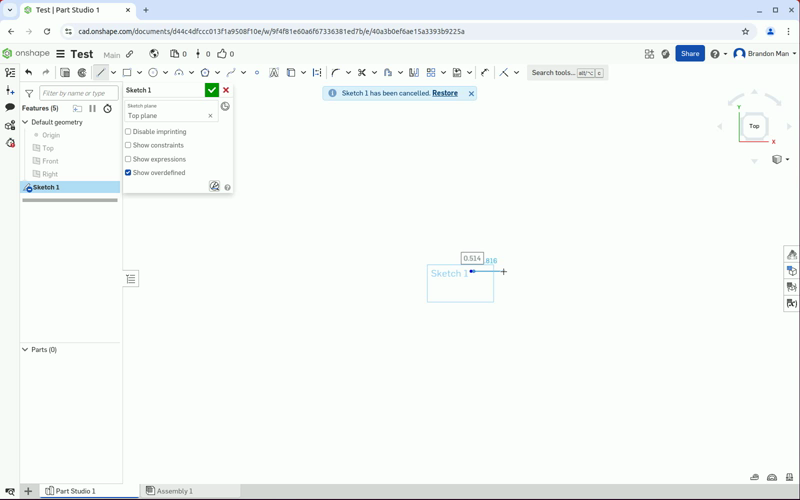
mouse_move(473, 267)
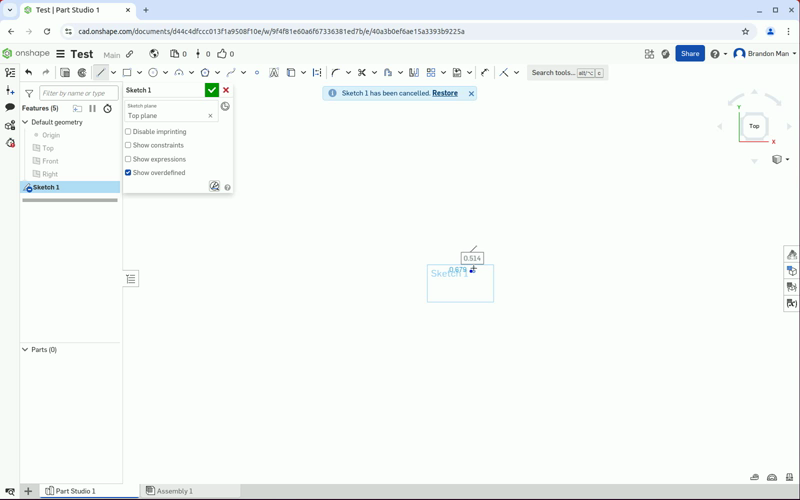
scroll(6)
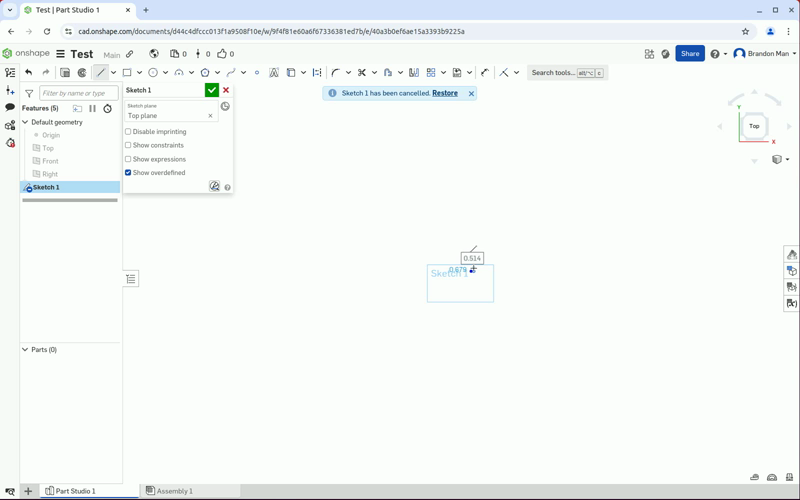
scroll(6)
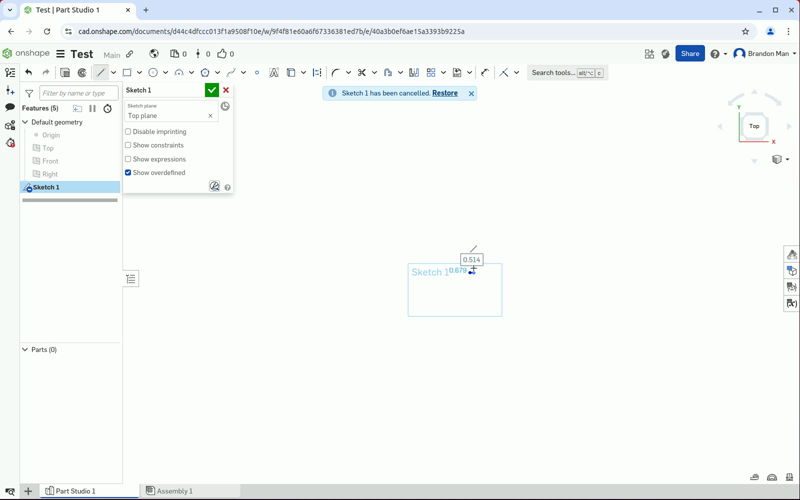
scroll(6)
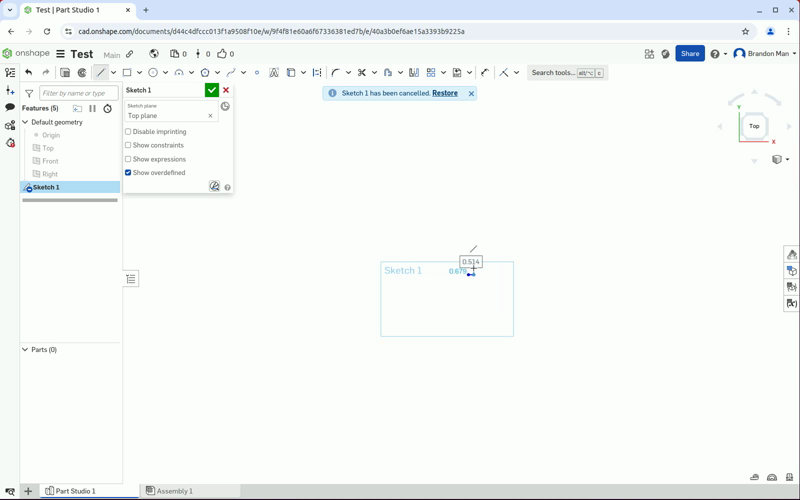
scroll(6)
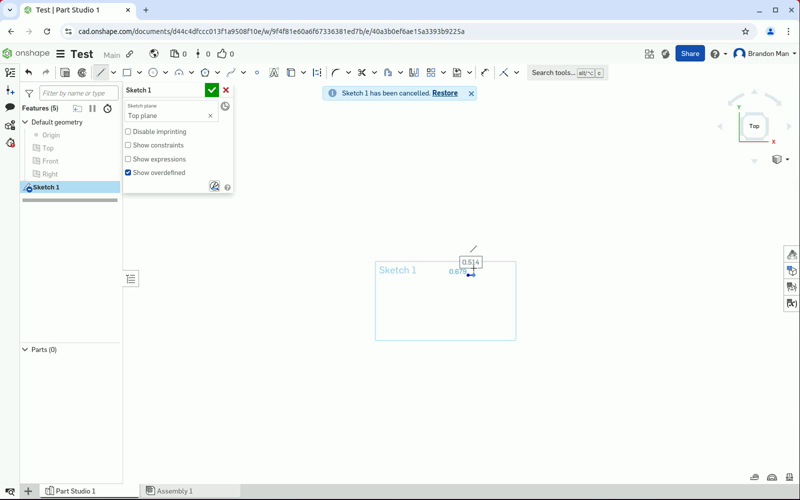
scroll(6)
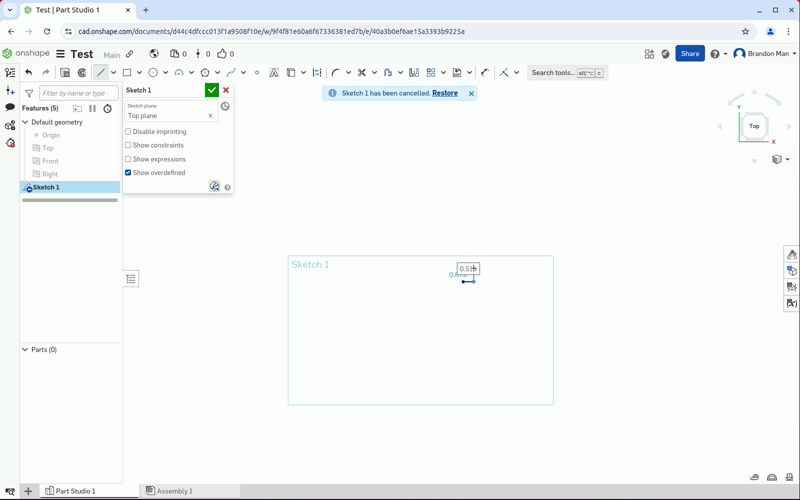
scroll(6)
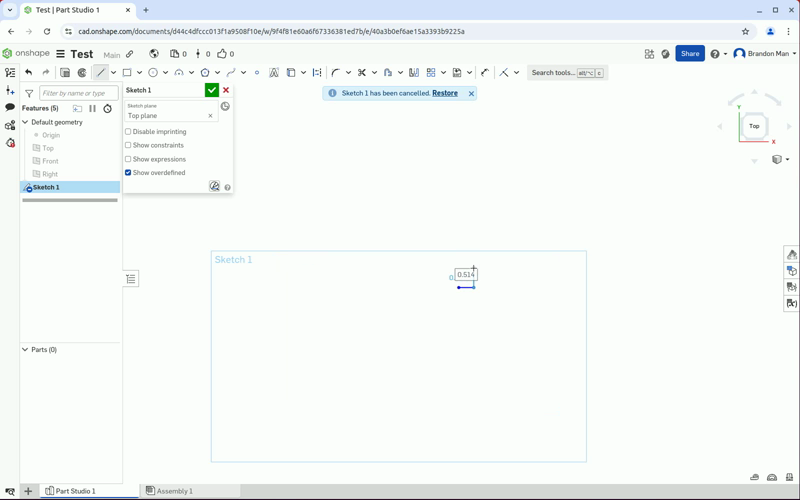
scroll(6)
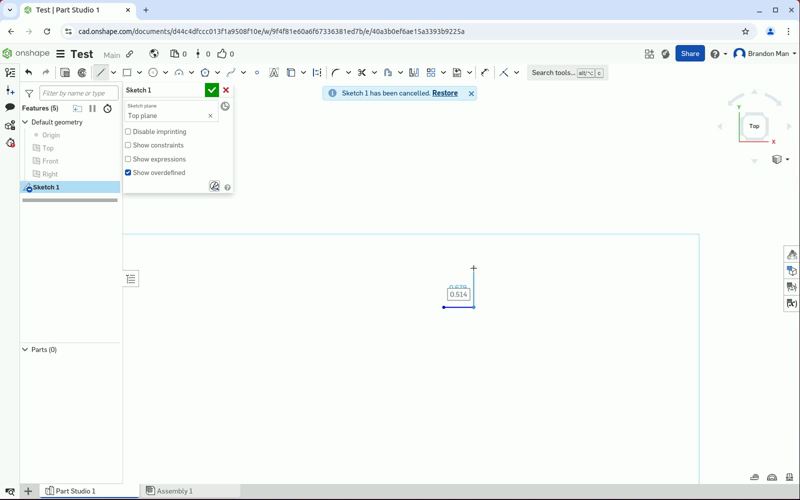
click(473, 267)
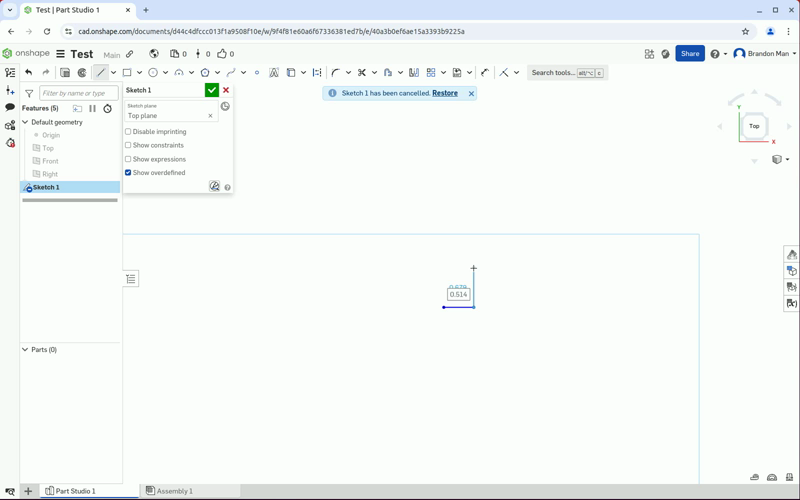
scroll(-6)
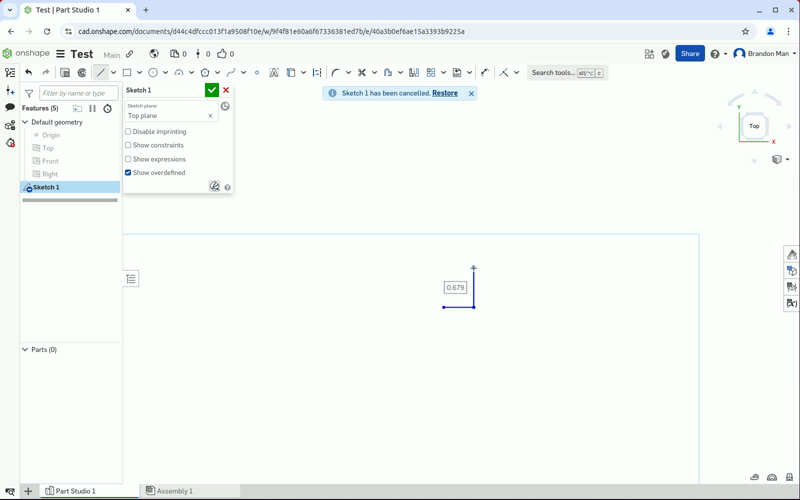
scroll(-6)
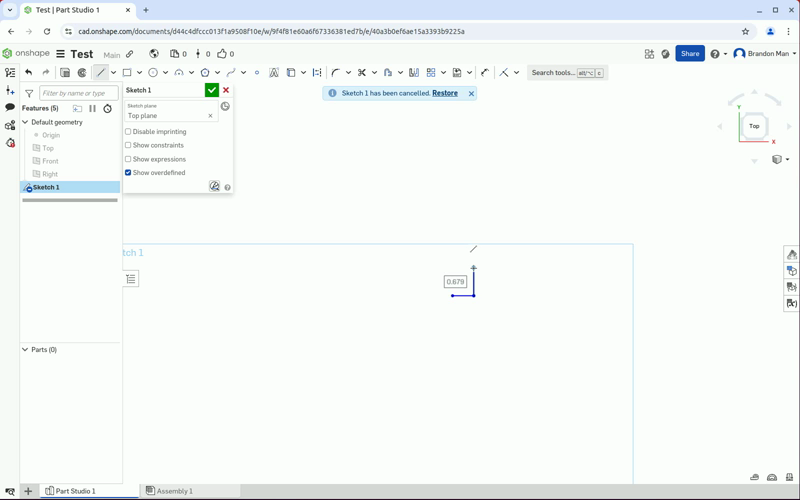
scroll(-6)
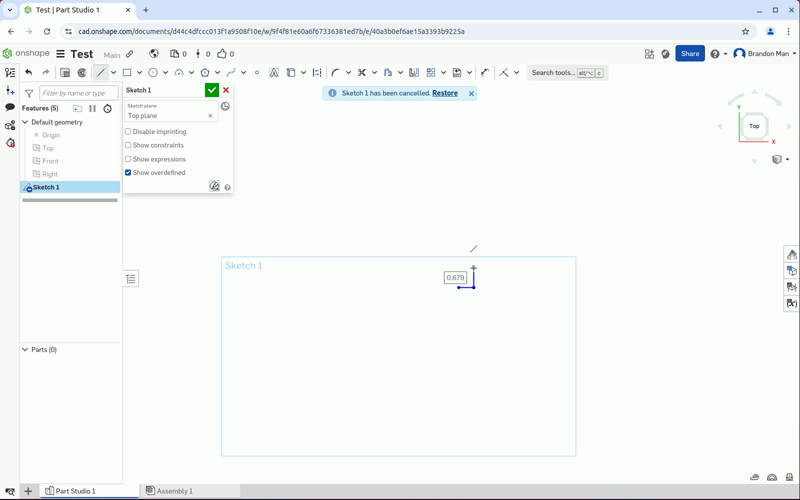
scroll(-6)
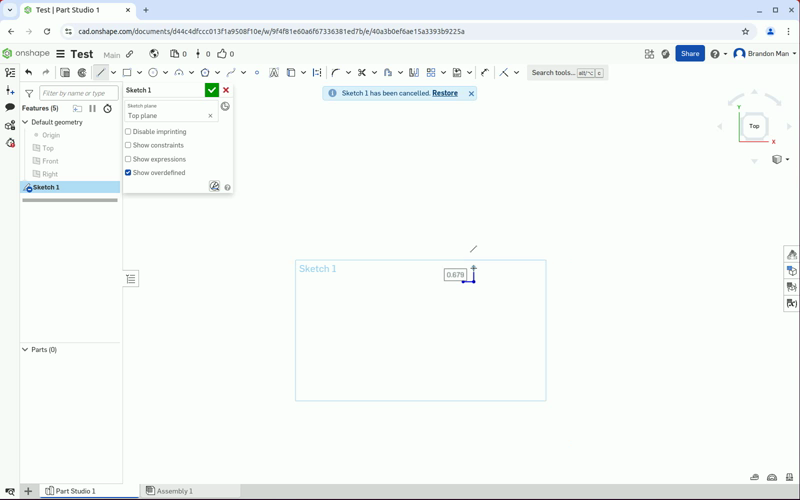
scroll(-6)
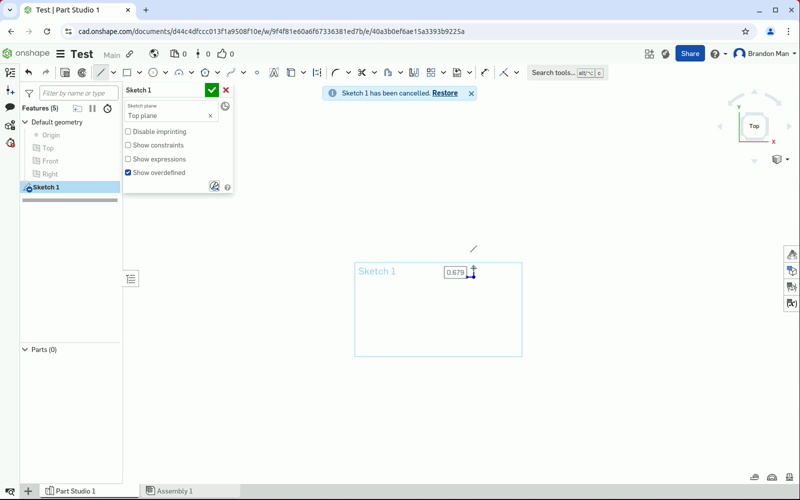
scroll(-6)
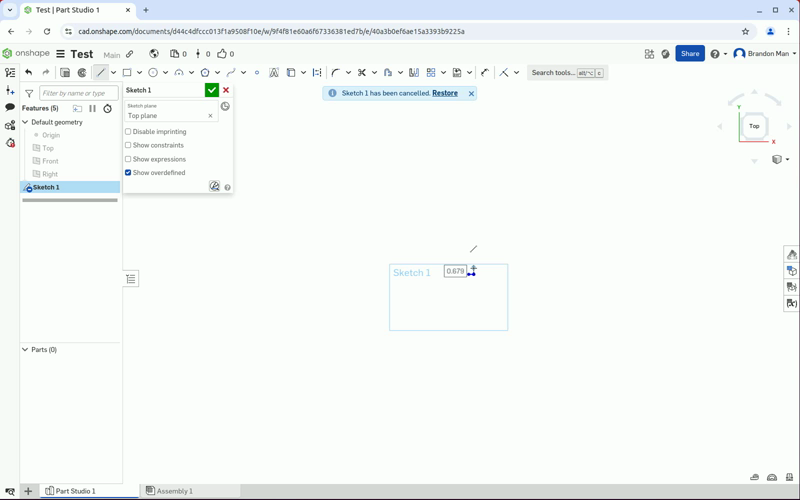
scroll(-6)
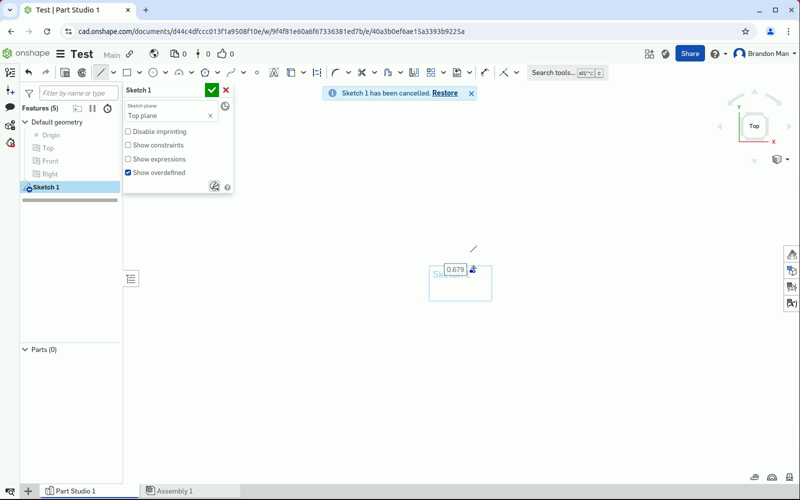
key_up(shift)
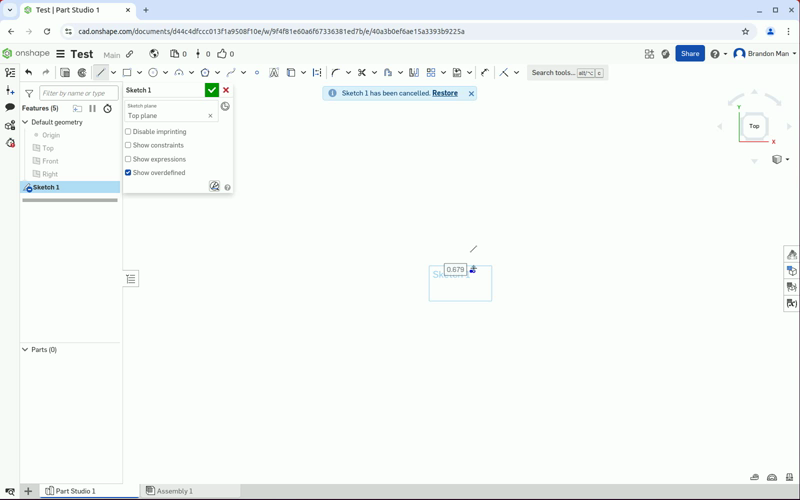
key_down(shift)
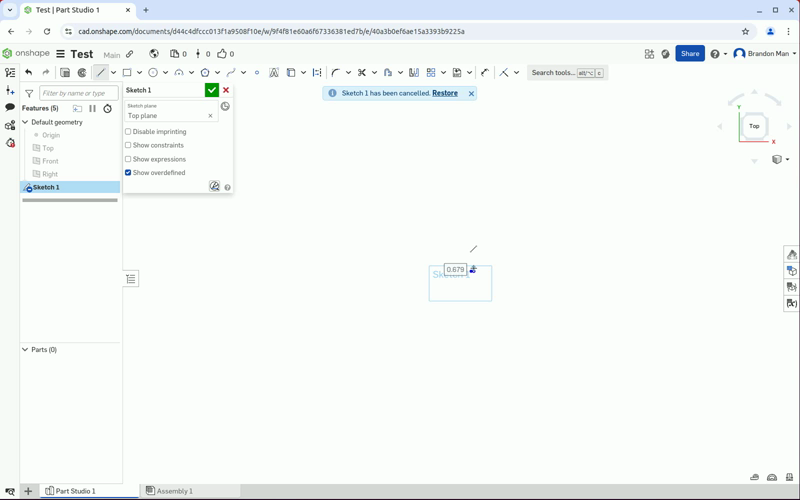
mouse_move(503, 267)
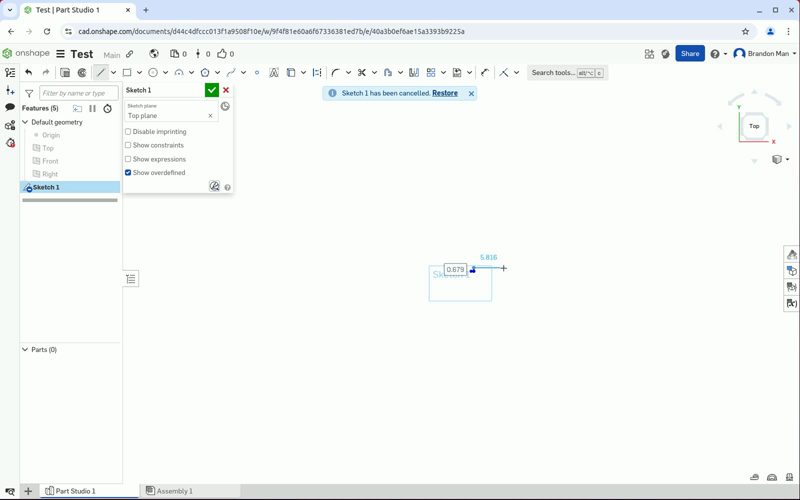
mouse_move(475, 267)
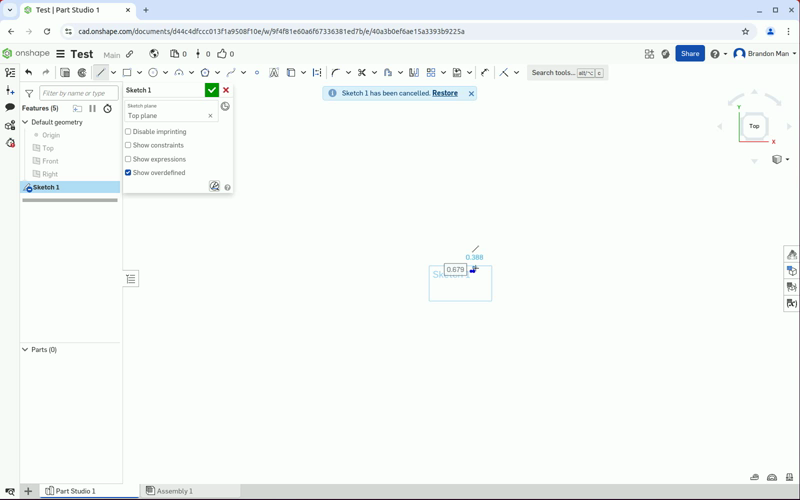
scroll(6)
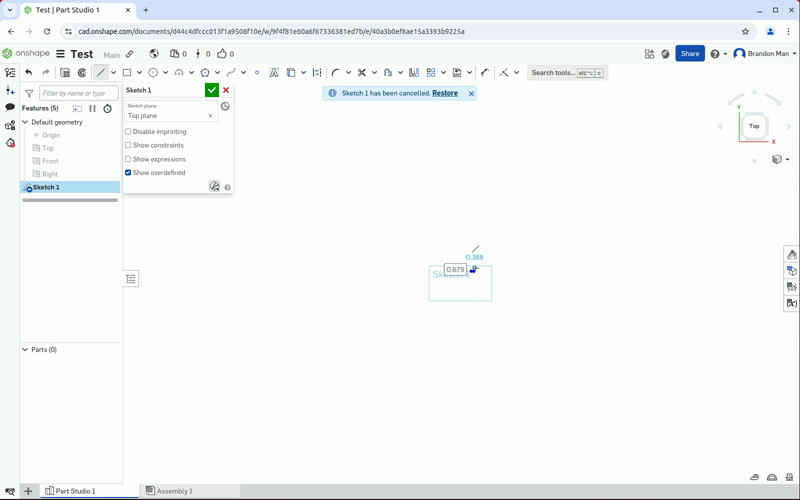
scroll(6)
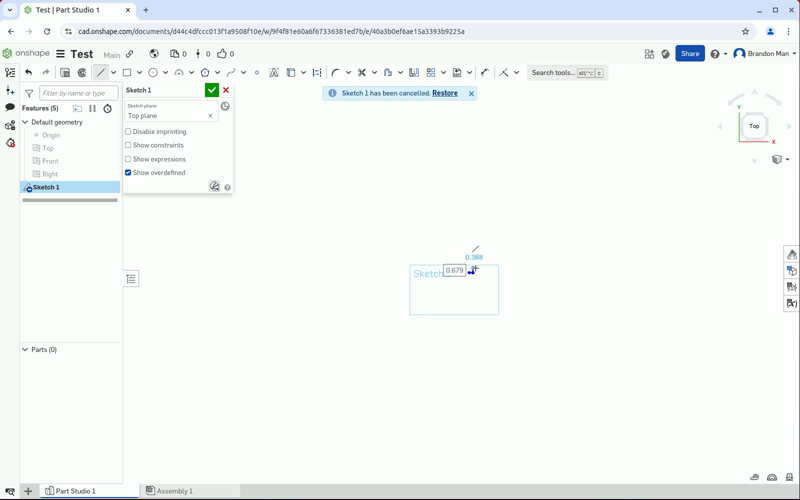
scroll(6)
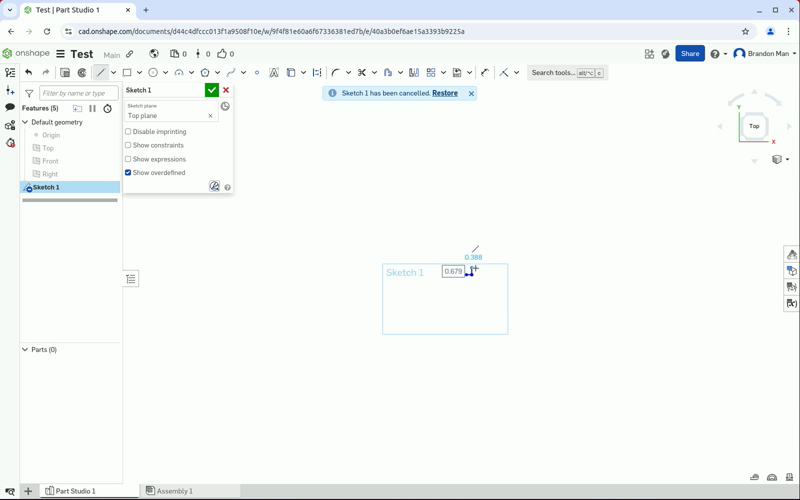
scroll(6)
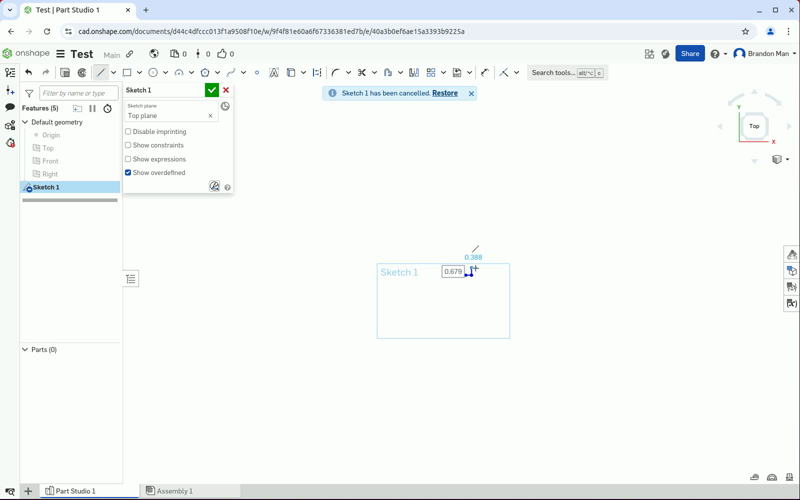
scroll(6)
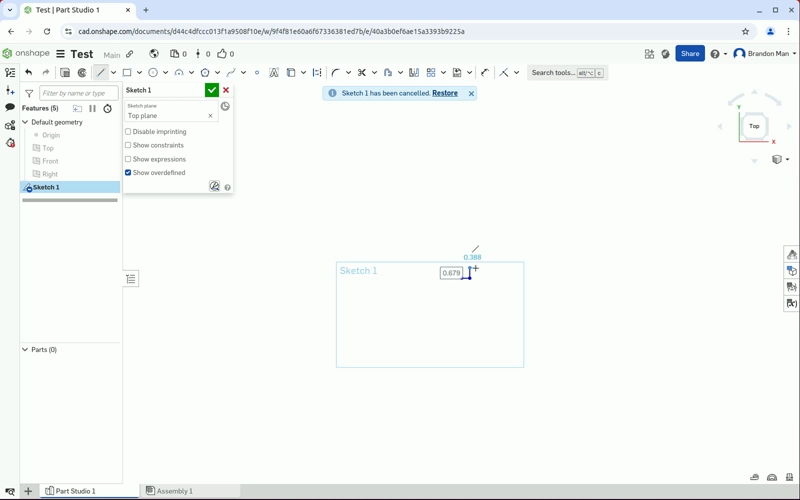
scroll(6)
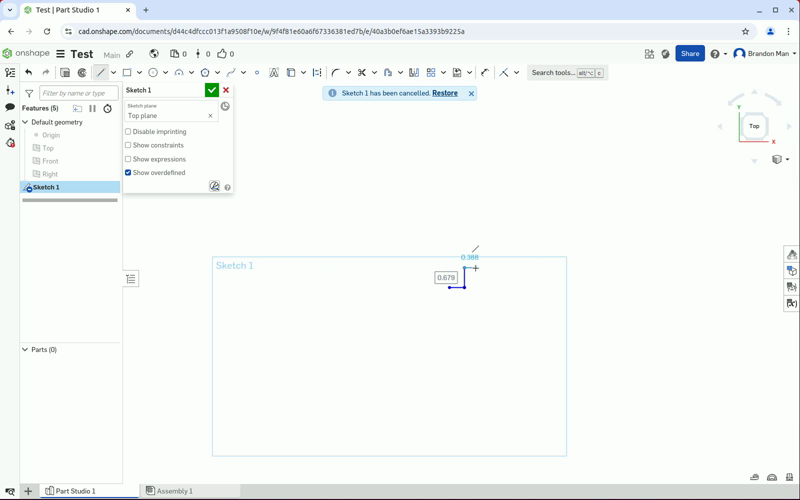
scroll(6)
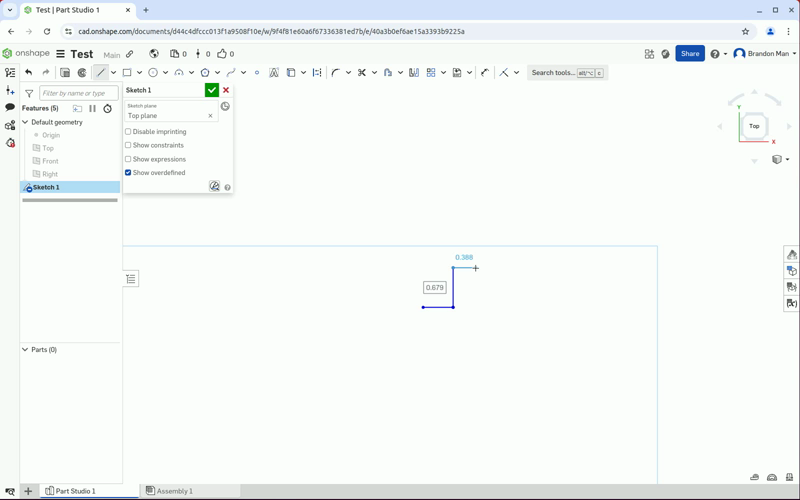
click(475, 267)
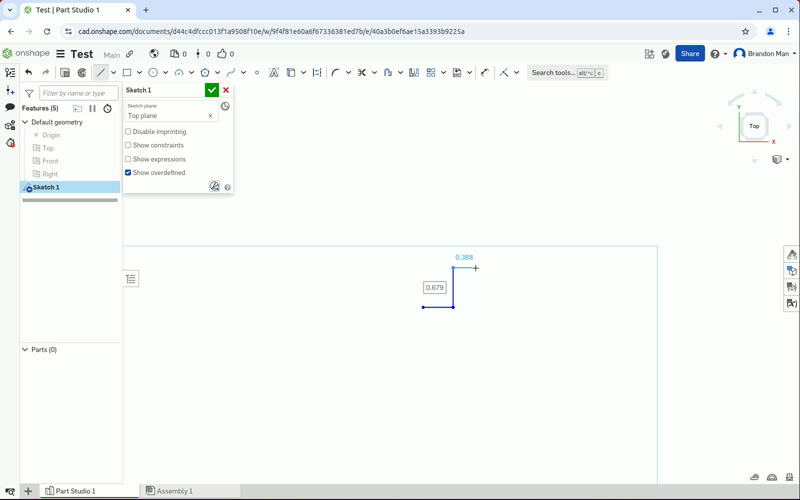
scroll(-6)
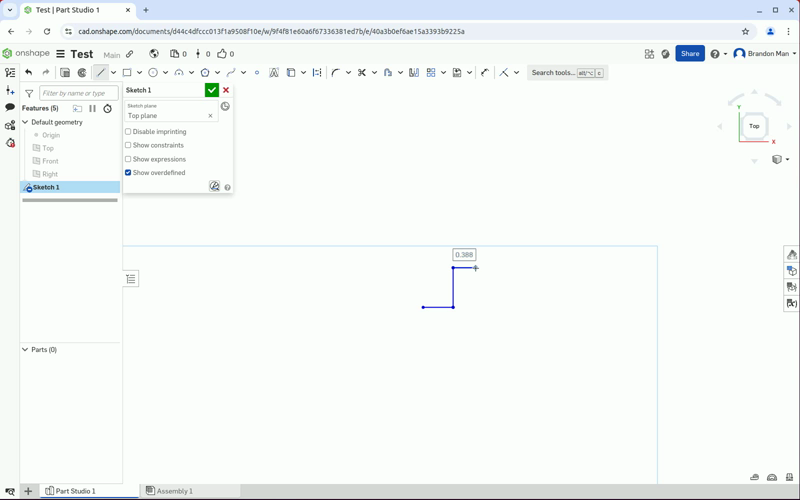
scroll(-6)
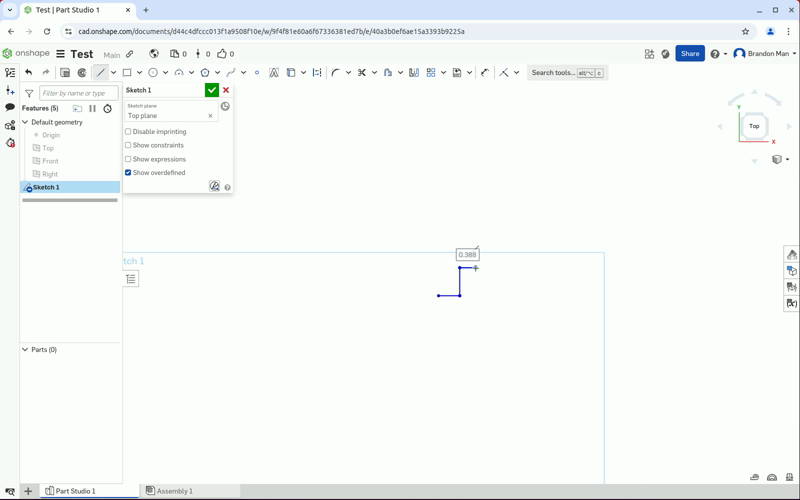
scroll(-6)
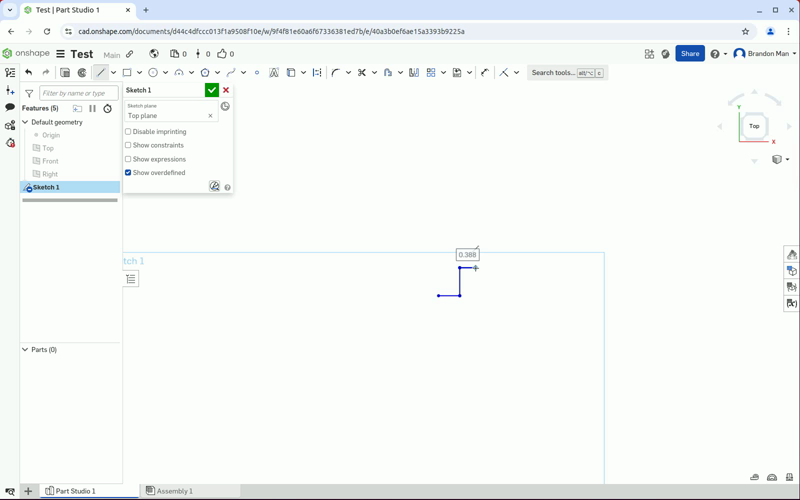
scroll(-6)
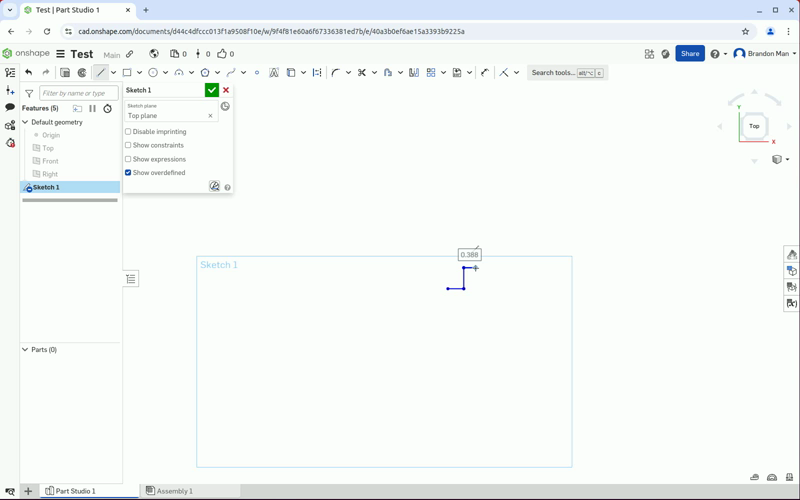
scroll(-6)
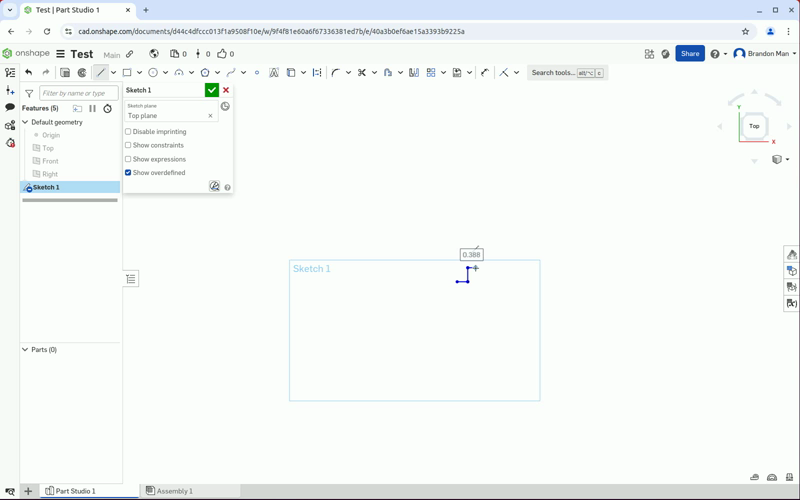
scroll(-6)
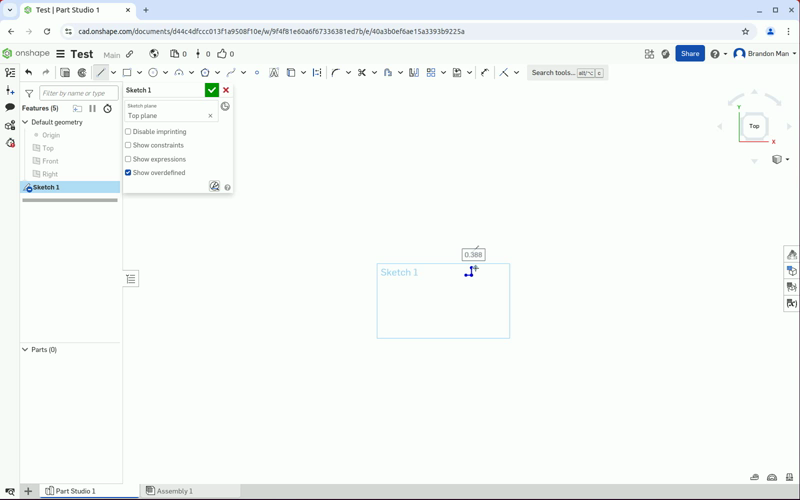
scroll(-6)
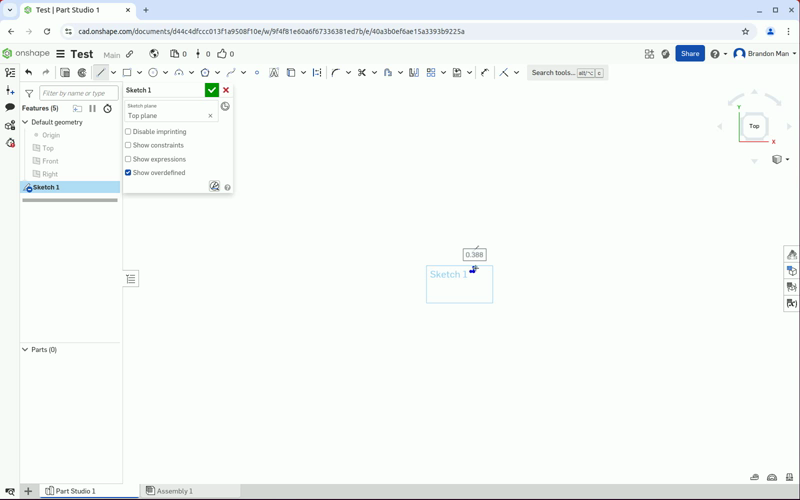
key_up(shift)
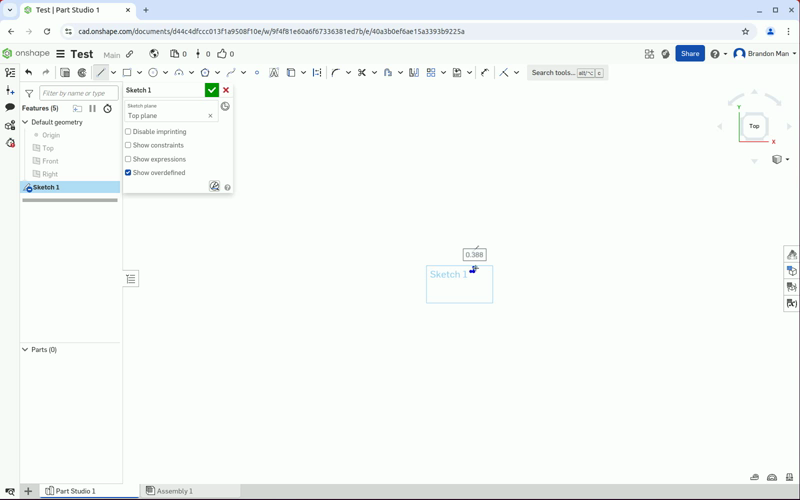
key_down(shift)
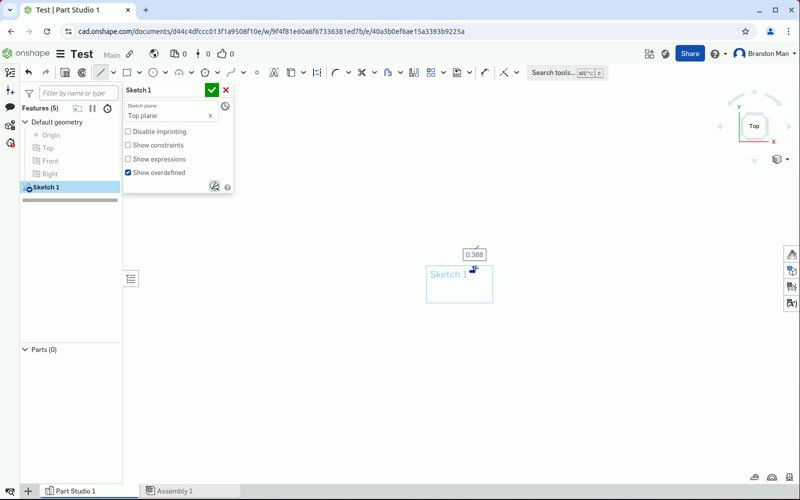
mouse_move(505, 267)
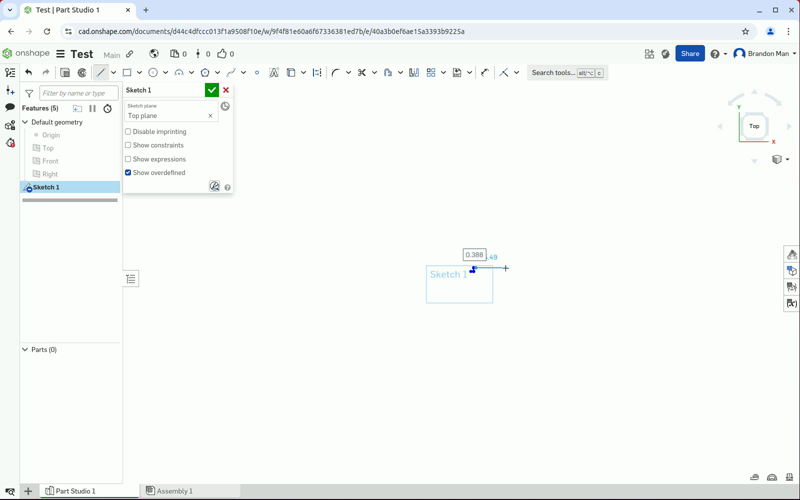
mouse_move(475, 271)
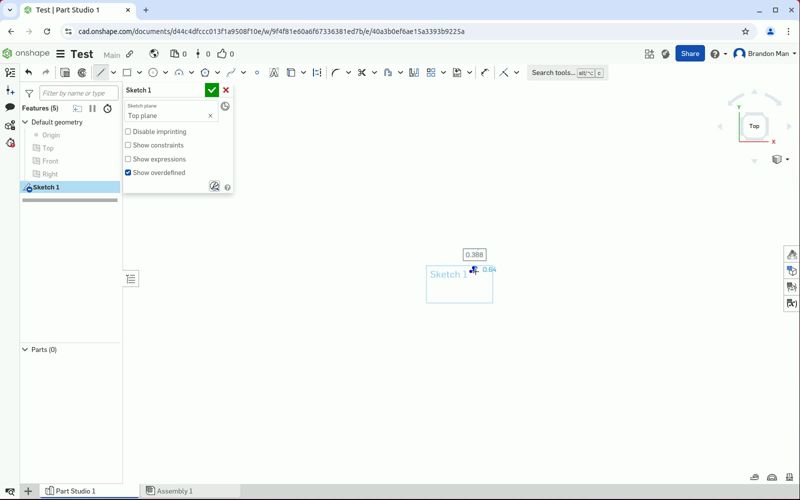
scroll(6)
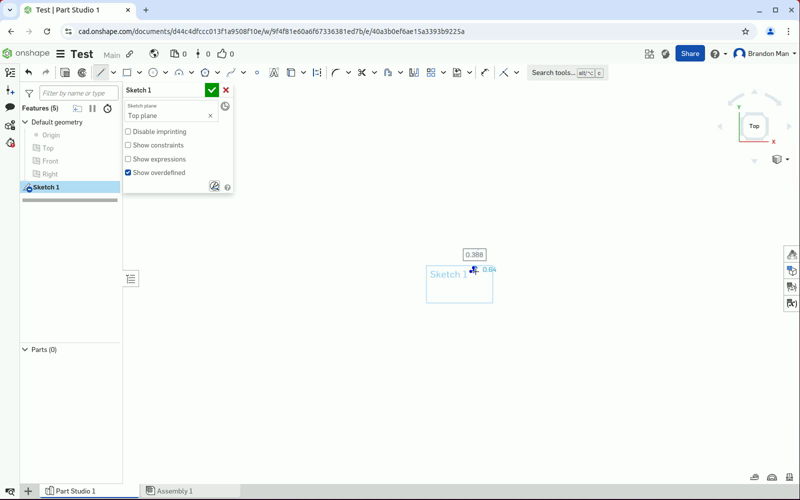
scroll(6)
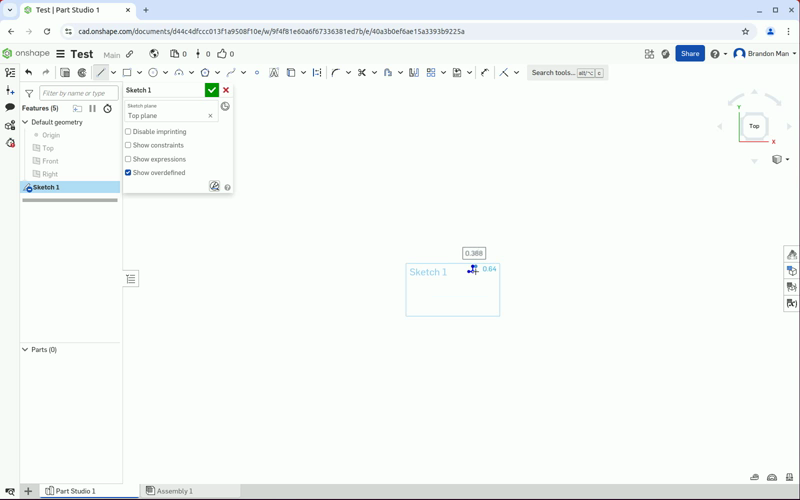
scroll(6)
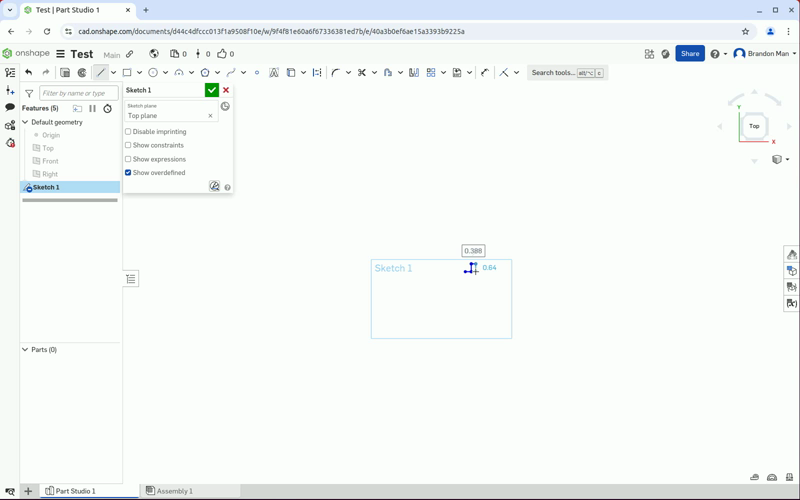
scroll(6)
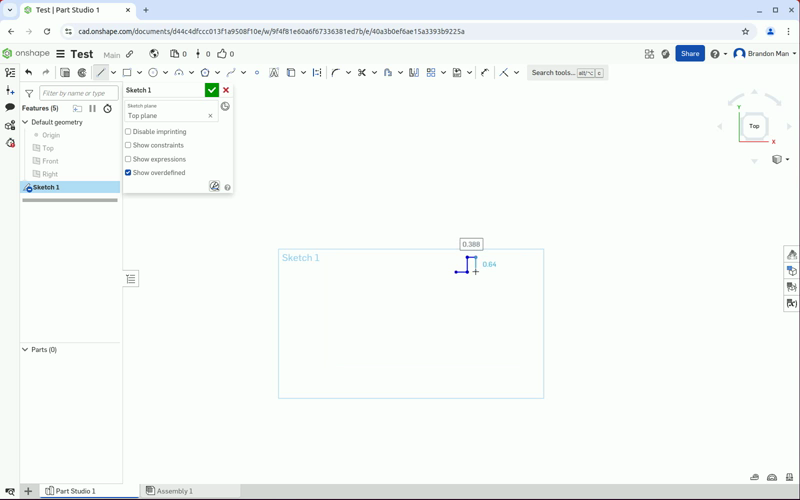
scroll(6)
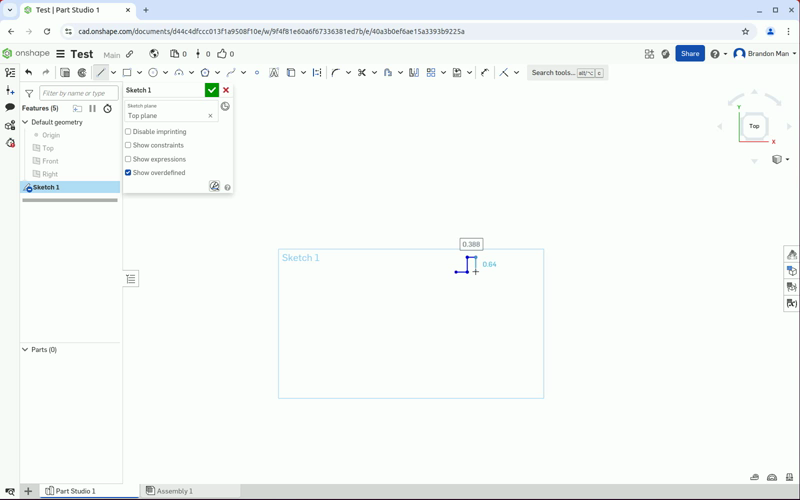
scroll(6)
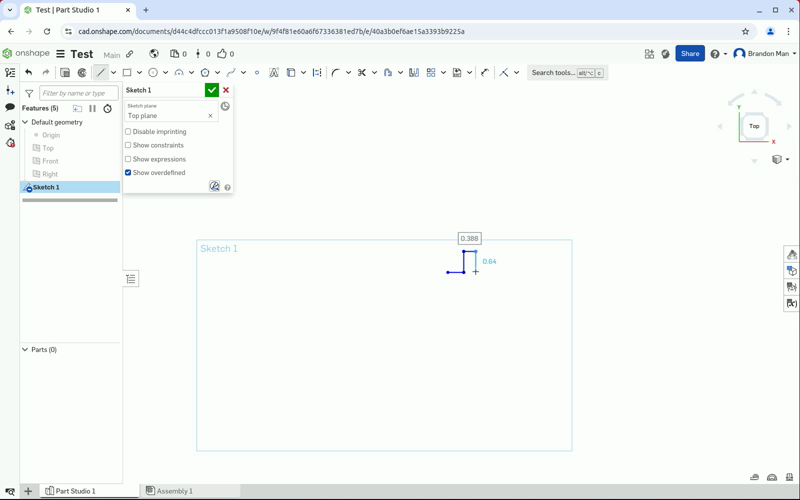
scroll(6)
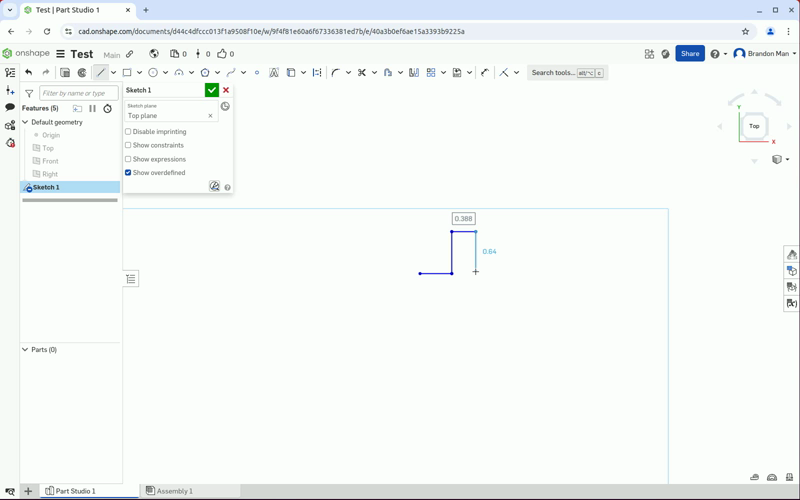
click(475, 271)
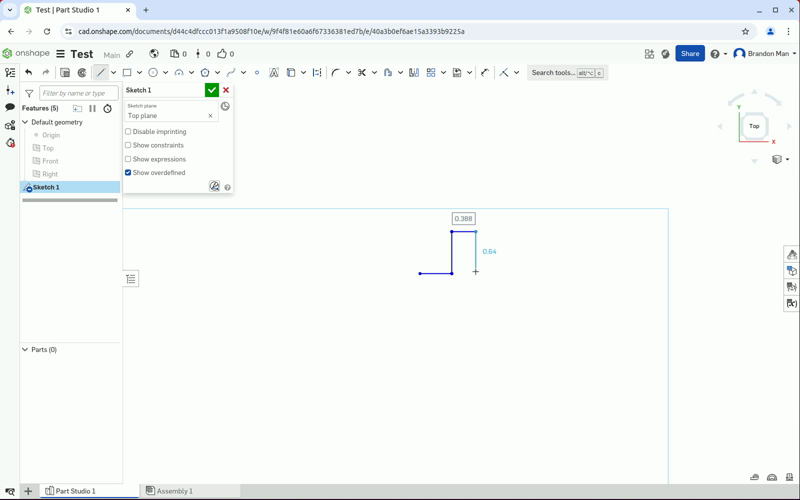
scroll(-6)
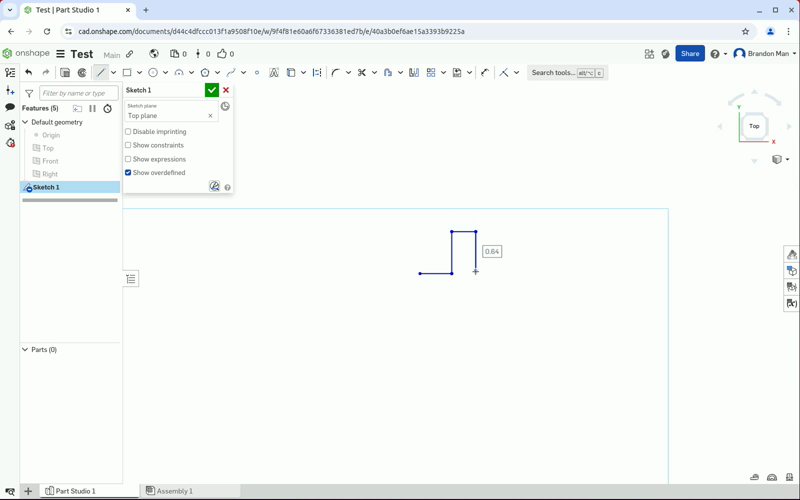
scroll(-6)
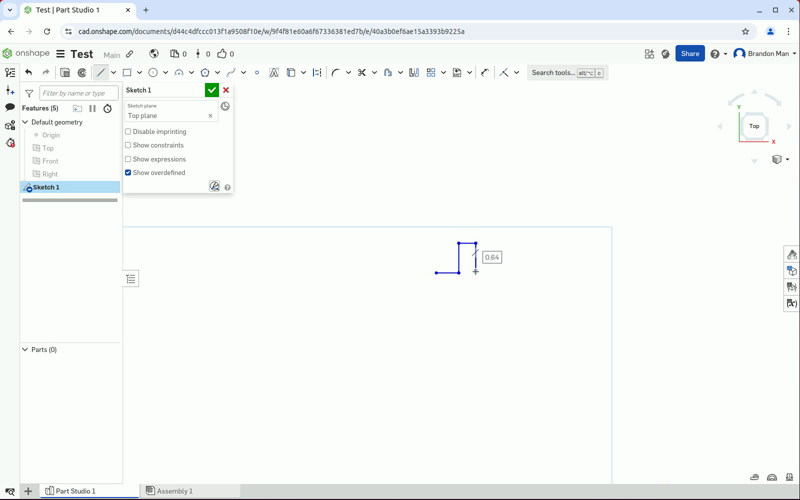
scroll(-6)
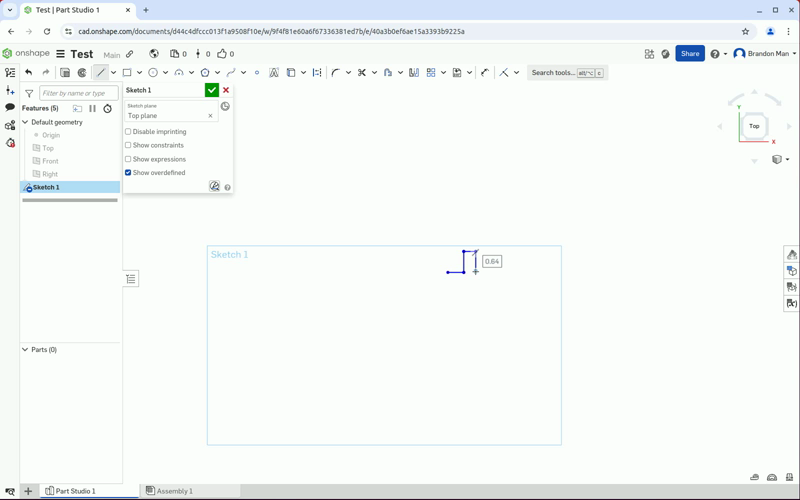
scroll(-6)
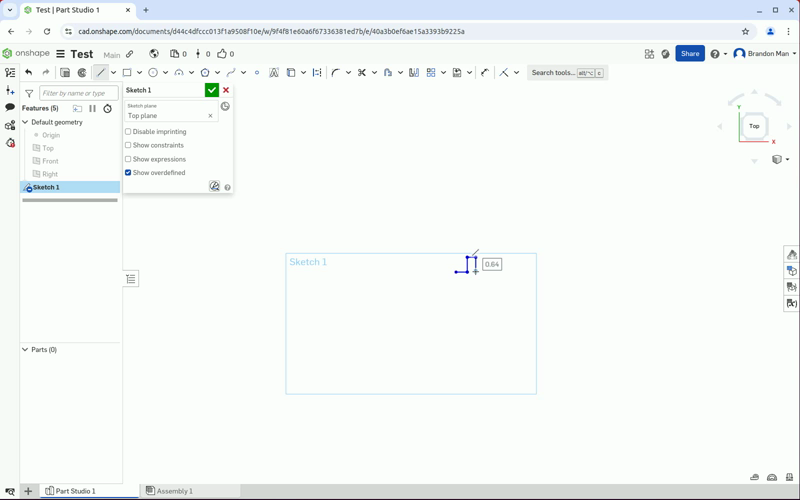
scroll(-6)
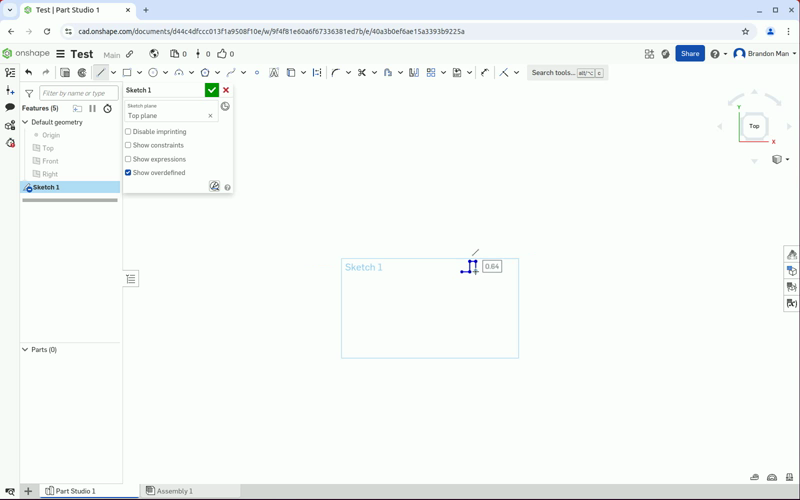
scroll(-6)
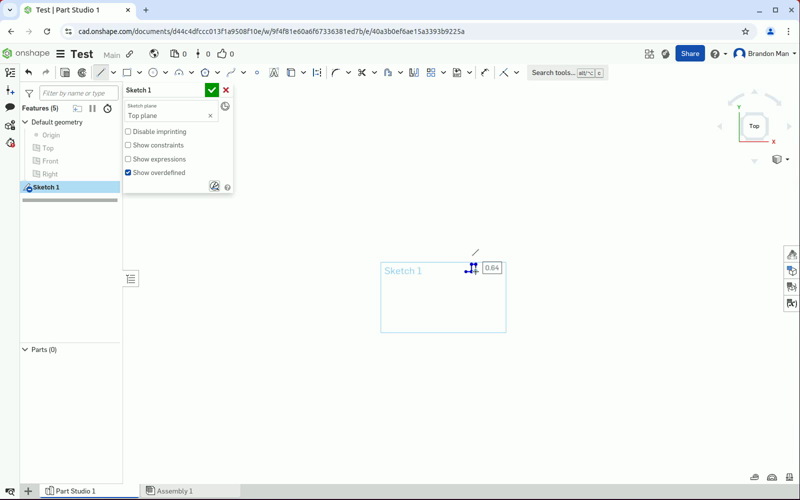
scroll(-6)
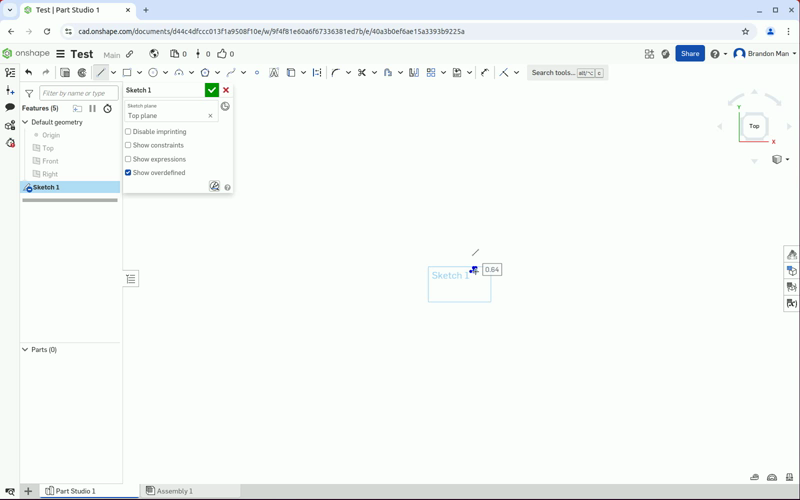
key_up(shift)
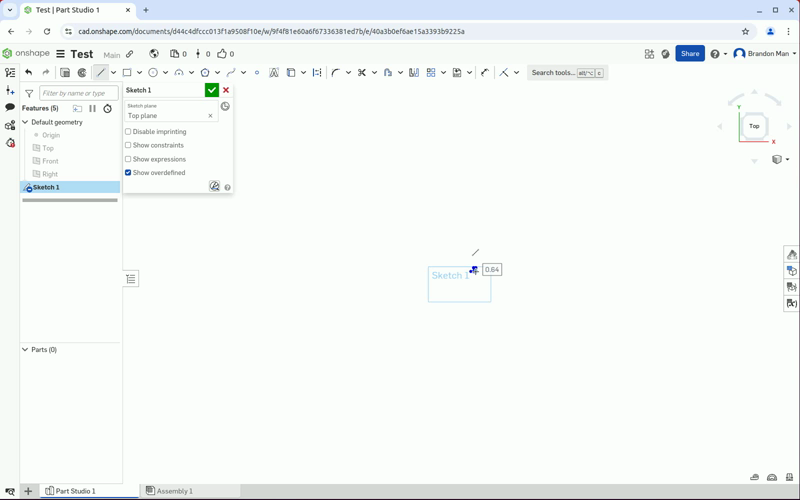
key_down(shift)
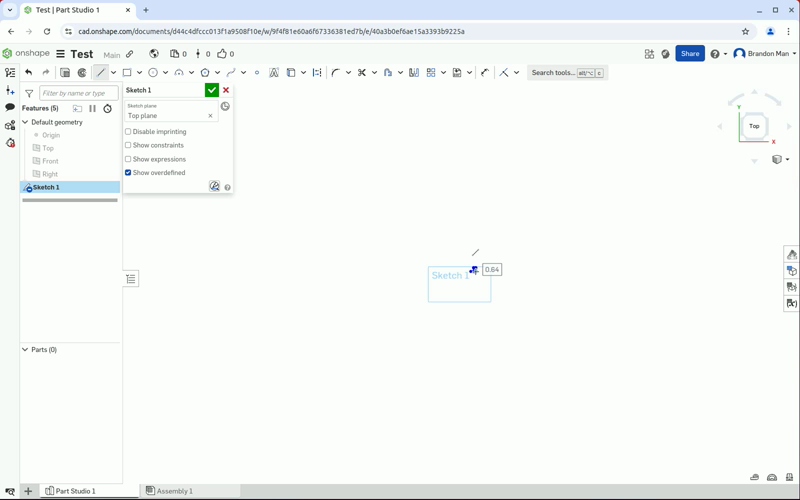
mouse_move(505, 271)
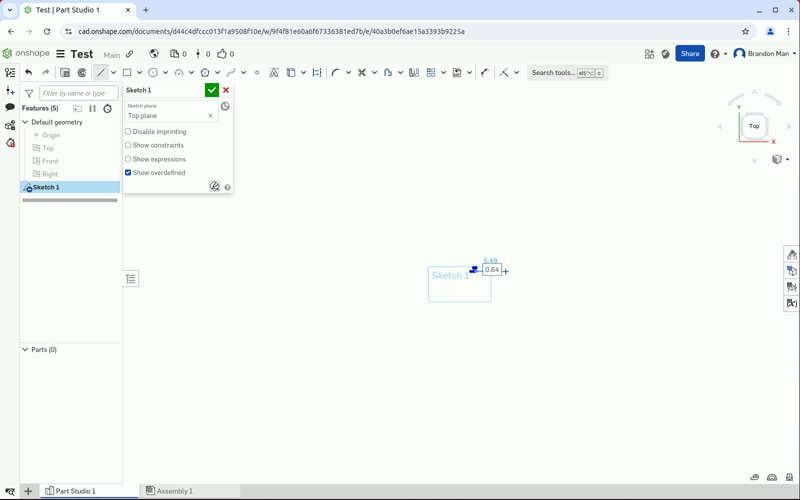
mouse_move(478, 271)
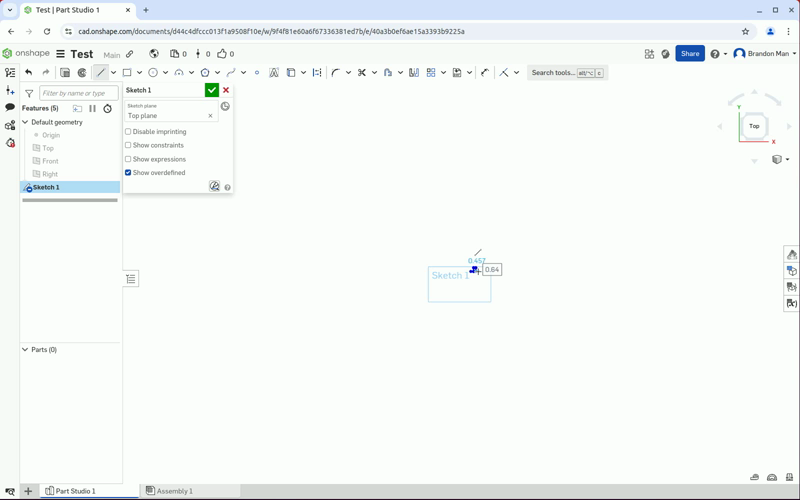
scroll(6)
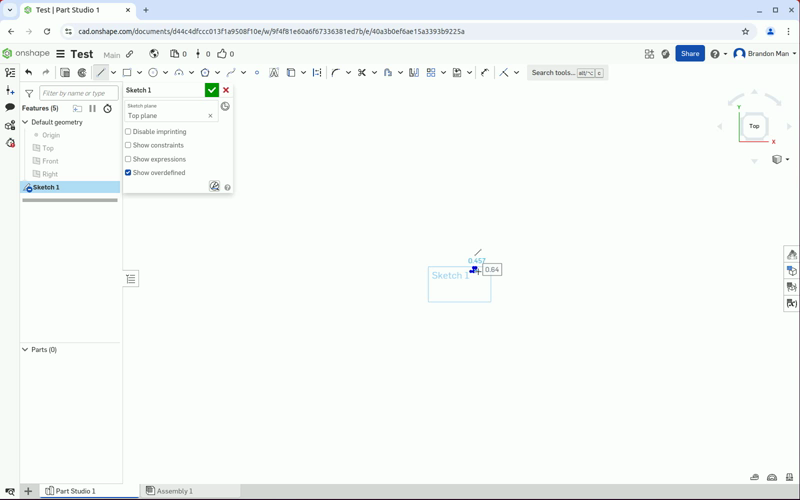
scroll(6)
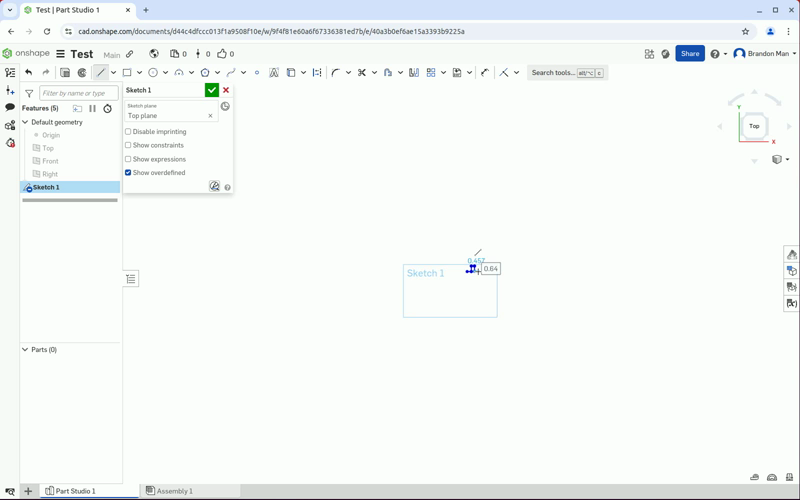
scroll(6)
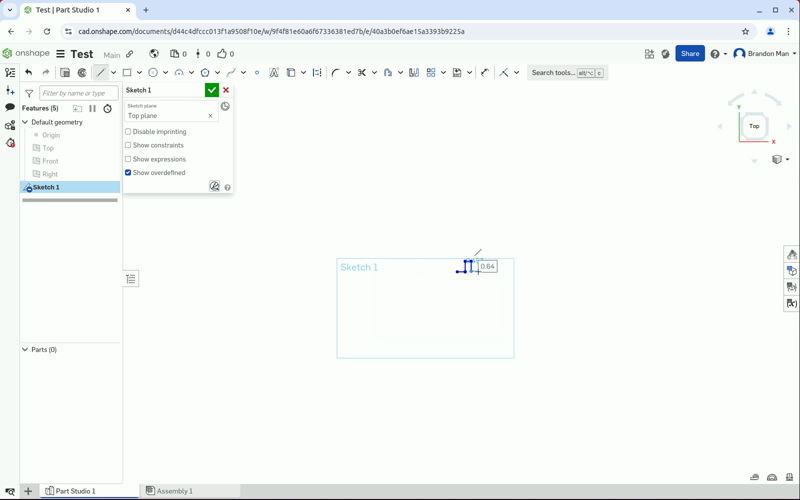
scroll(6)
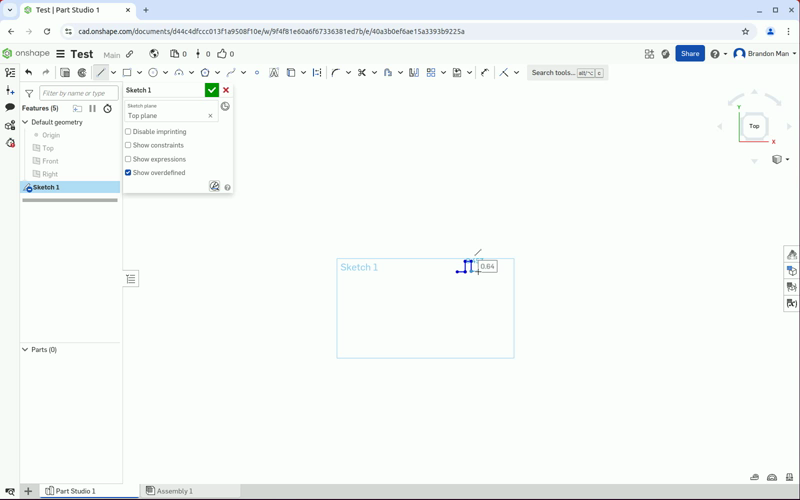
scroll(6)
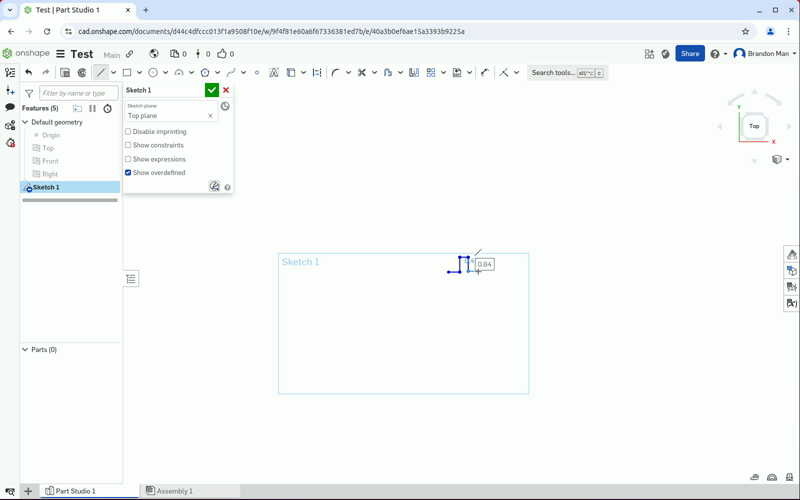
scroll(6)
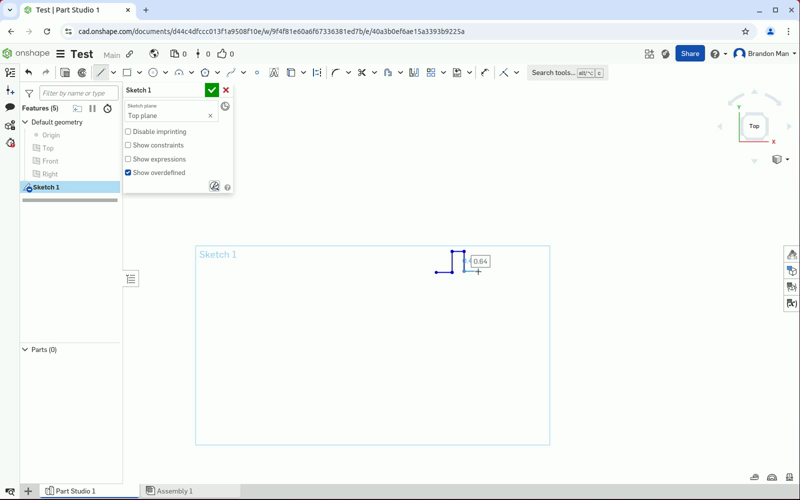
scroll(6)
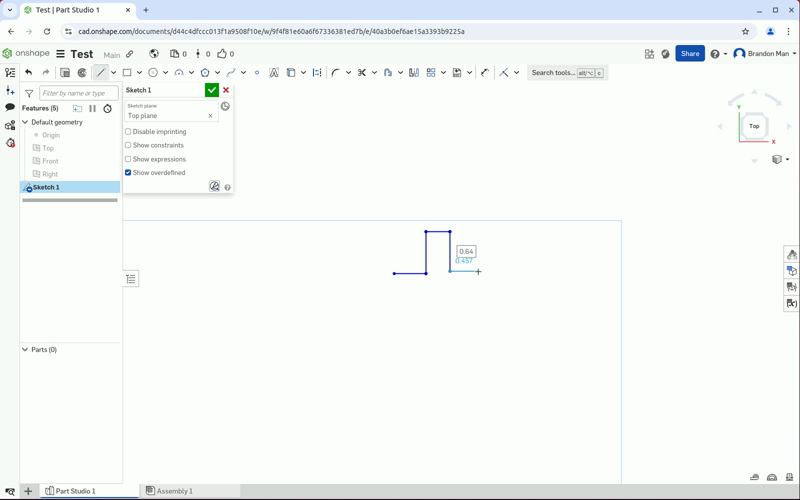
click(478, 271)
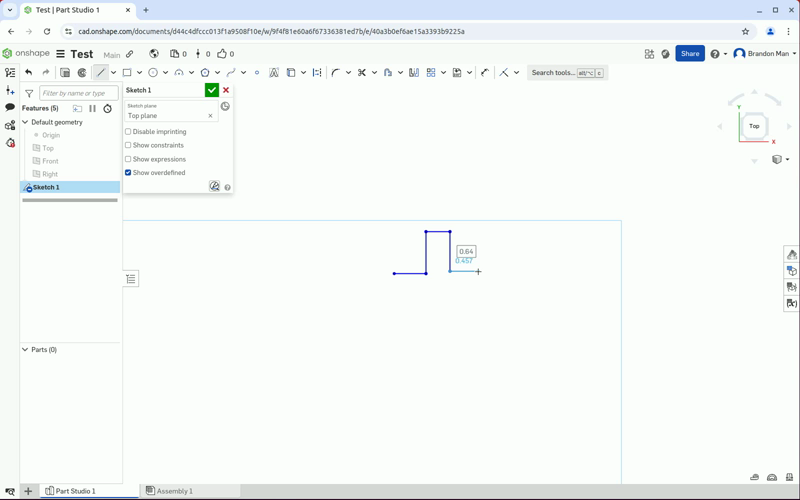
scroll(-6)
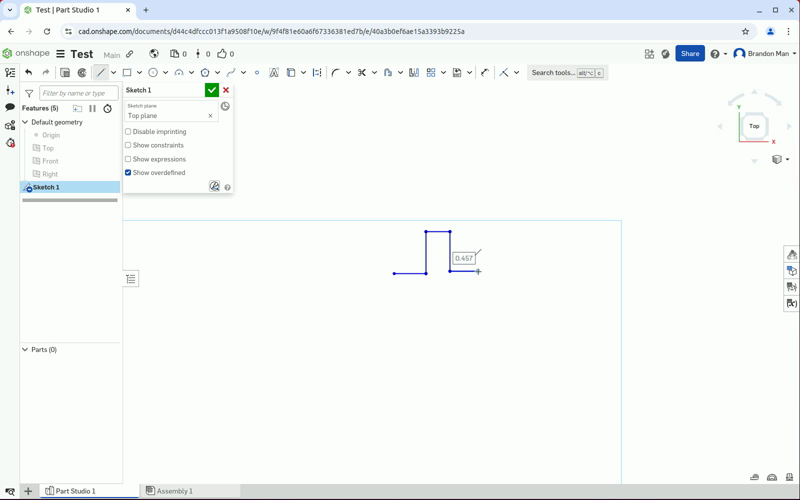
scroll(-6)
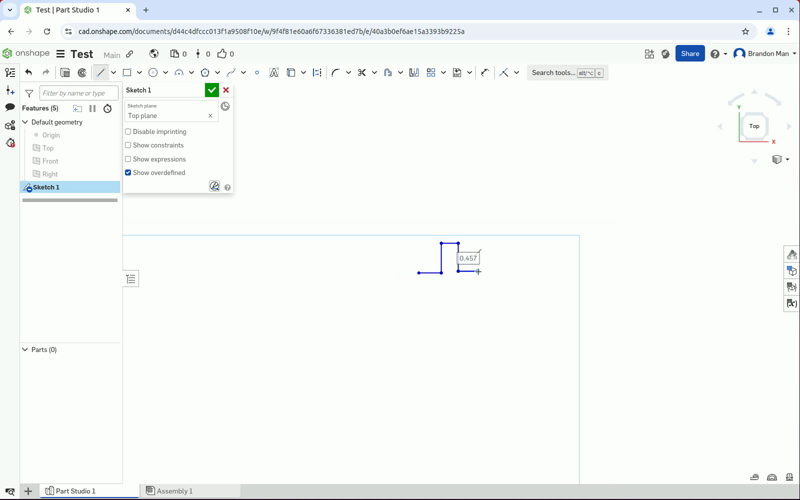
scroll(-6)
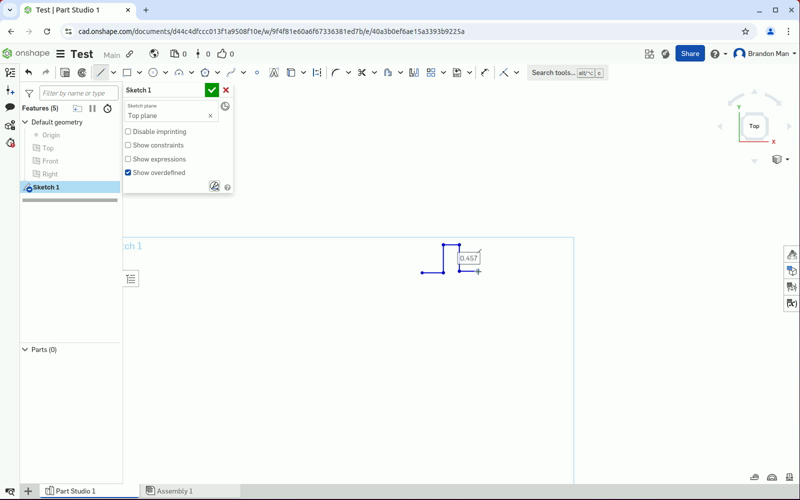
scroll(-6)
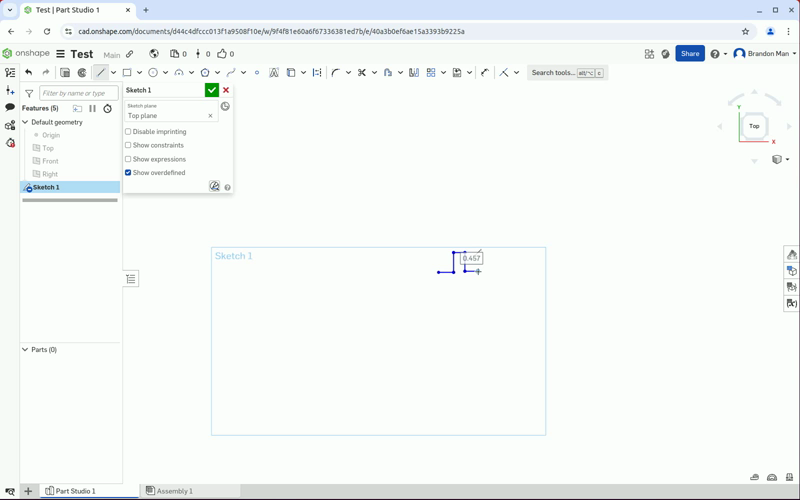
scroll(-6)
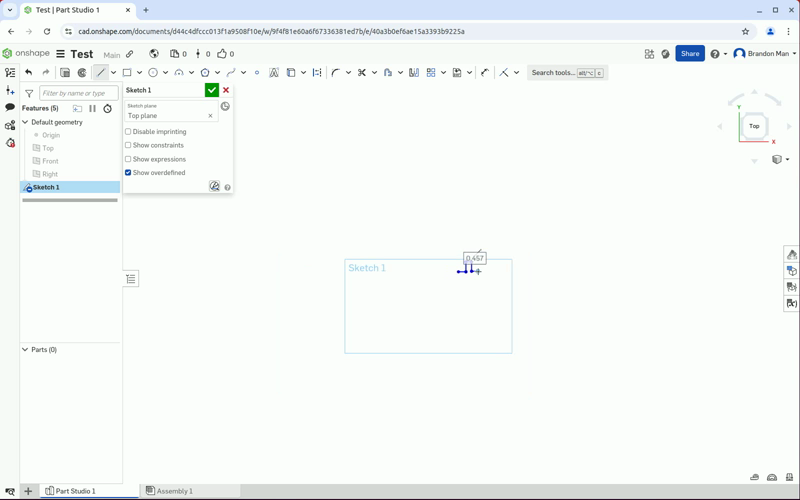
scroll(-6)
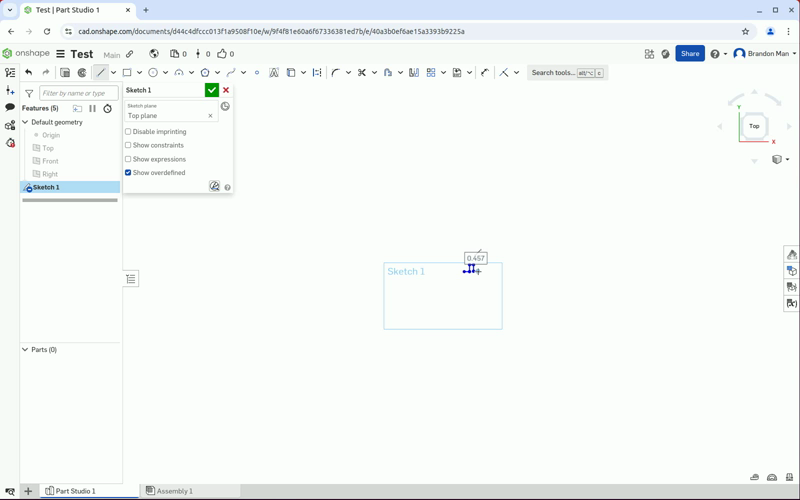
scroll(-6)
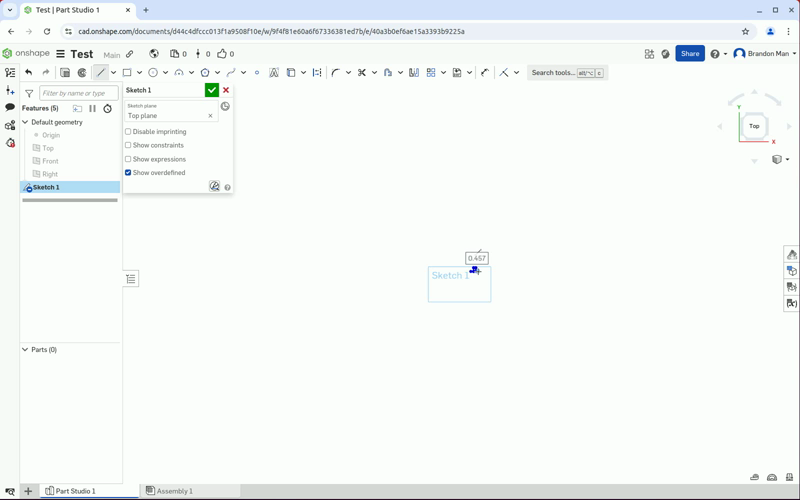
key_up(shift)
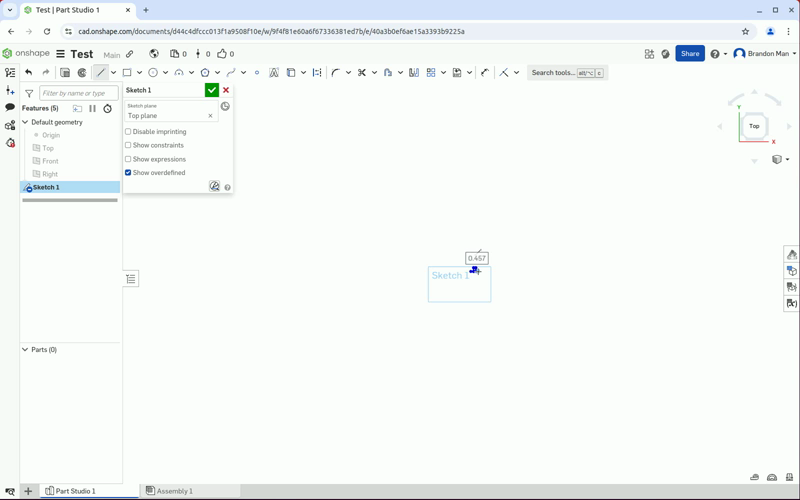
key_down(shift)
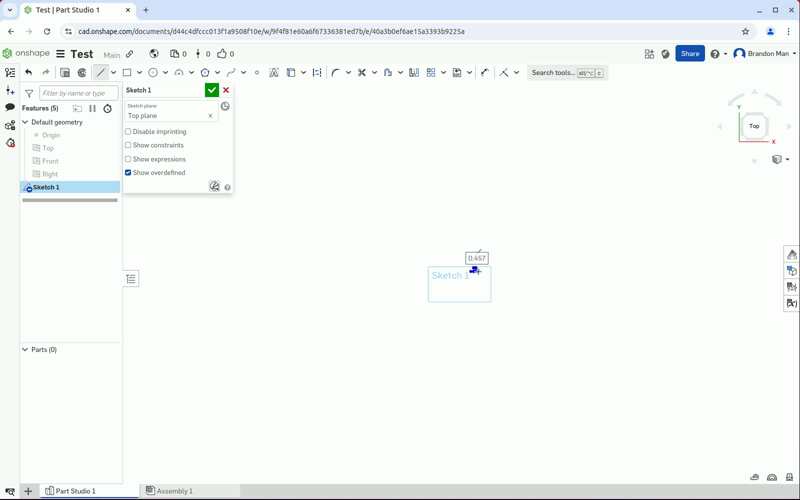
mouse_move(508, 271)
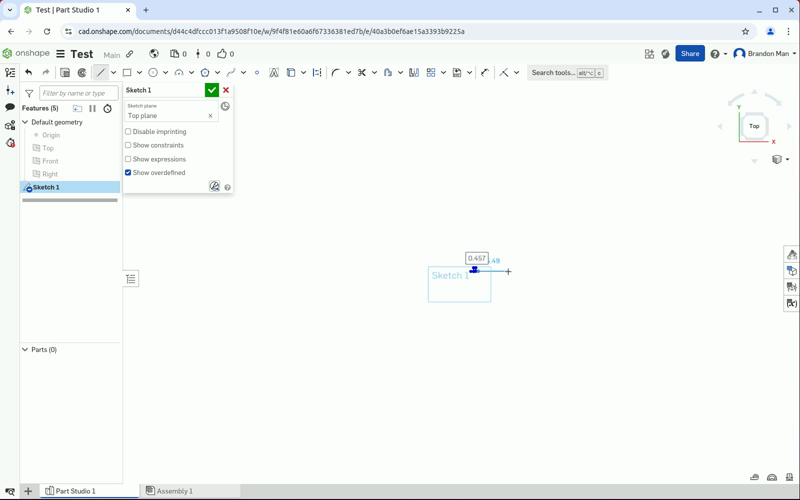
mouse_move(478, 267)
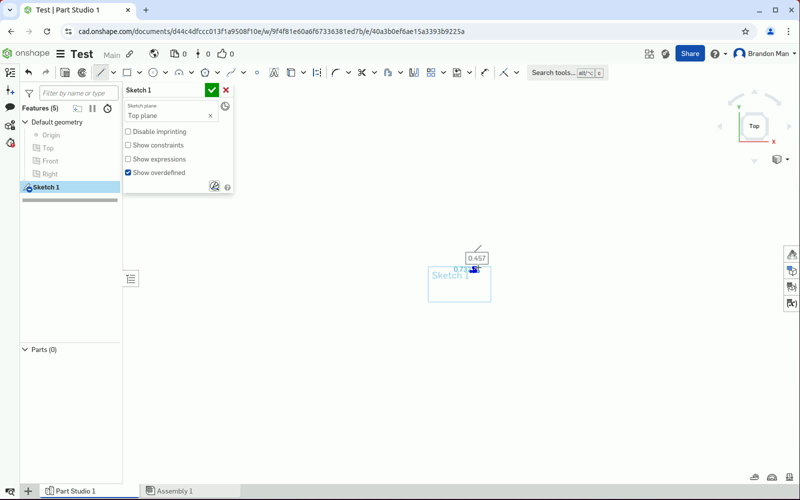
scroll(6)
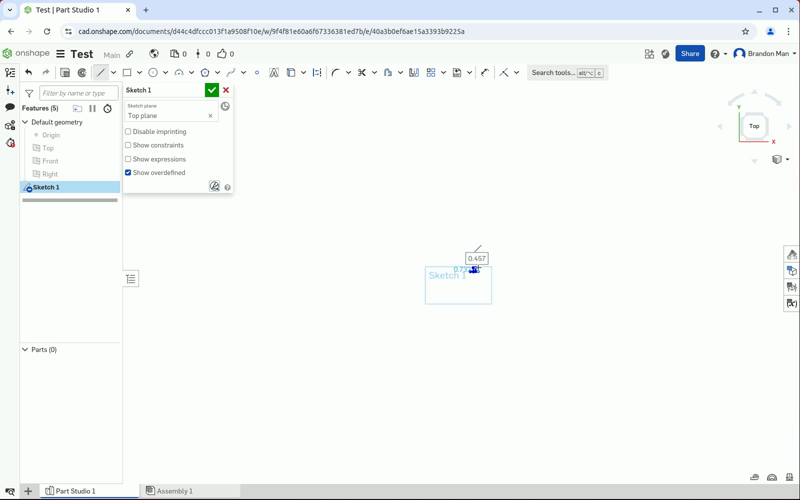
scroll(6)
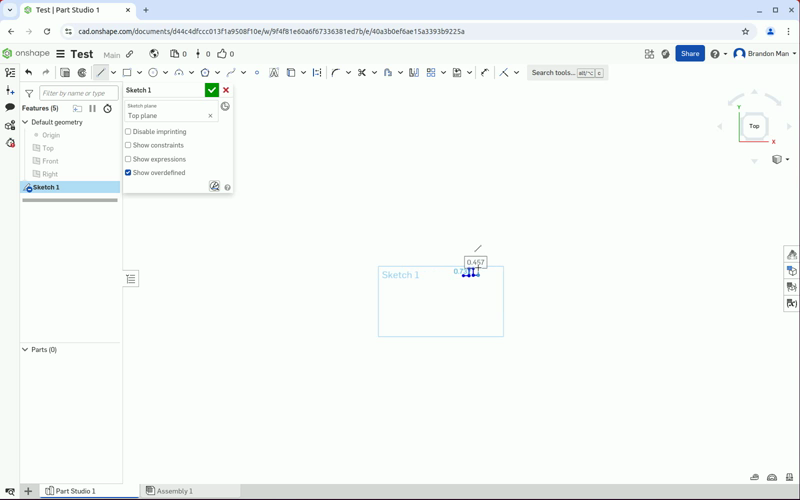
scroll(6)
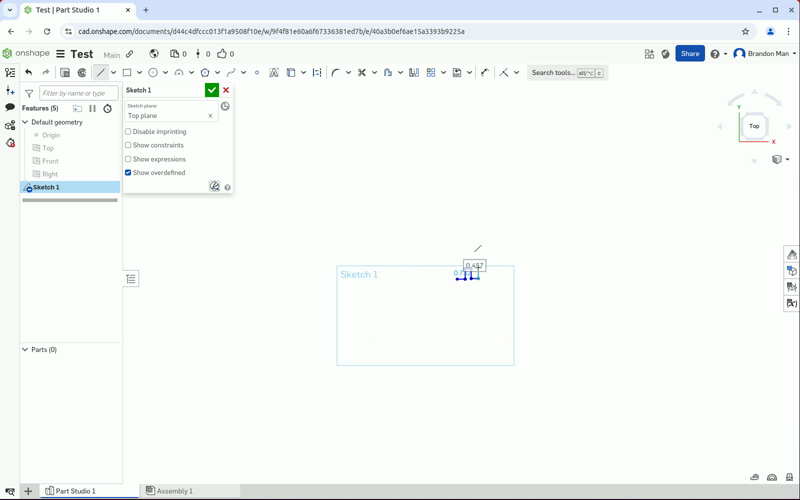
scroll(6)
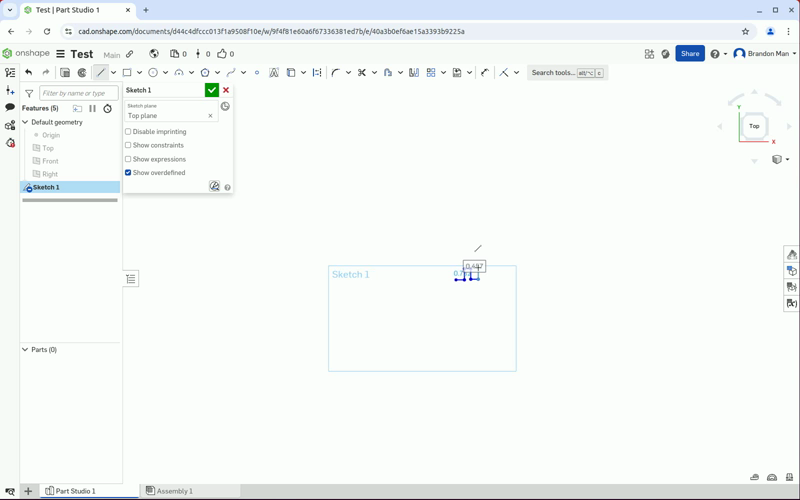
scroll(6)
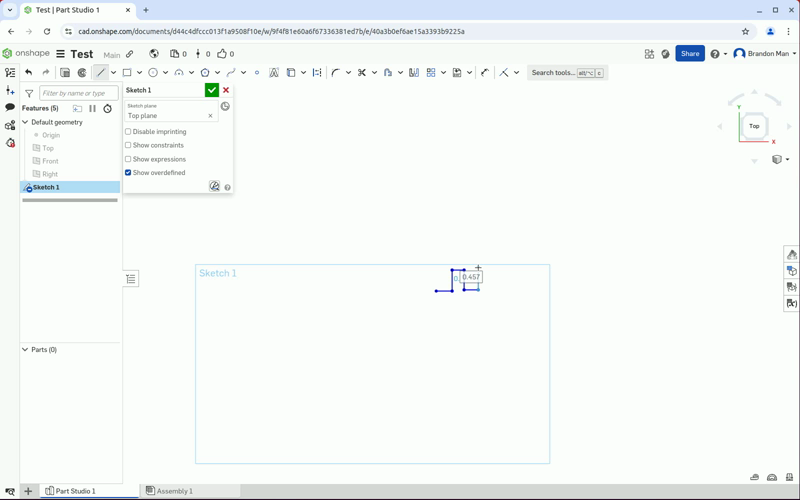
scroll(6)
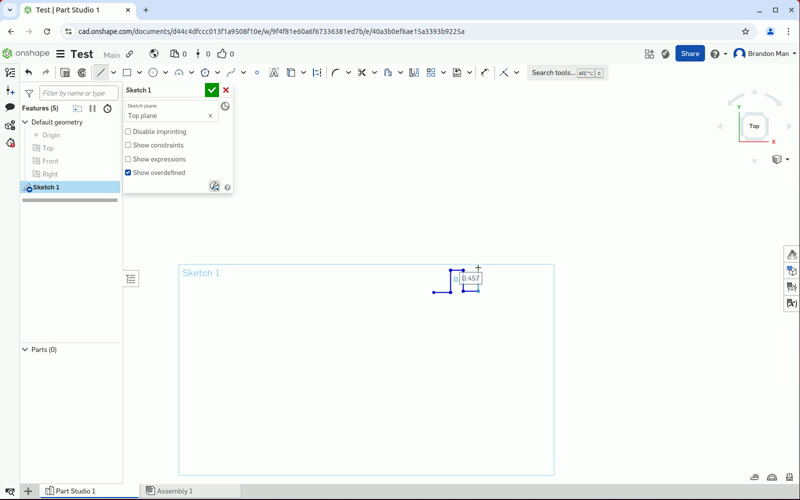
scroll(6)
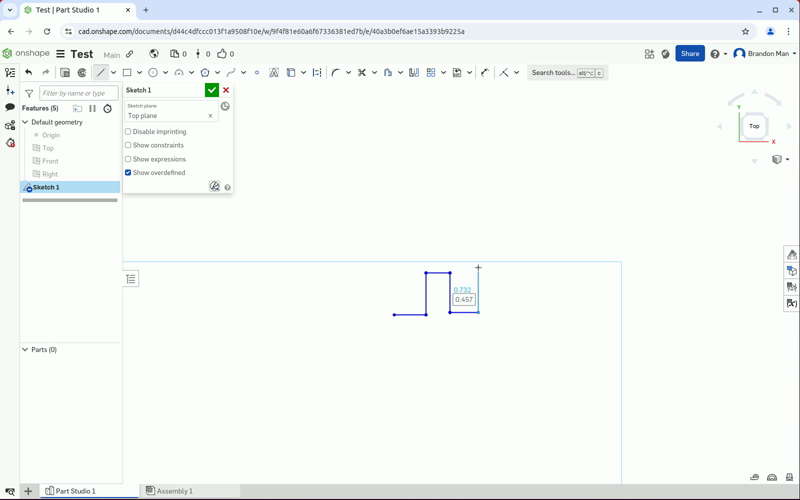
click(478, 267)
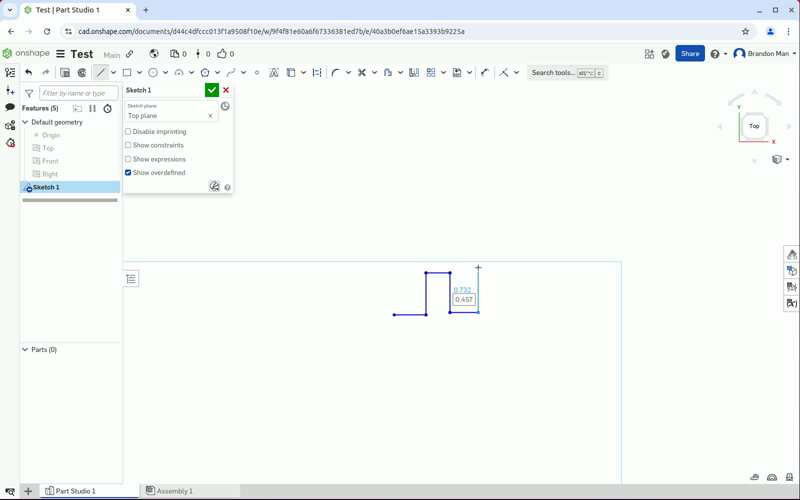
scroll(-6)
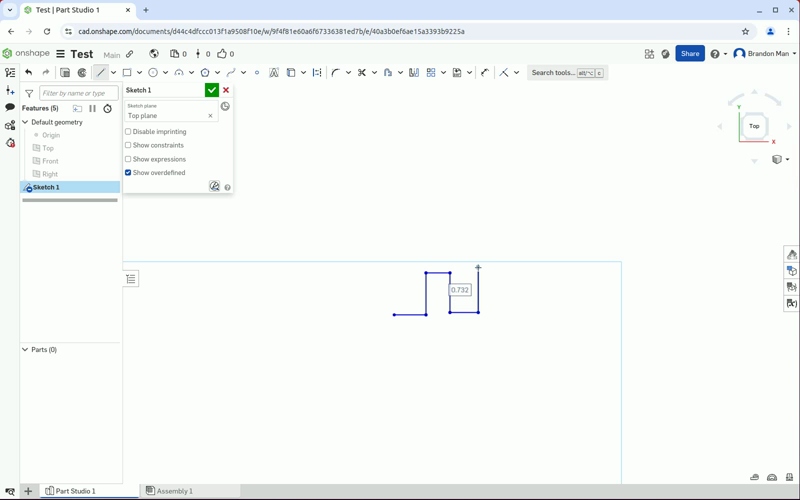
scroll(-6)
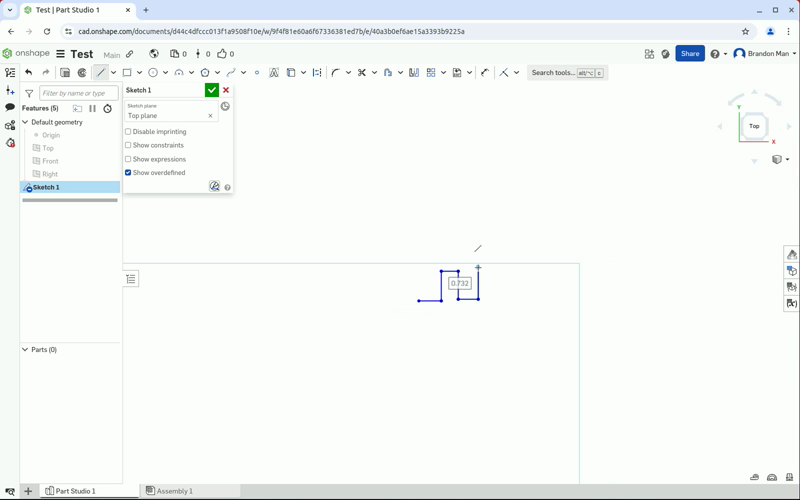
scroll(-6)
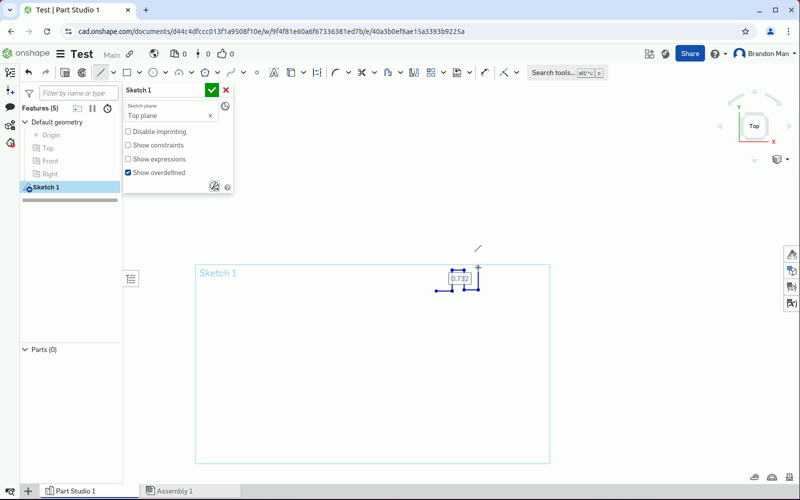
scroll(-6)
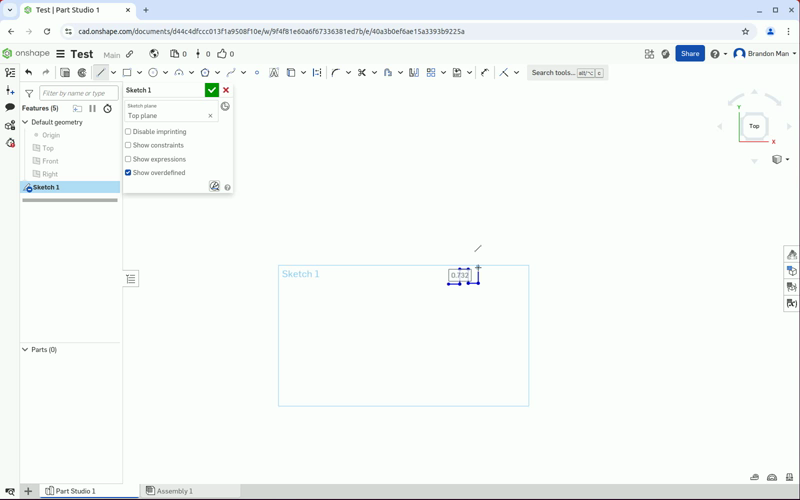
scroll(-6)
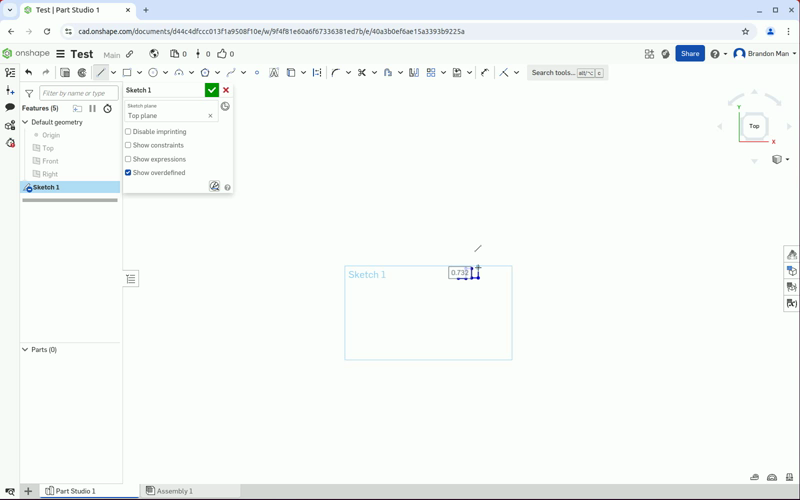
scroll(-6)
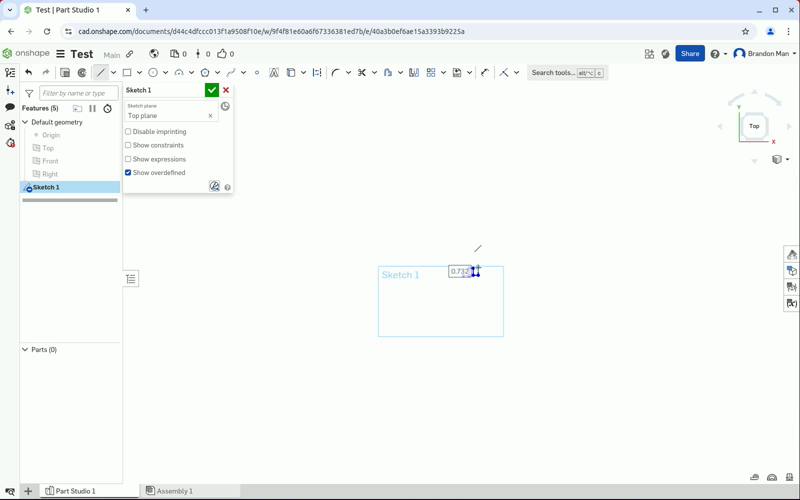
scroll(-6)
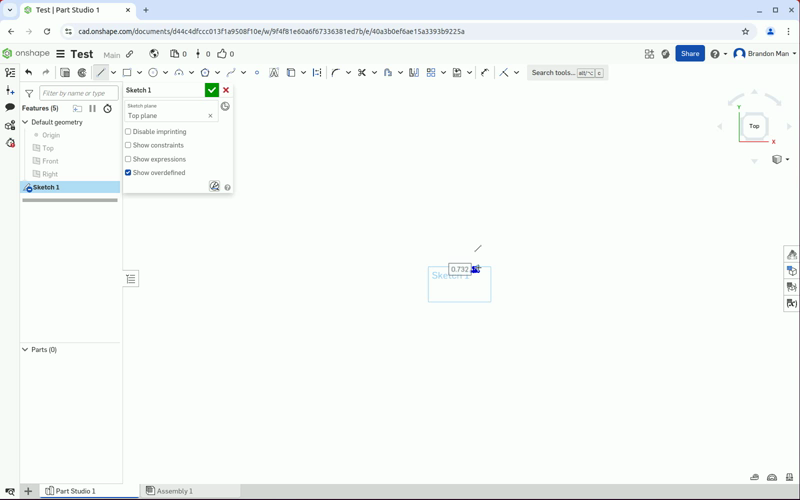
key_up(shift)
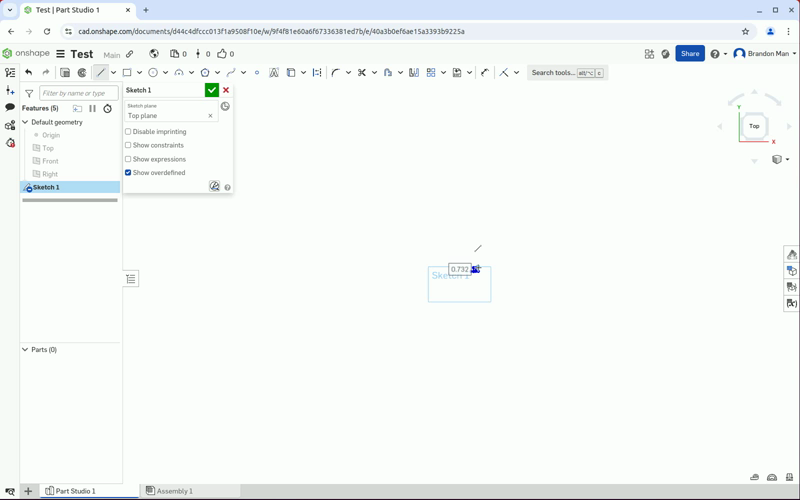
key_down(shift)
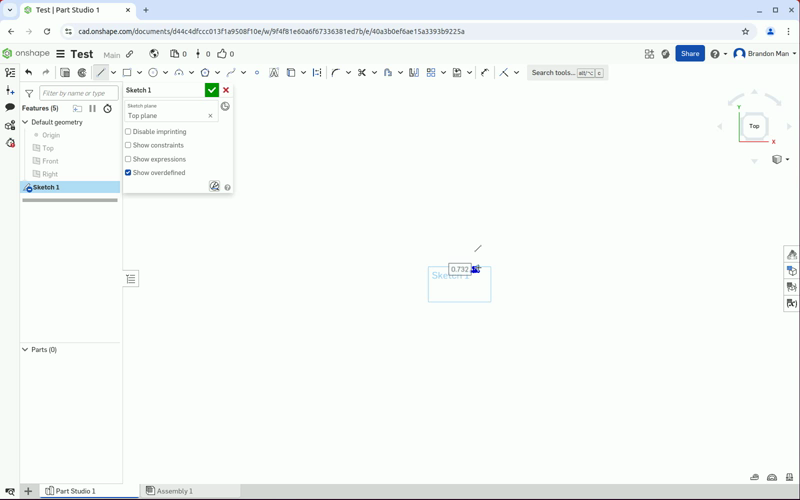
mouse_move(508, 267)
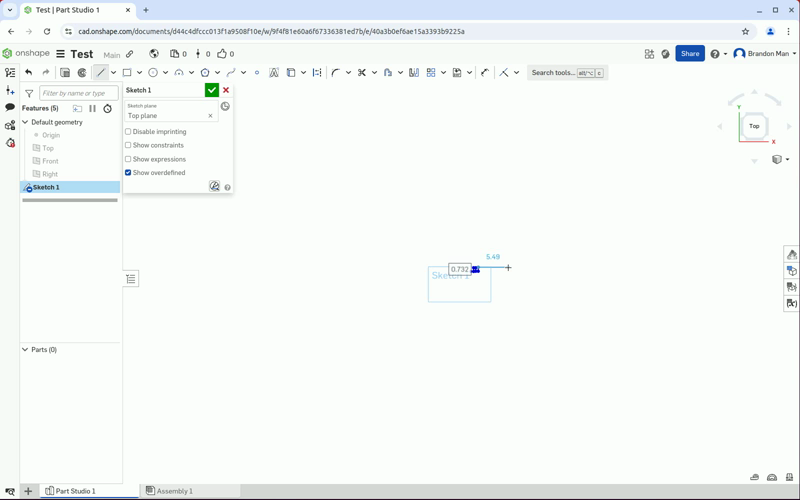
mouse_move(471, 267)
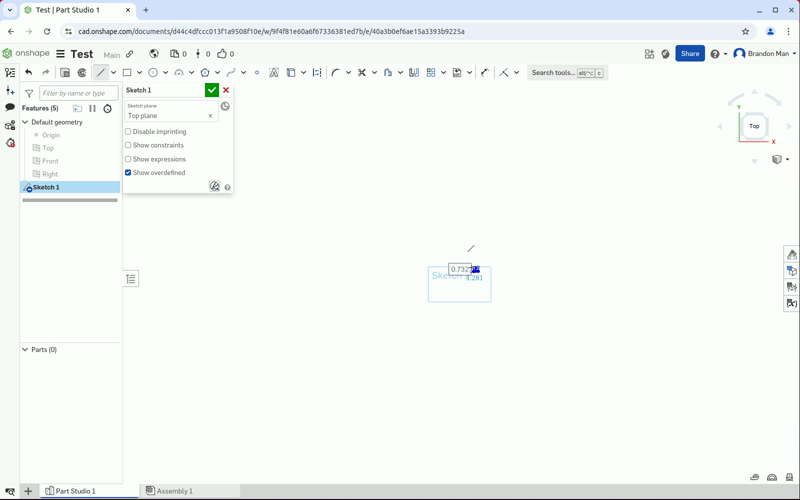
scroll(6)
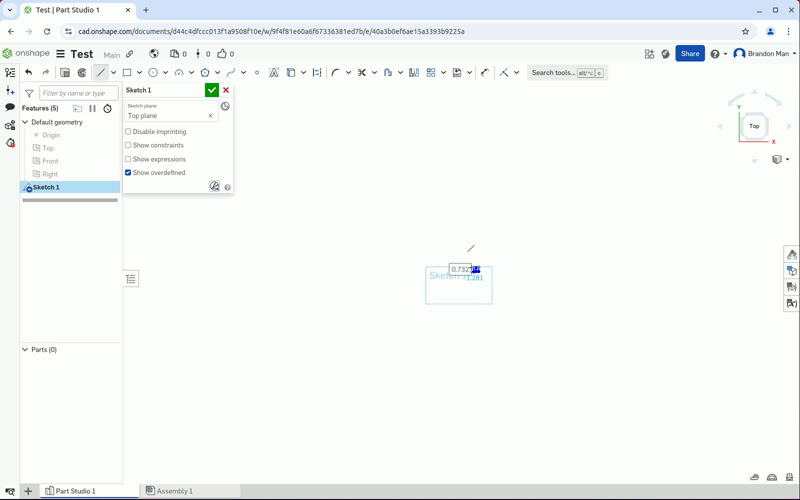
scroll(6)
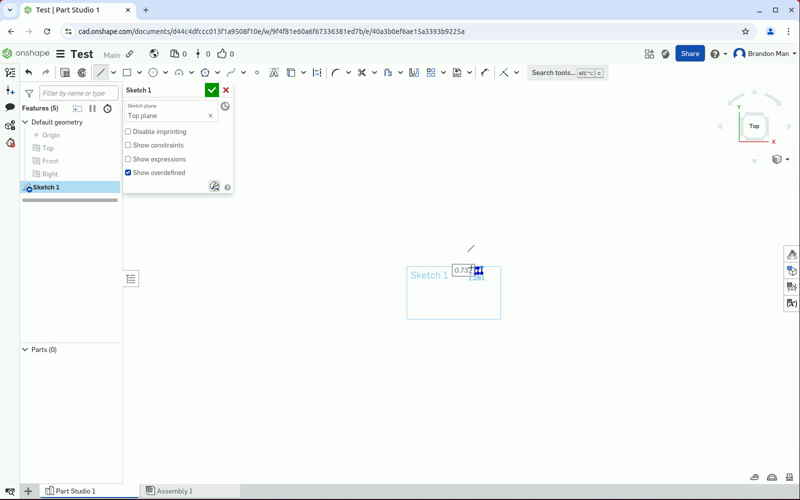
scroll(6)
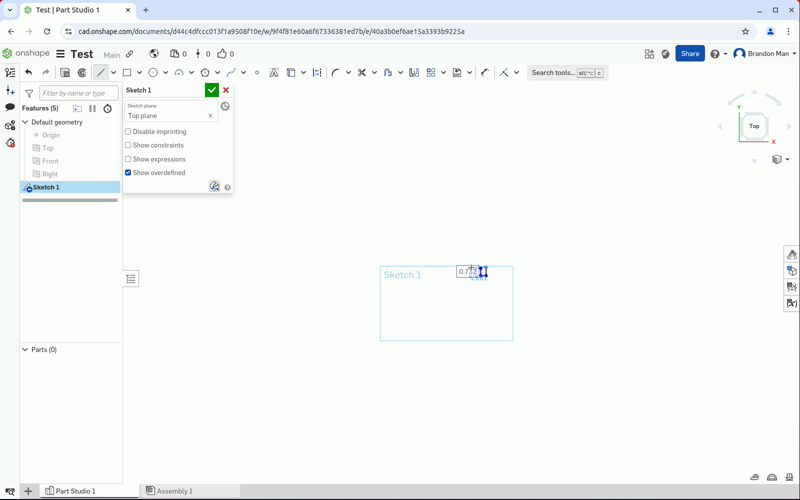
scroll(6)
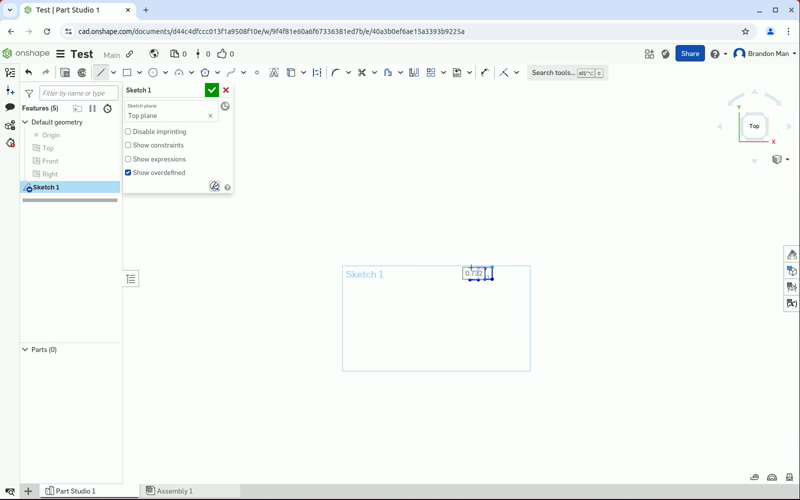
scroll(6)
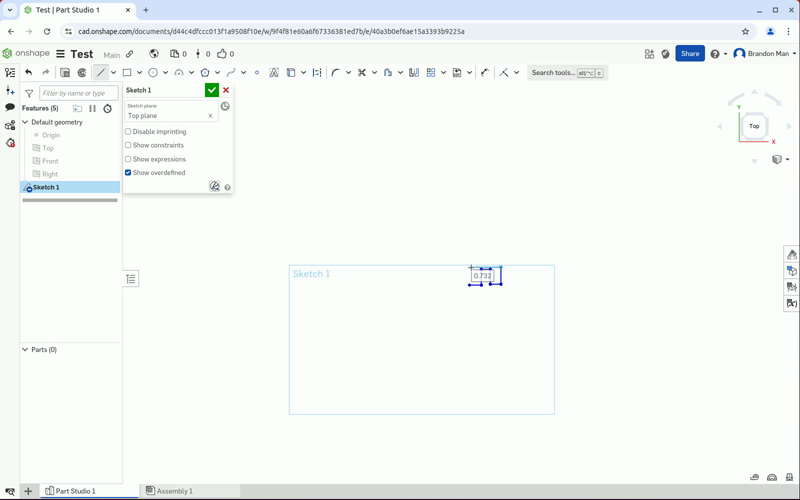
scroll(6)
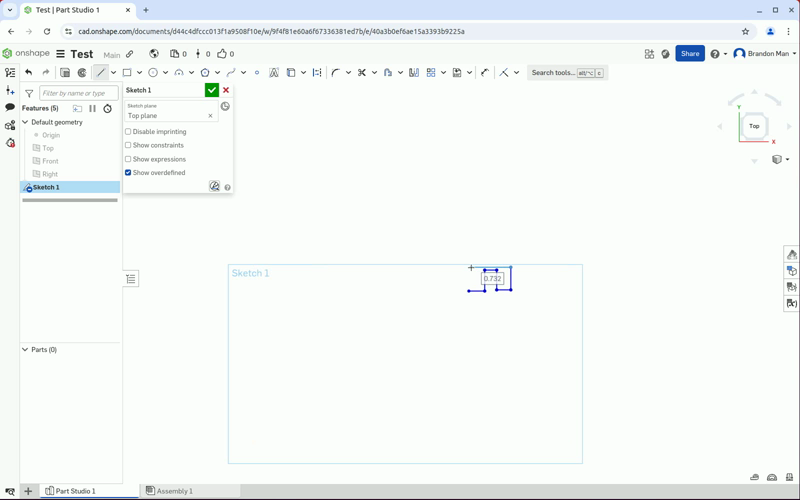
scroll(6)
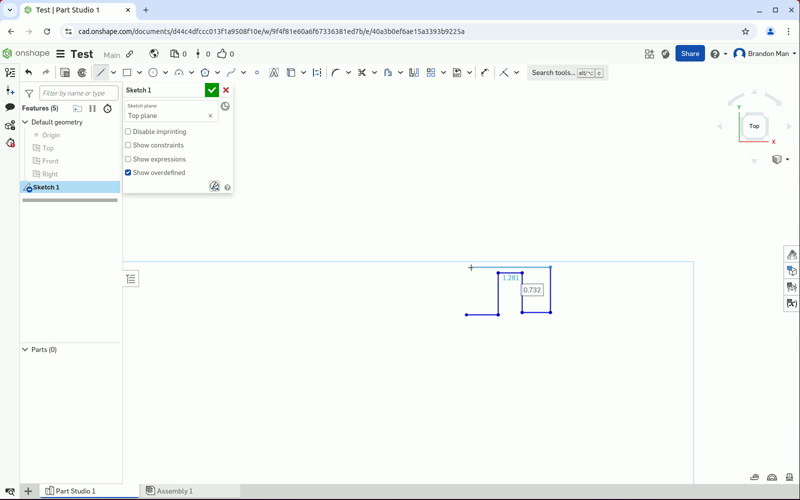
click(471, 267)
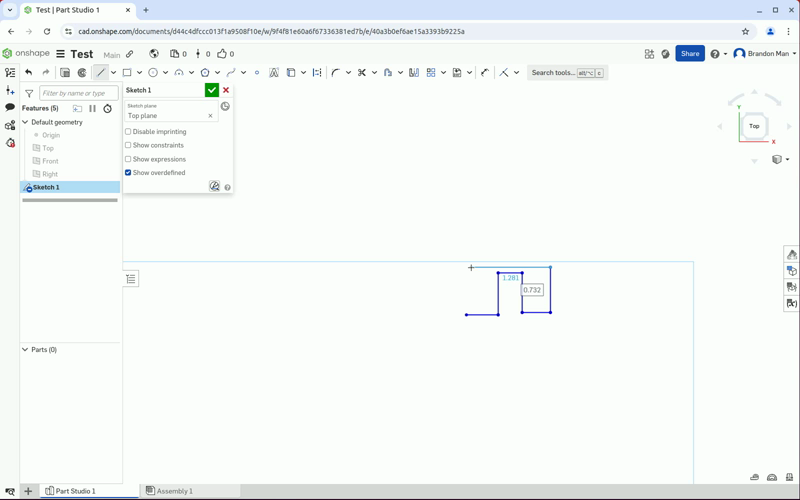
scroll(-6)
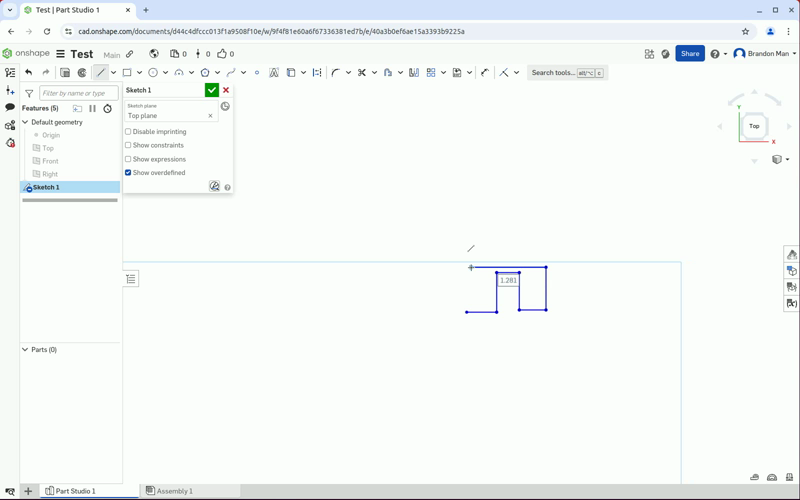
scroll(-6)
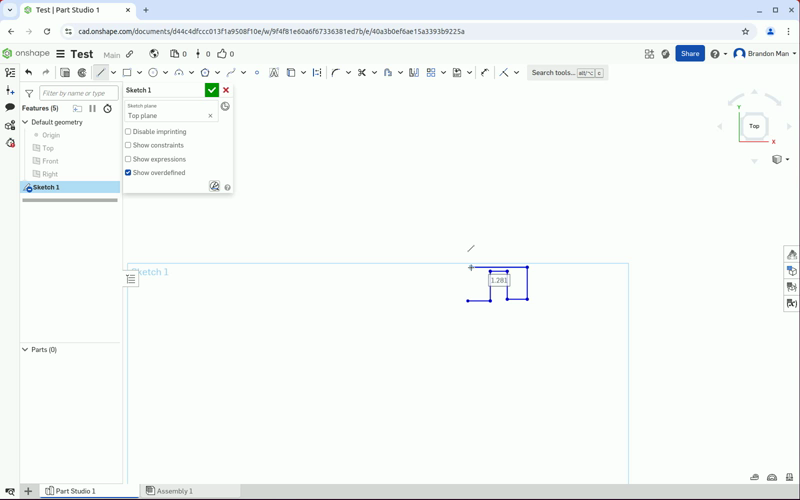
scroll(-6)
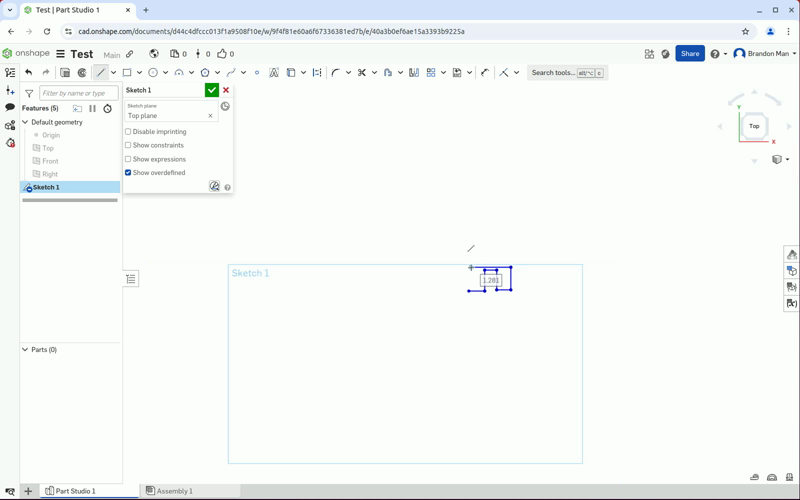
scroll(-6)
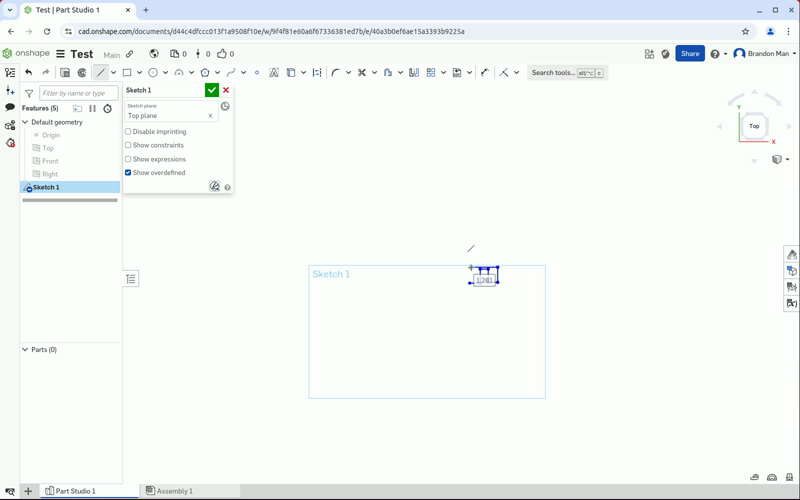
scroll(-6)
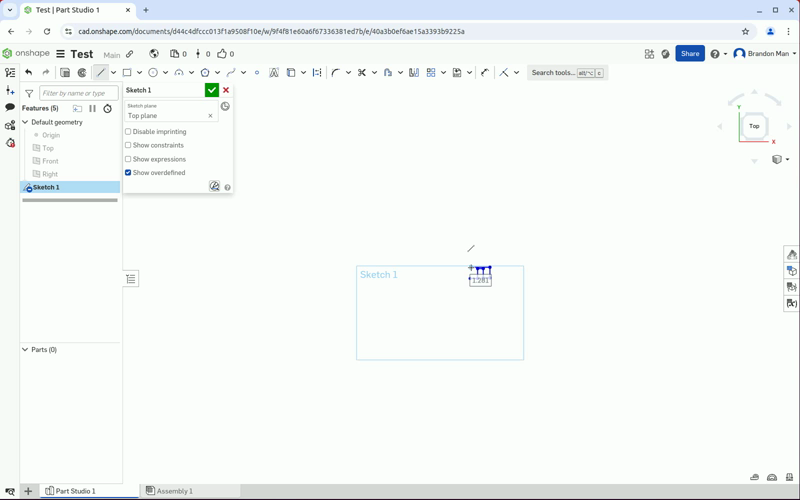
scroll(-6)
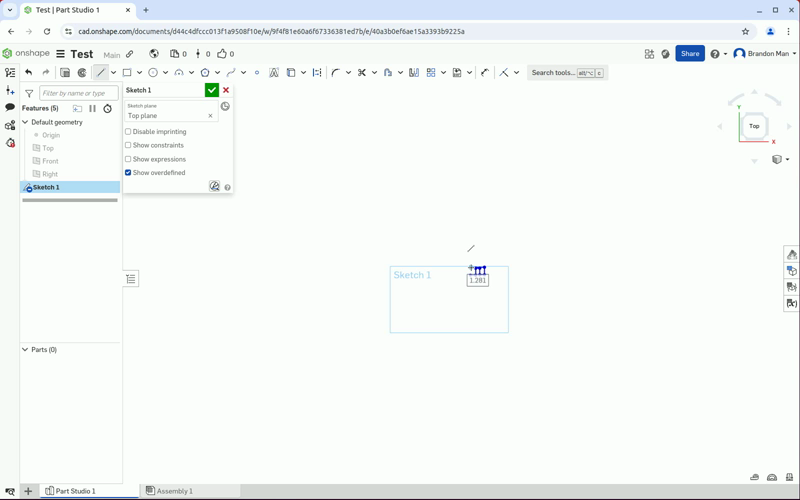
scroll(-6)
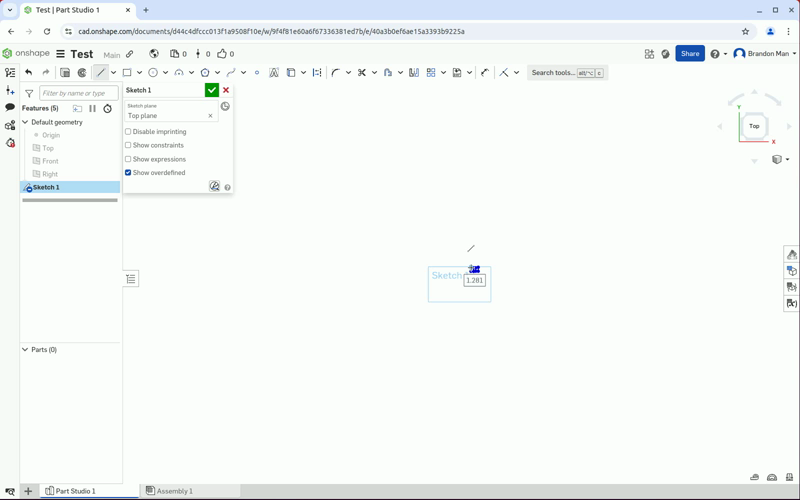
key_up(shift)
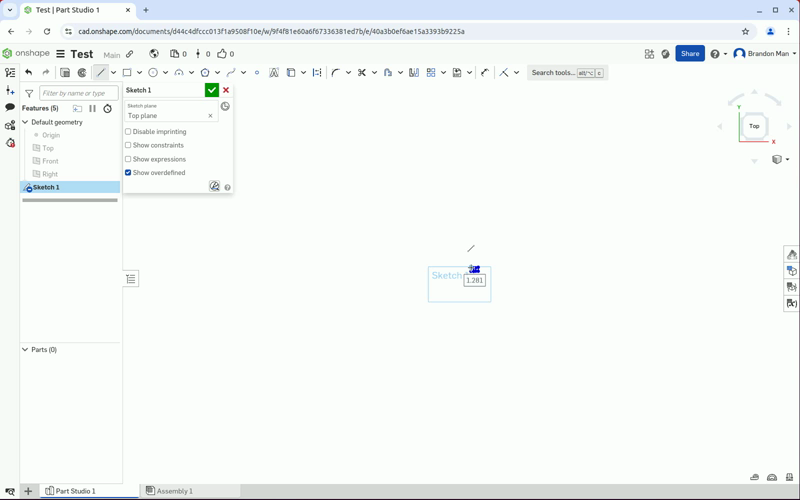
mouse_move(501, 267)
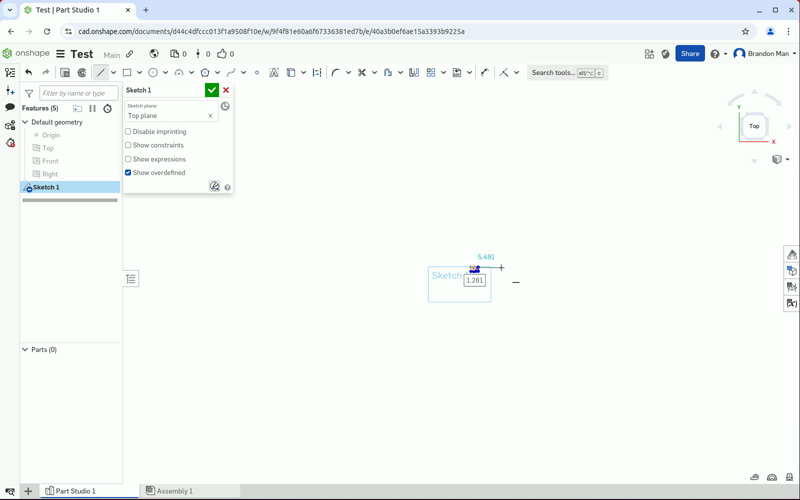
key_down(shift)
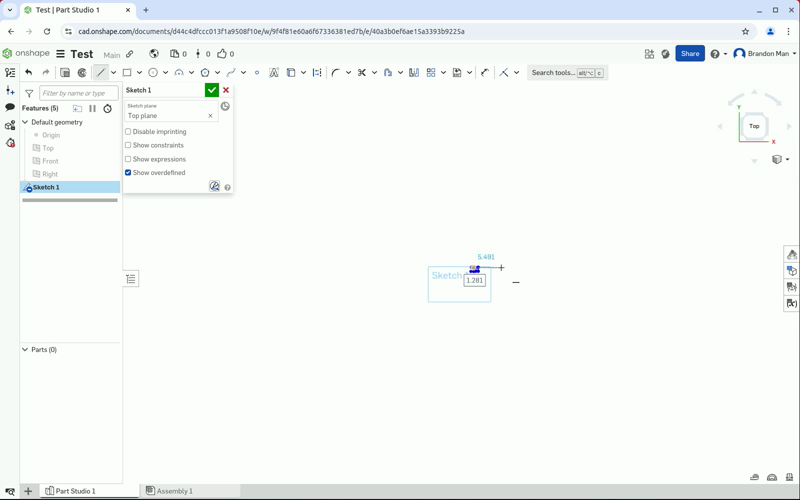
mouse_move(471, 271)
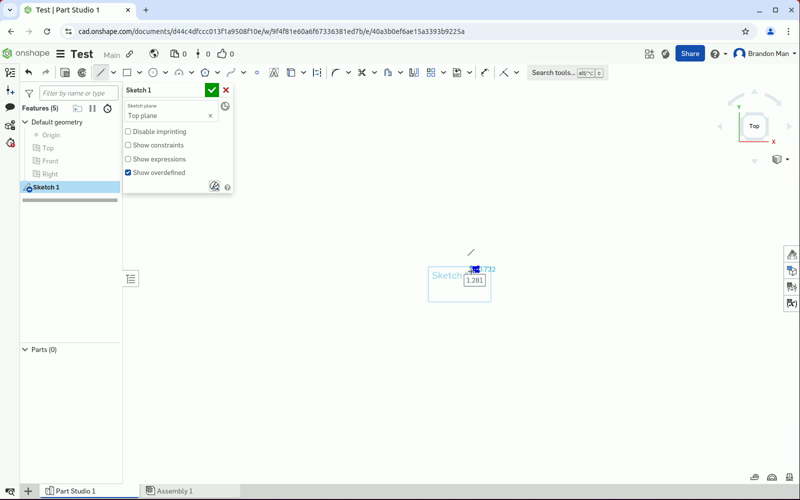
scroll(6)
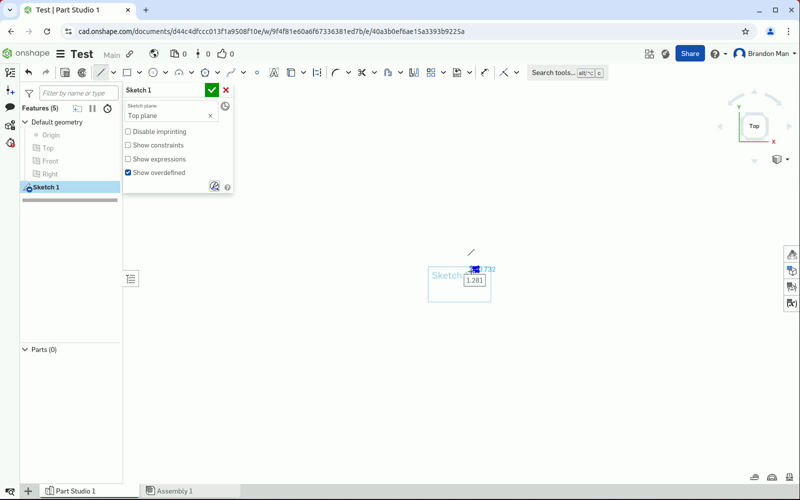
scroll(6)
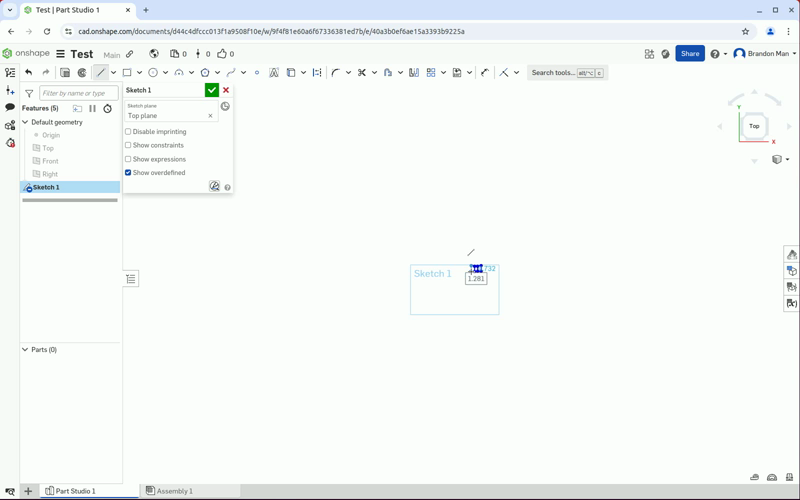
scroll(6)
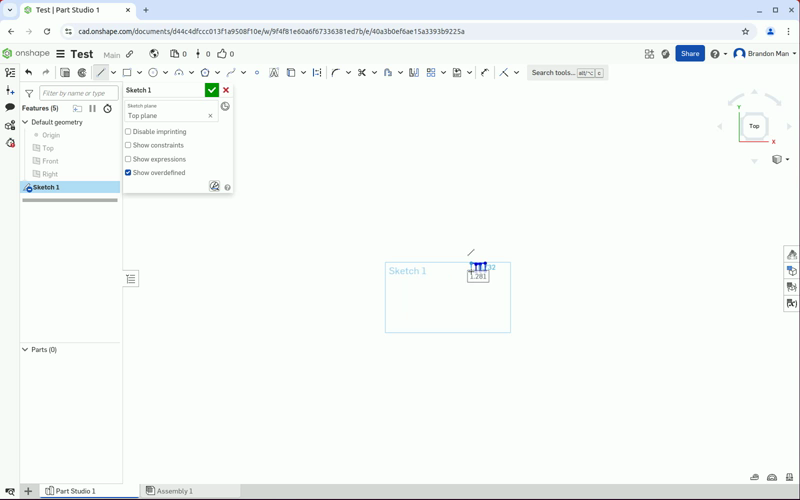
scroll(6)
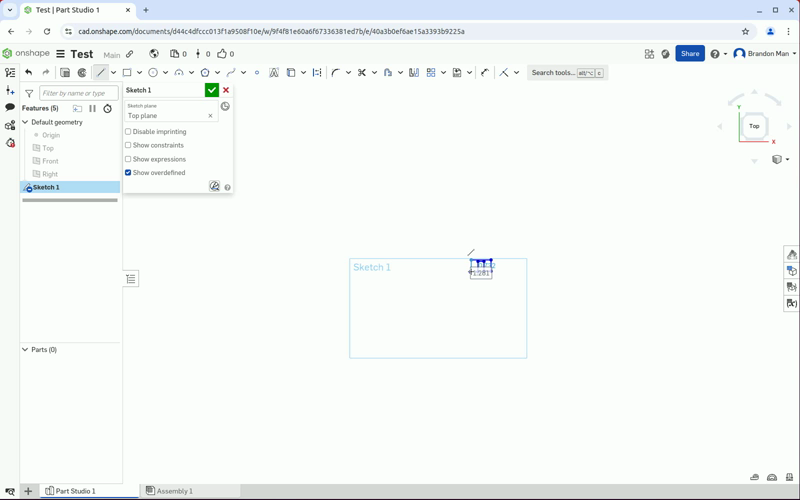
scroll(6)
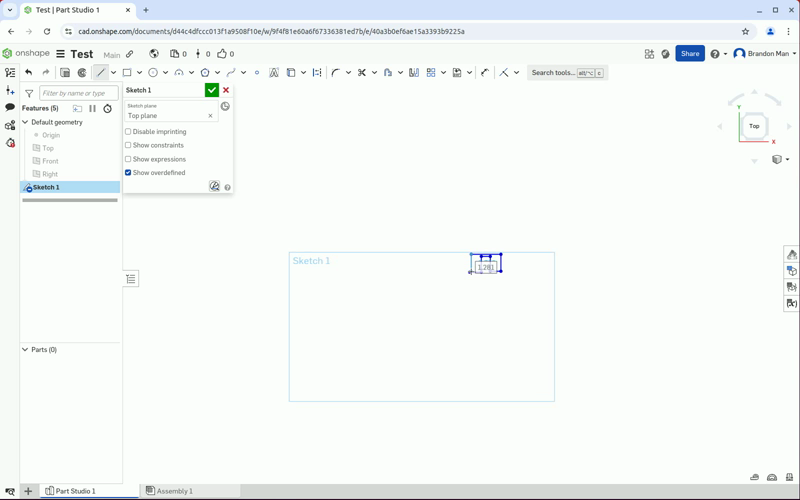
scroll(6)
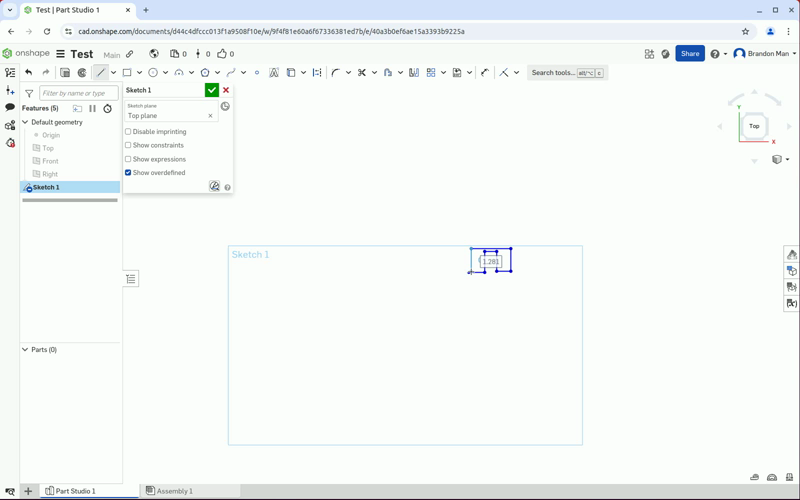
scroll(6)
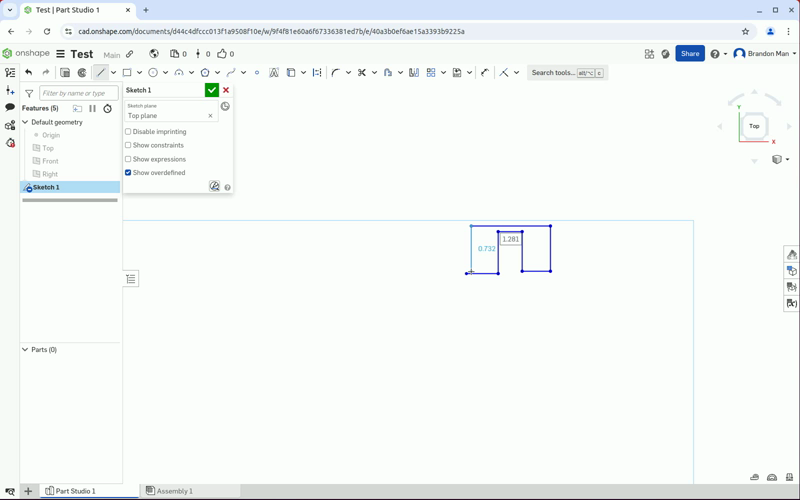
key_up(shift)
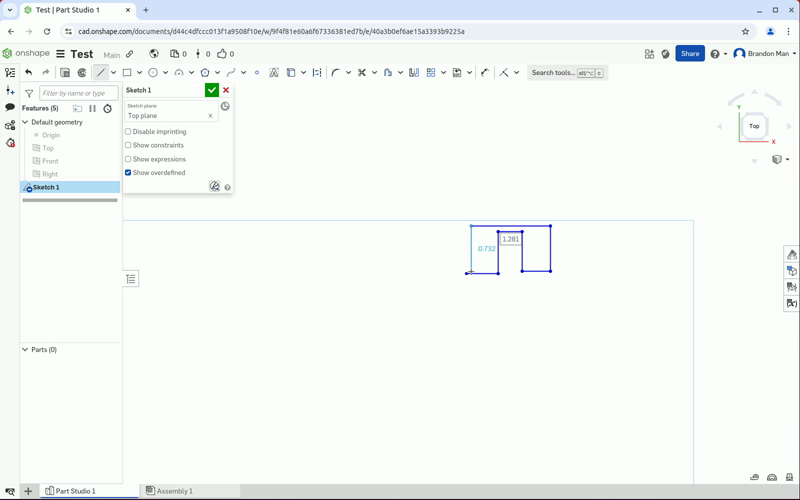
click(471, 271)
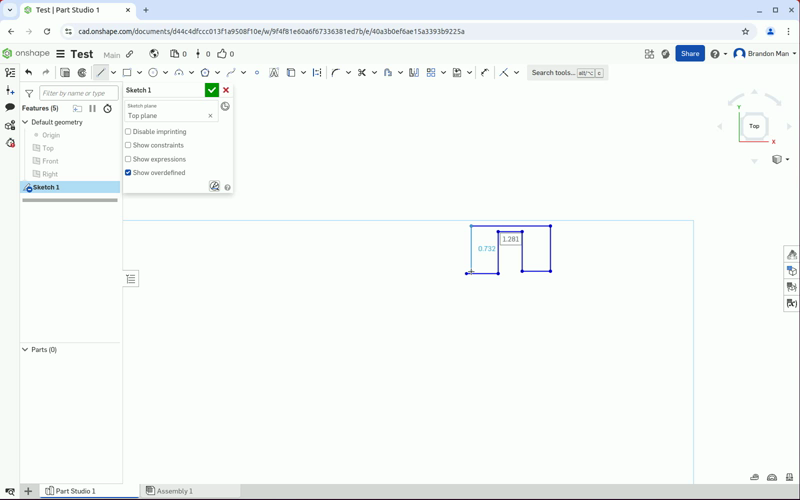
scroll(-6)
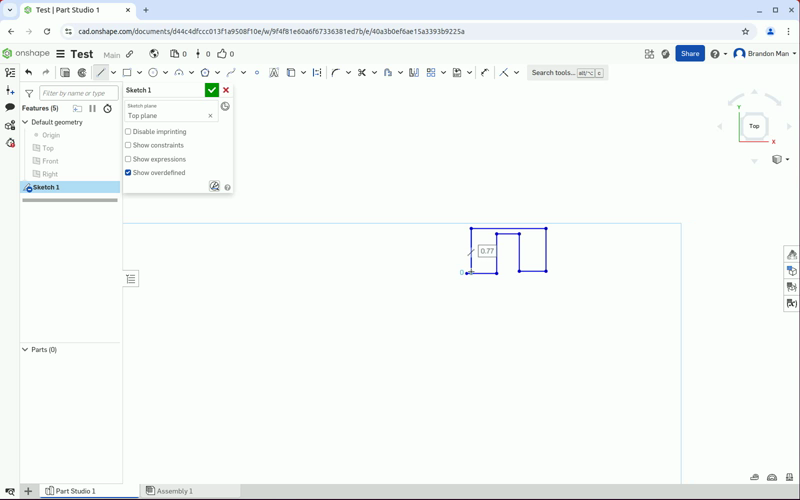
scroll(-6)
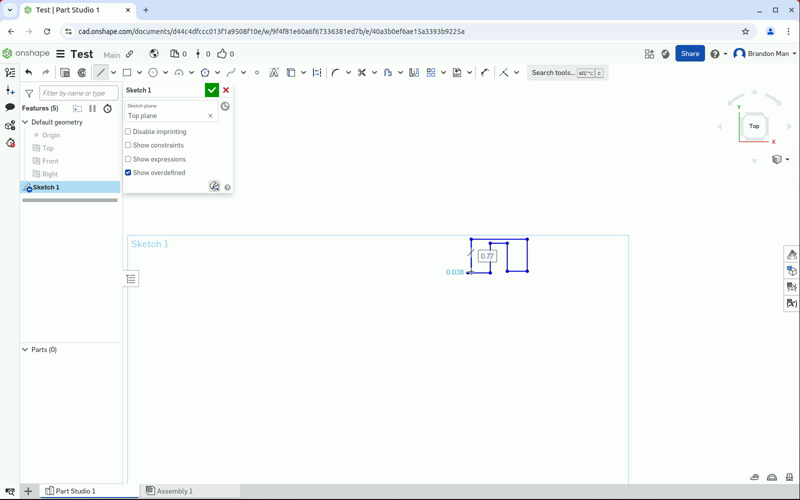
scroll(-6)
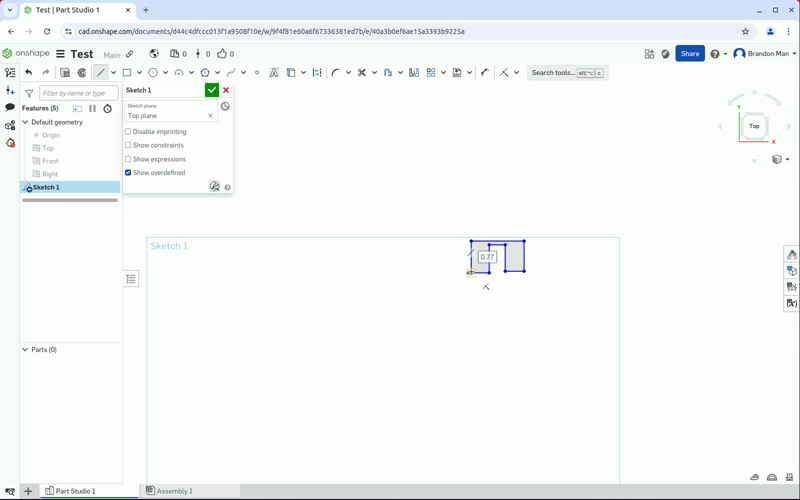
scroll(-6)
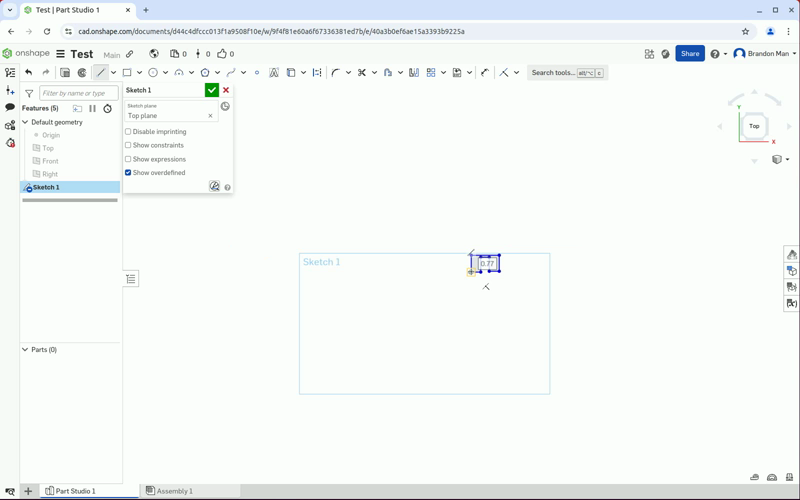
scroll(-6)
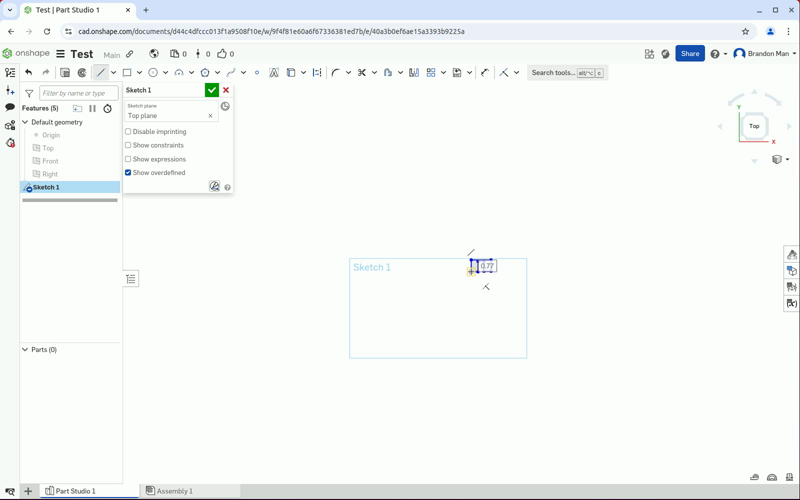
scroll(-6)
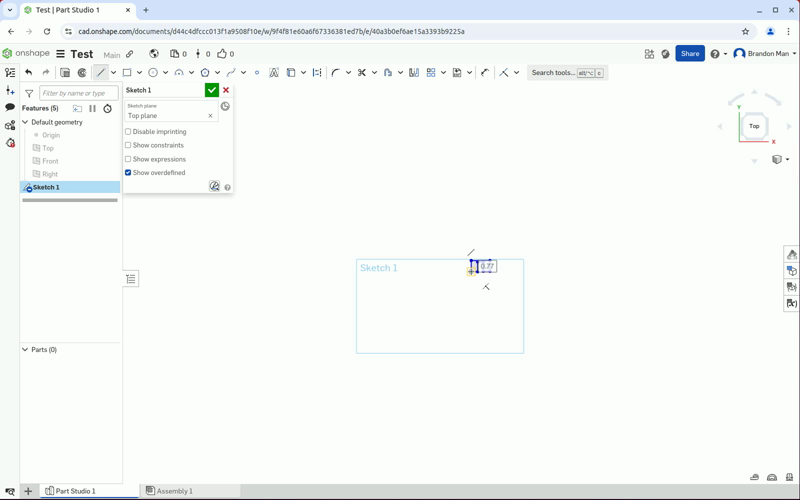
scroll(-6)
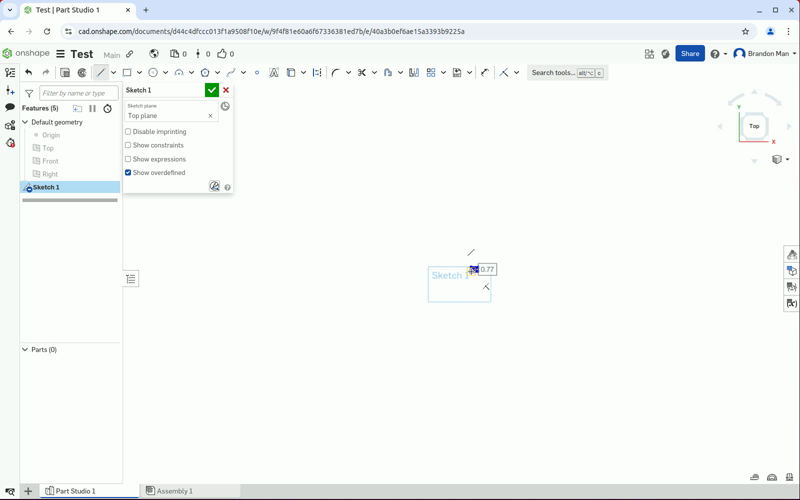
key(esc)
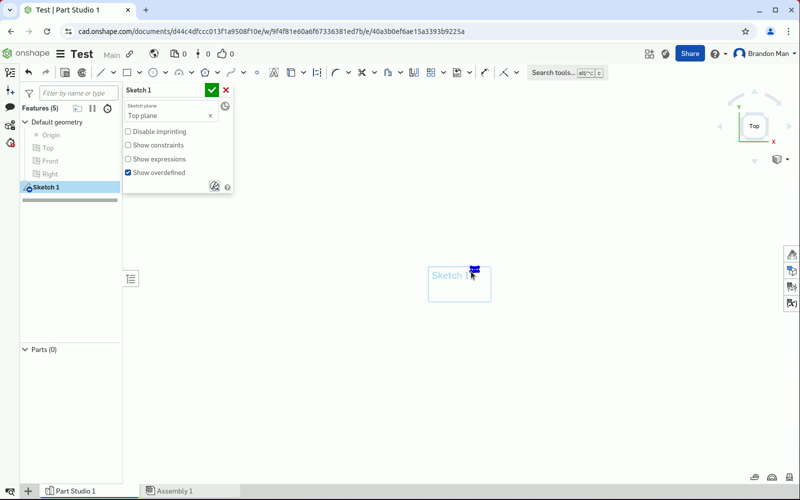
mouse_move(473, 268)
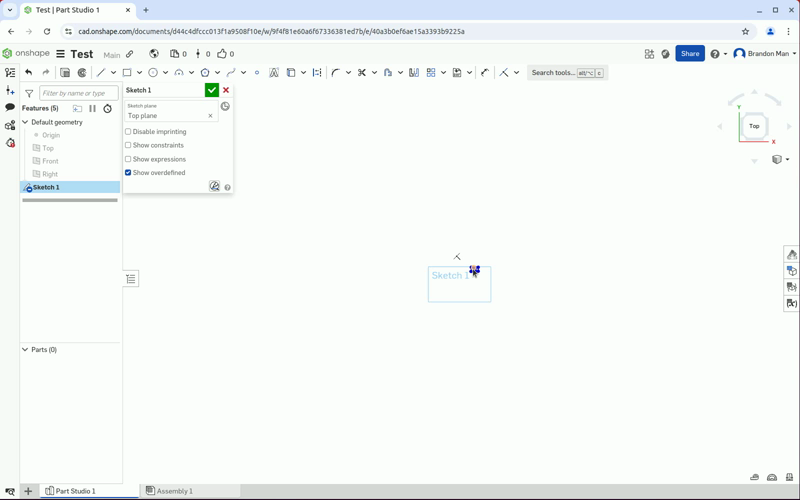
scroll(6)
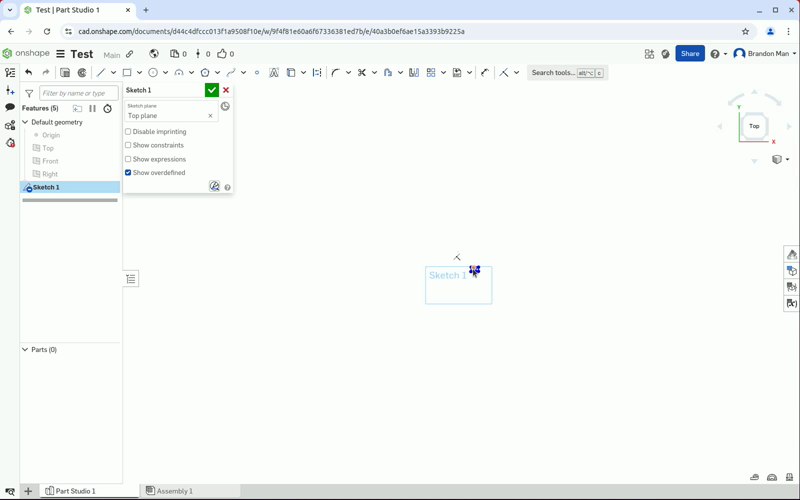
scroll(6)
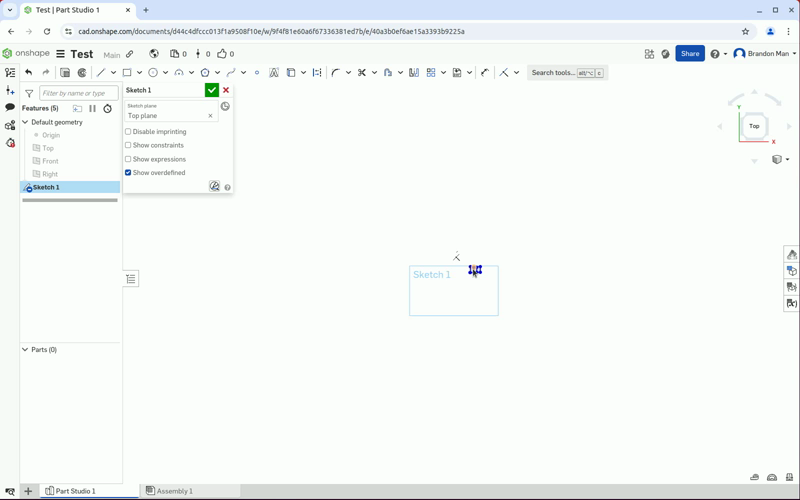
scroll(6)
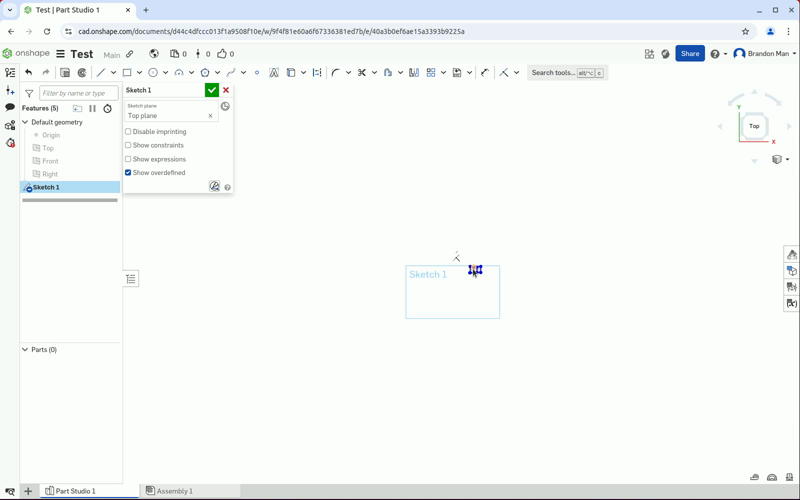
scroll(6)
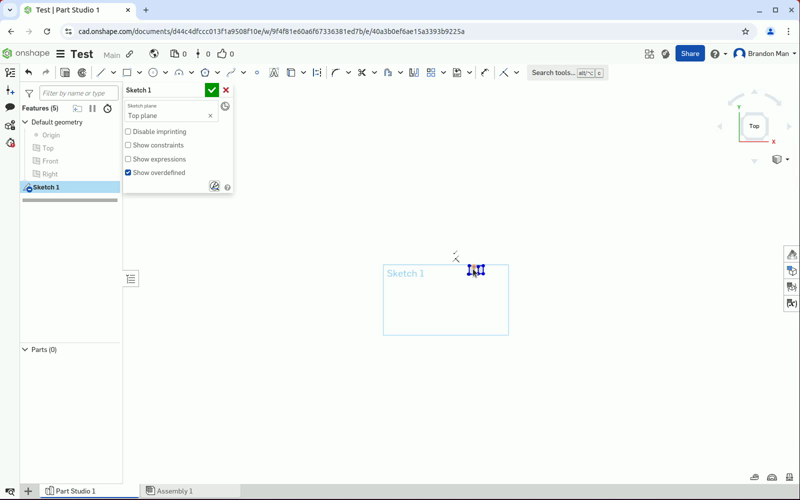
scroll(6)
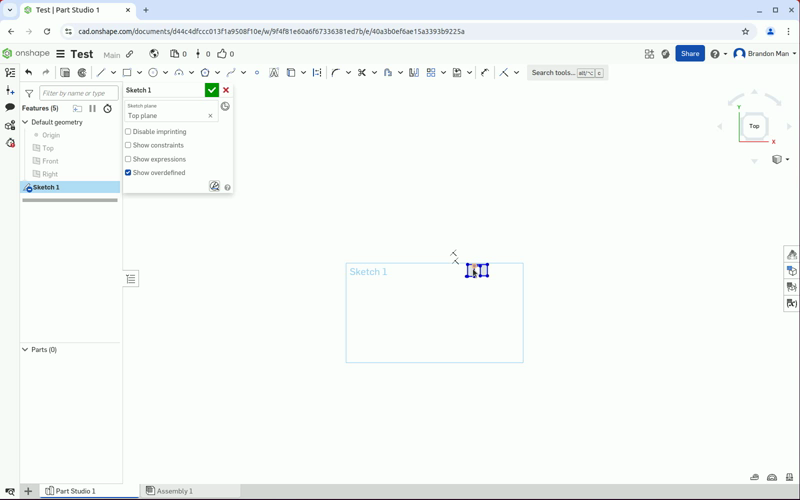
scroll(6)
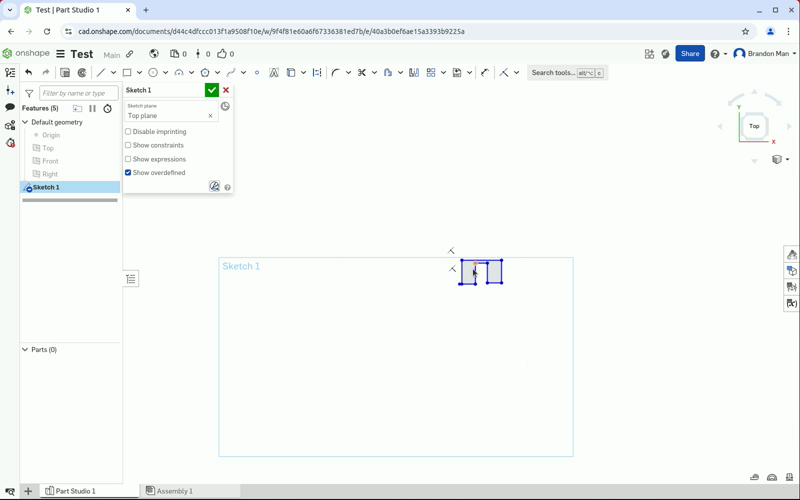
scroll(6)
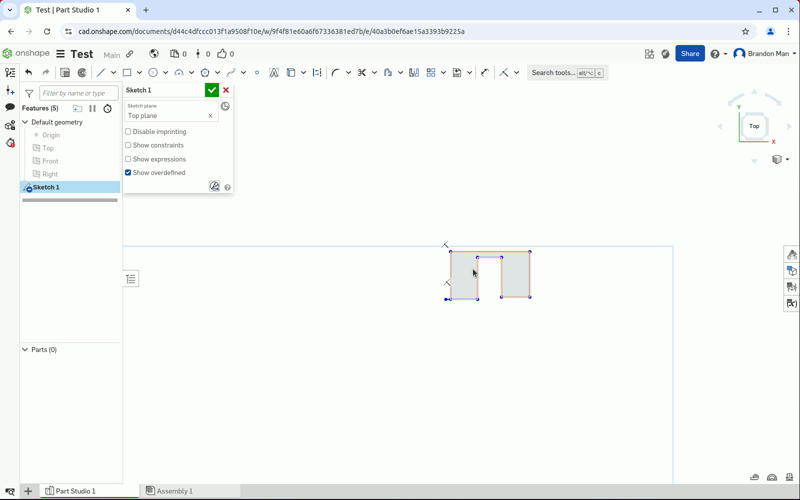
click(473, 268)
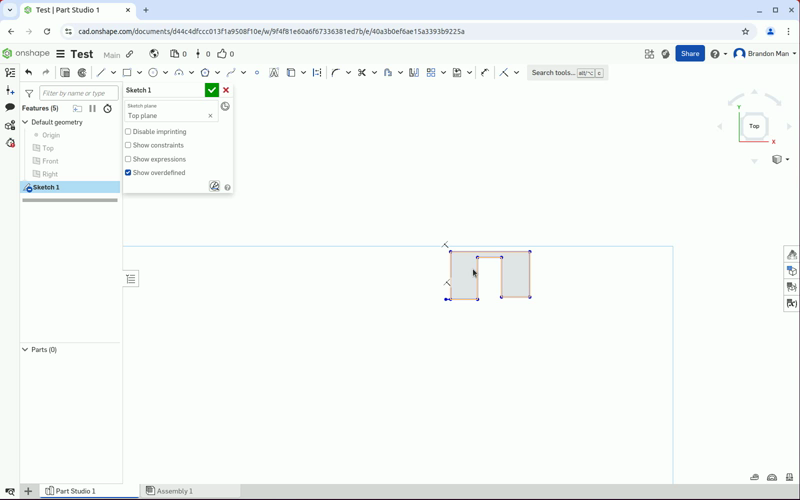
scroll(-6)
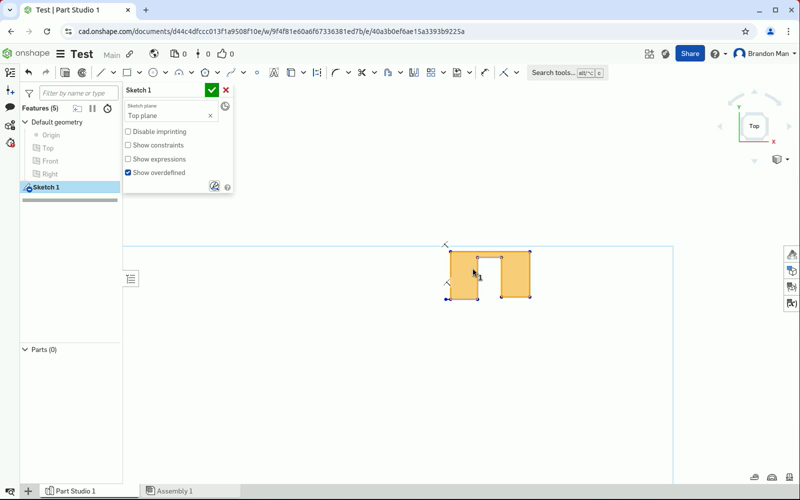
scroll(-6)
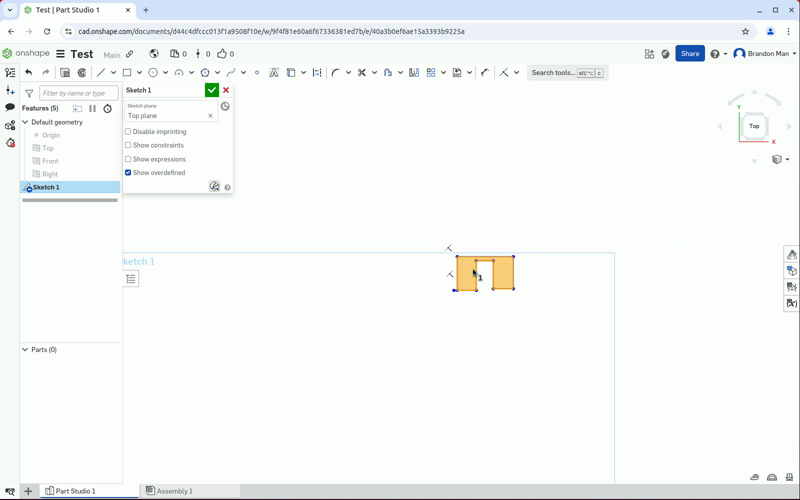
scroll(-6)
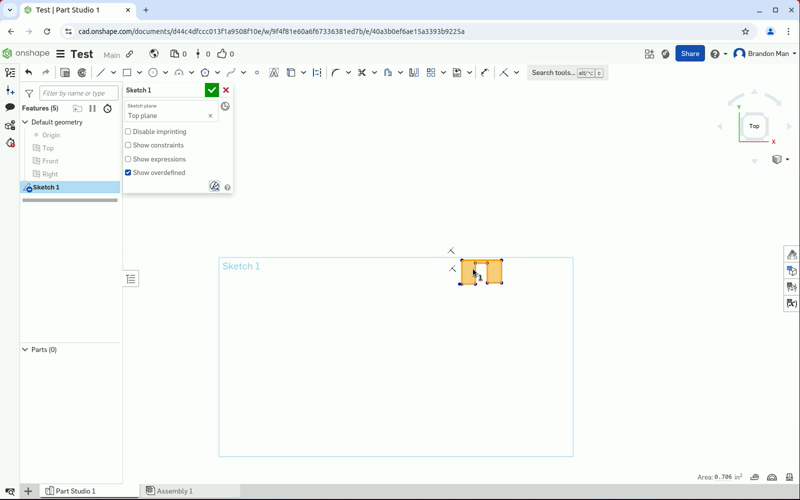
scroll(-6)
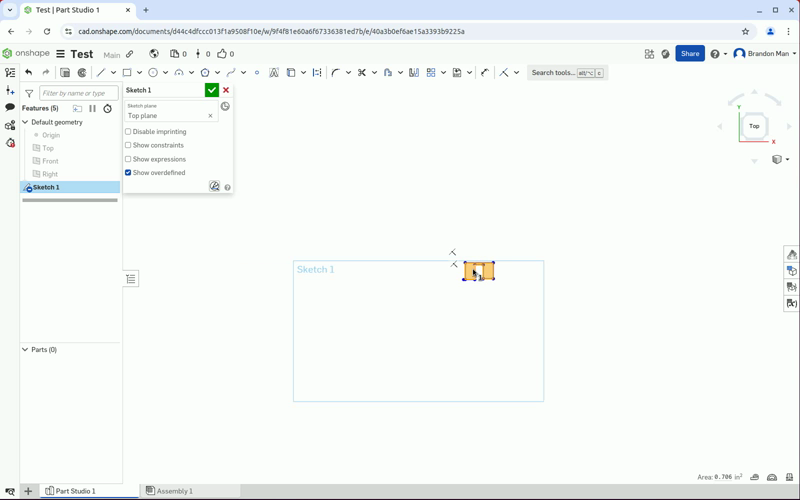
scroll(-6)
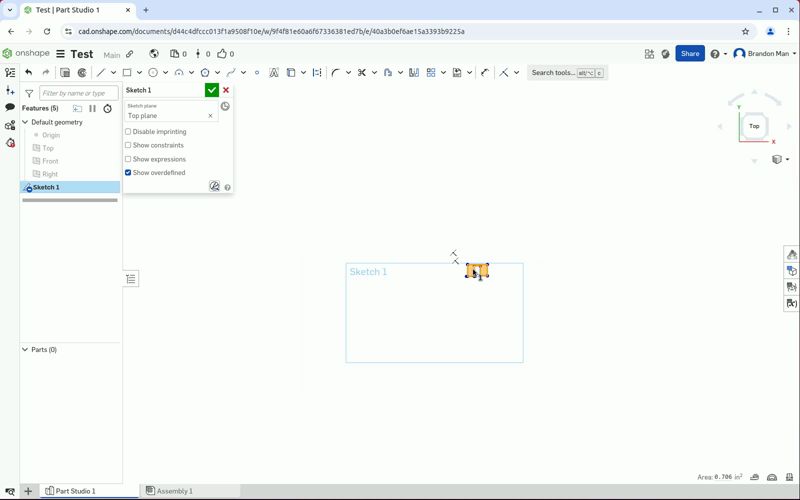
scroll(-6)
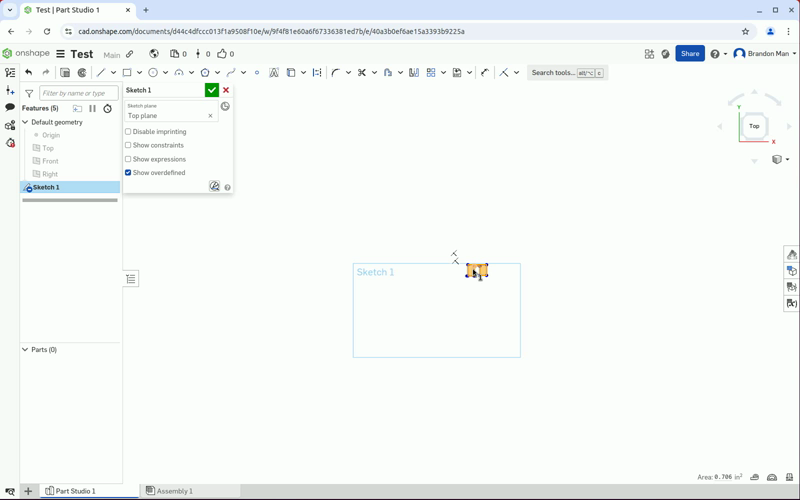
scroll(-6)
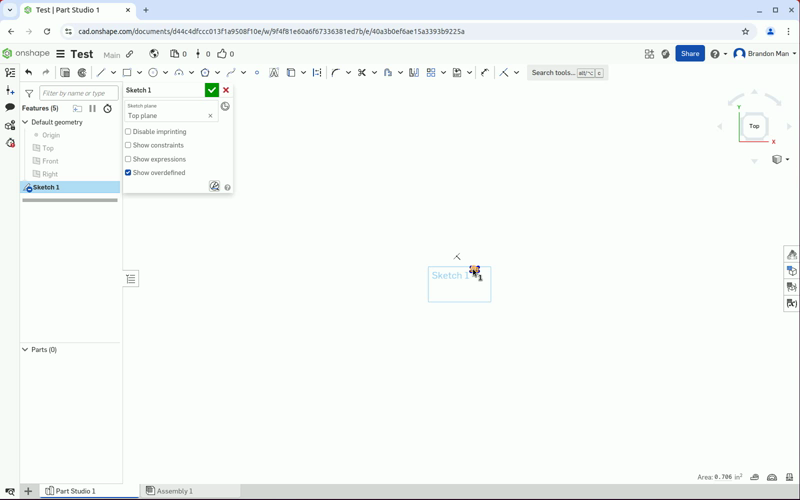
mouse_move(73, 352)
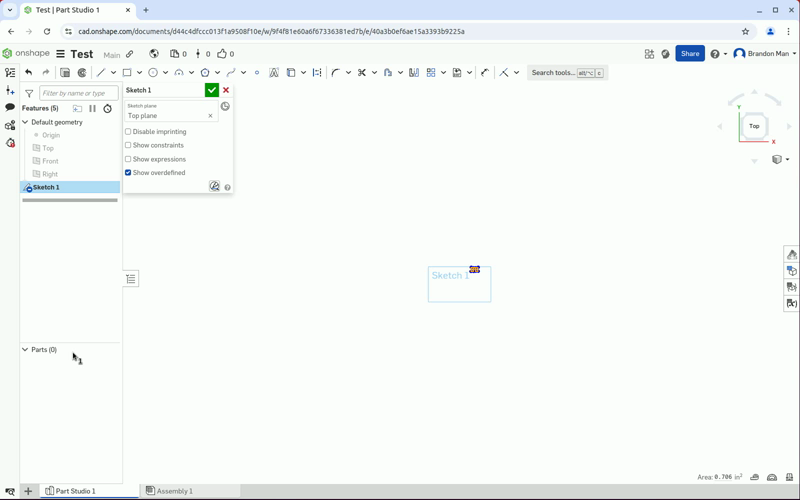
key(shift+y)
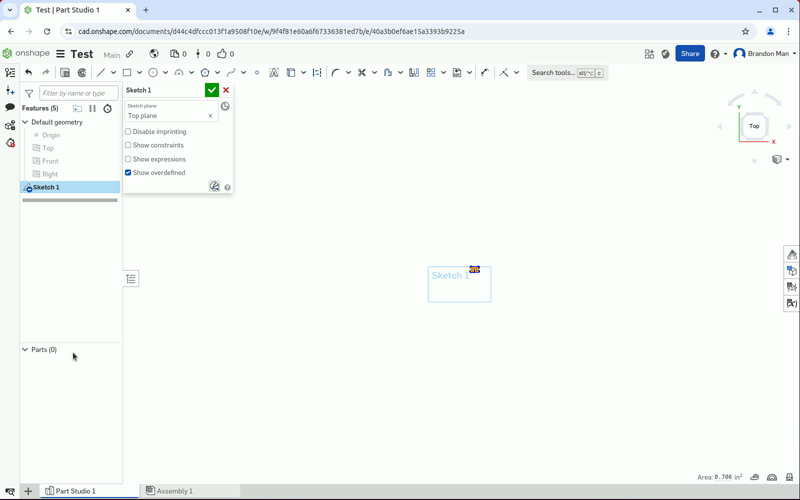
key(shift+e)
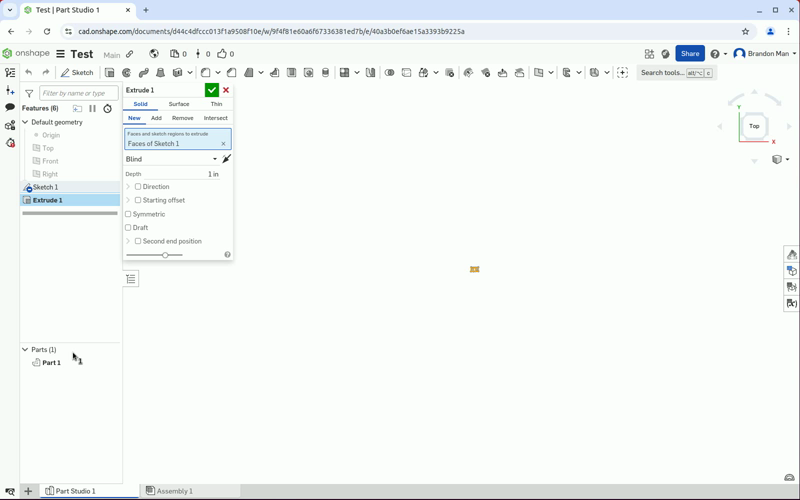
mouse_move(143, 106)
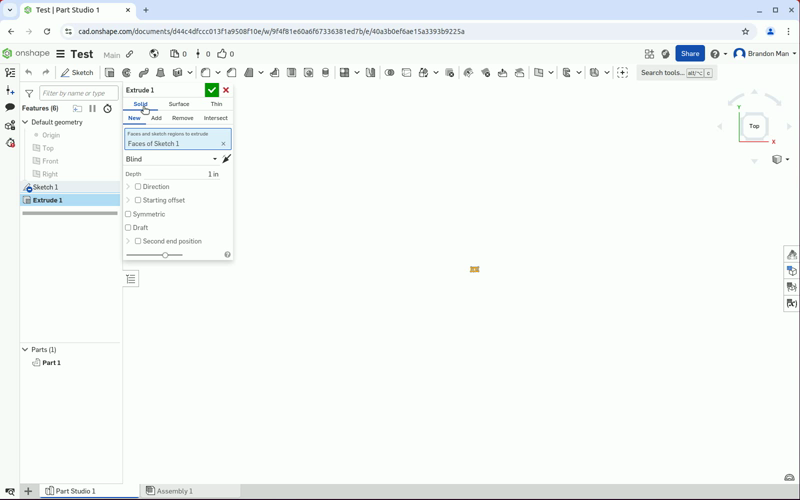
click(143, 106)
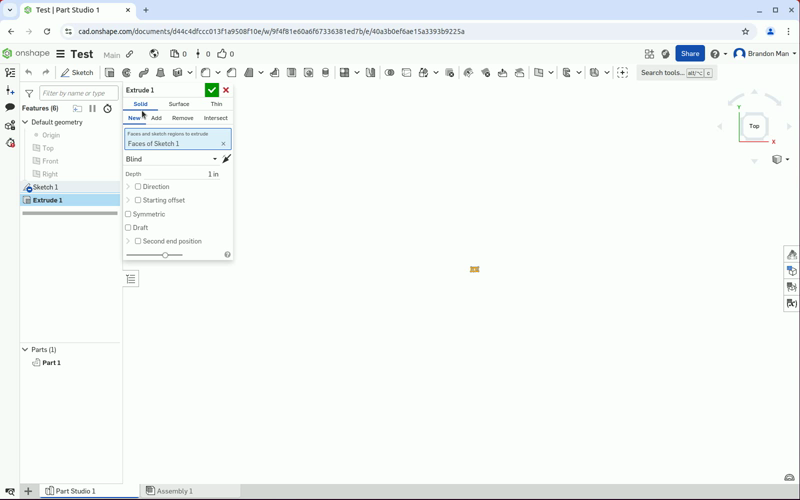
mouse_move(137, 120)
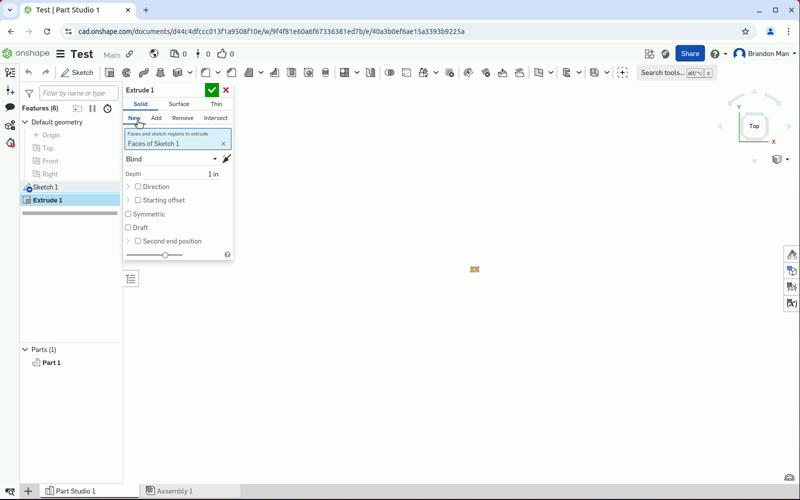
click(137, 120)
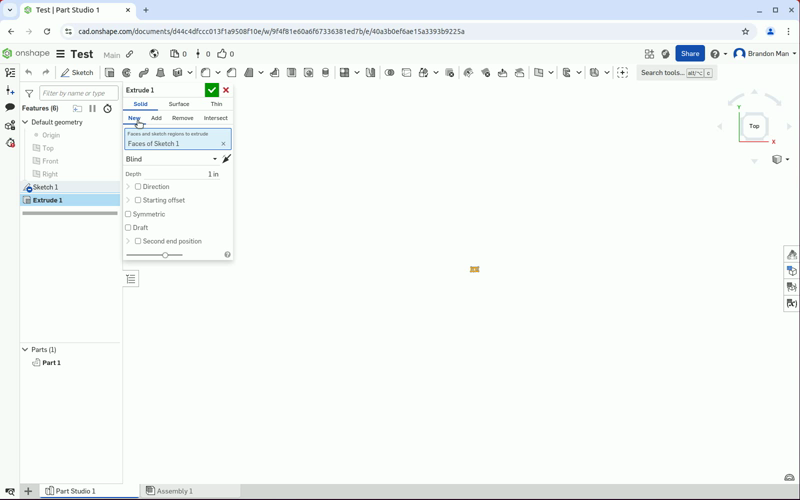
key(tab, 4)
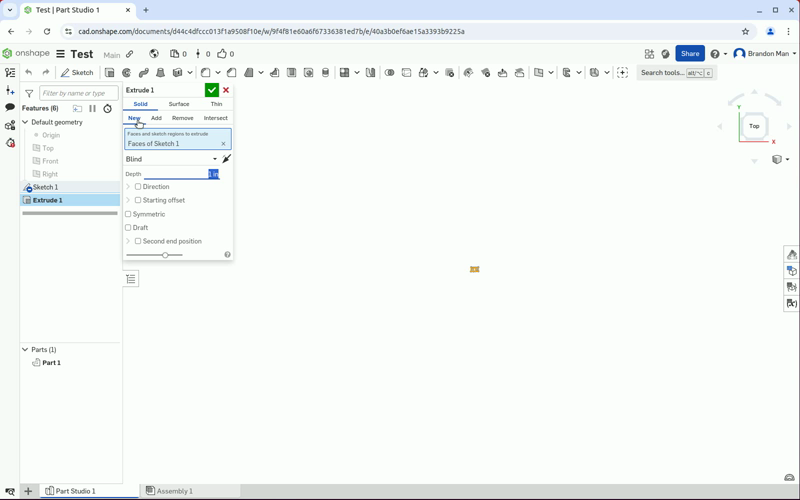
text(30.57)
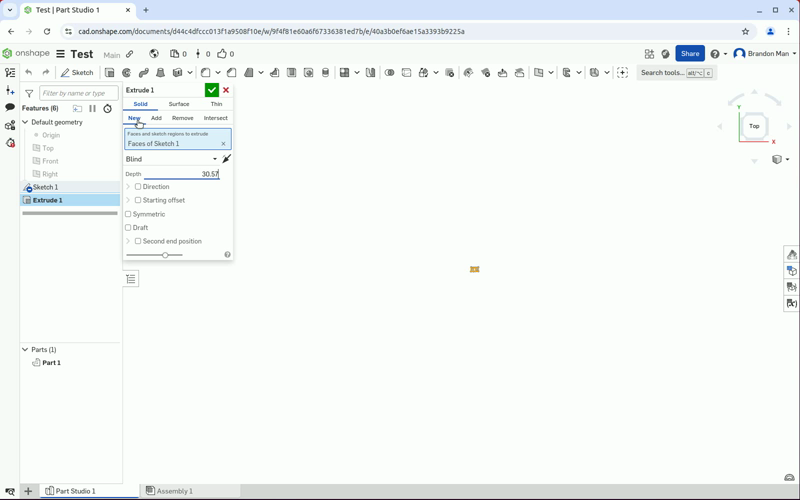
key(enter)
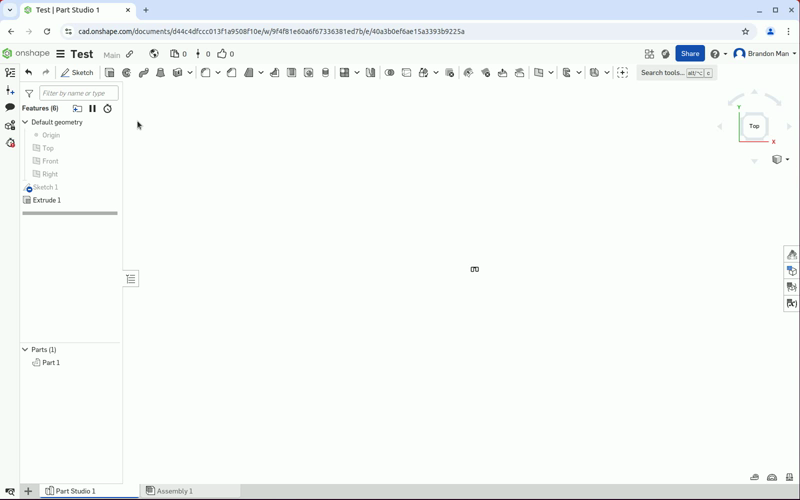
key(shift+h)
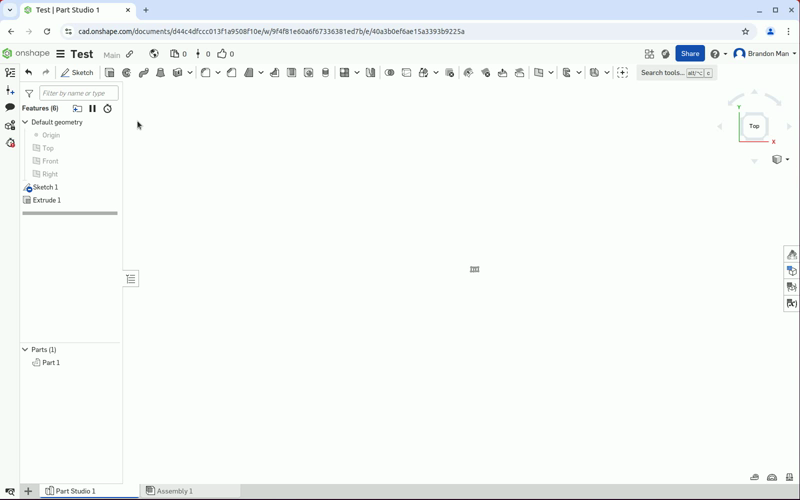
key(shift+h)
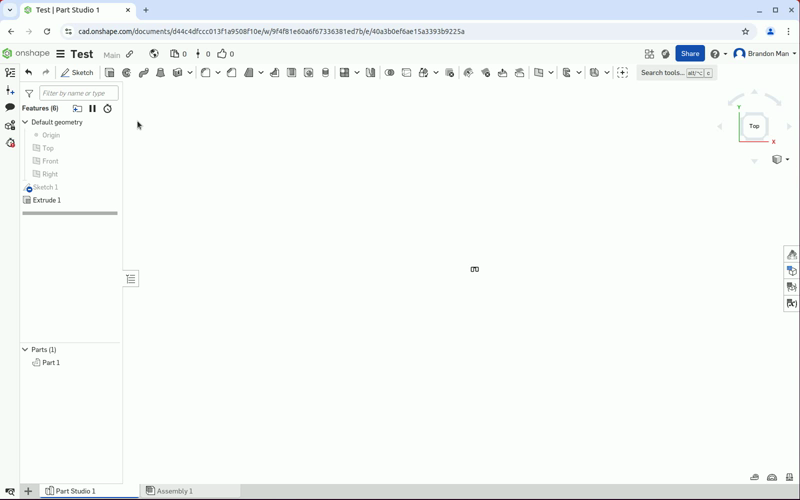
mouse_move(73, 189)
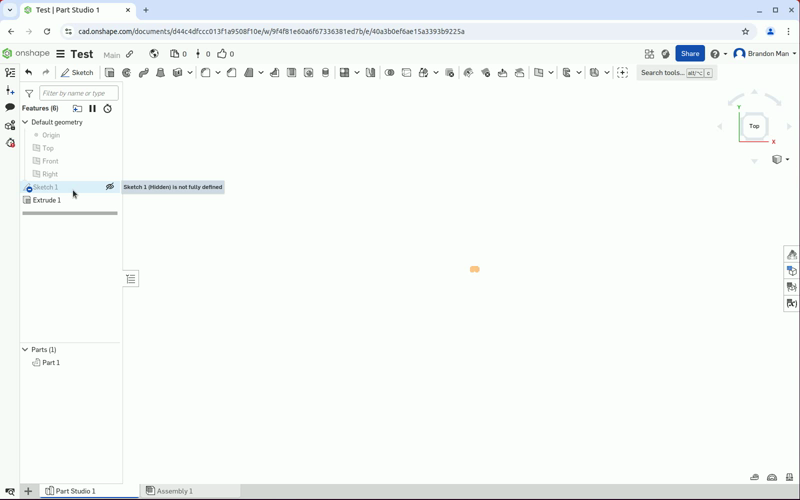
click(73, 189)
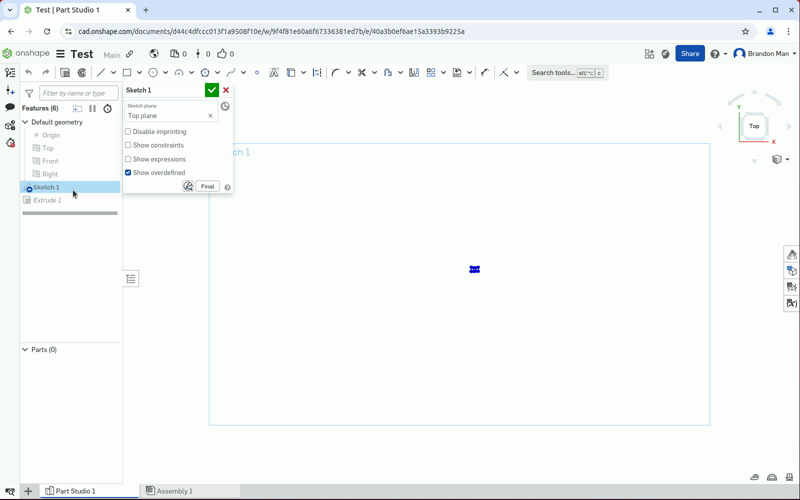
mouse_move(229, 92)
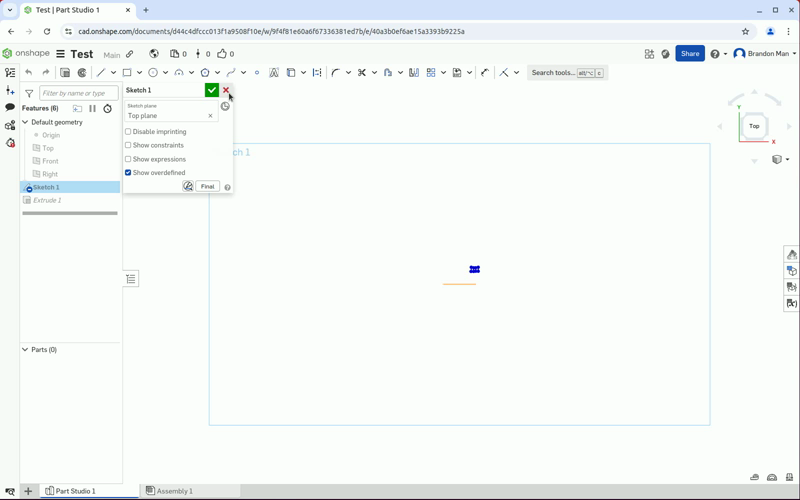
click(229, 92)
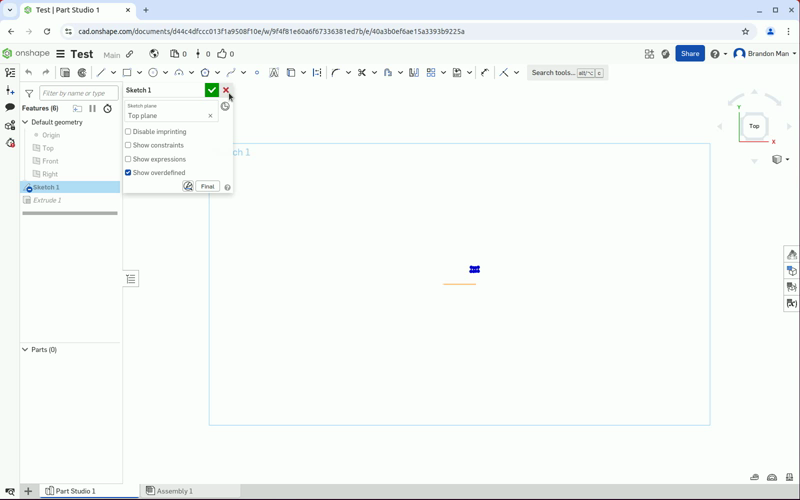
key(shift+s)
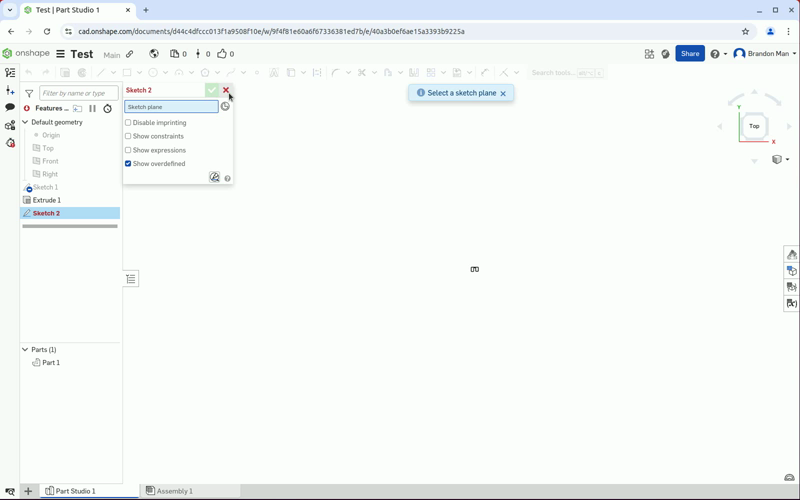
mouse_move(73, 150)
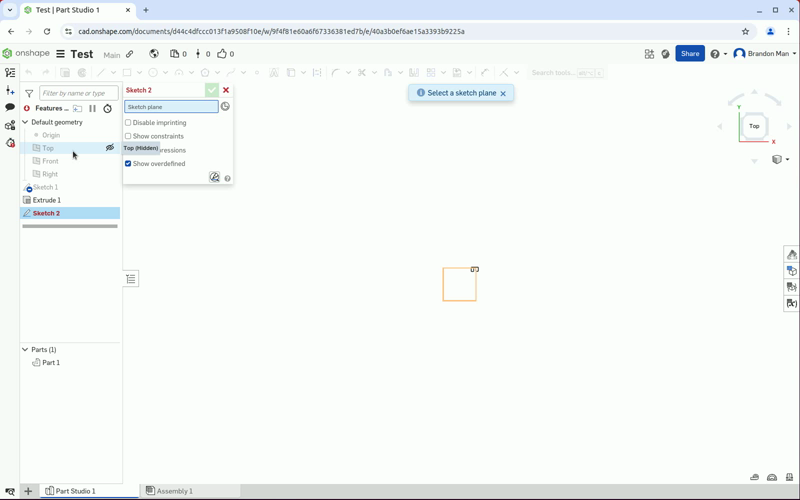
click(73, 150)
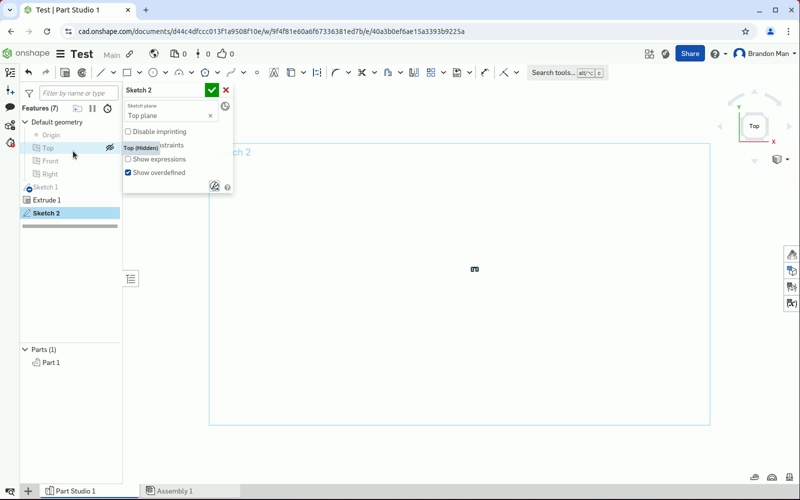
mouse_move(73, 352)
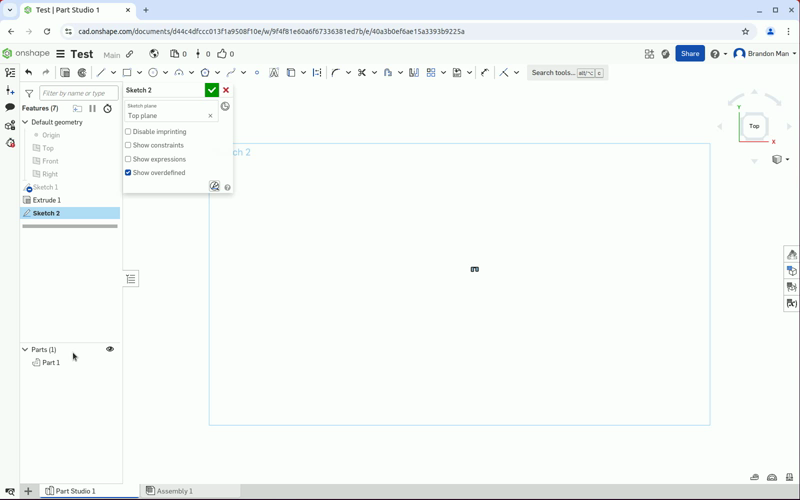
key(y)
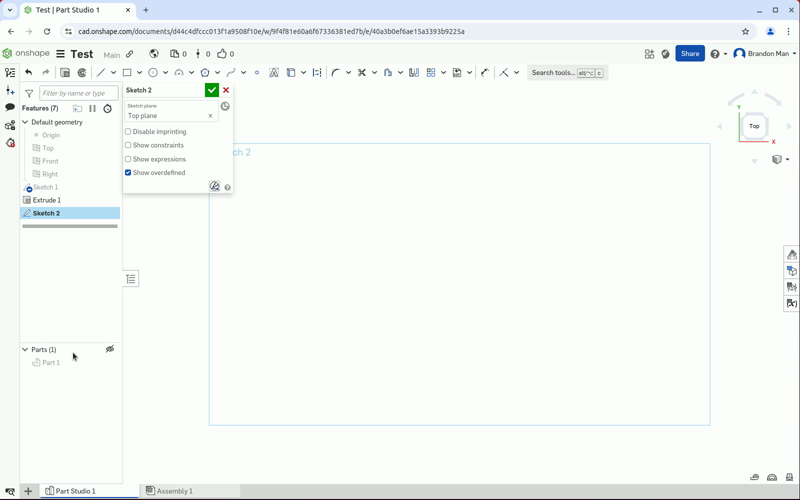
key(l)
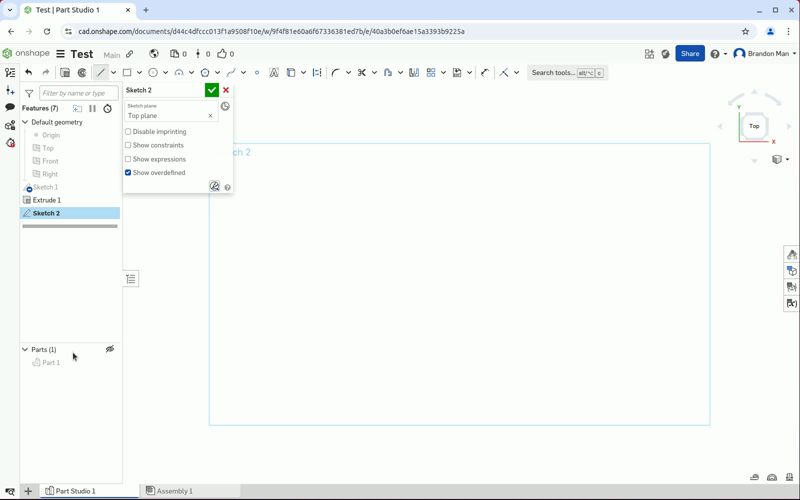
key_down(shift)
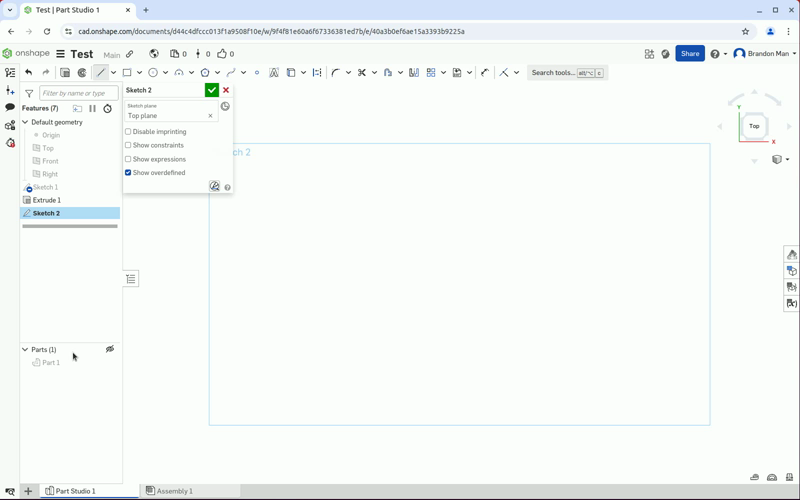
mouse_move(443, 267)
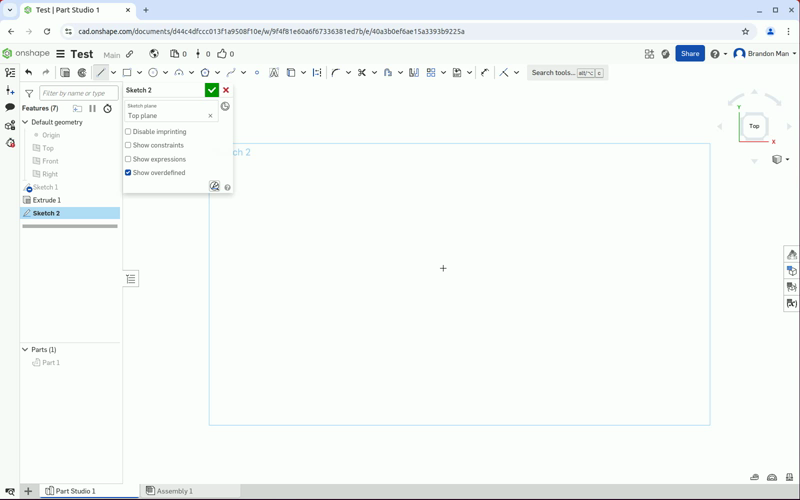
click(443, 267)
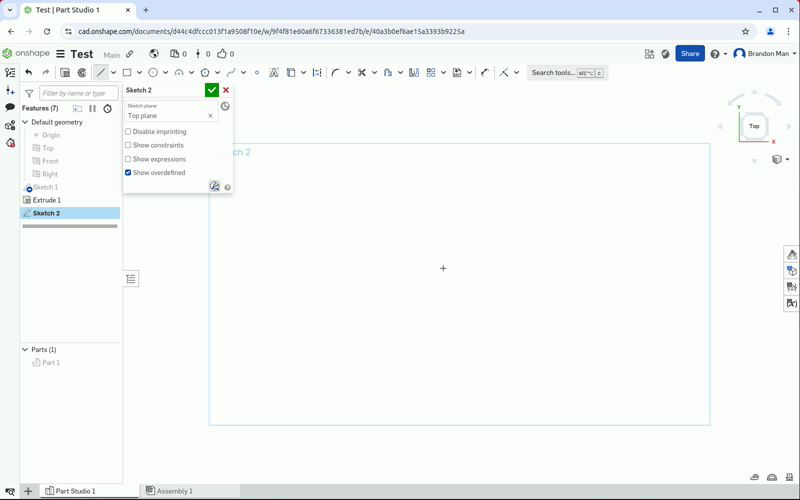
key_up(shift)
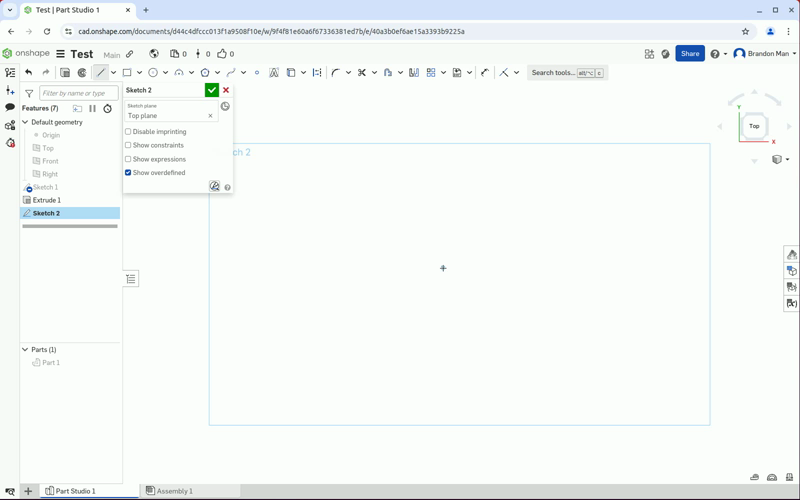
key_down(shift)
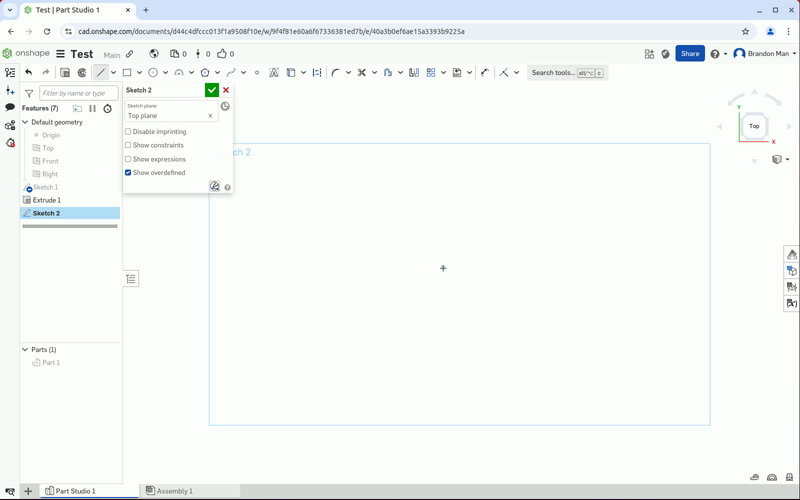
mouse_move(473, 267)
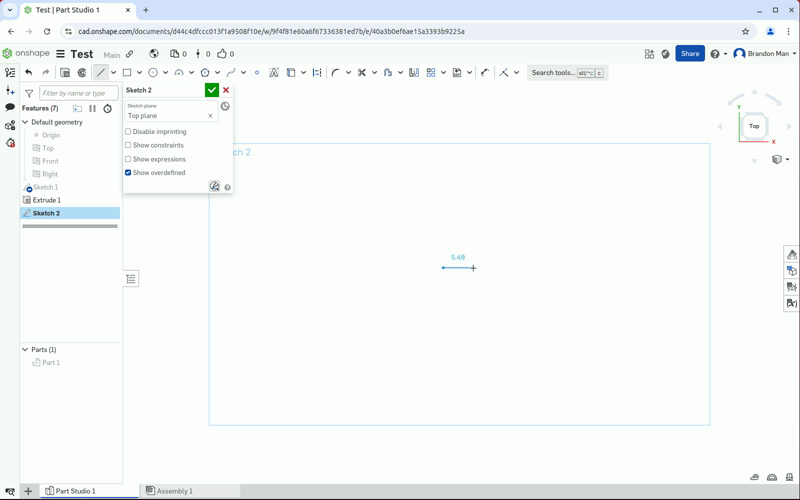
mouse_move(472, 267)
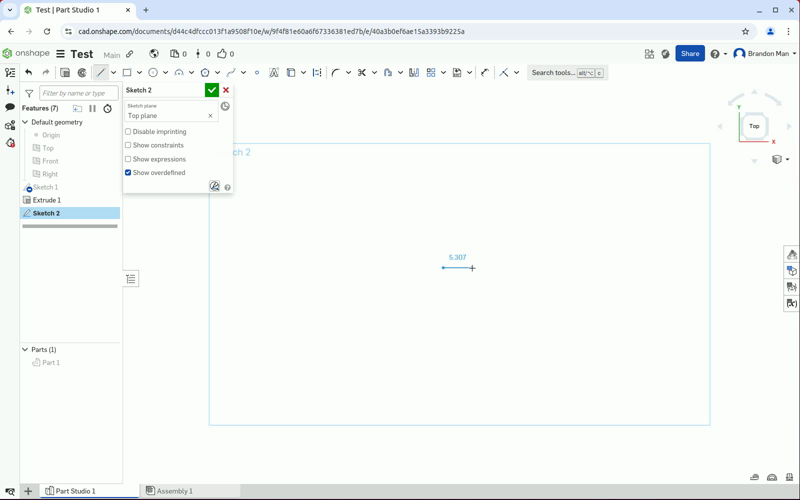
click(472, 267)
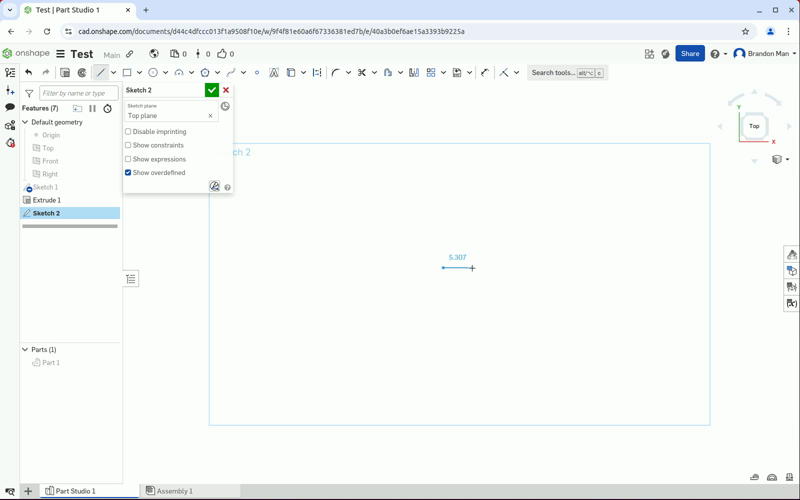
key_up(shift)
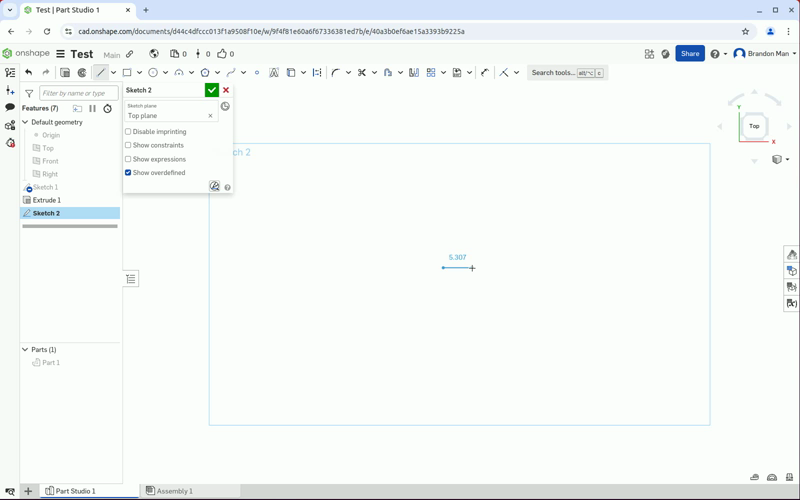
key_down(shift)
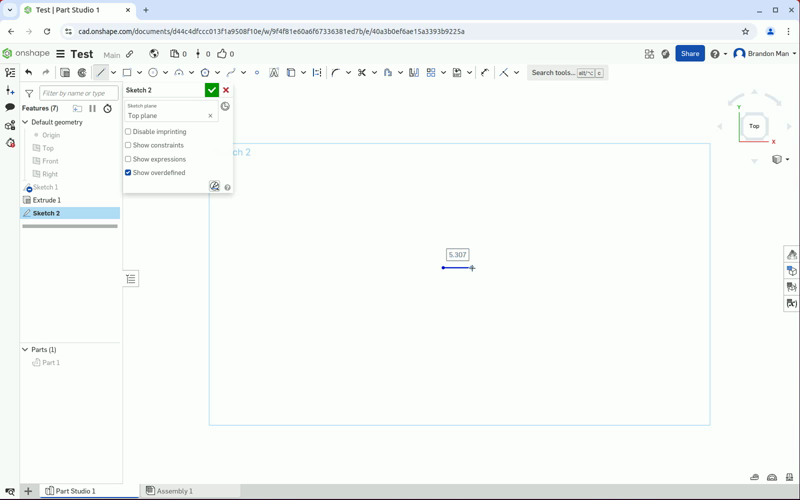
mouse_move(502, 267)
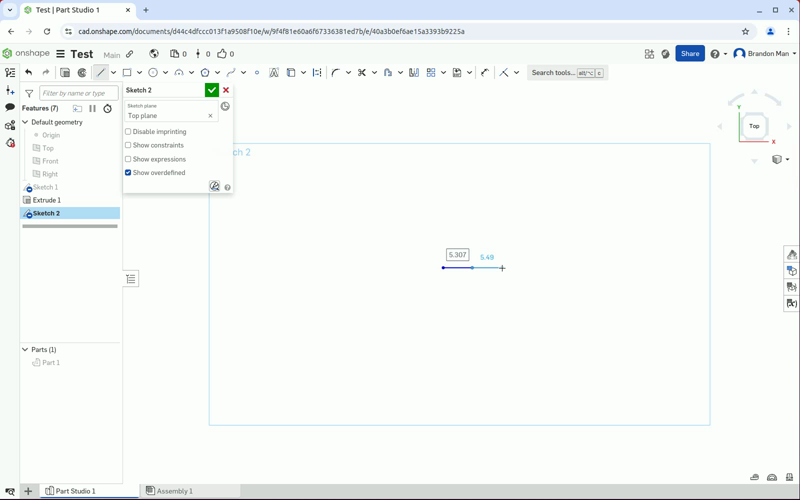
mouse_move(472, 266)
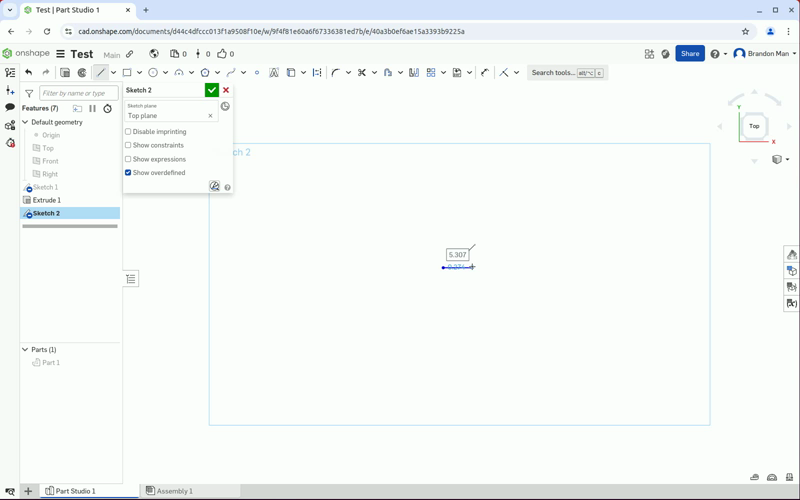
scroll(6)
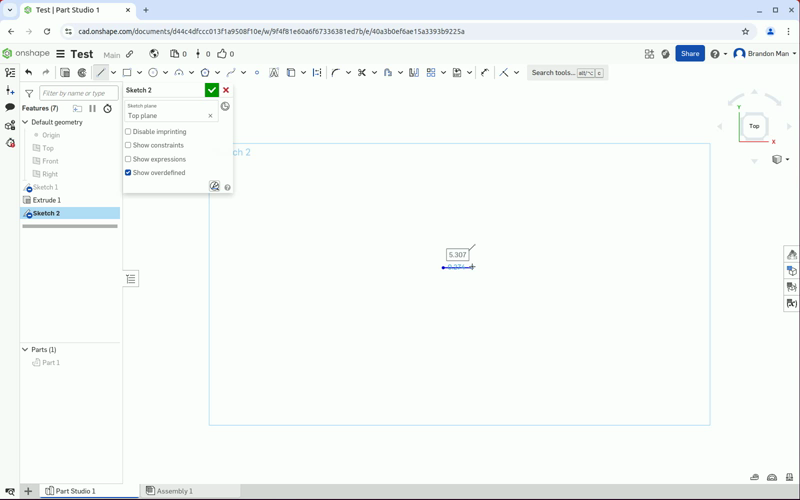
scroll(6)
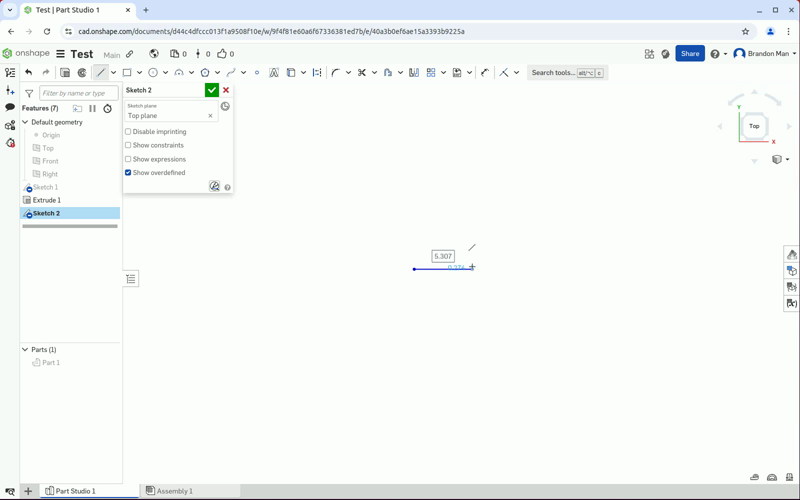
scroll(6)
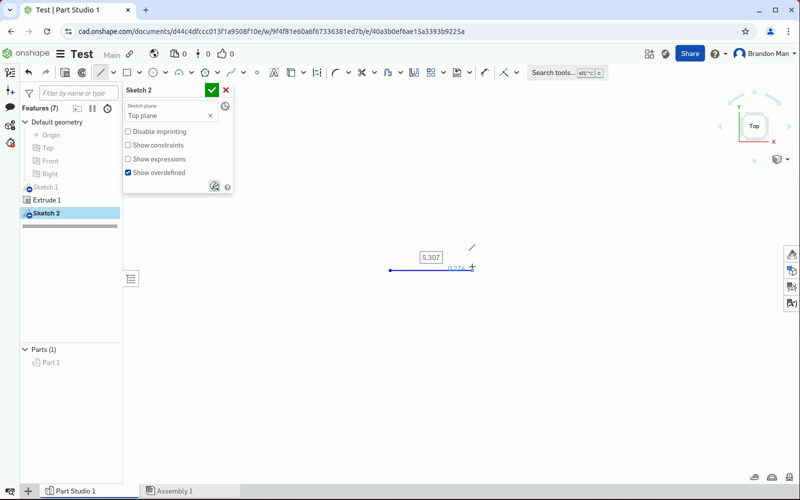
scroll(6)
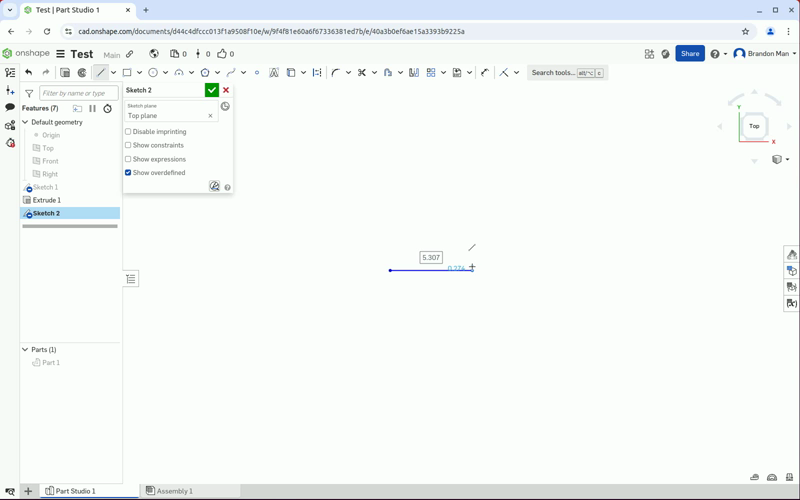
scroll(6)
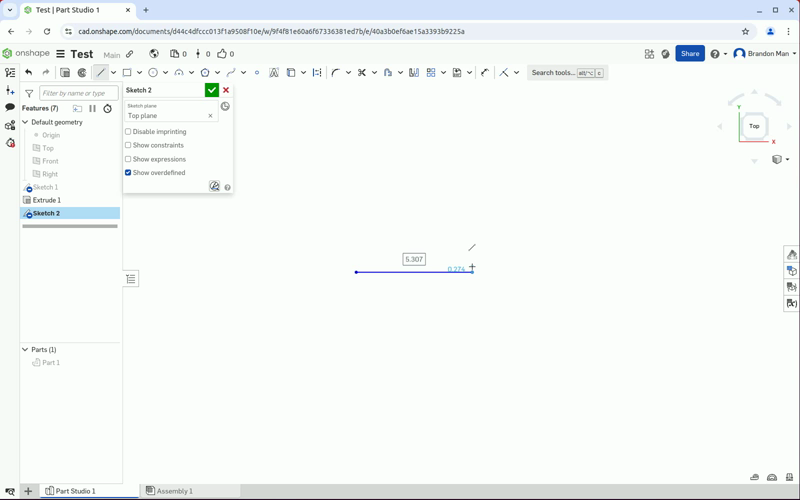
scroll(6)
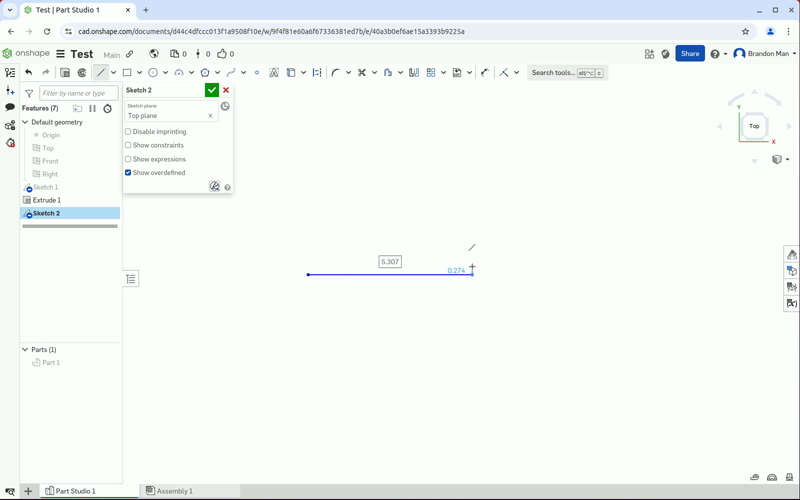
scroll(6)
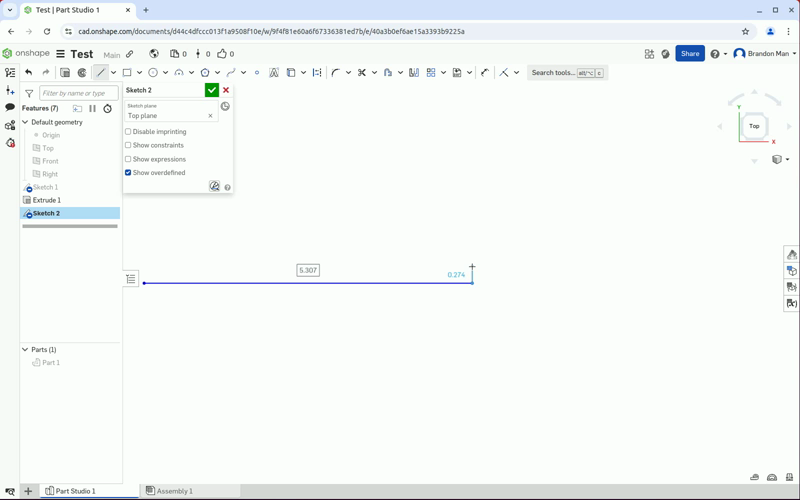
click(472, 266)
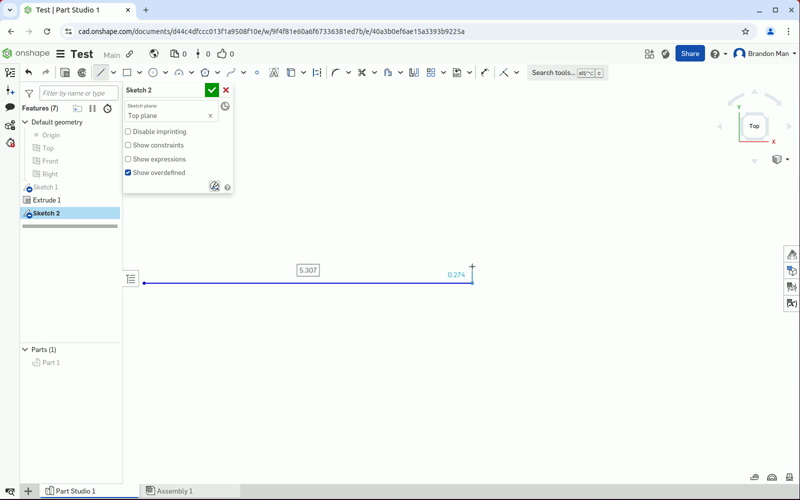
scroll(-6)
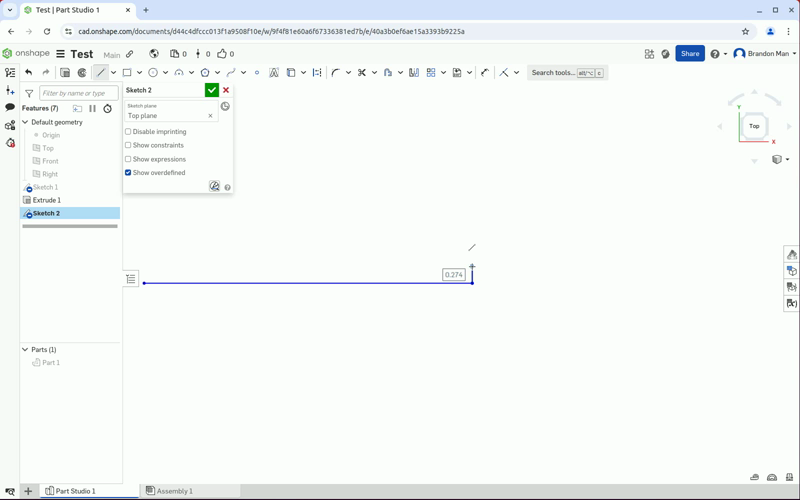
scroll(-6)
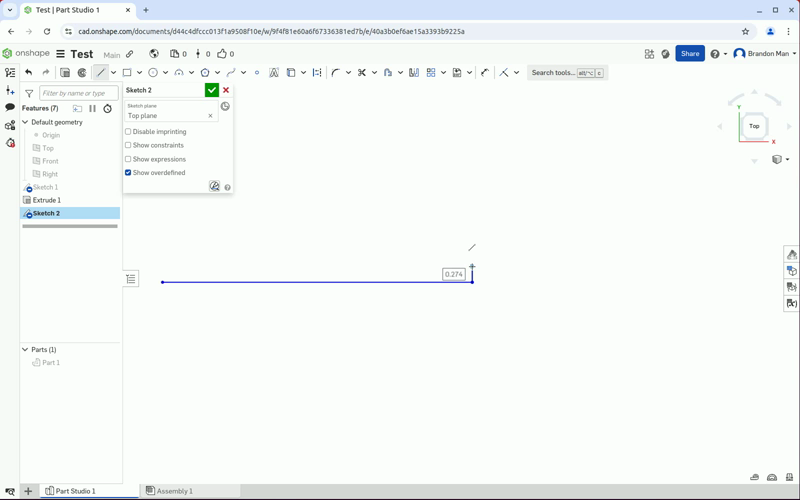
scroll(-6)
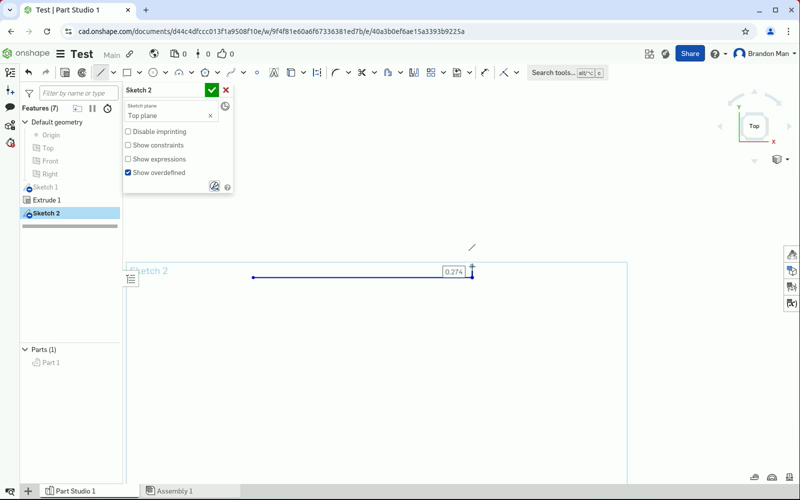
scroll(-6)
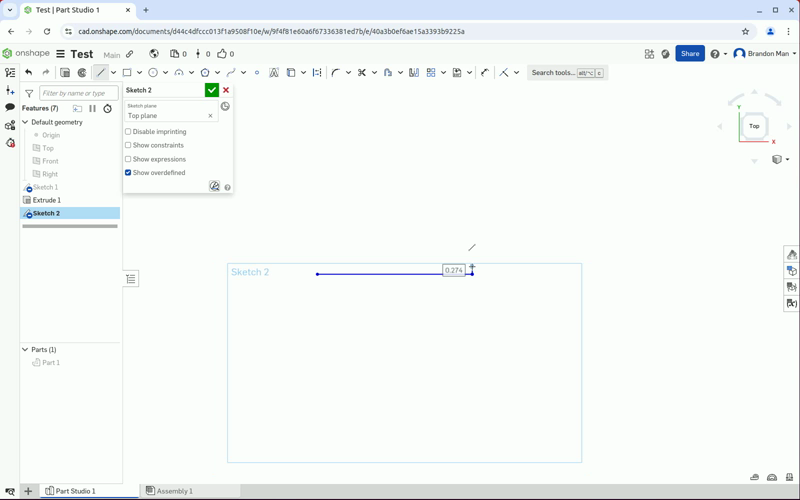
scroll(-6)
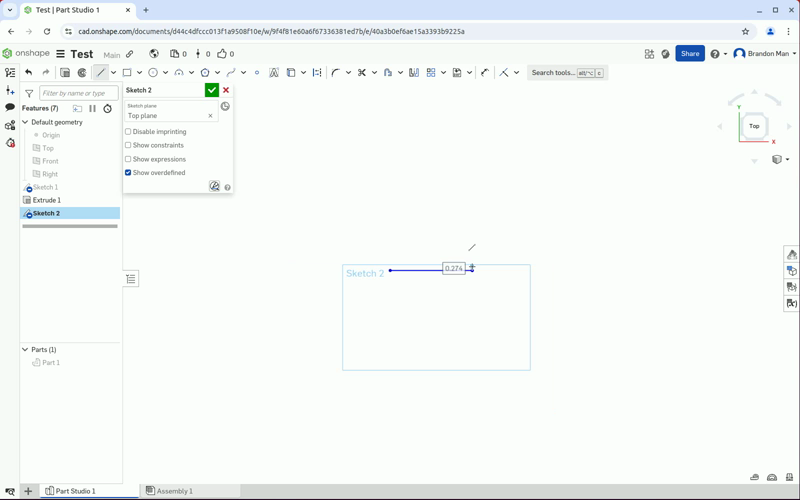
scroll(-6)
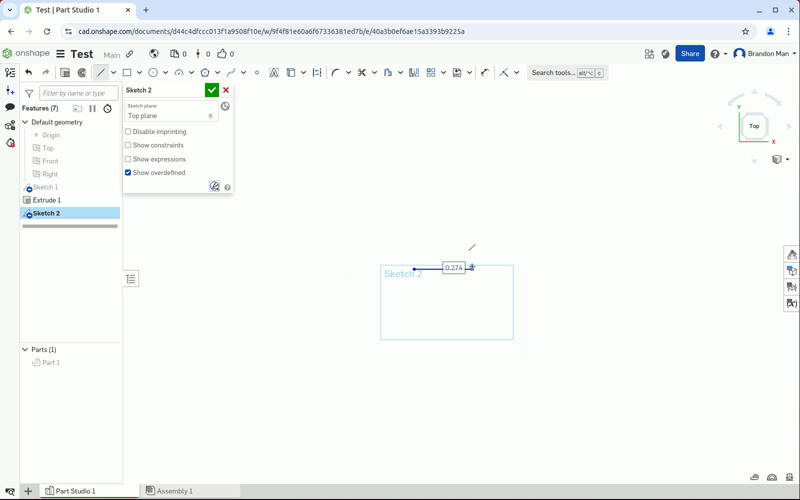
scroll(-6)
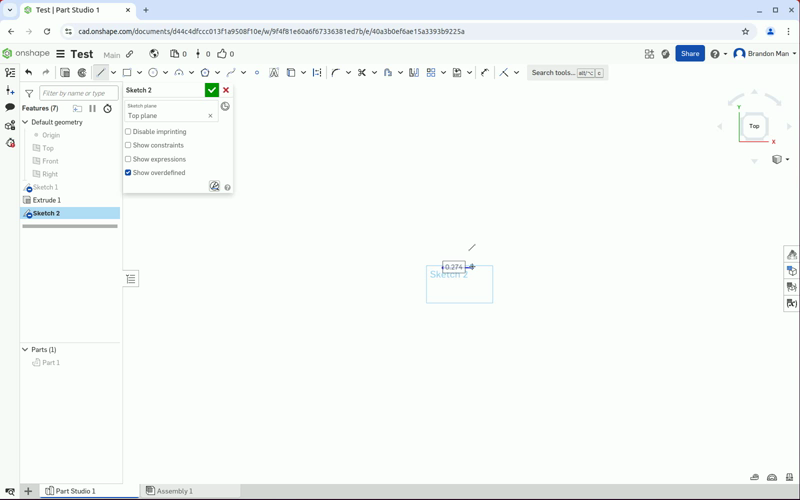
key_up(shift)
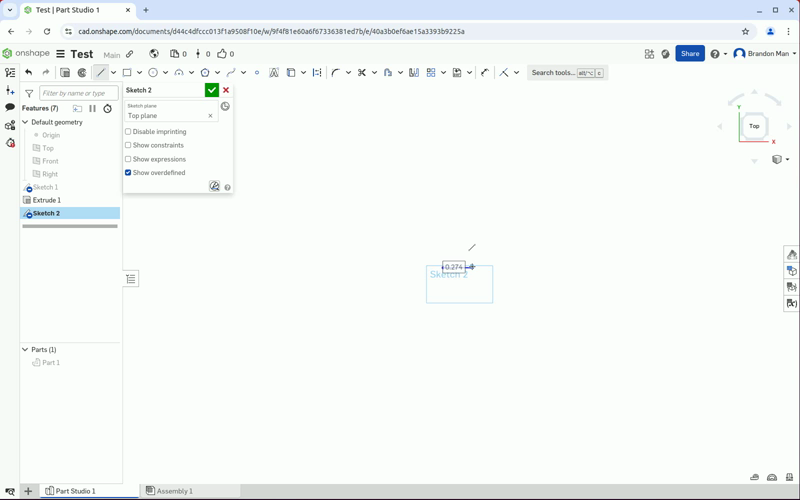
key_down(shift)
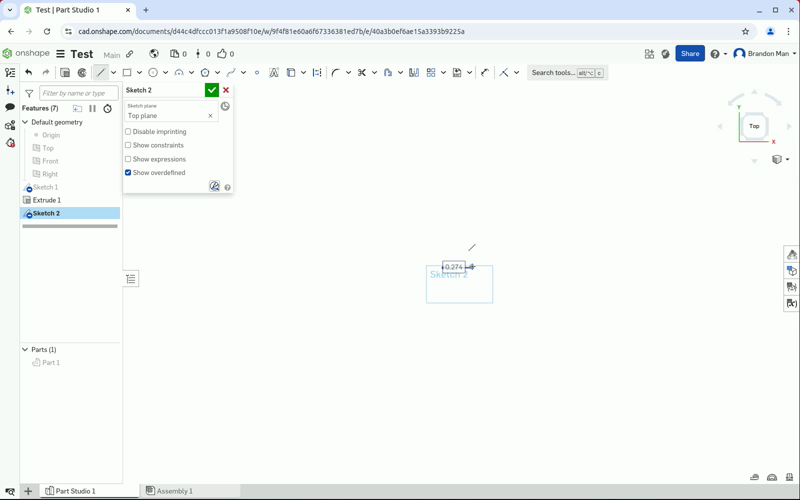
mouse_move(502, 266)
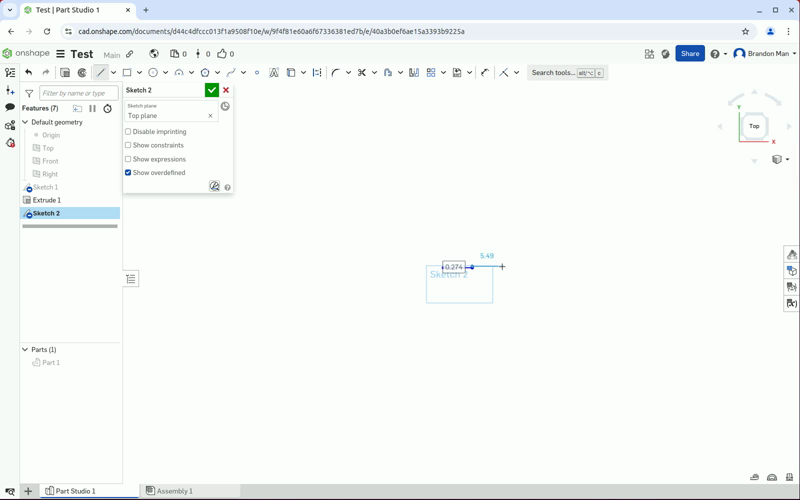
mouse_move(443, 266)
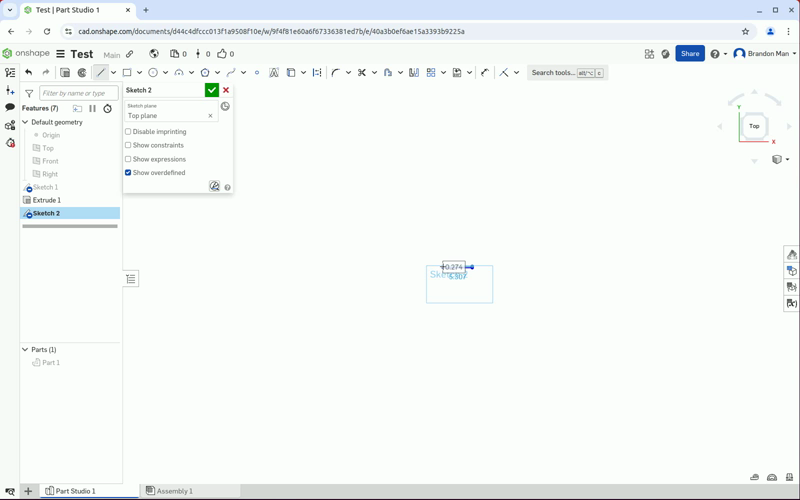
scroll(6)
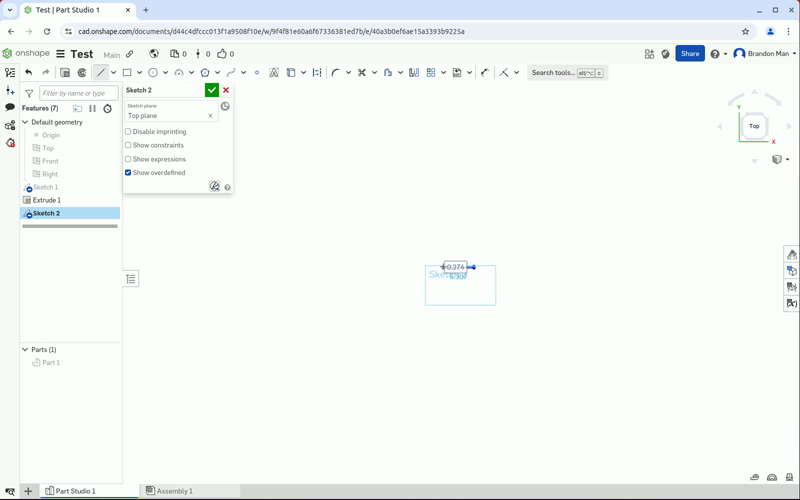
scroll(6)
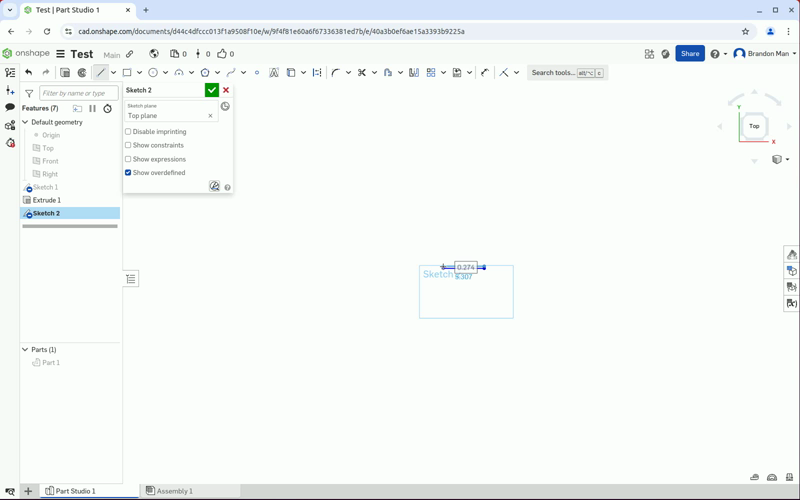
scroll(6)
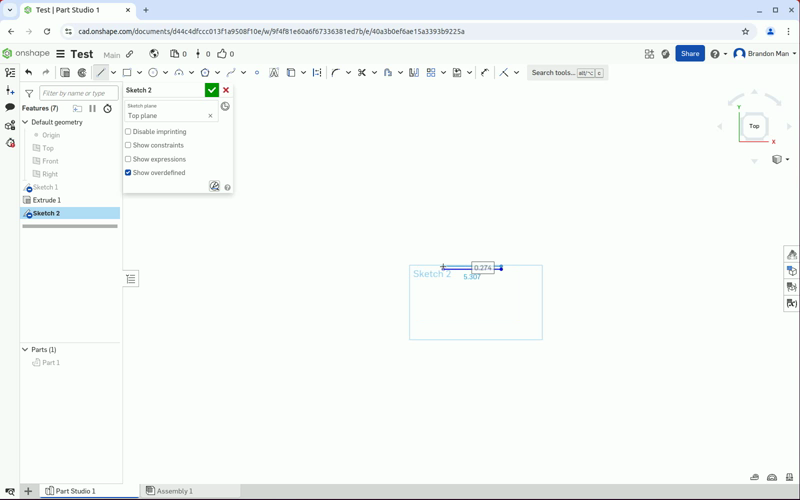
scroll(6)
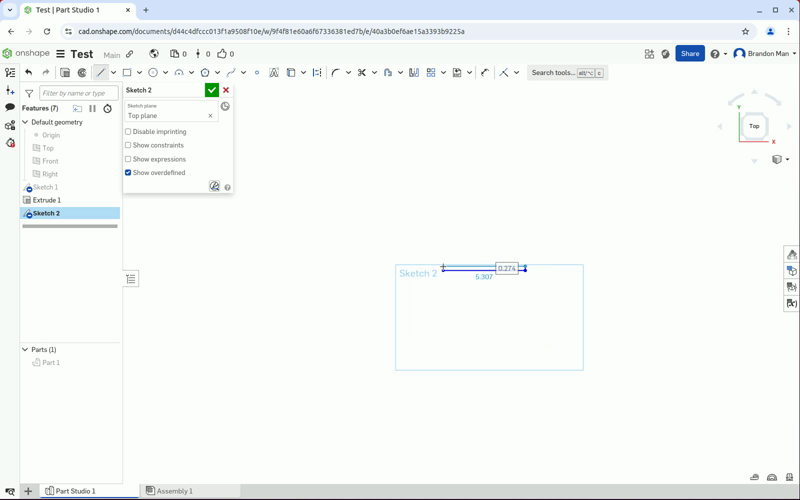
scroll(6)
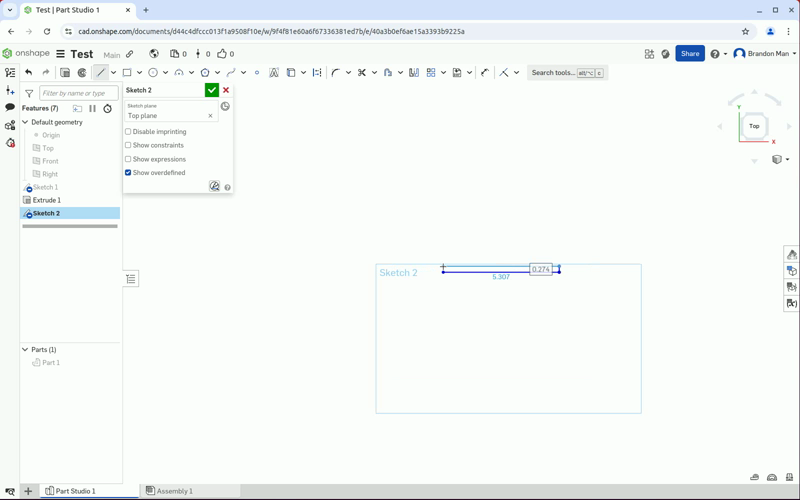
scroll(6)
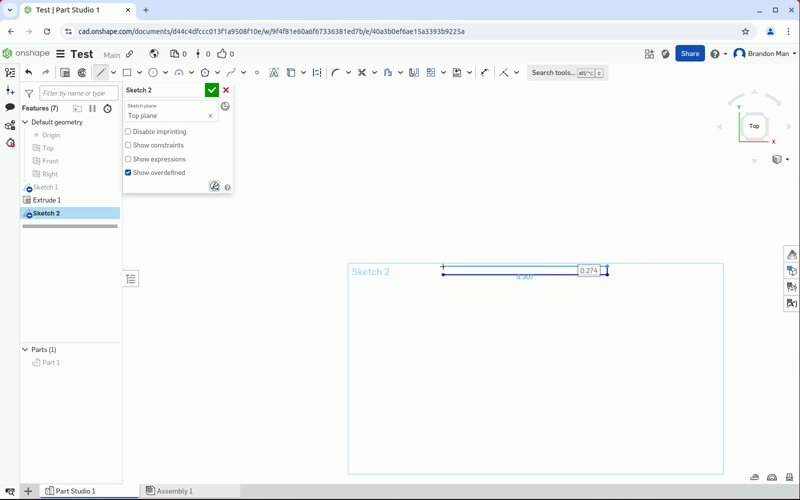
scroll(6)
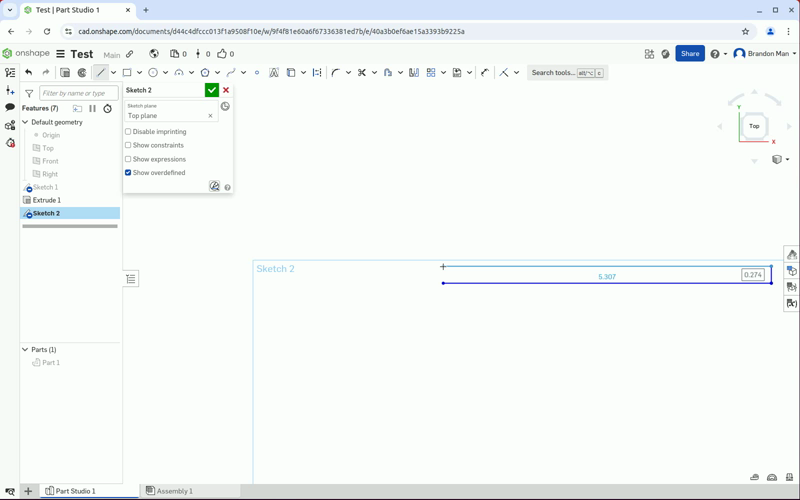
click(443, 266)
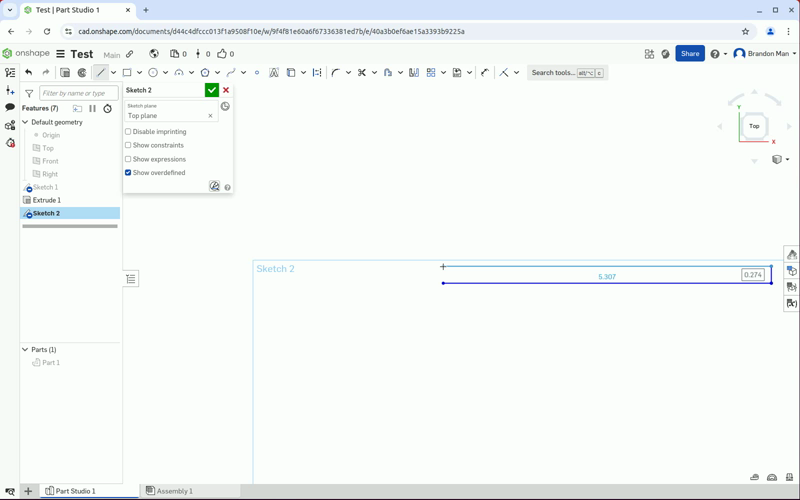
scroll(-6)
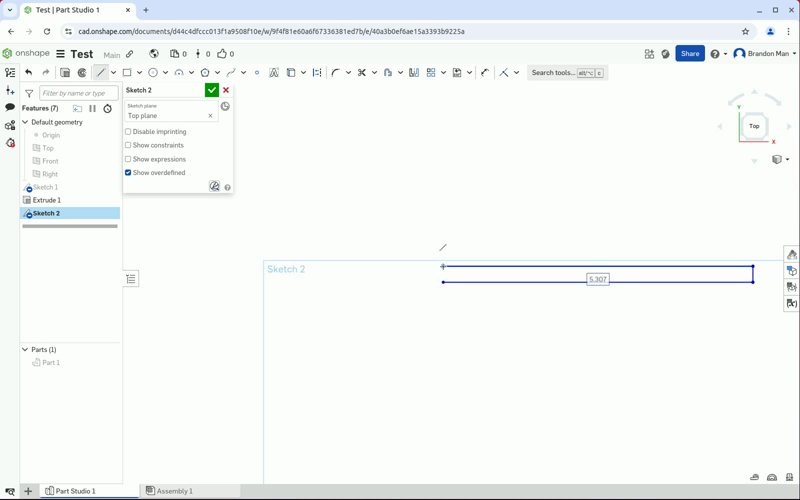
scroll(-6)
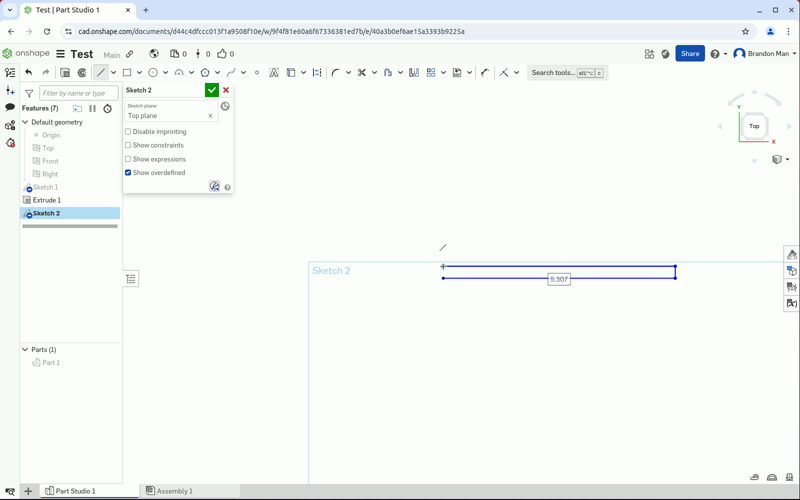
scroll(-6)
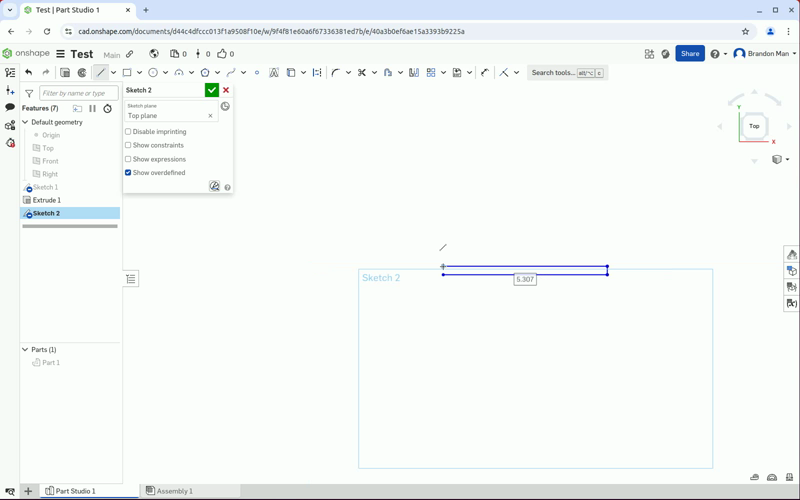
scroll(-6)
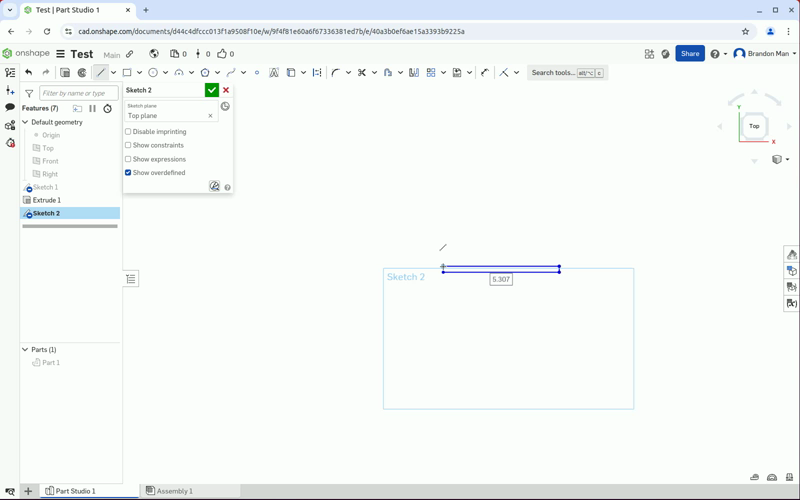
scroll(-6)
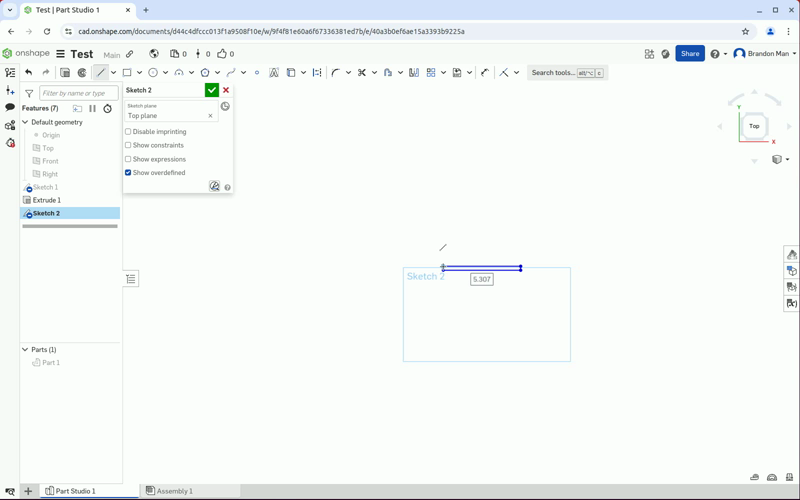
scroll(-6)
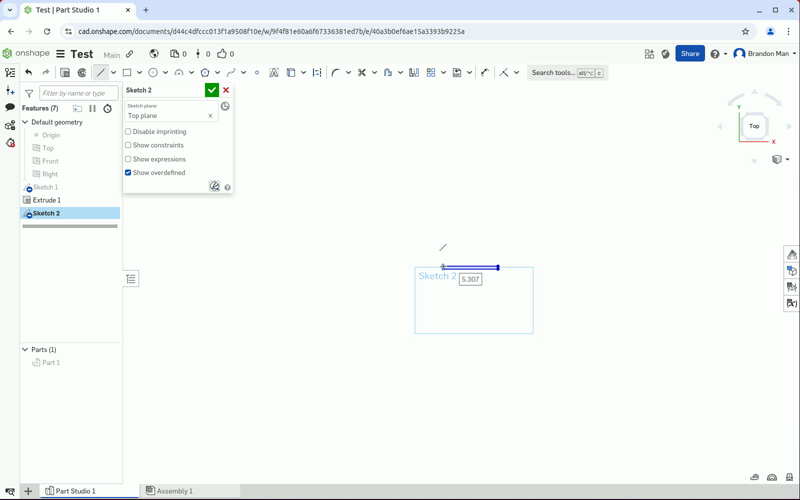
scroll(-6)
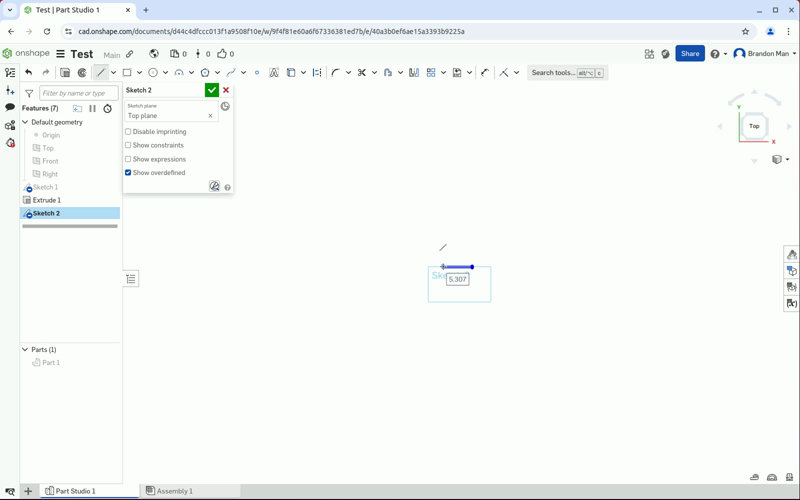
key_up(shift)
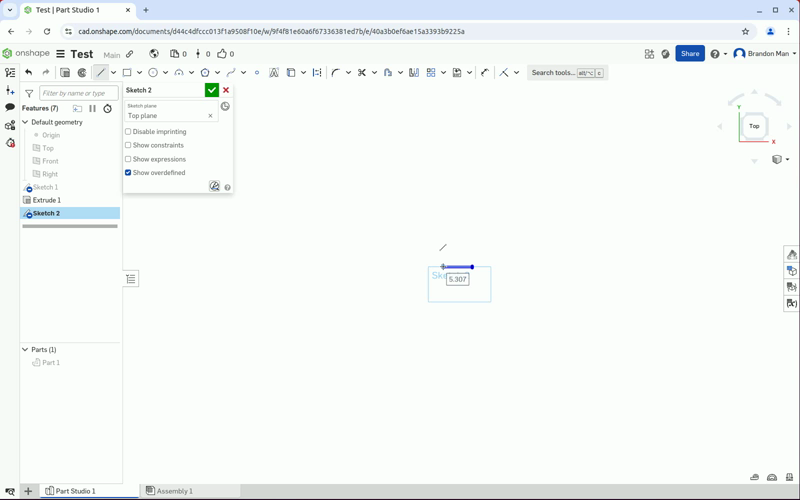
mouse_move(473, 266)
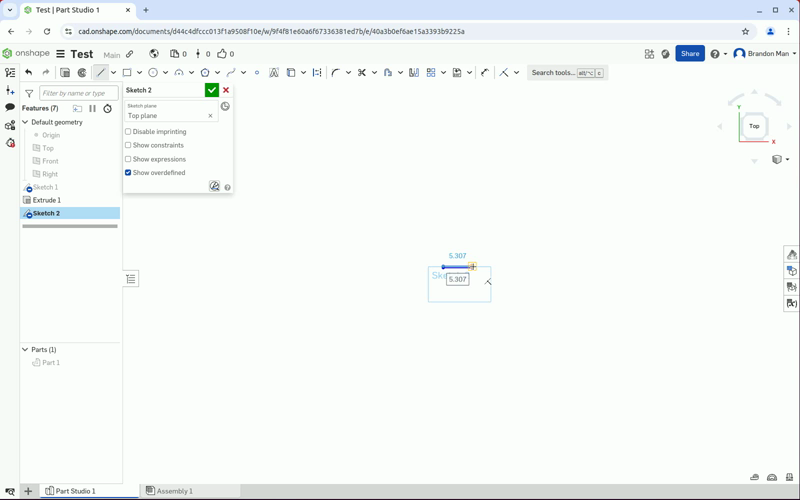
key_down(shift)
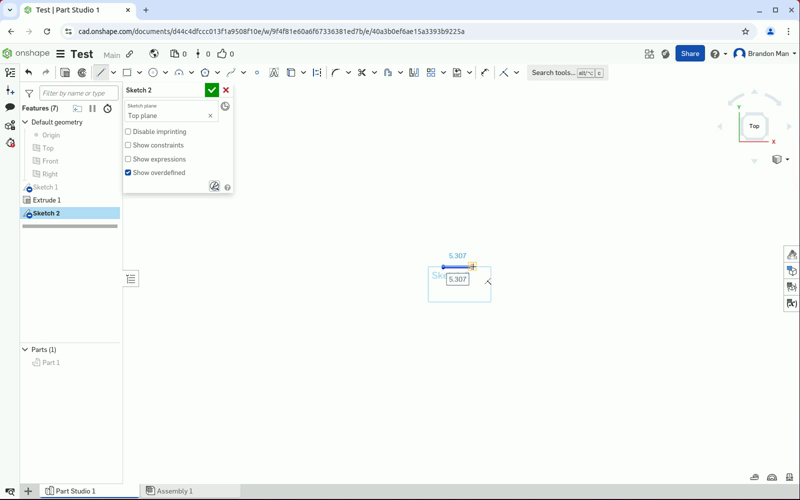
mouse_move(443, 267)
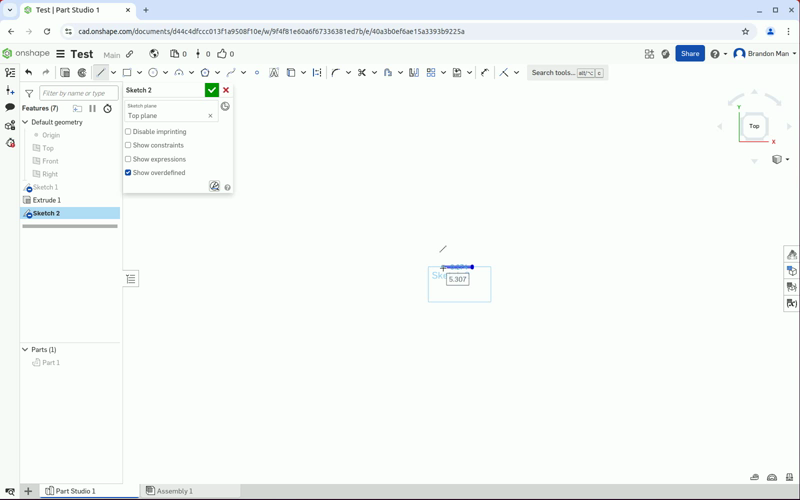
scroll(6)
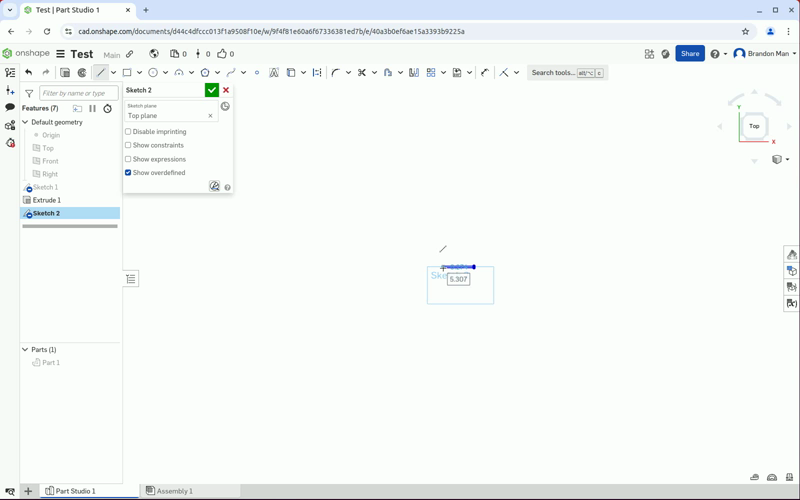
scroll(6)
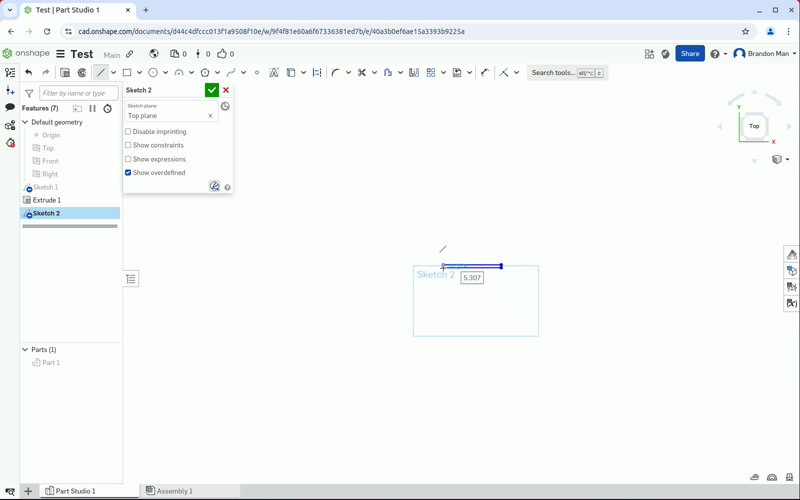
scroll(6)
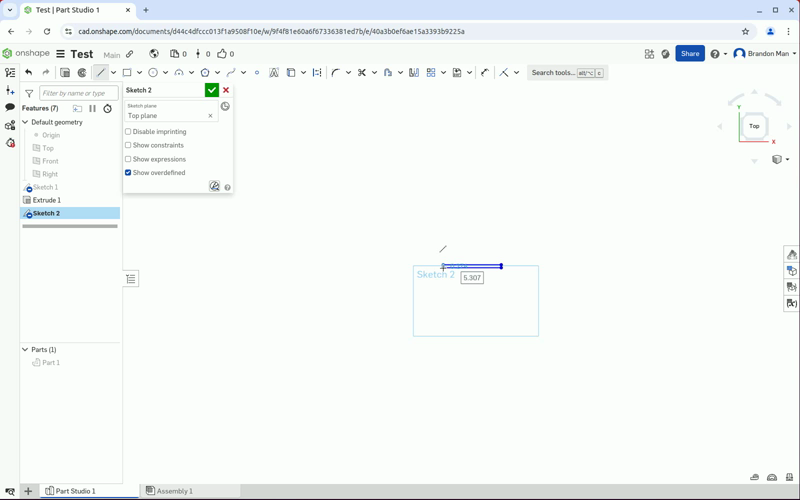
scroll(6)
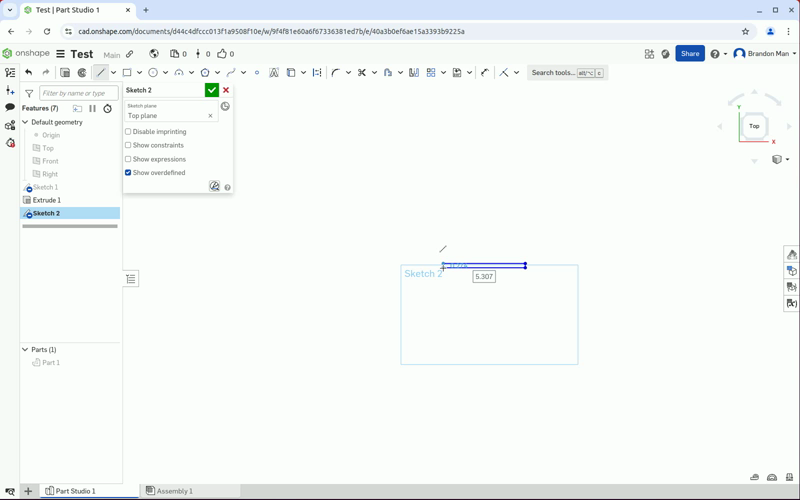
scroll(6)
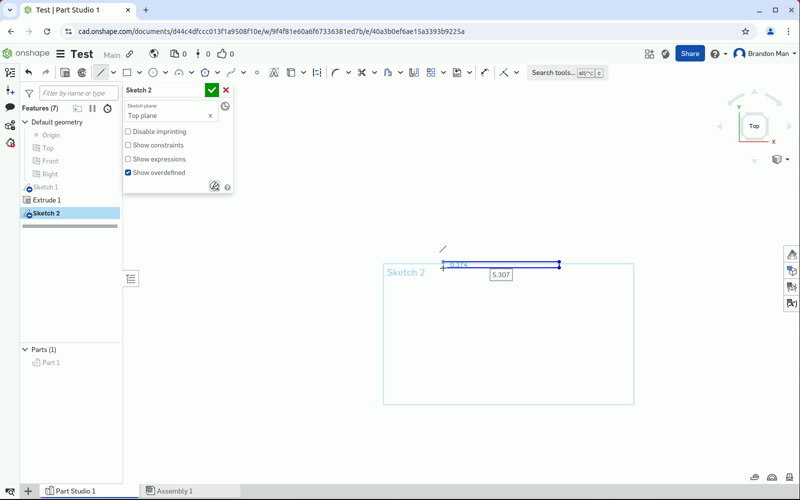
scroll(6)
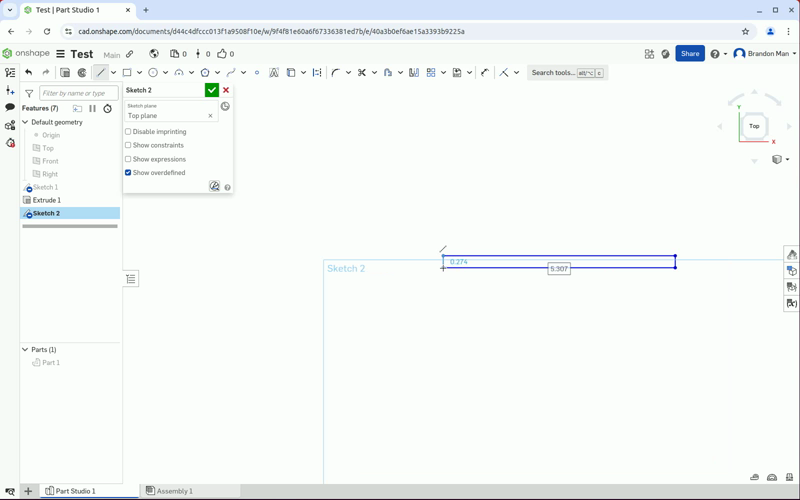
scroll(6)
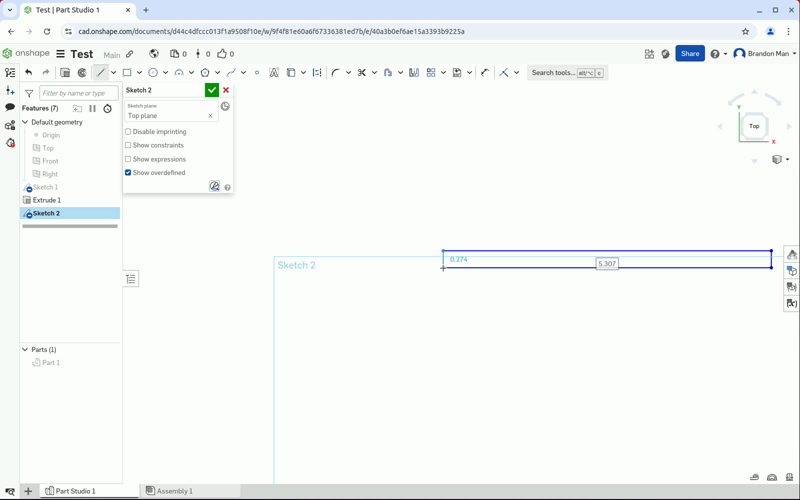
key_up(shift)
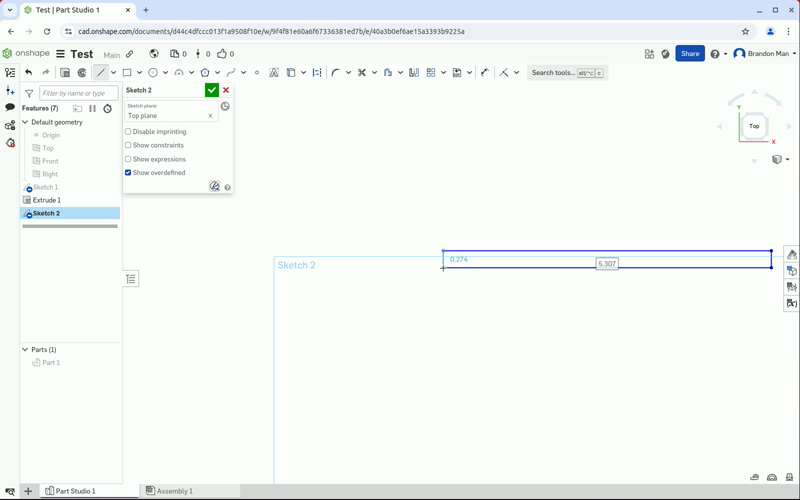
click(443, 267)
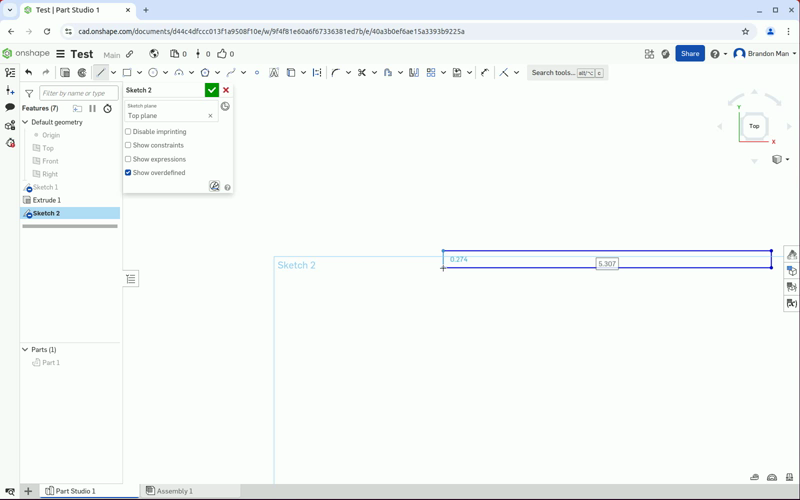
scroll(-6)
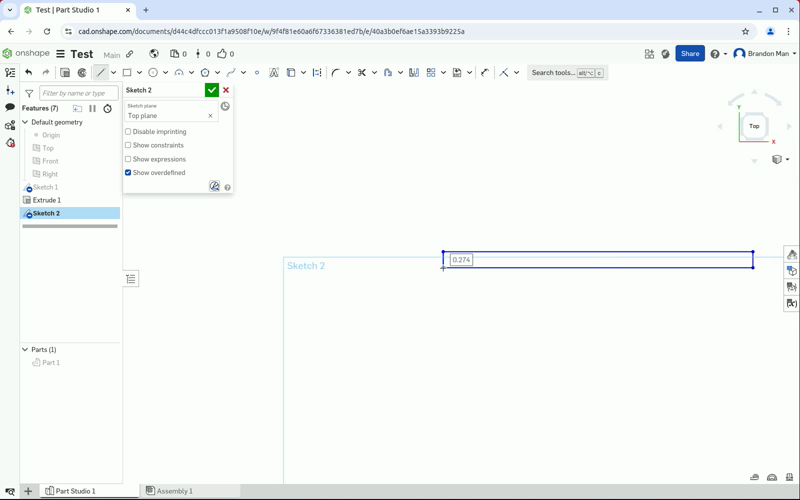
scroll(-6)
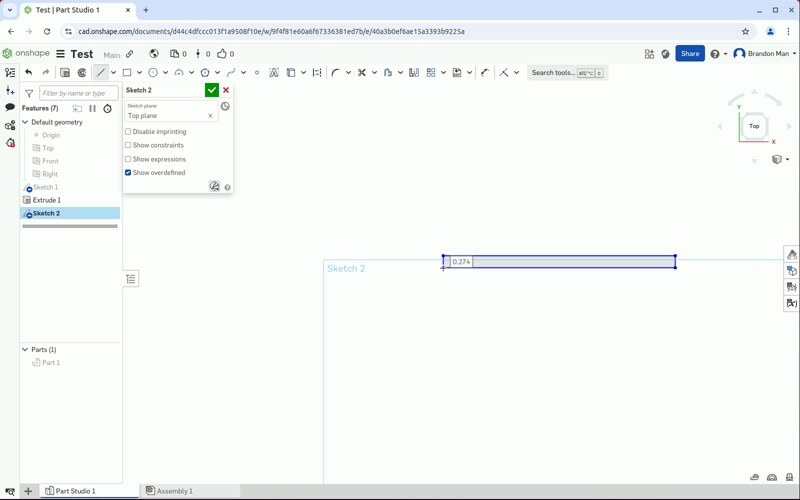
scroll(-6)
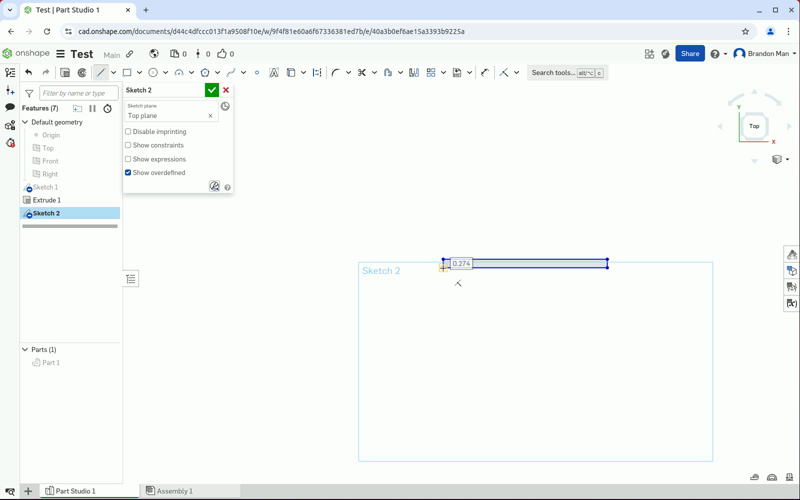
scroll(-6)
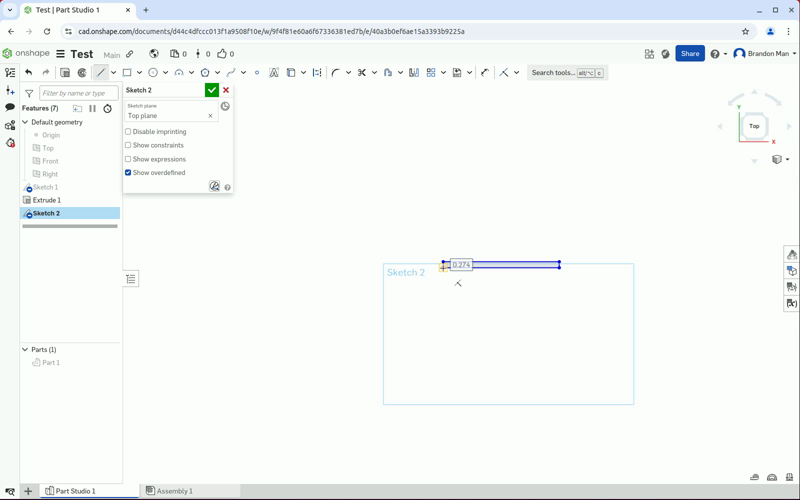
scroll(-6)
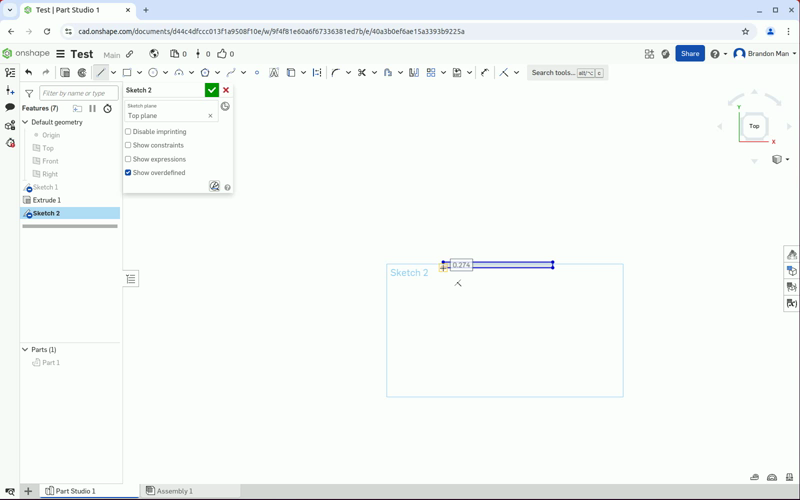
scroll(-6)
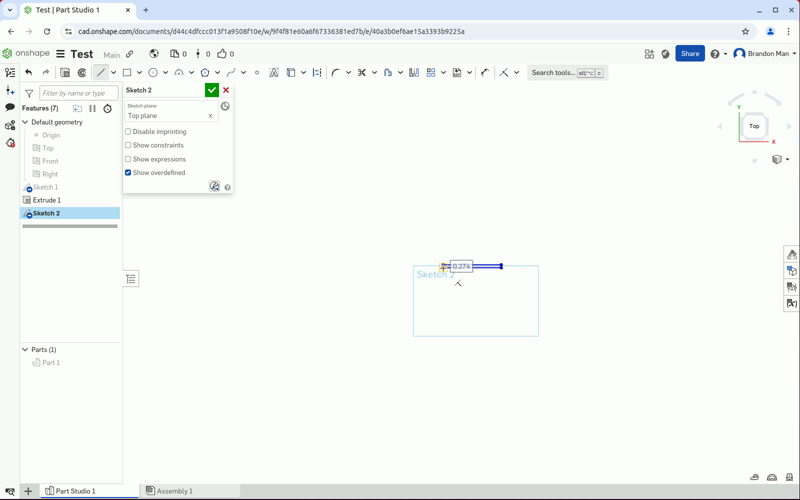
scroll(-6)
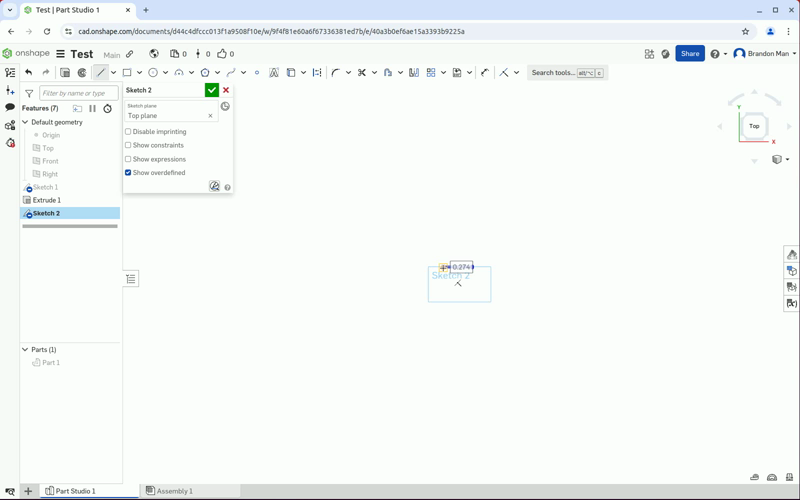
key(esc)
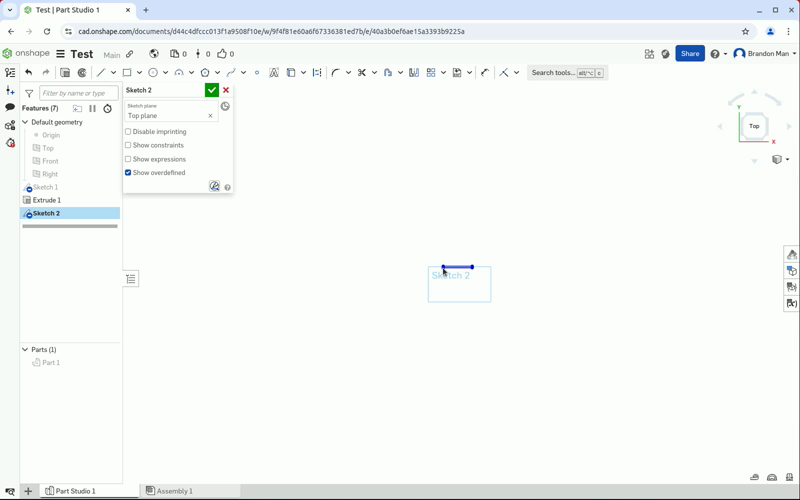
mouse_move(470, 267)
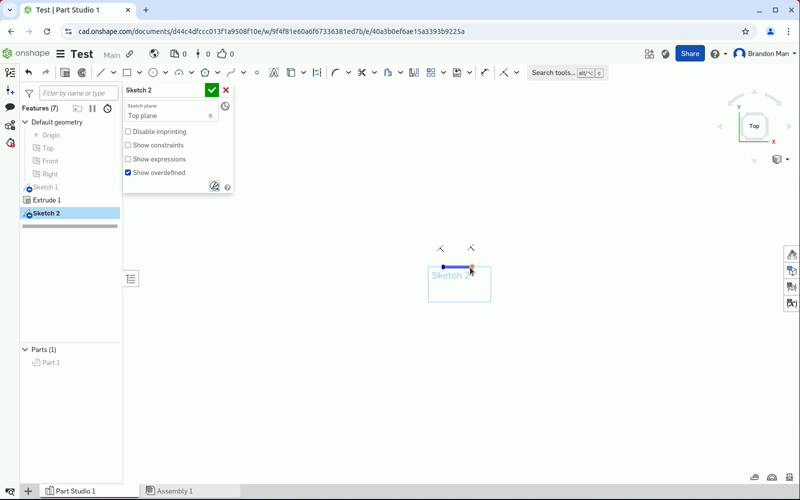
scroll(6)
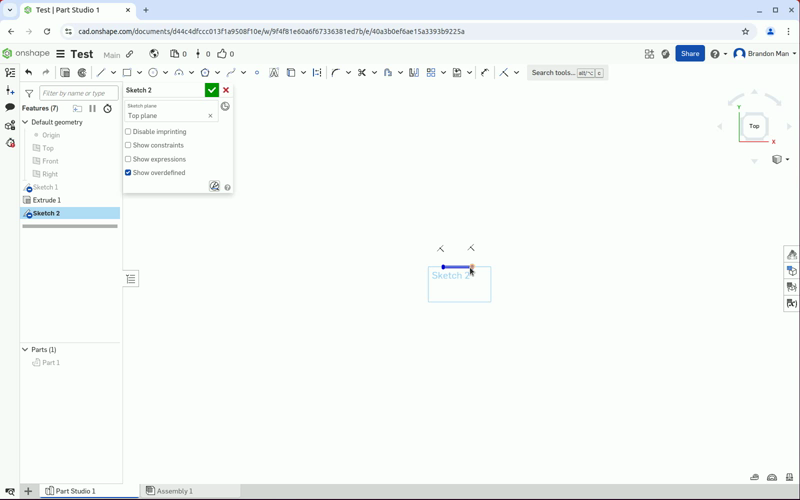
scroll(6)
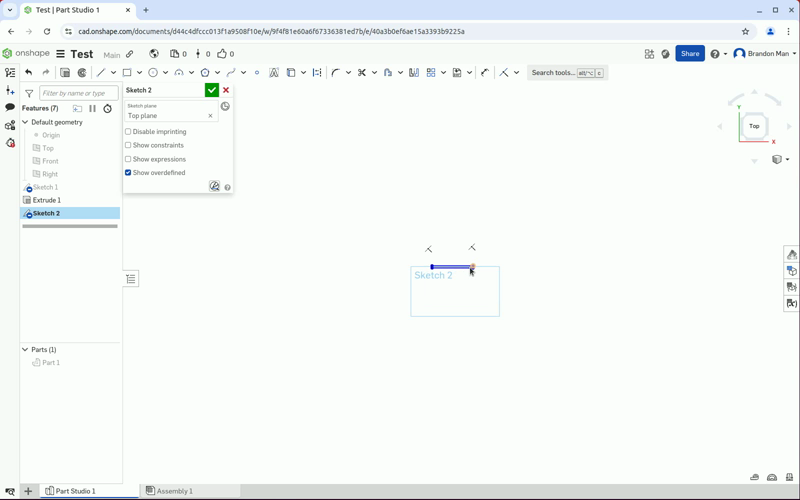
scroll(6)
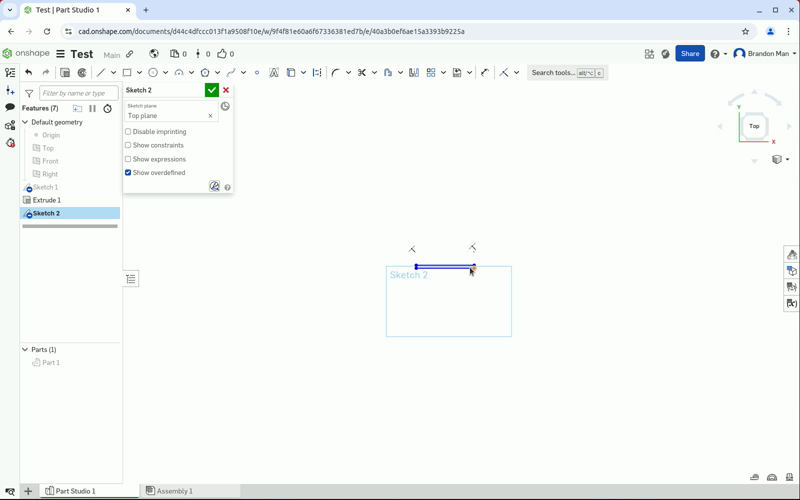
scroll(6)
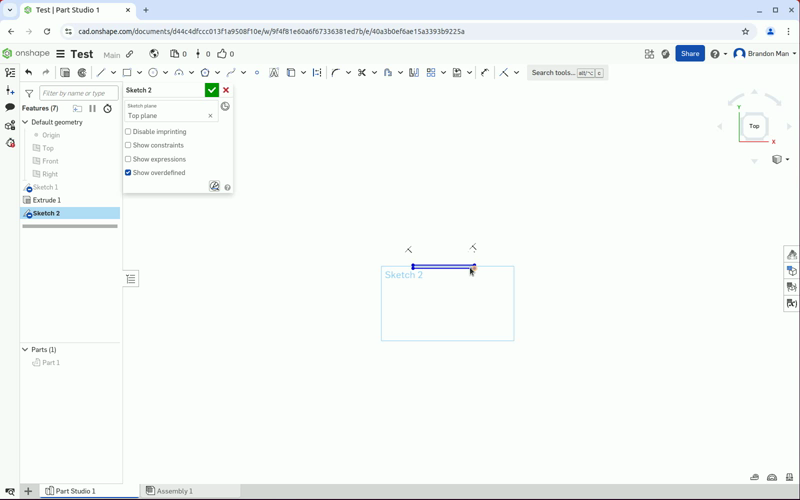
scroll(6)
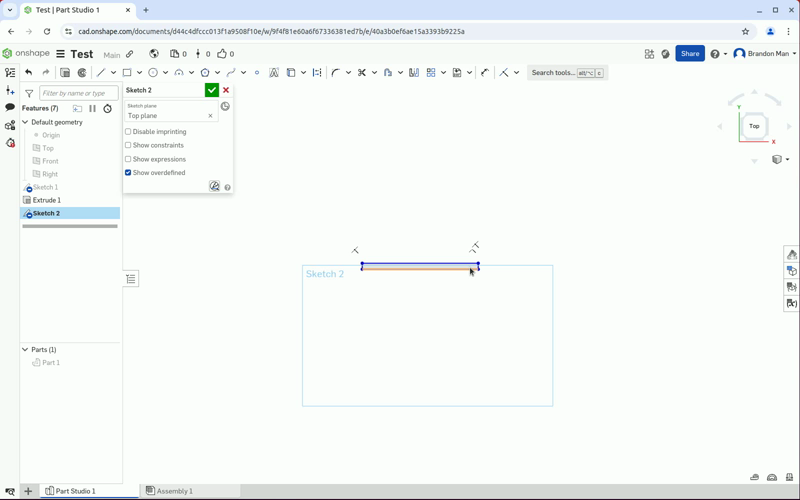
scroll(6)
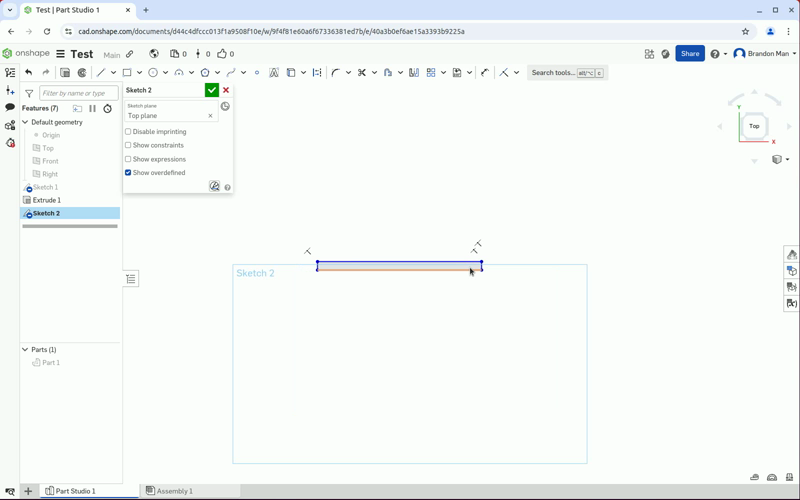
scroll(6)
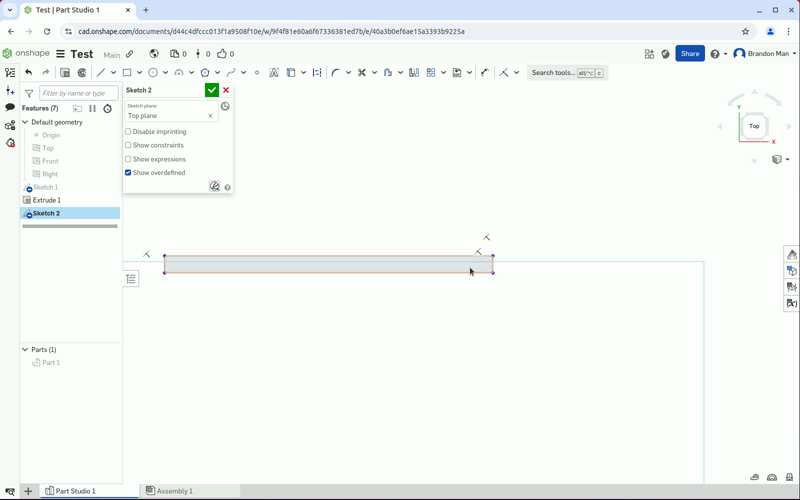
click(470, 267)
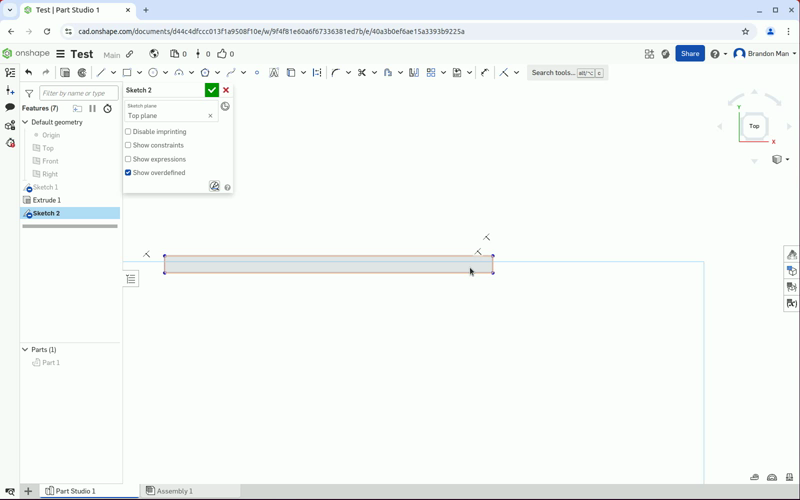
scroll(-6)
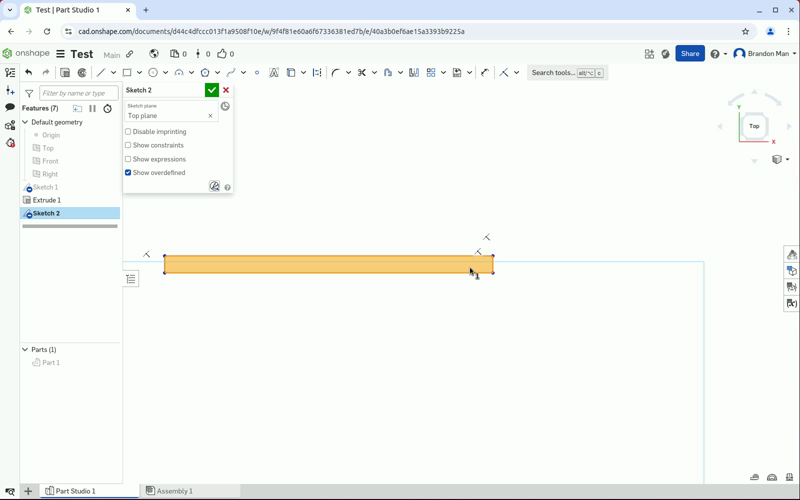
scroll(-6)
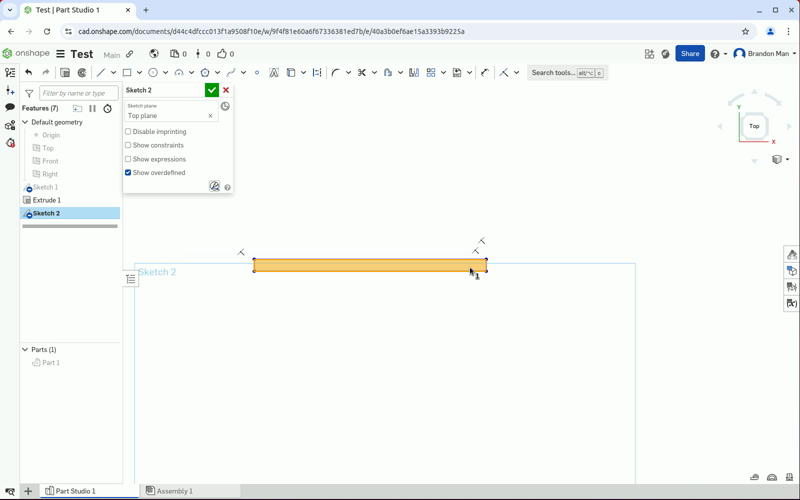
scroll(-6)
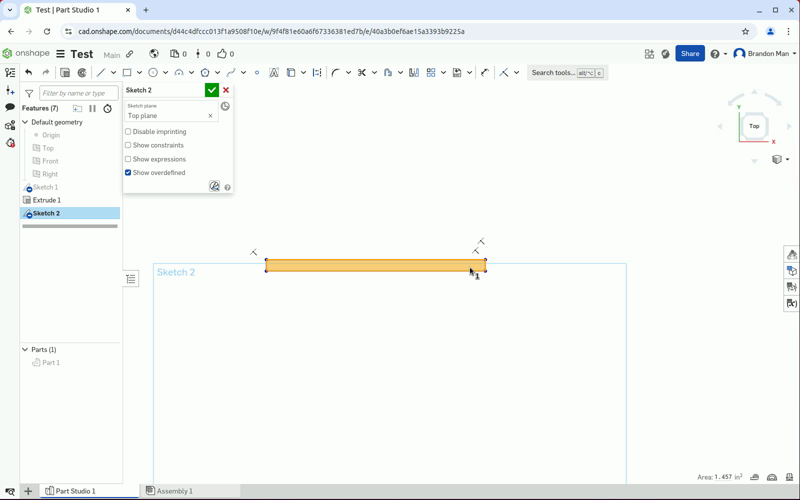
scroll(-6)
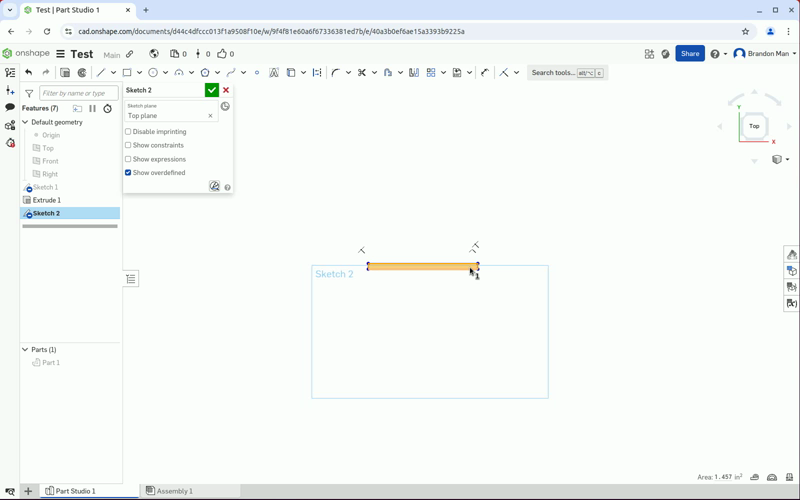
scroll(-6)
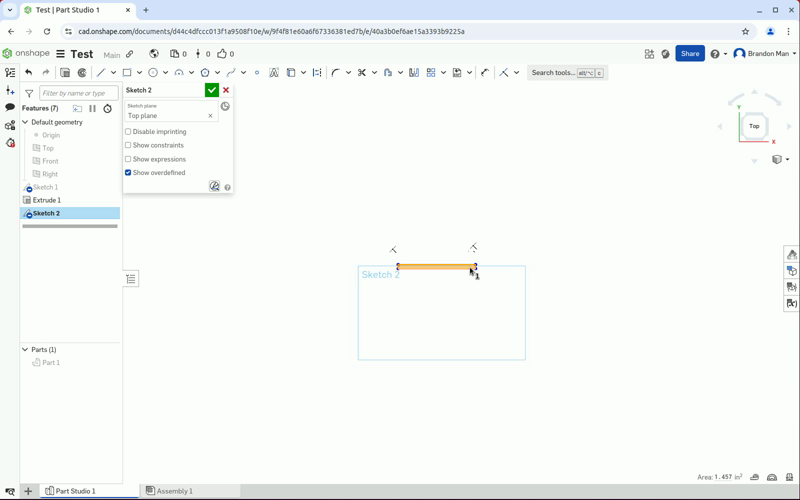
scroll(-6)
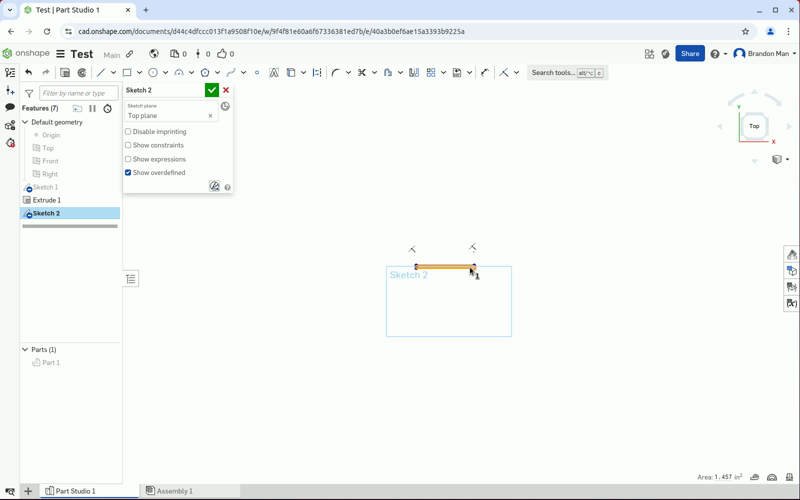
scroll(-6)
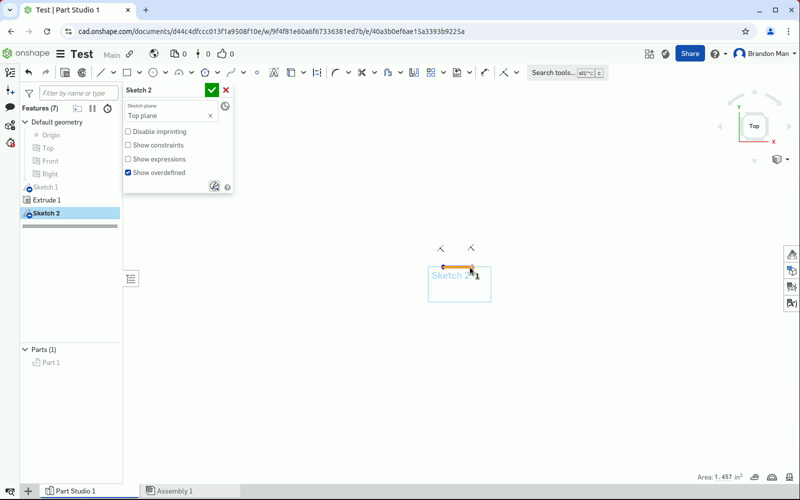
mouse_move(73, 352)
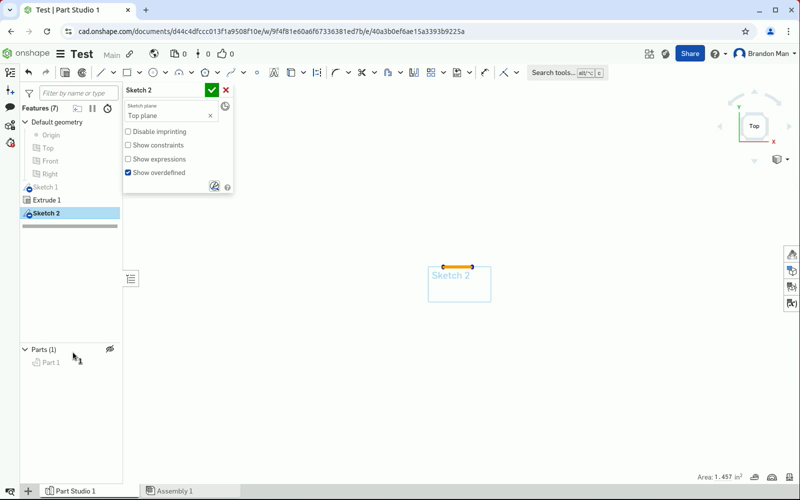
key(shift+y)
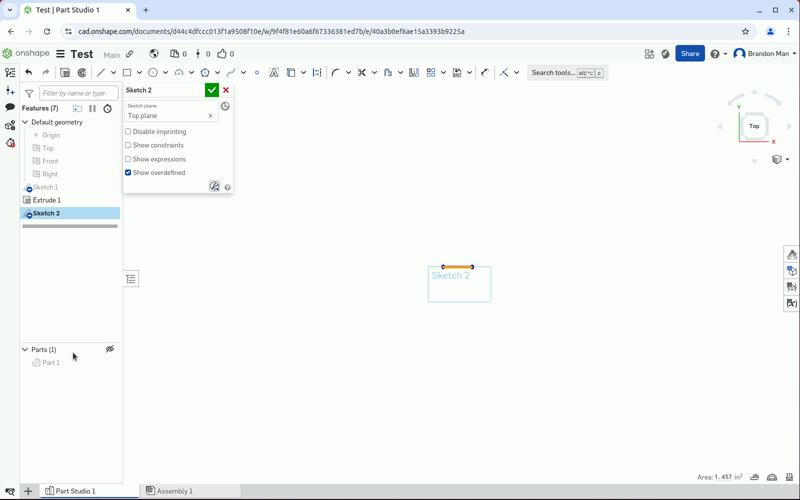
key(shift+e)
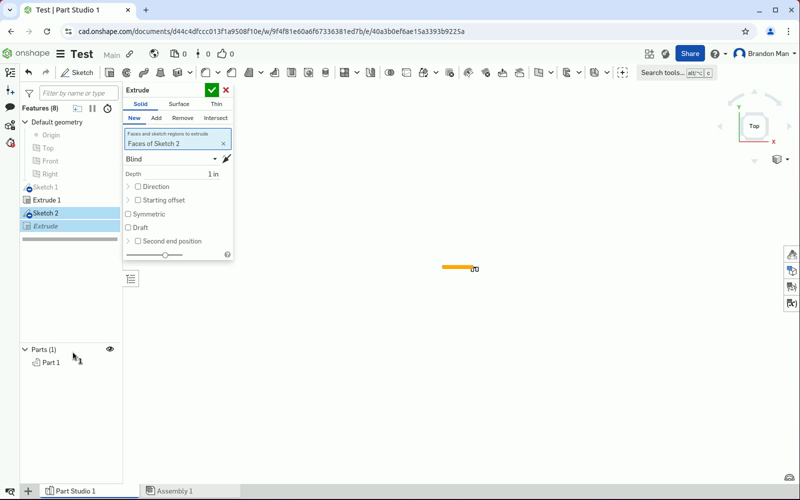
mouse_move(143, 106)
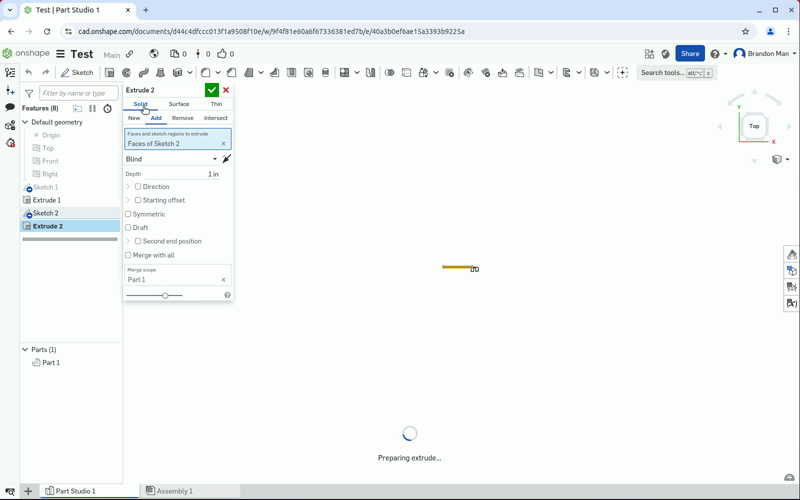
click(143, 106)
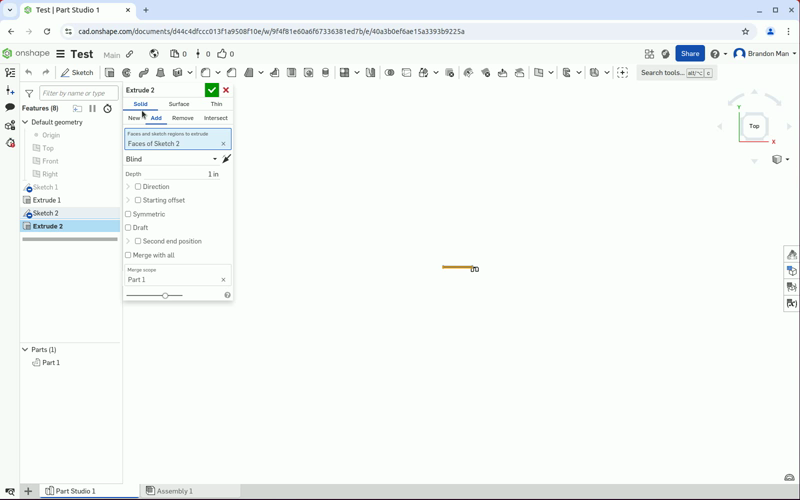
mouse_move(137, 120)
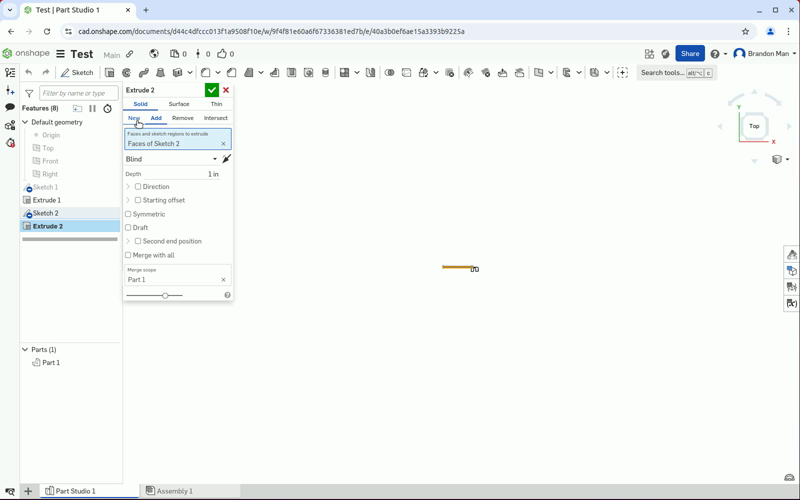
click(137, 120)
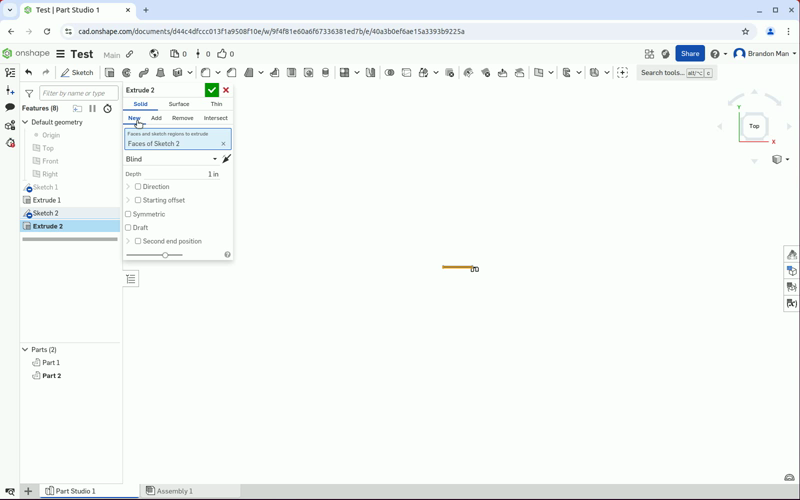
key(tab, 4)
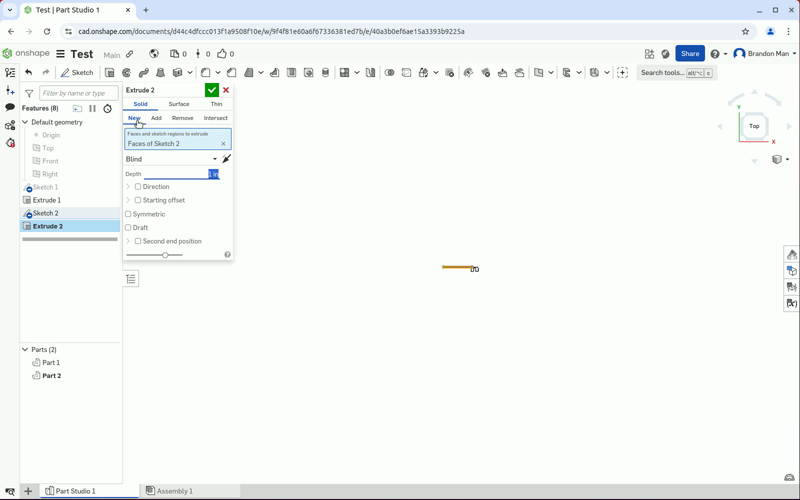
text(30.57)
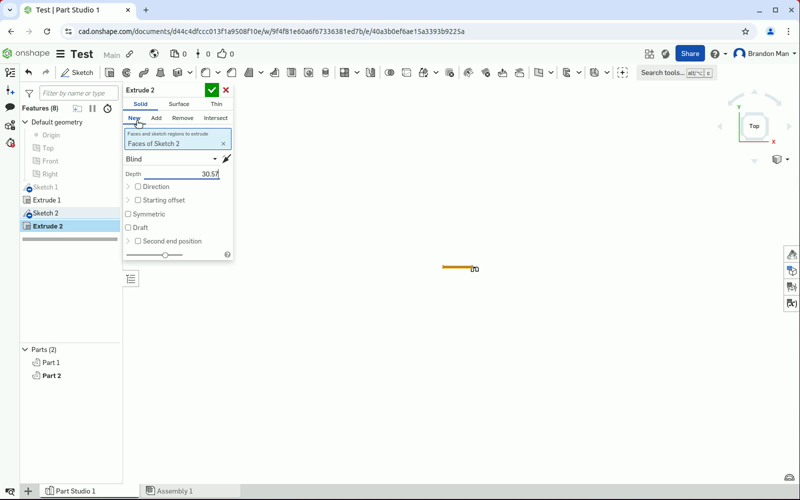
key(enter)
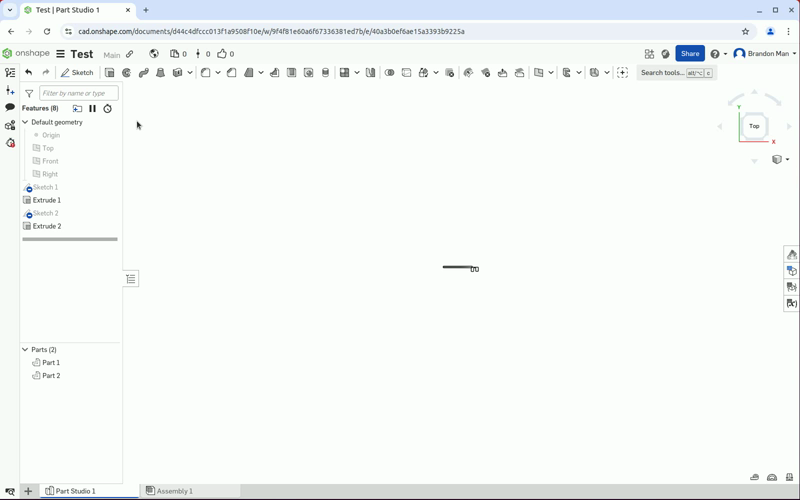
key(shift+h)
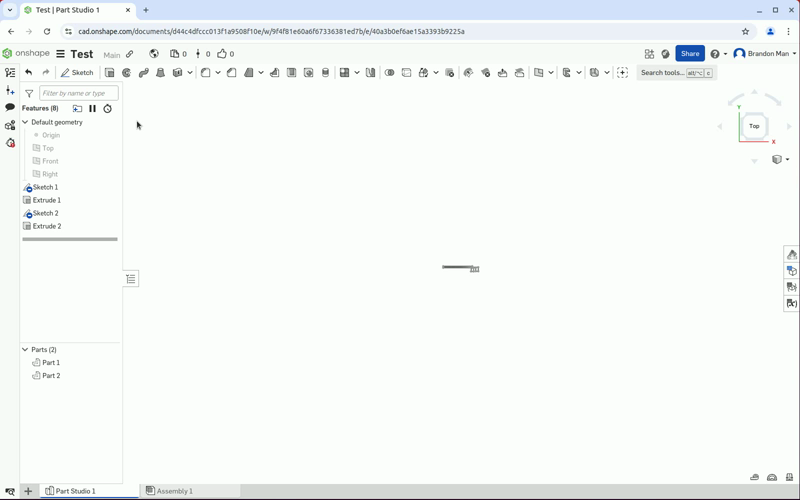
key(shift+h)
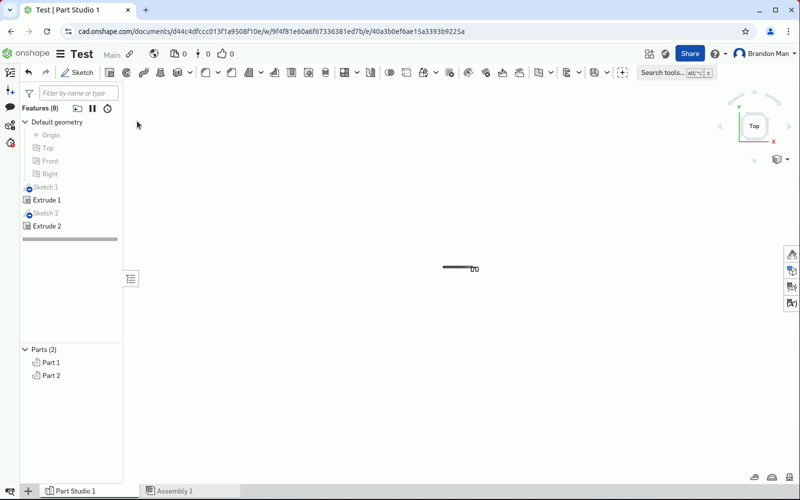
mouse_move(73, 189)
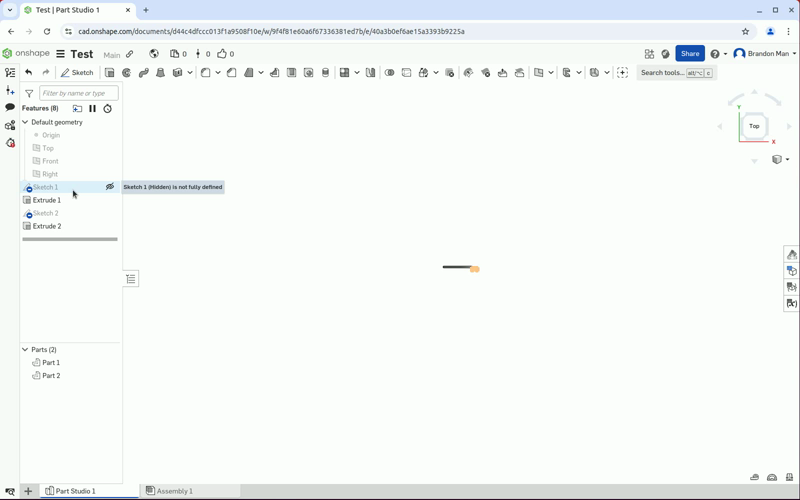
click(73, 189)
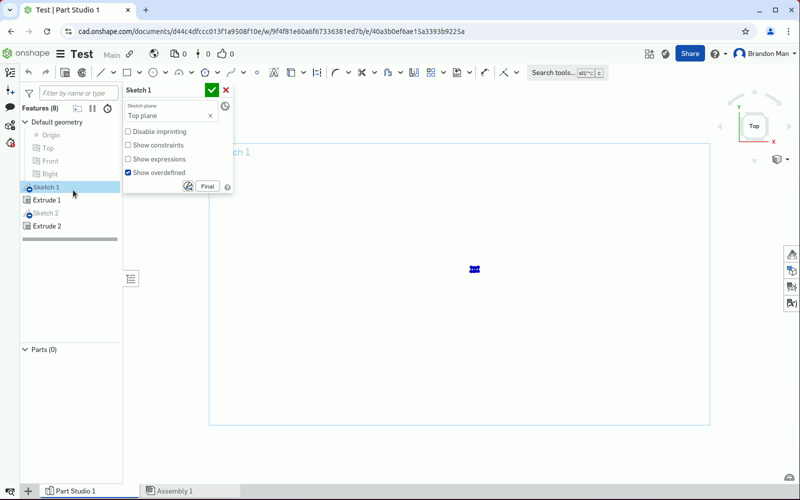
mouse_move(229, 92)
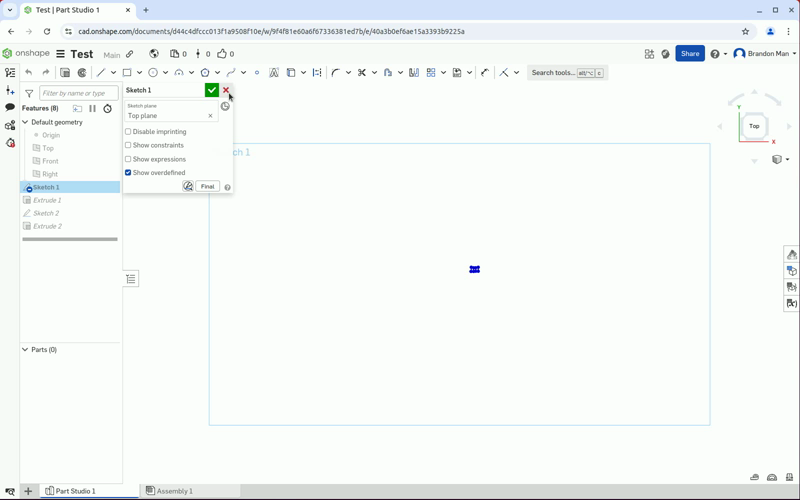
click(229, 92)
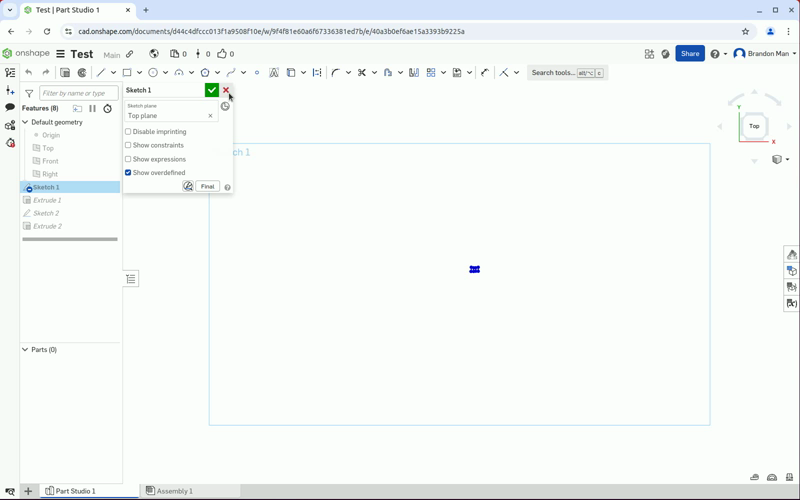
key(shift+s)
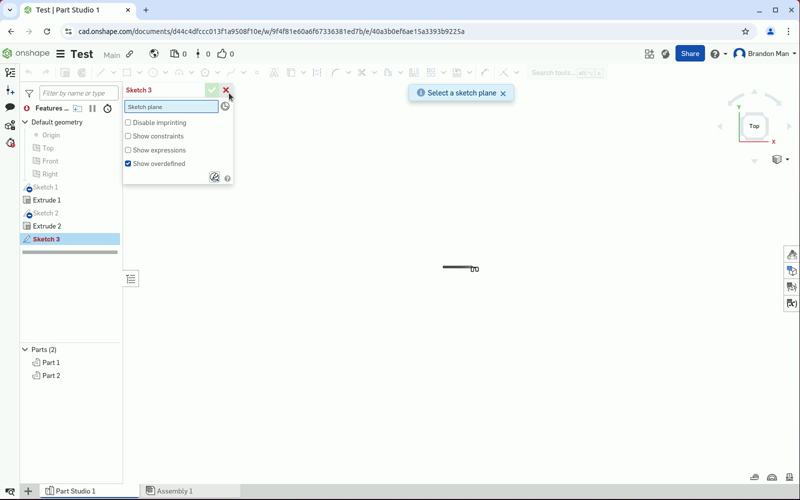
mouse_move(73, 150)
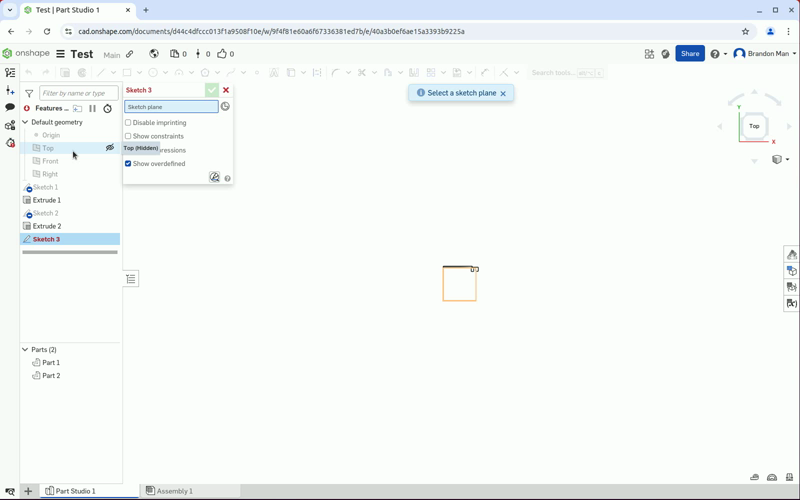
click(73, 150)
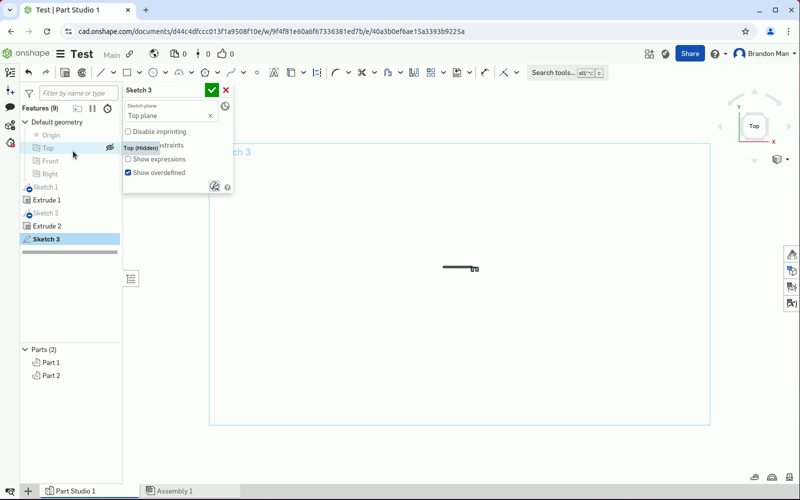
mouse_move(73, 352)
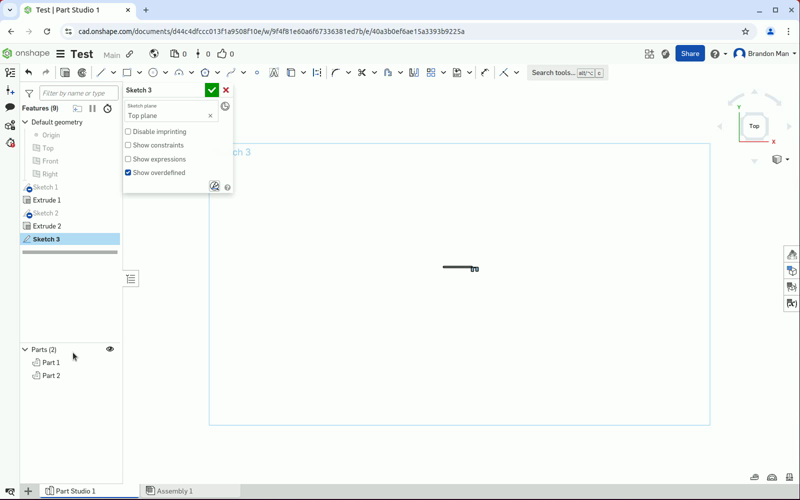
key(y)
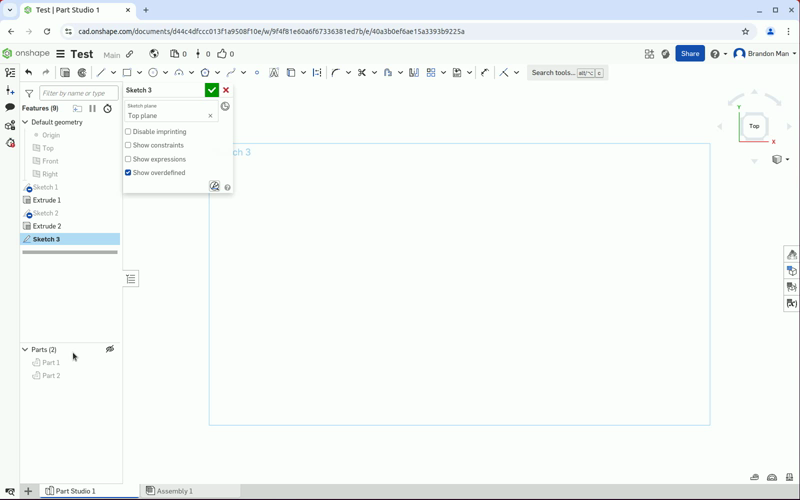
key(l)
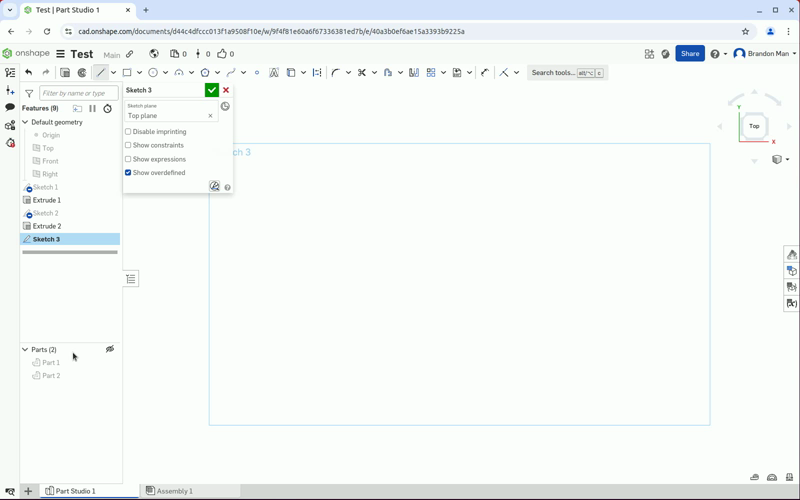
key_down(shift)
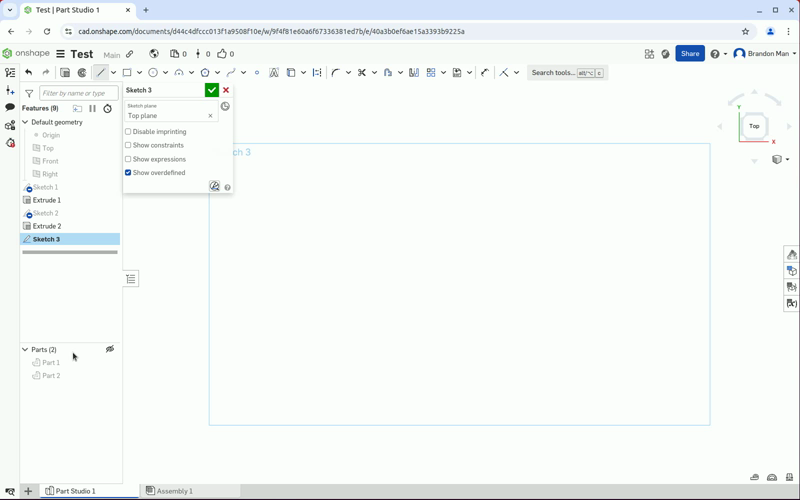
mouse_move(443, 267)
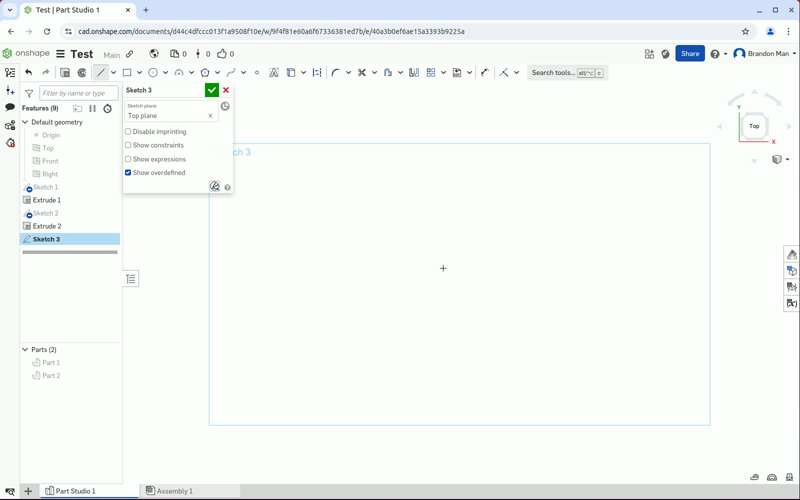
click(443, 267)
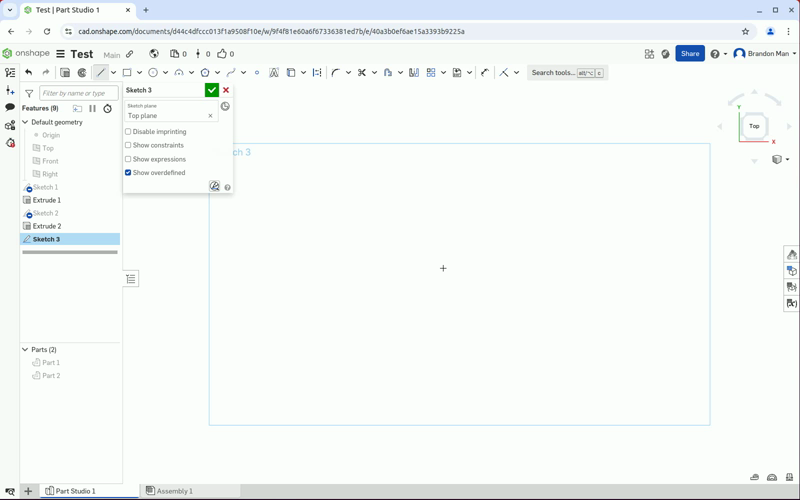
key_up(shift)
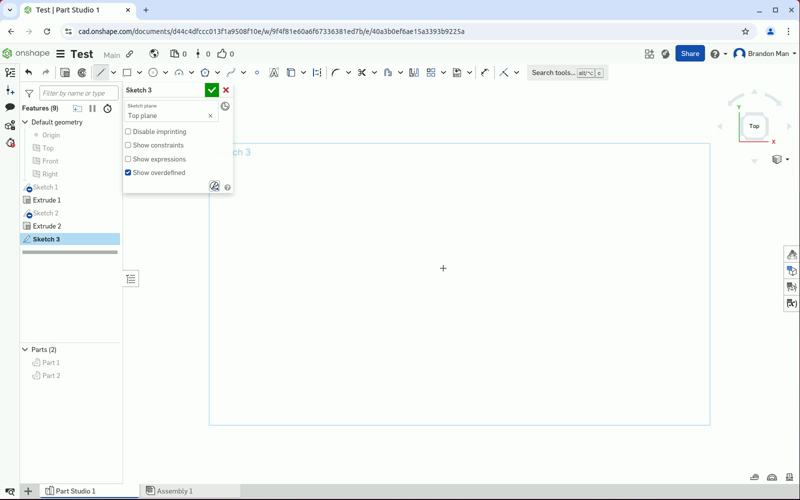
key_down(shift)
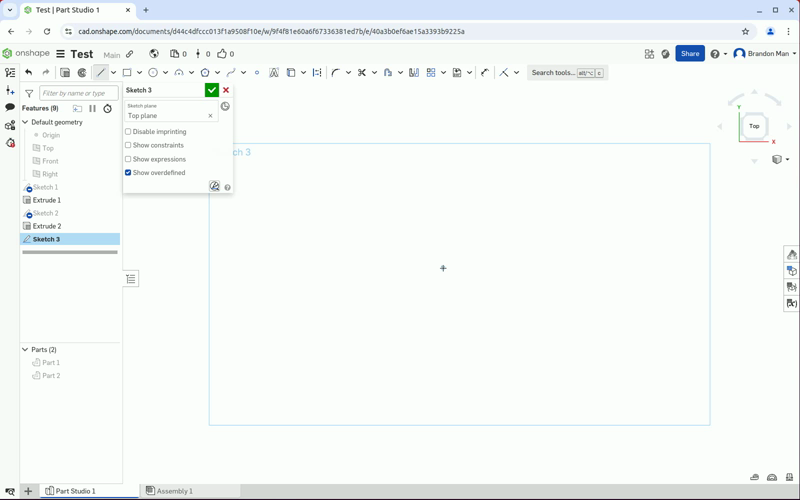
mouse_move(473, 267)
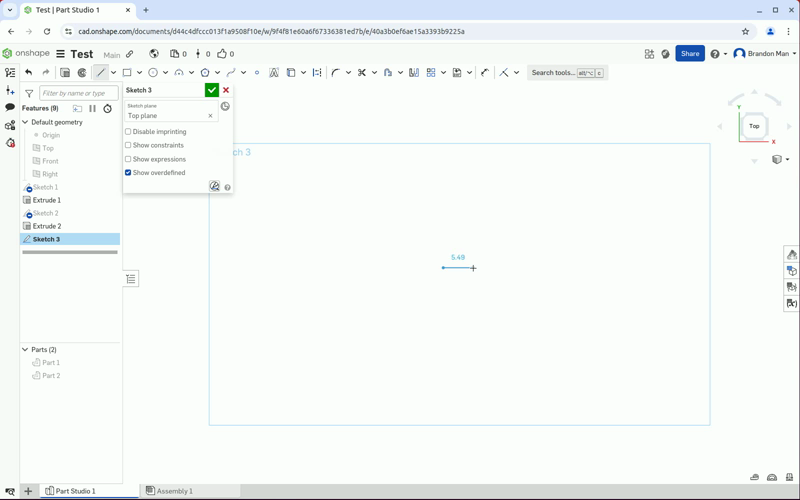
mouse_move(472, 267)
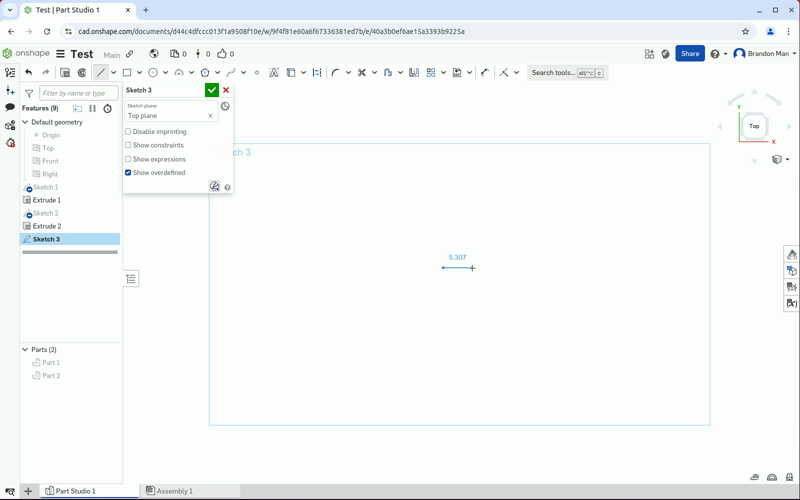
click(472, 267)
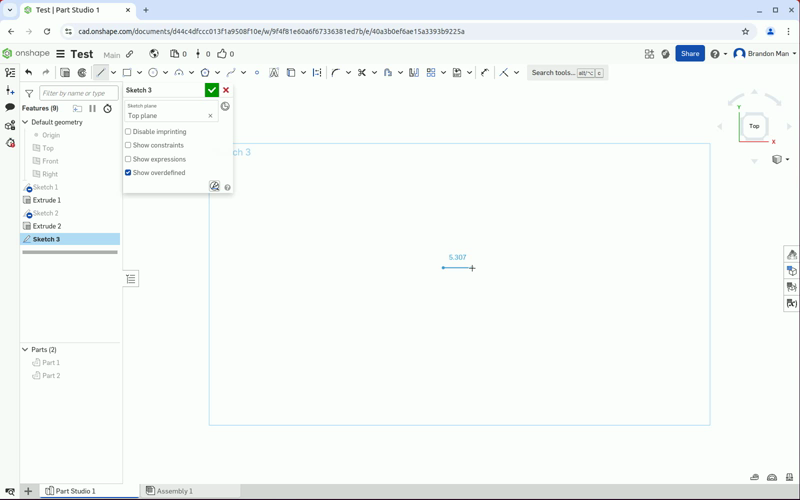
key_up(shift)
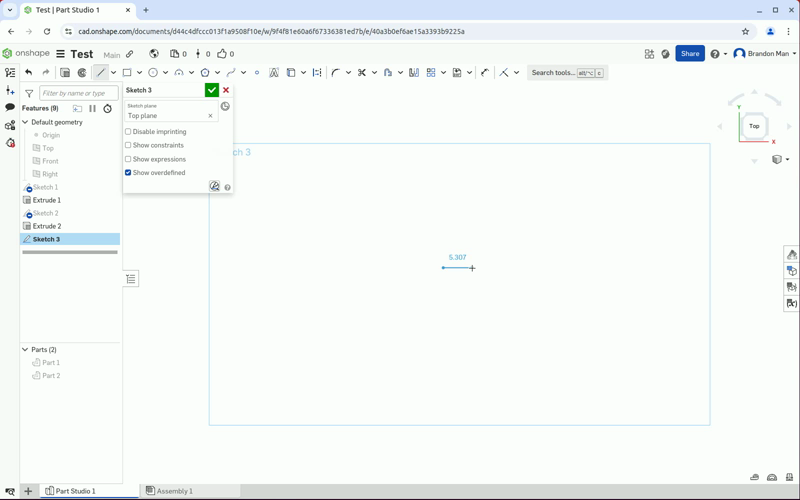
key_down(shift)
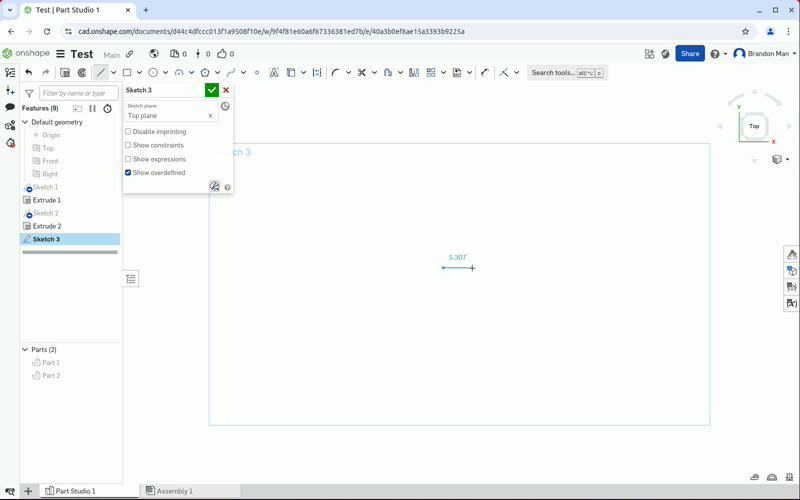
mouse_move(502, 267)
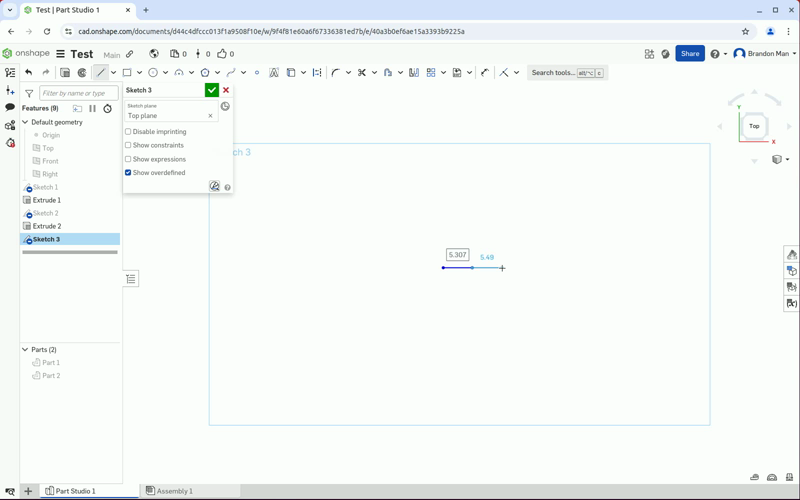
mouse_move(472, 266)
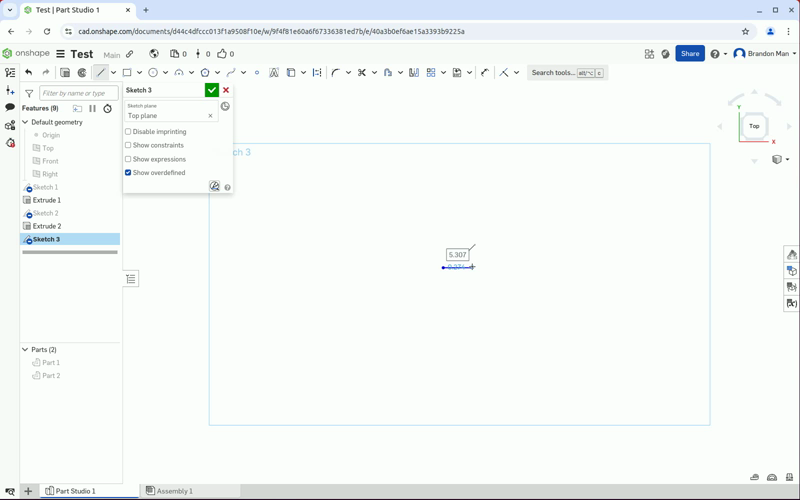
scroll(6)
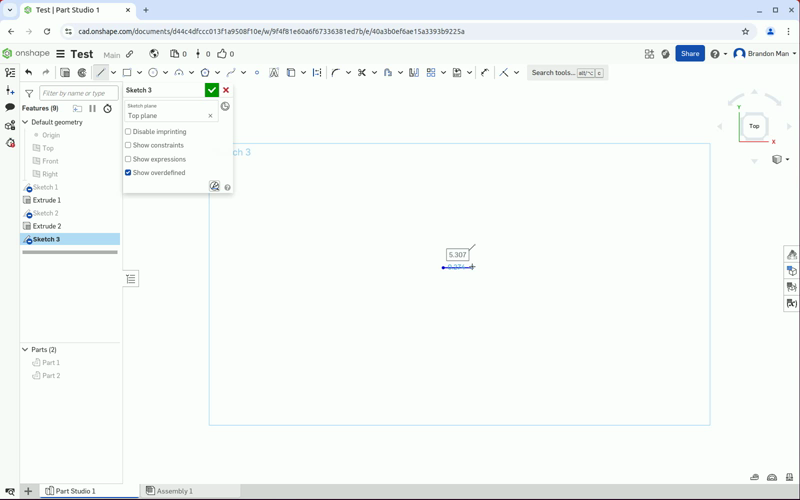
scroll(6)
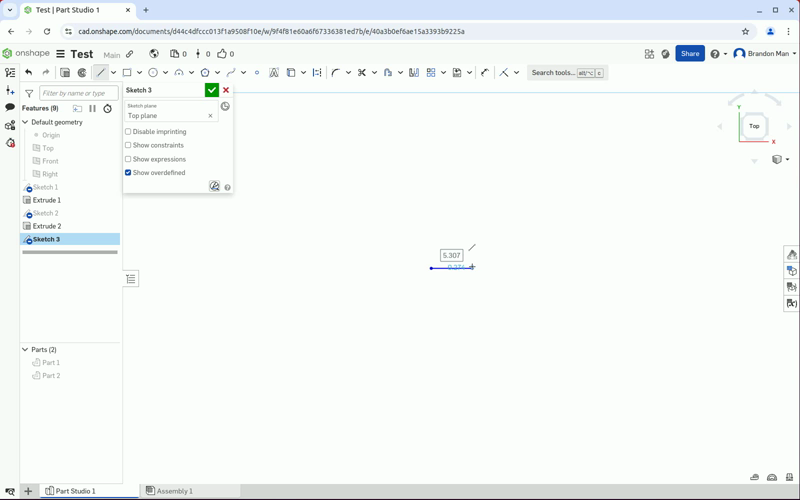
scroll(6)
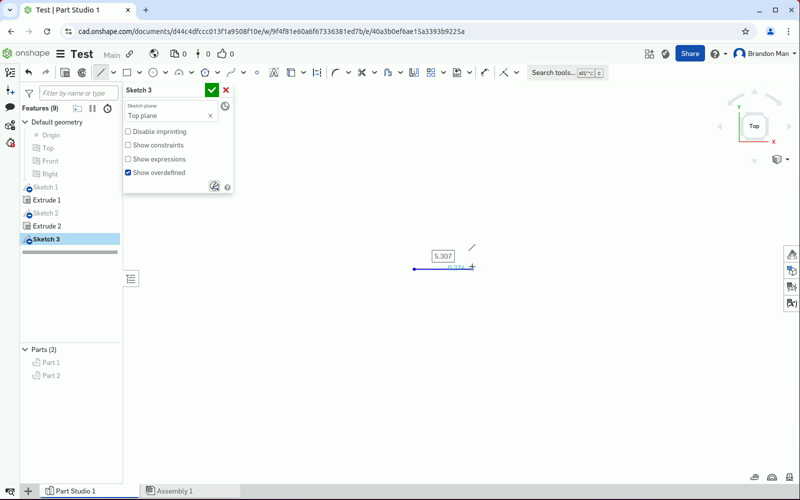
scroll(6)
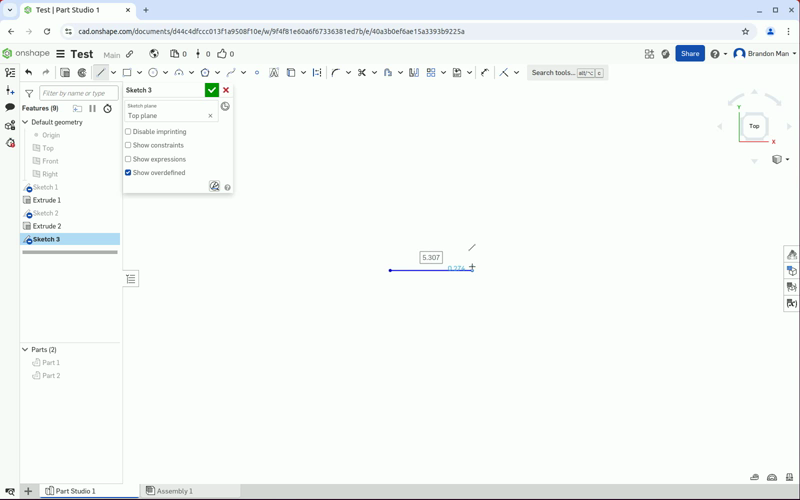
scroll(6)
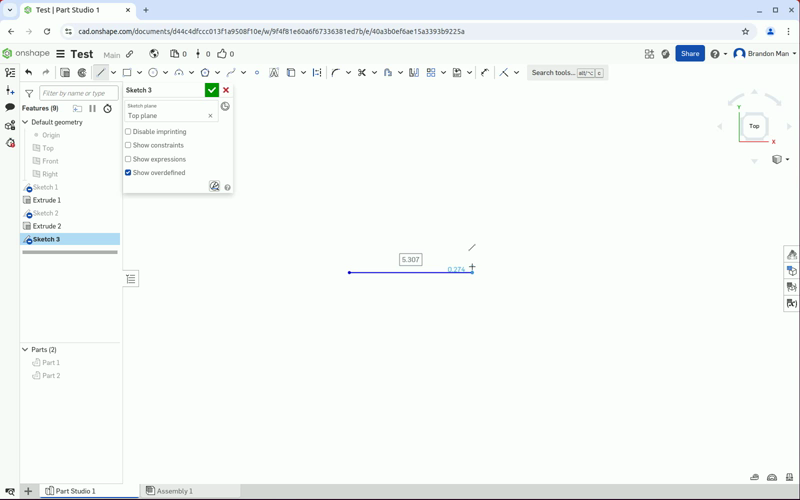
scroll(6)
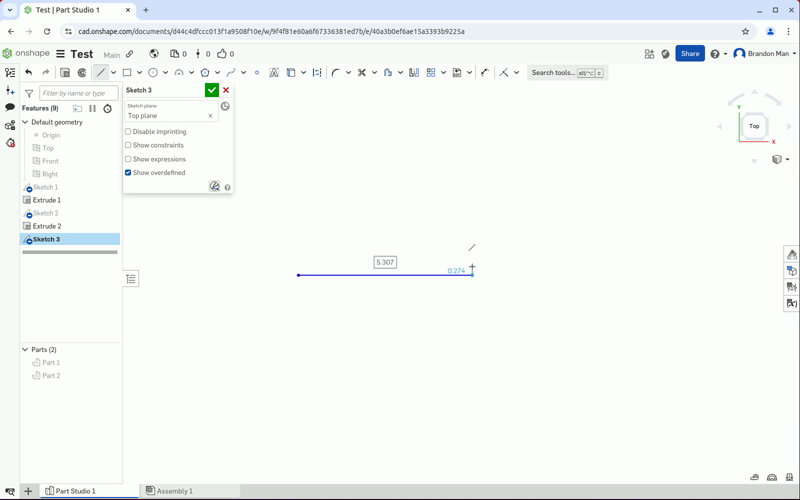
scroll(6)
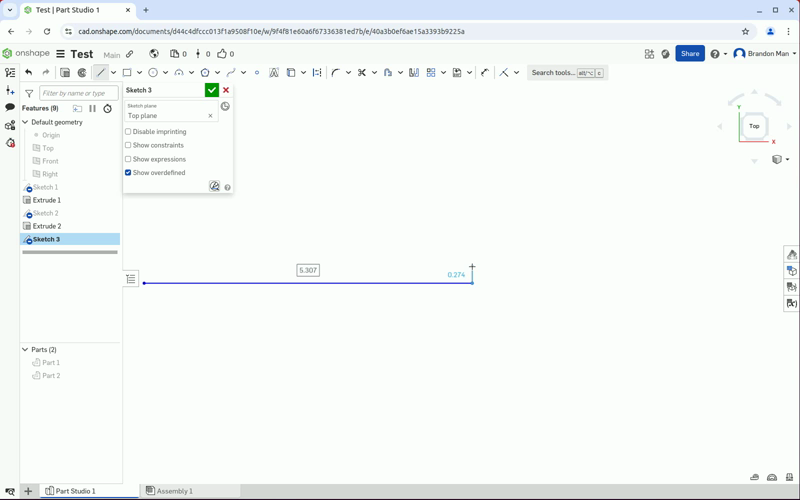
click(472, 266)
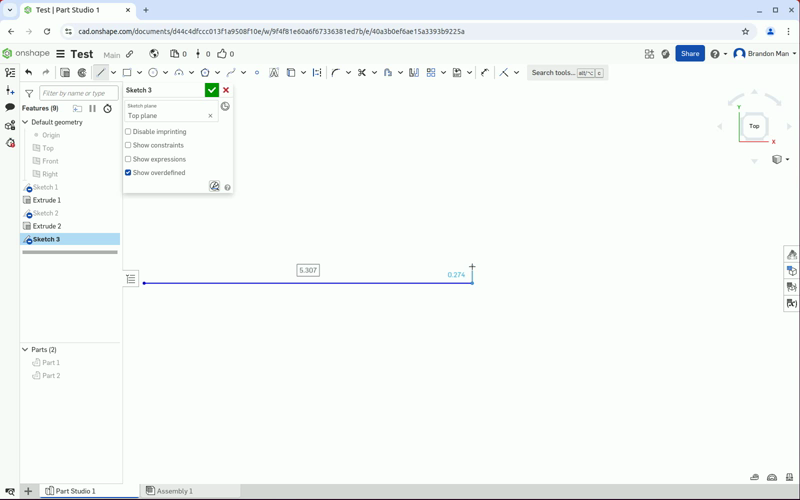
scroll(-6)
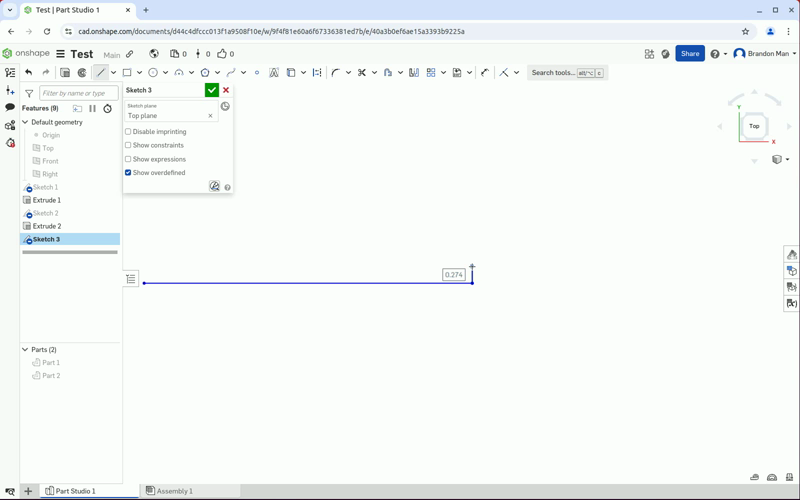
scroll(-6)
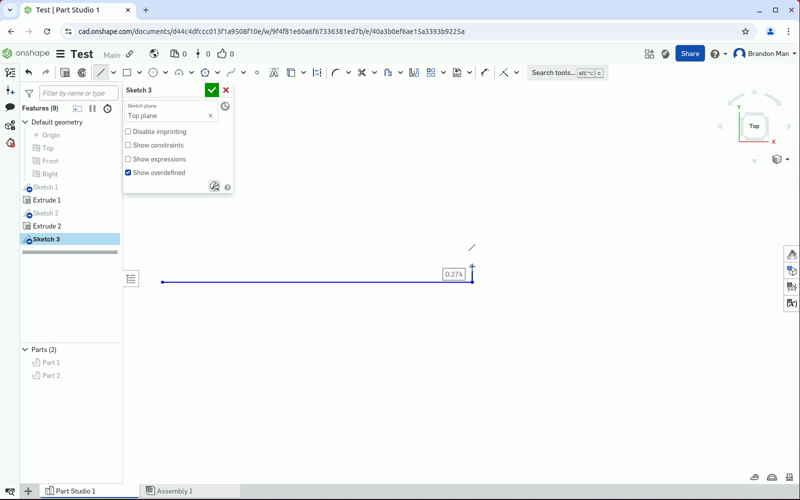
scroll(-6)
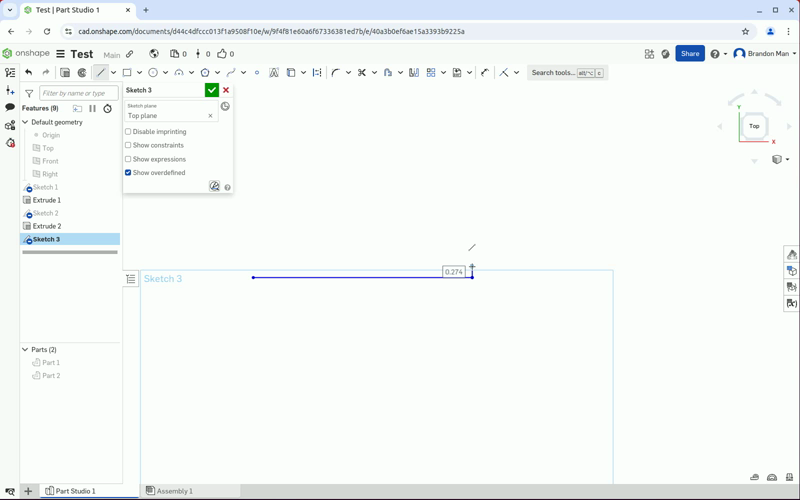
scroll(-6)
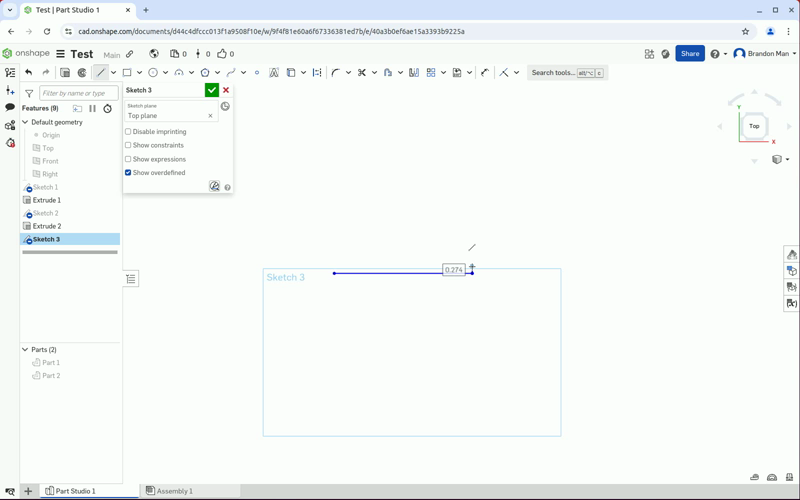
scroll(-6)
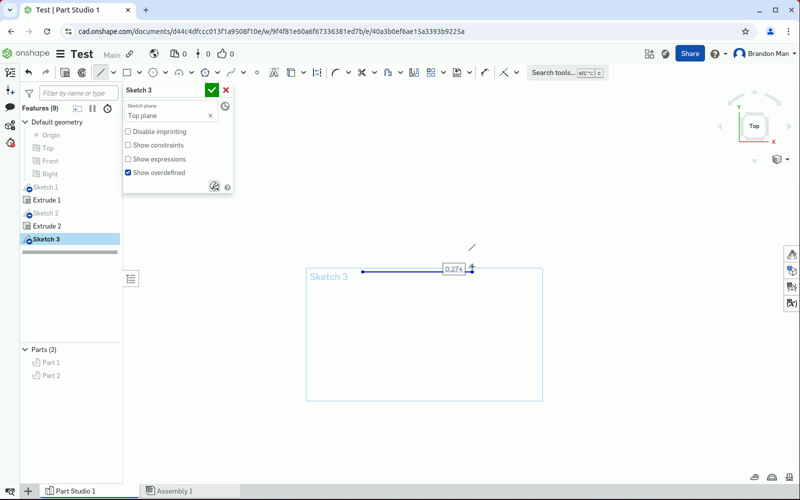
scroll(-6)
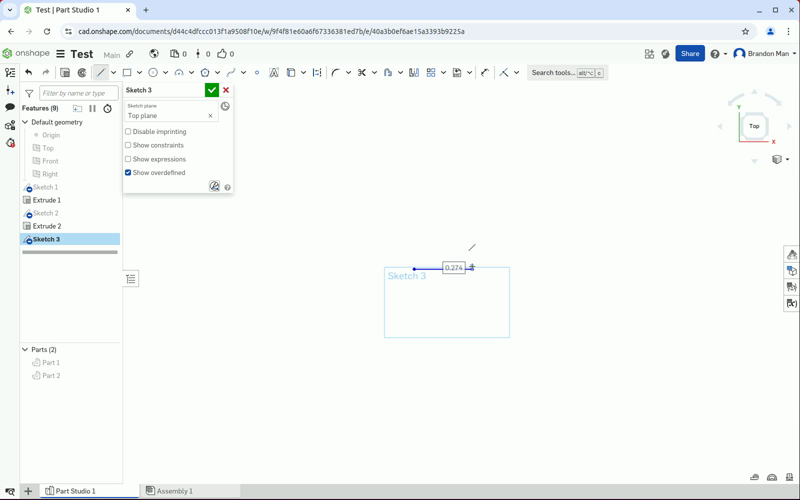
scroll(-6)
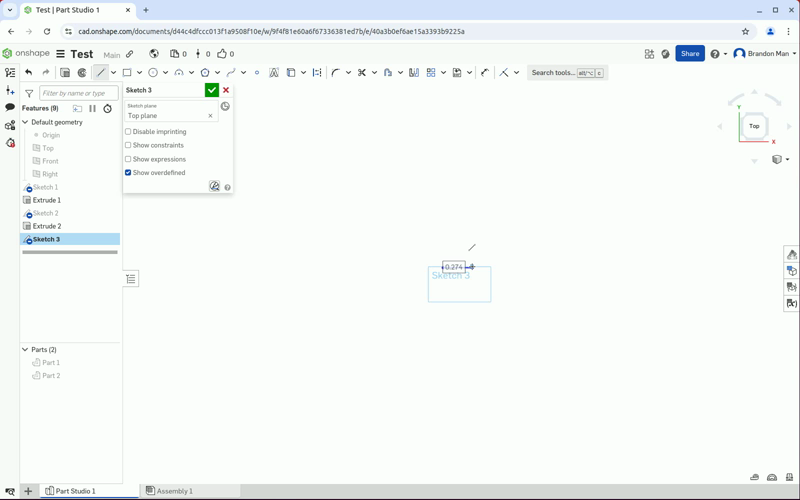
key_up(shift)
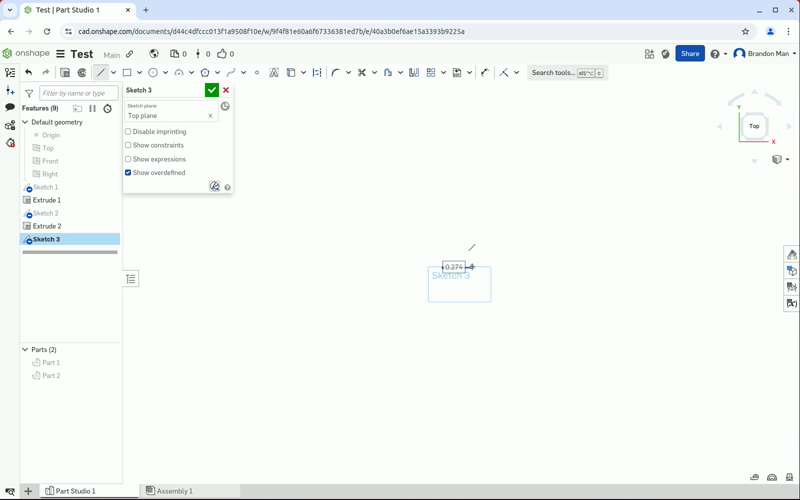
key_down(shift)
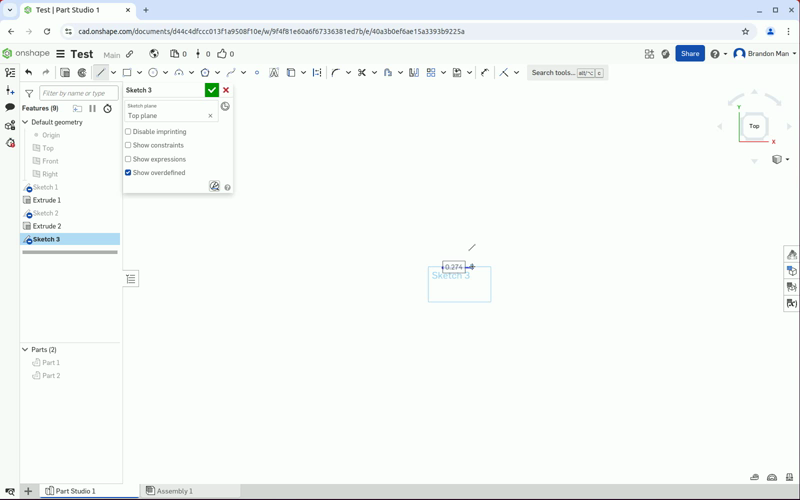
mouse_move(502, 266)
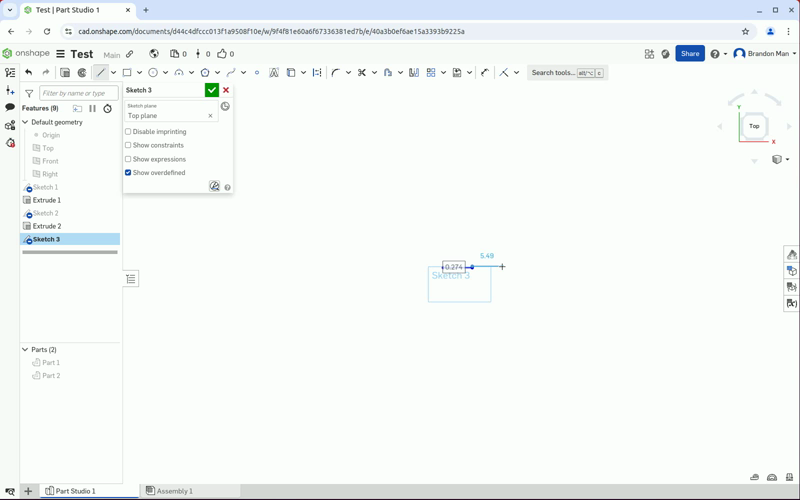
mouse_move(443, 266)
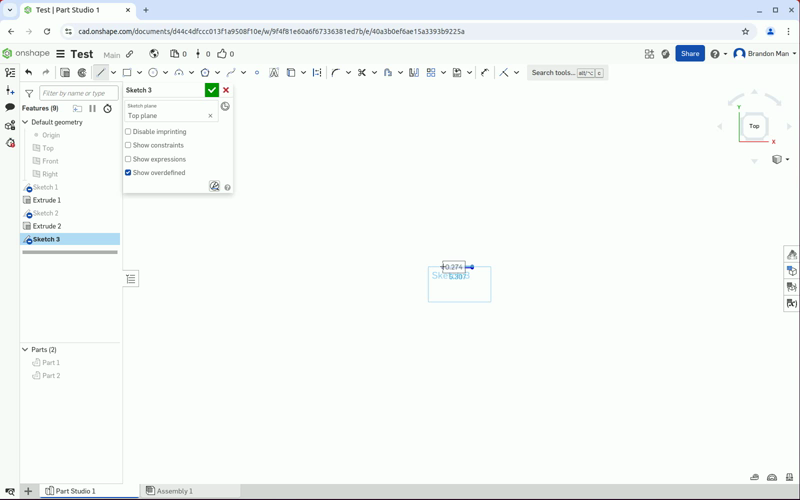
scroll(6)
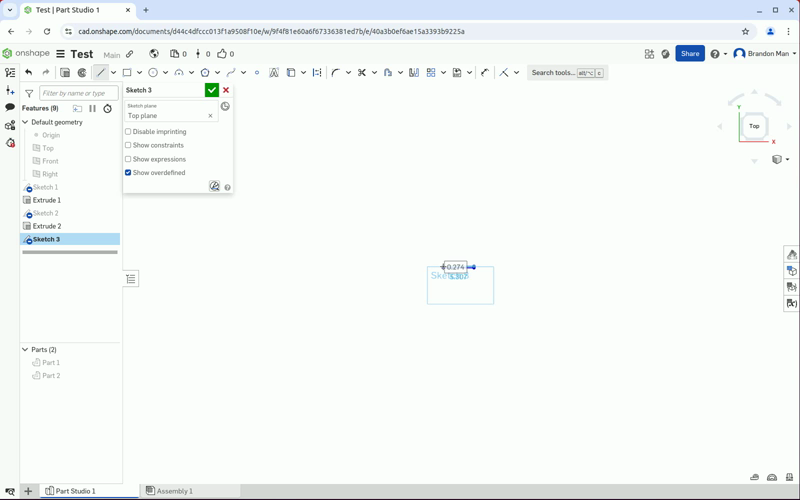
scroll(6)
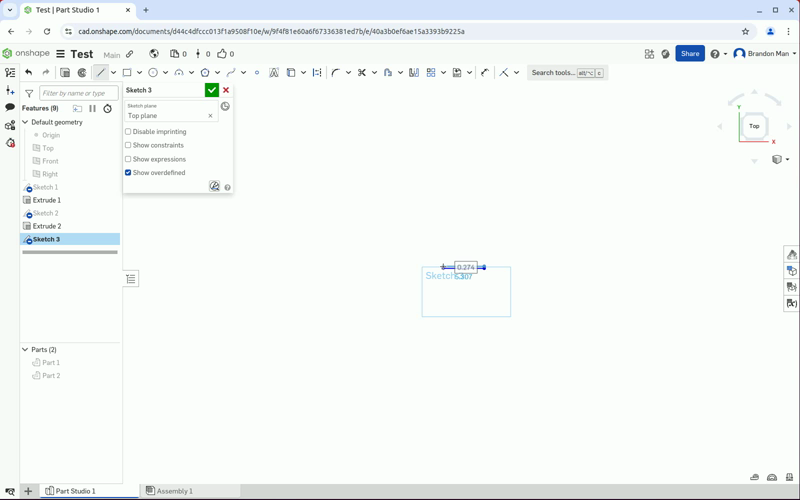
scroll(6)
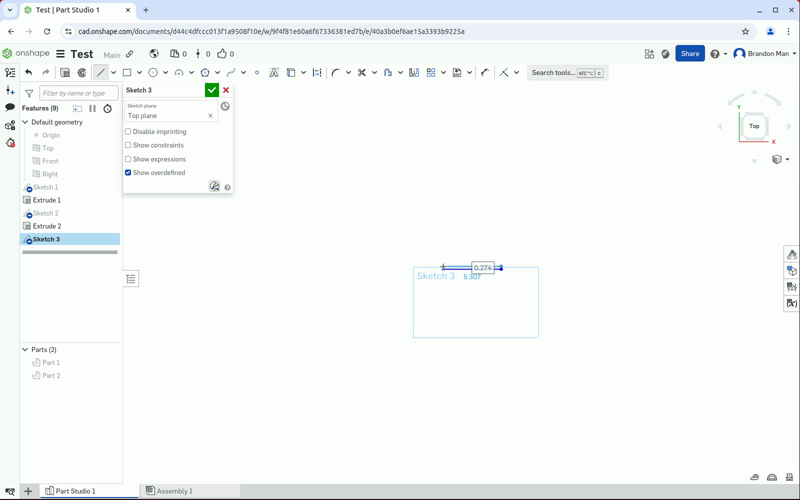
scroll(6)
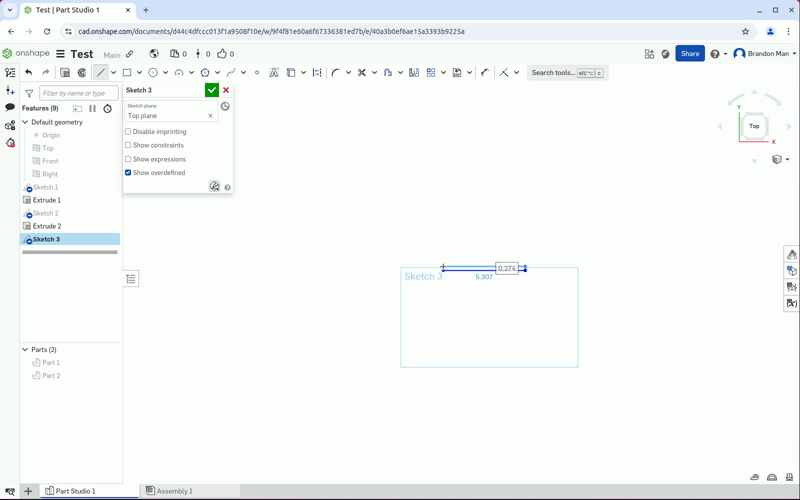
scroll(6)
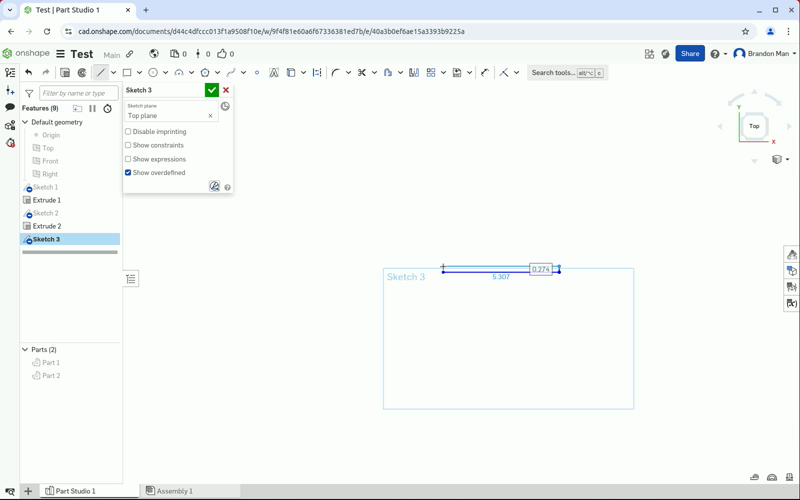
scroll(6)
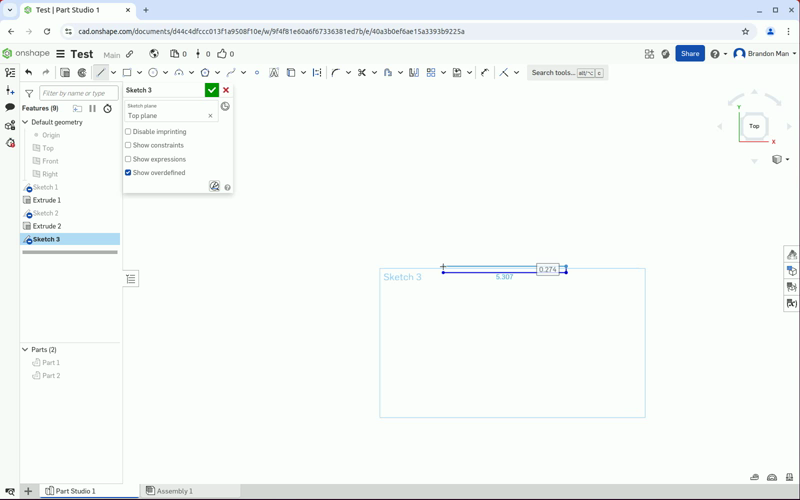
scroll(6)
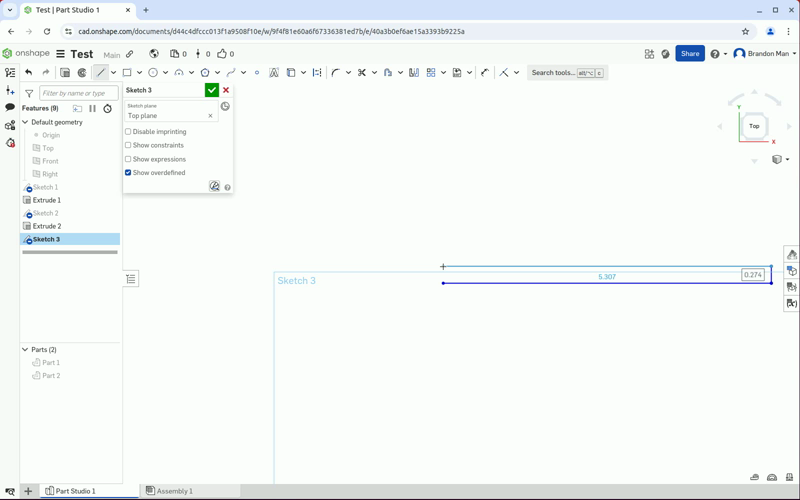
click(443, 266)
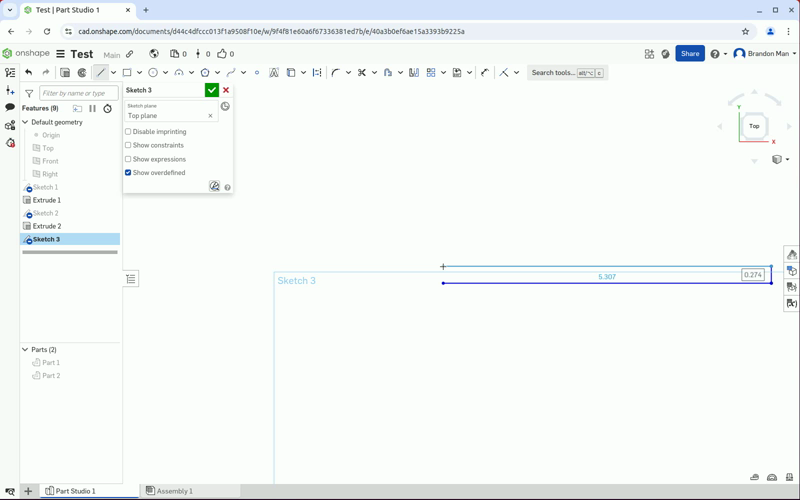
scroll(-6)
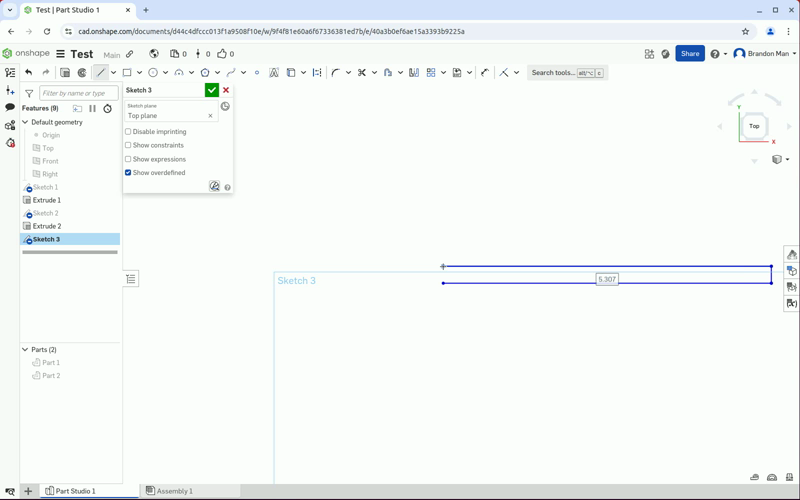
scroll(-6)
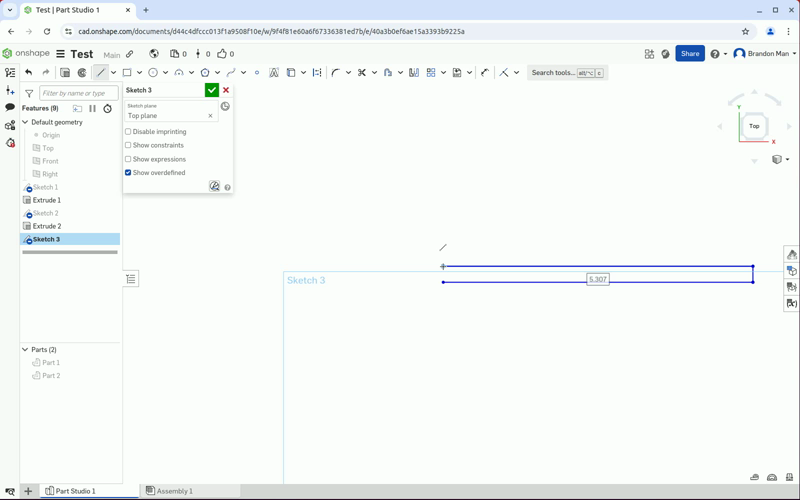
scroll(-6)
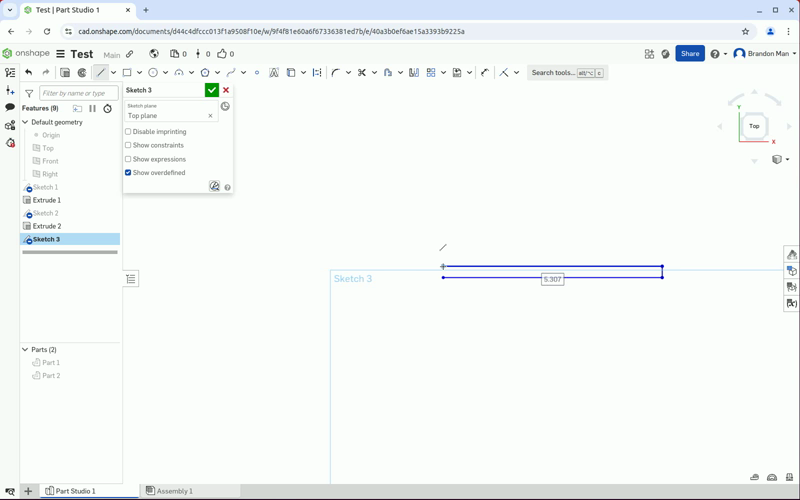
scroll(-6)
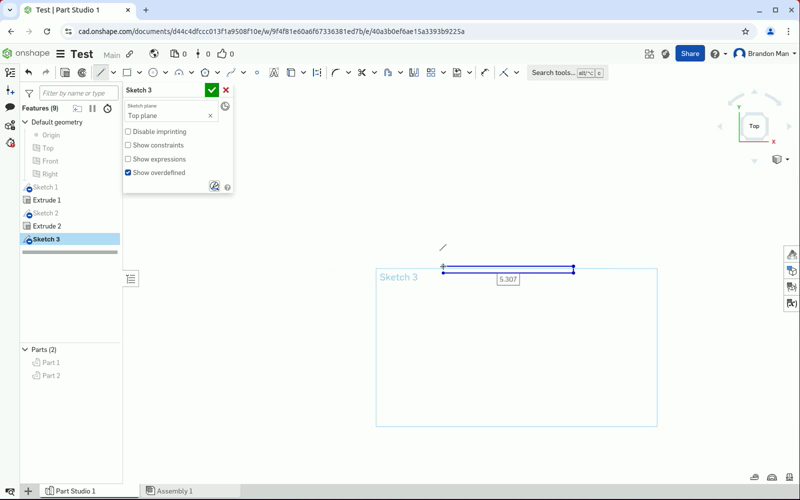
scroll(-6)
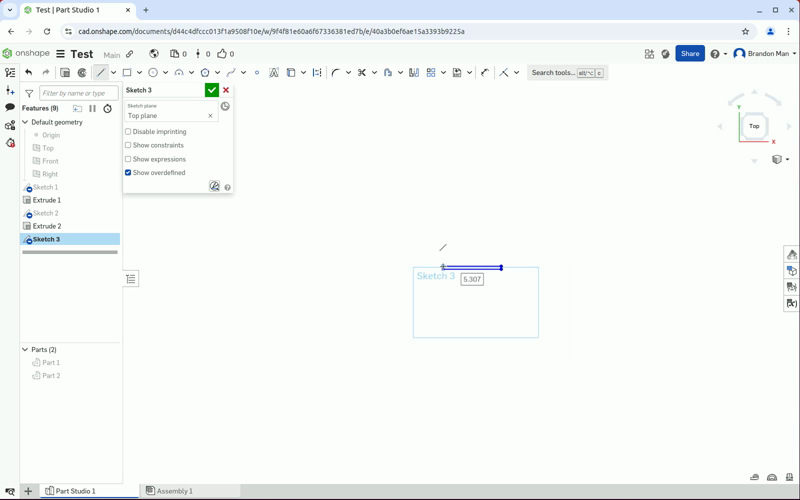
scroll(-6)
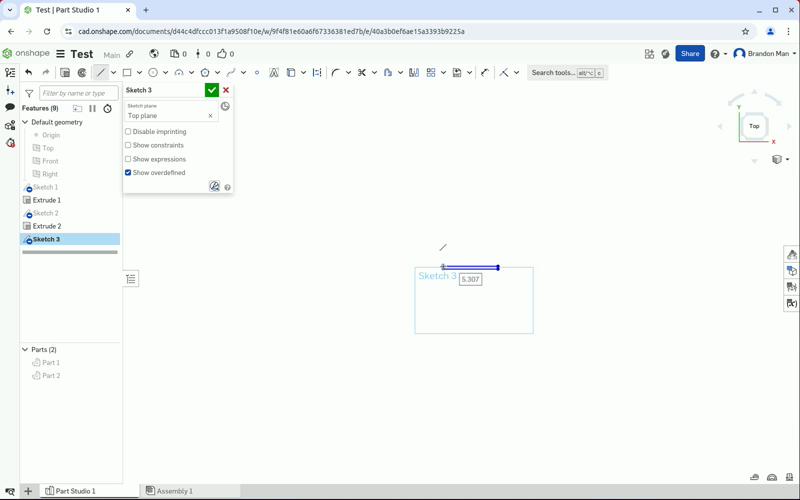
scroll(-6)
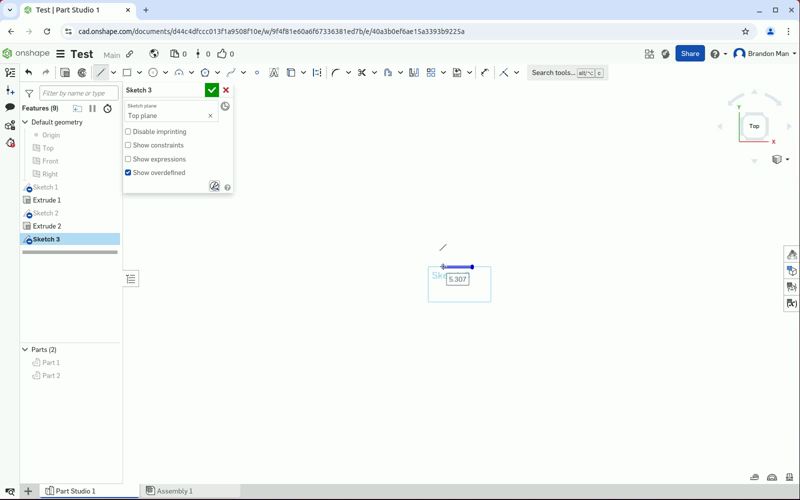
key_up(shift)
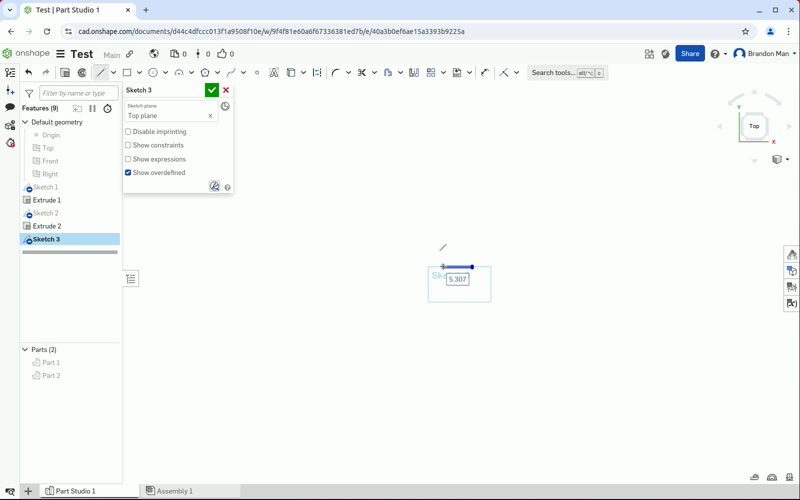
mouse_move(473, 266)
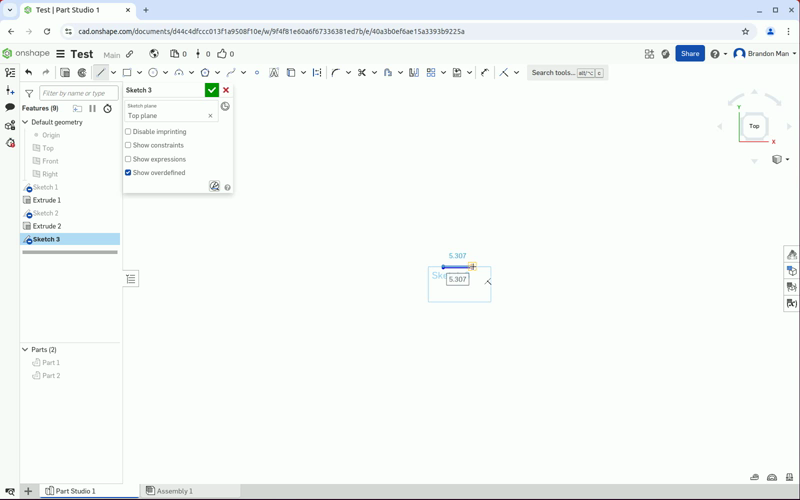
key_down(shift)
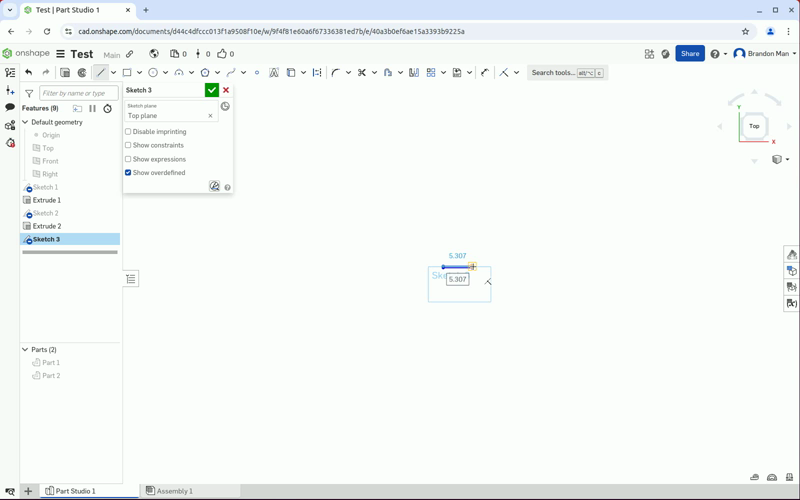
mouse_move(443, 267)
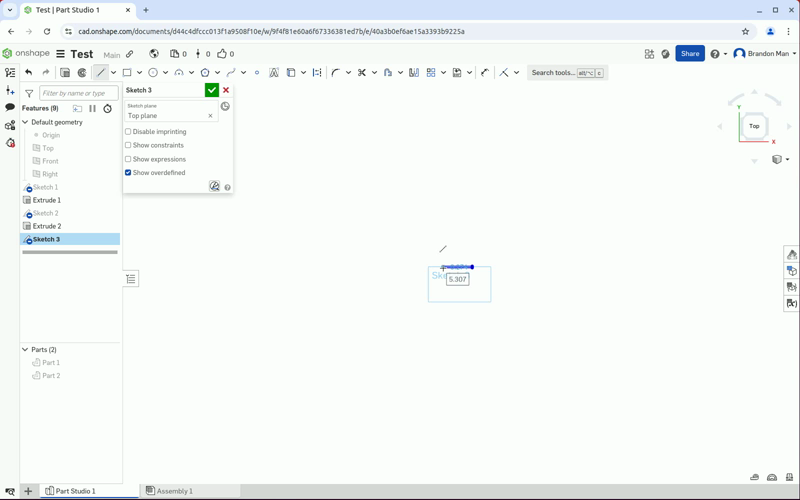
scroll(6)
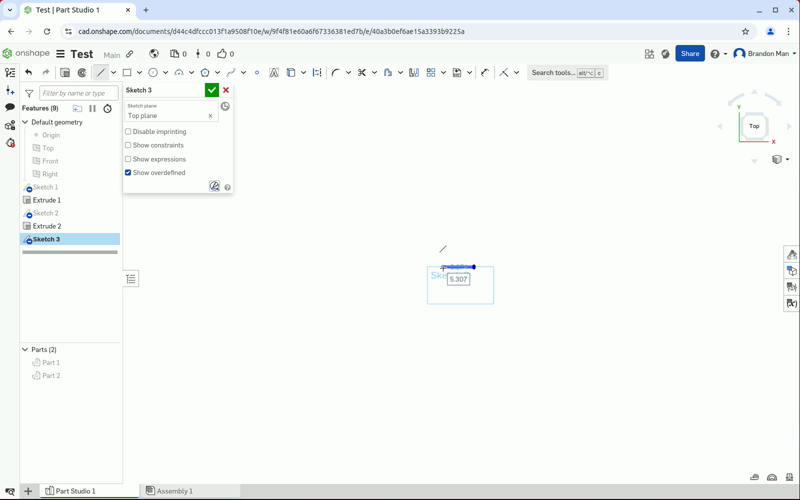
scroll(6)
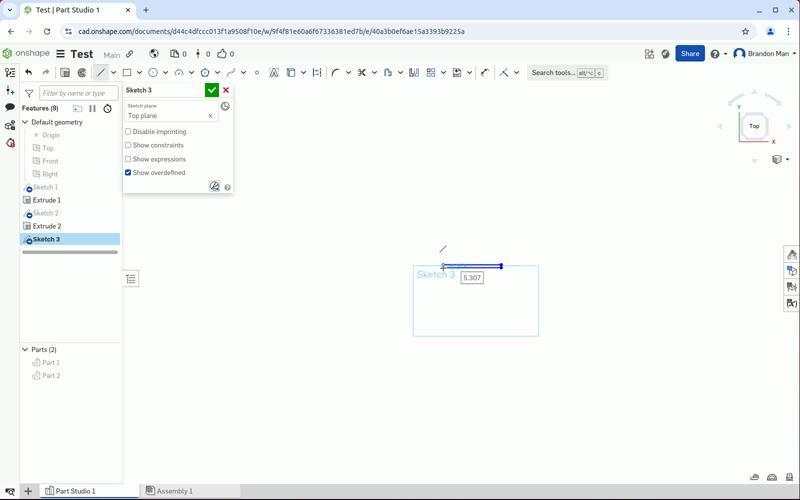
scroll(6)
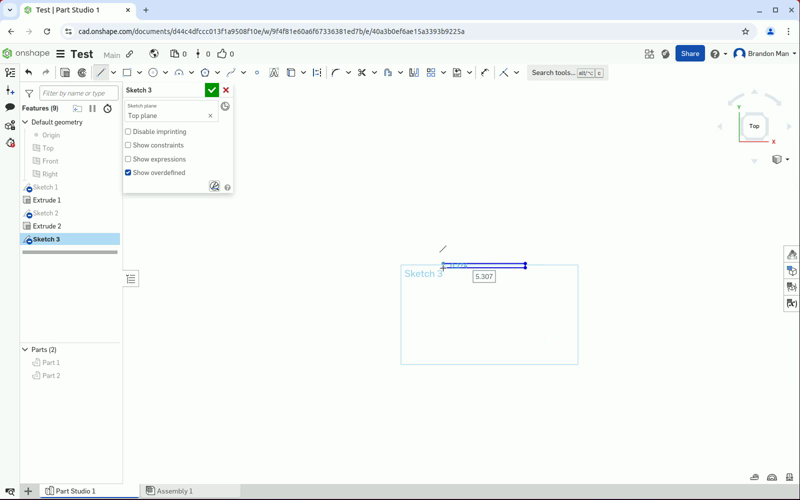
scroll(6)
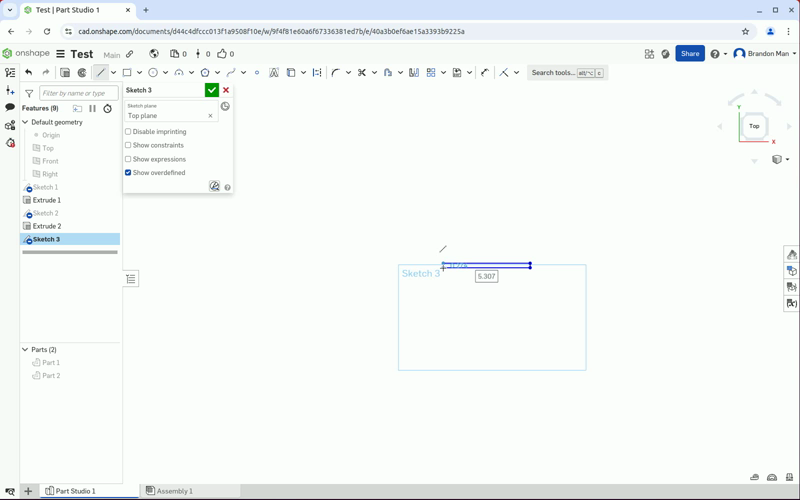
scroll(6)
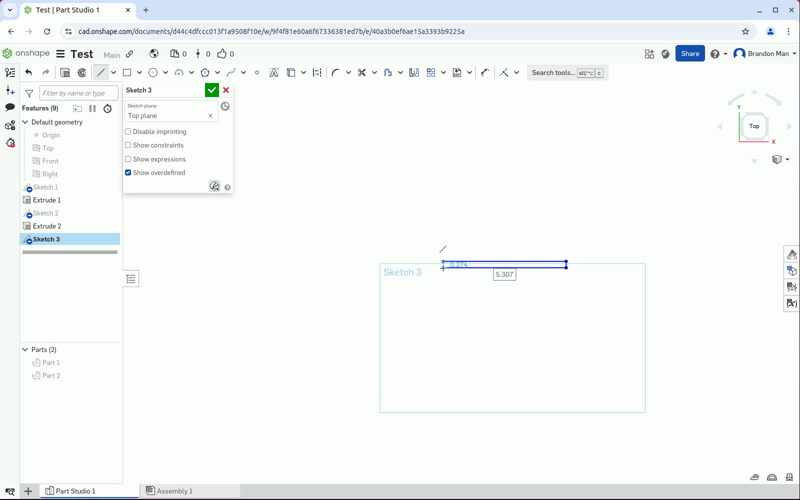
scroll(6)
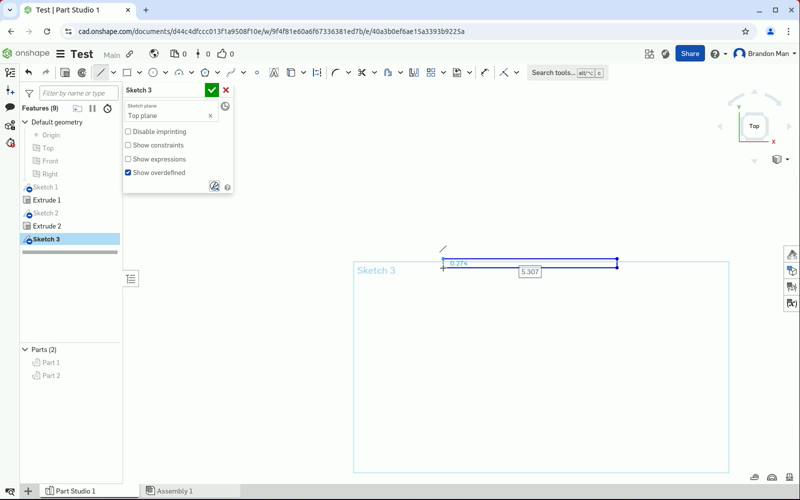
scroll(6)
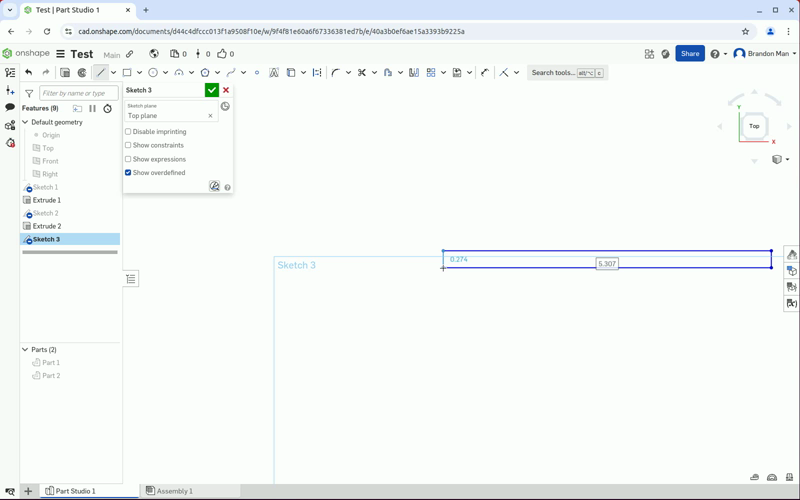
key_up(shift)
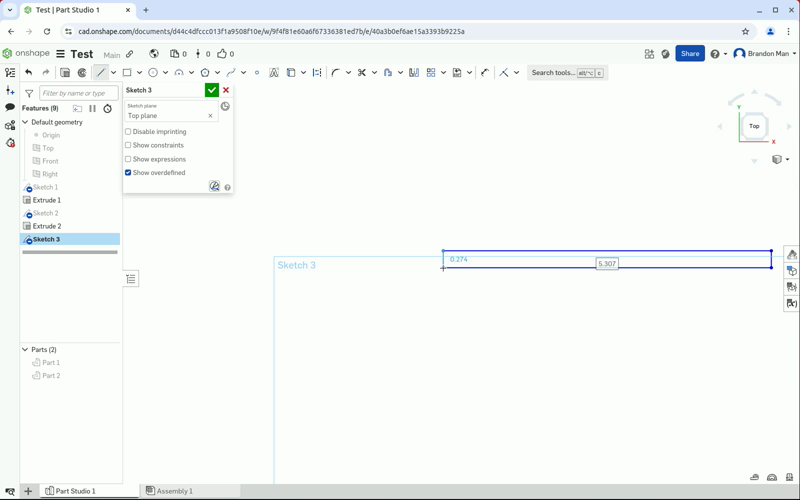
click(443, 267)
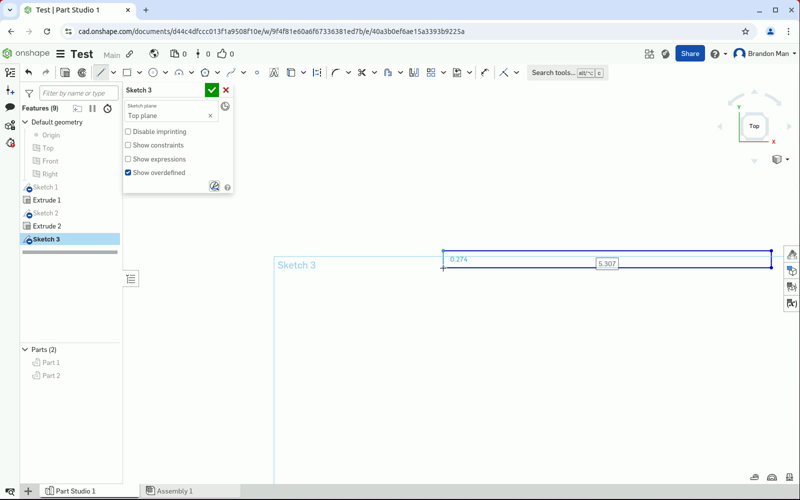
scroll(-6)
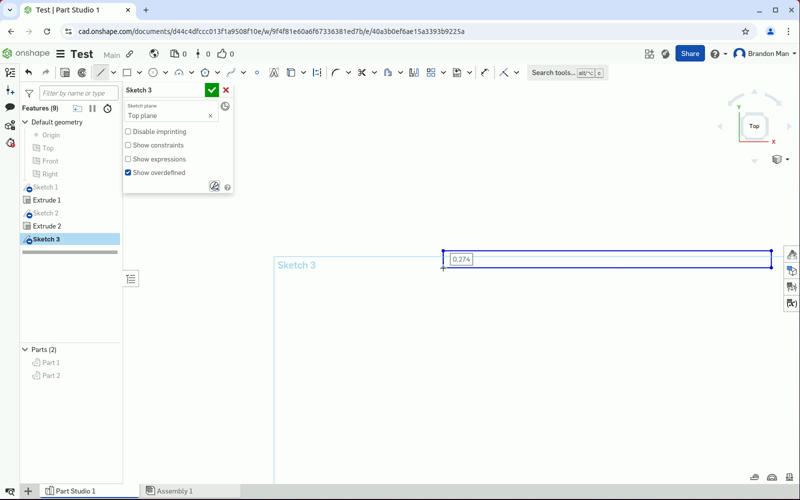
scroll(-6)
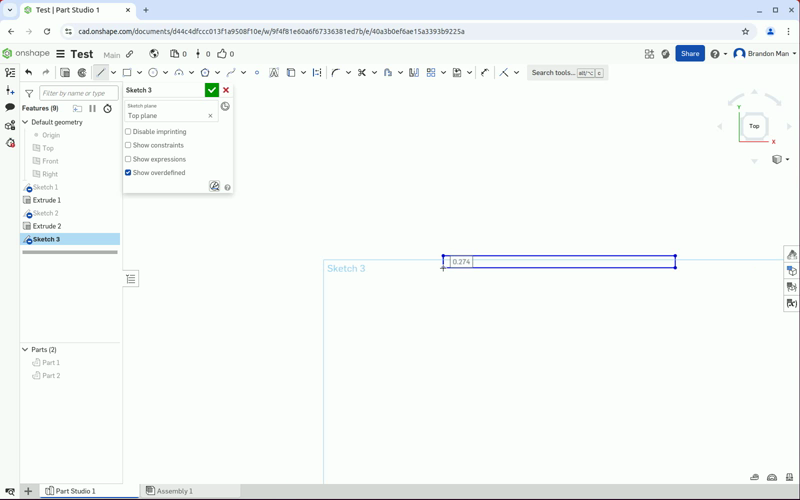
scroll(-6)
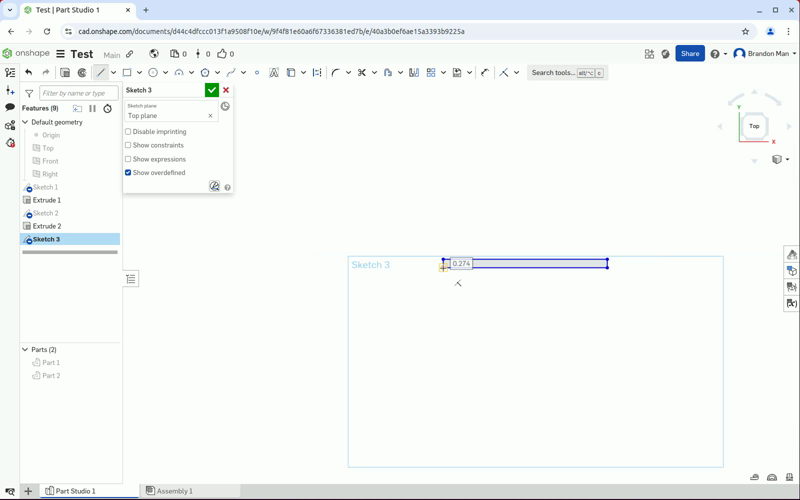
scroll(-6)
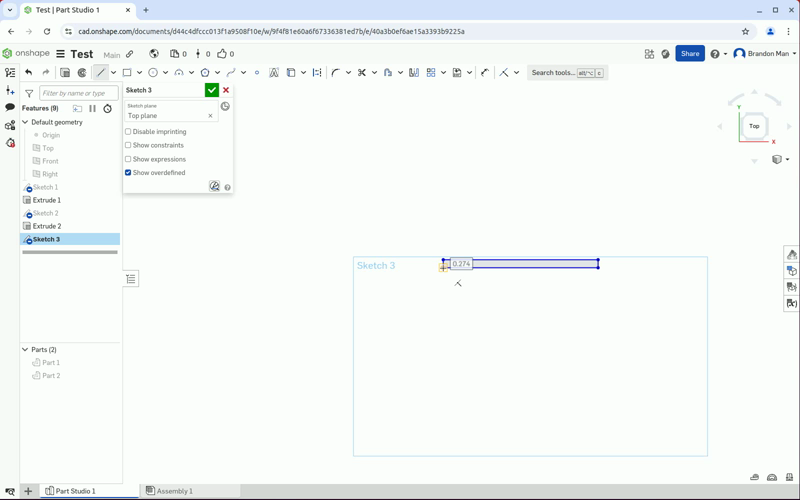
scroll(-6)
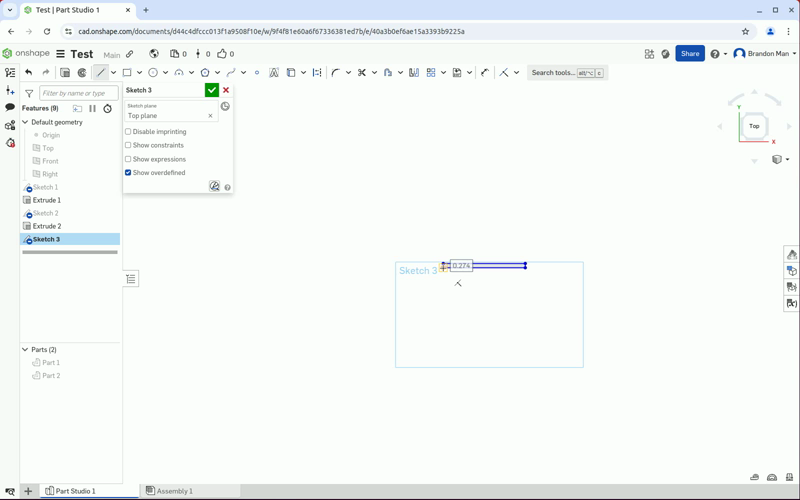
scroll(-6)
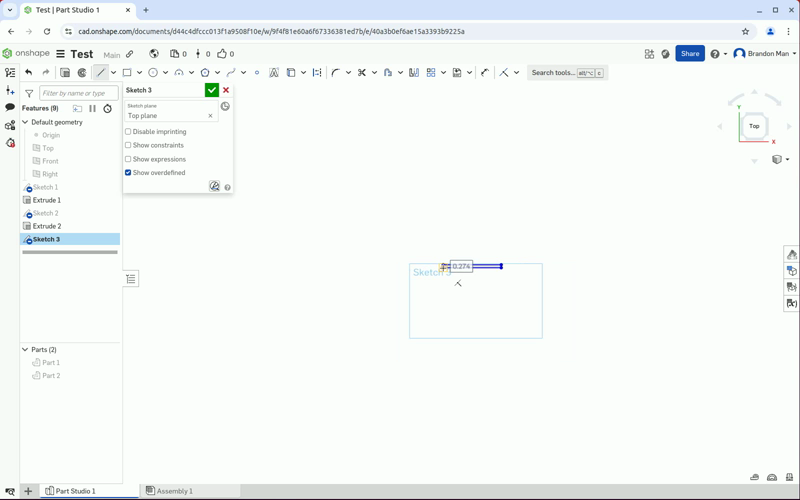
scroll(-6)
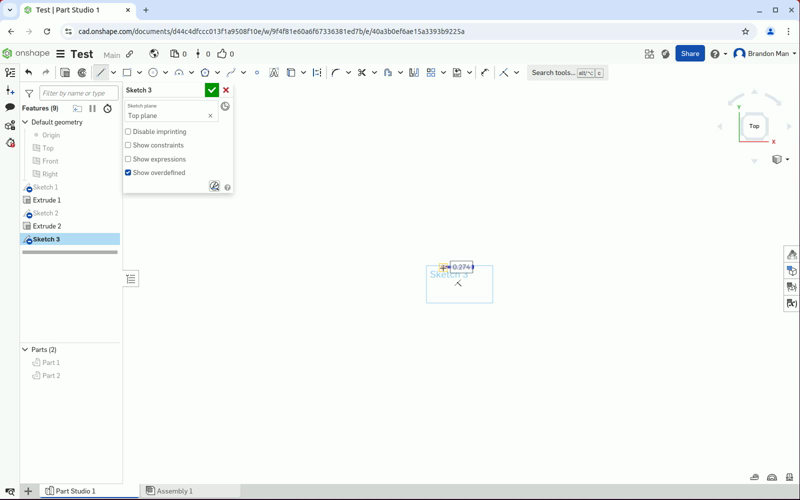
key(esc)
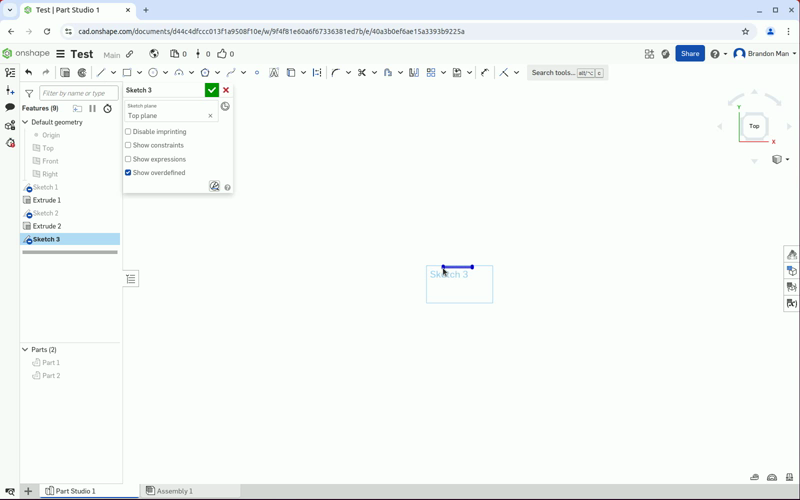
mouse_move(458, 266)
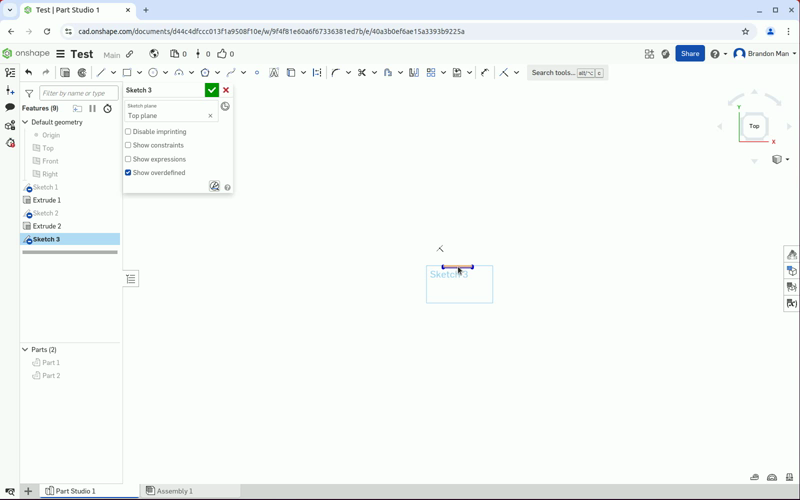
scroll(6)
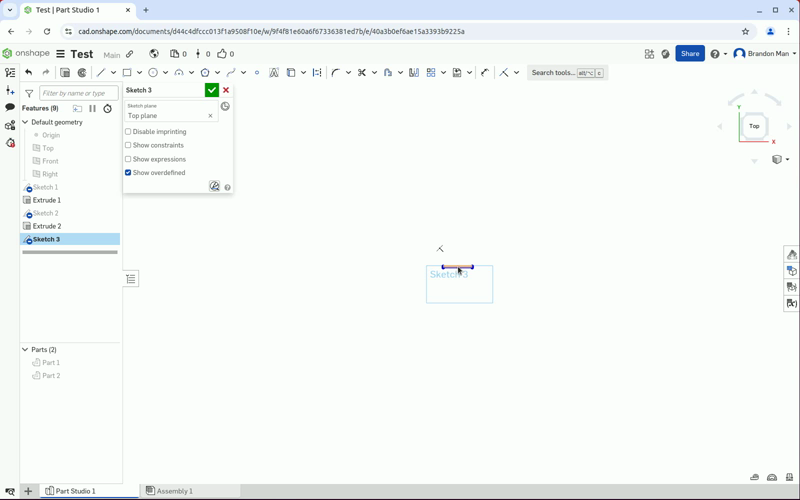
scroll(6)
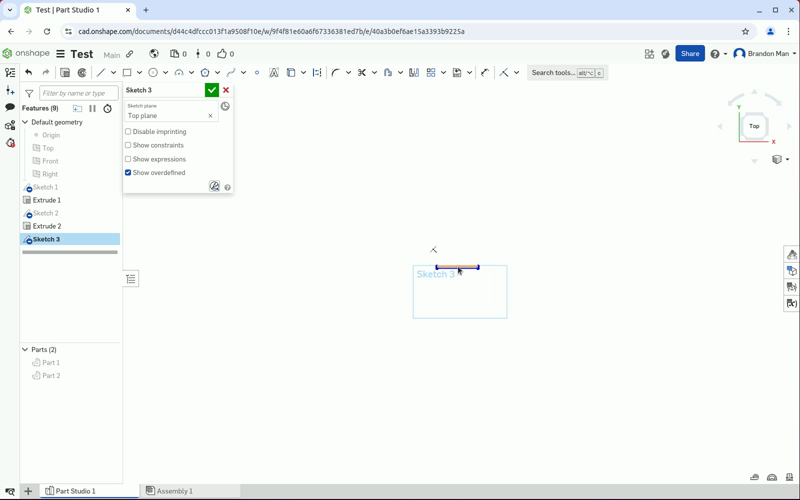
scroll(6)
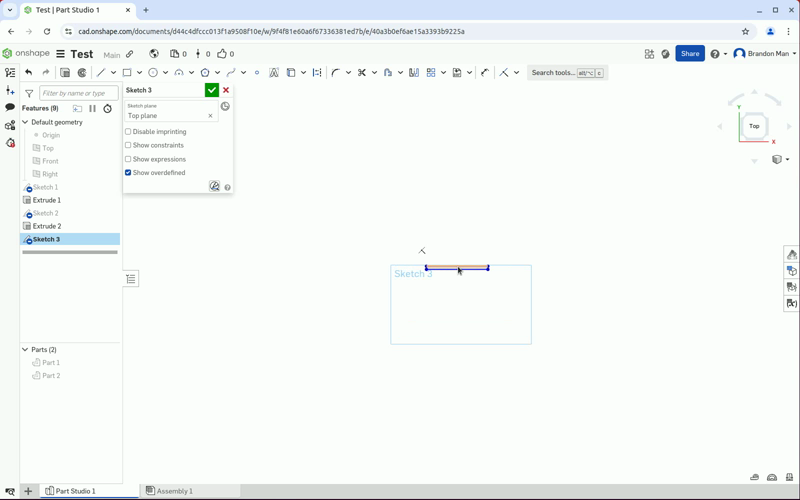
scroll(6)
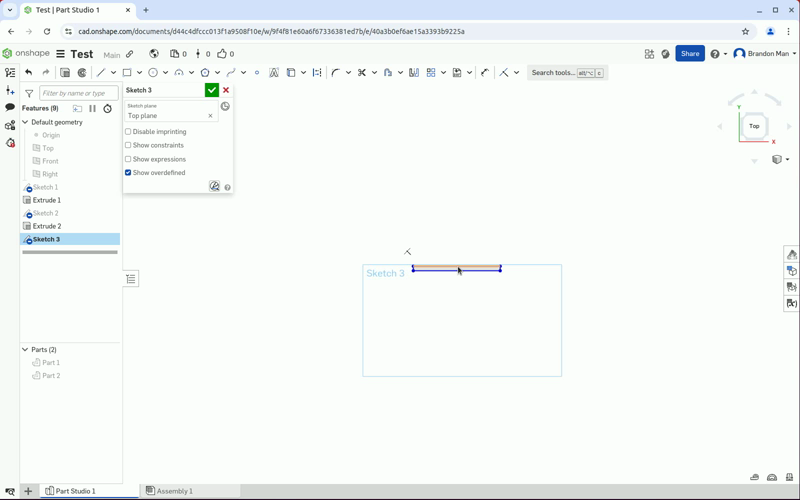
scroll(6)
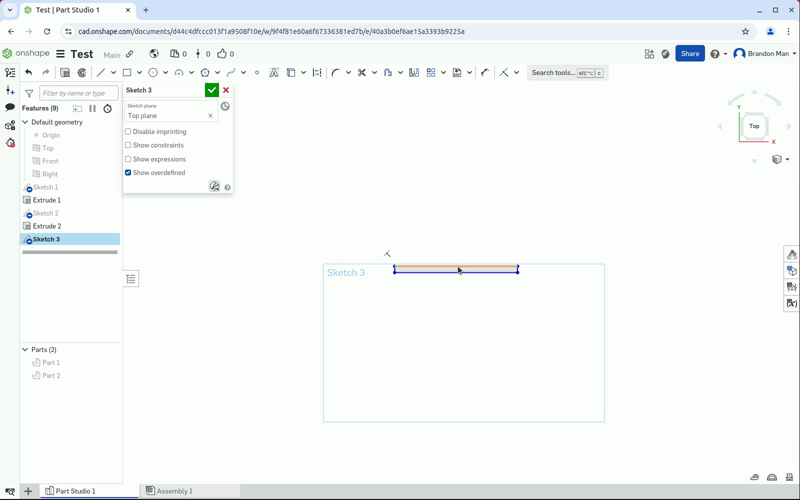
scroll(6)
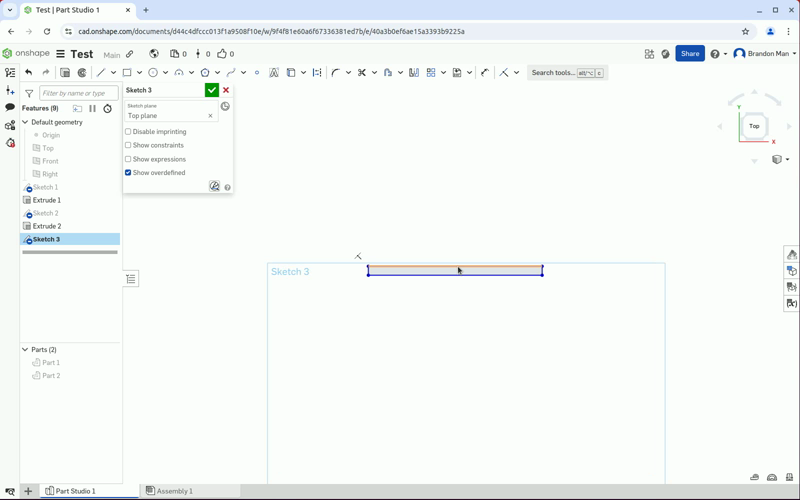
scroll(6)
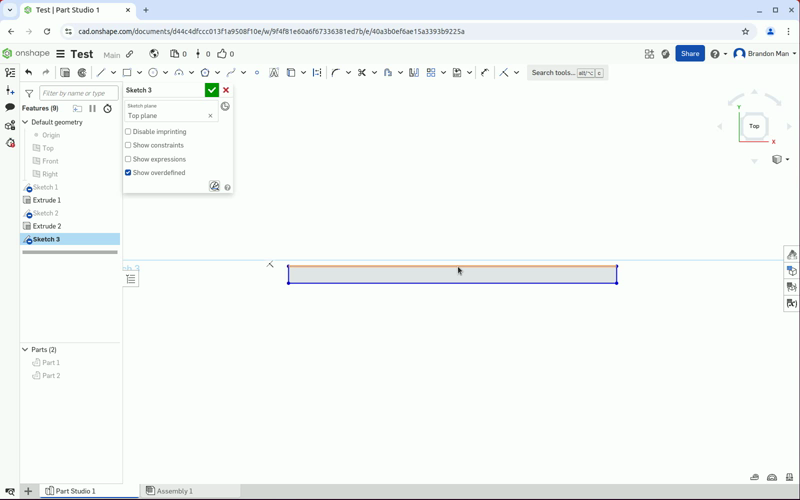
click(458, 266)
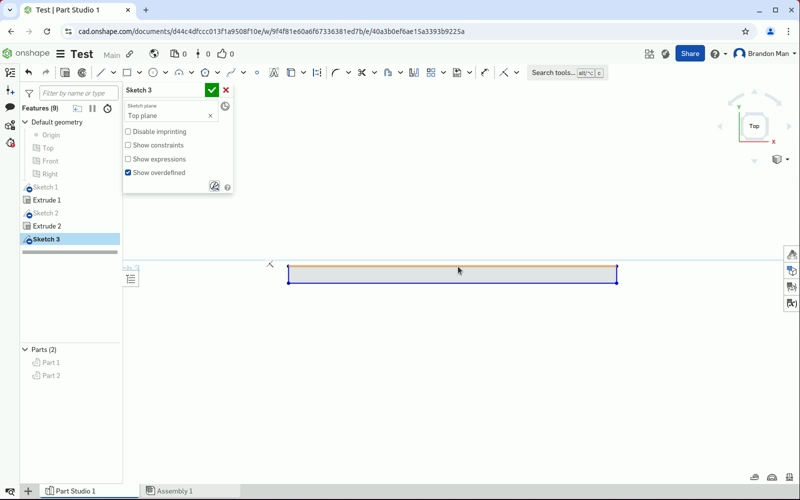
scroll(-6)
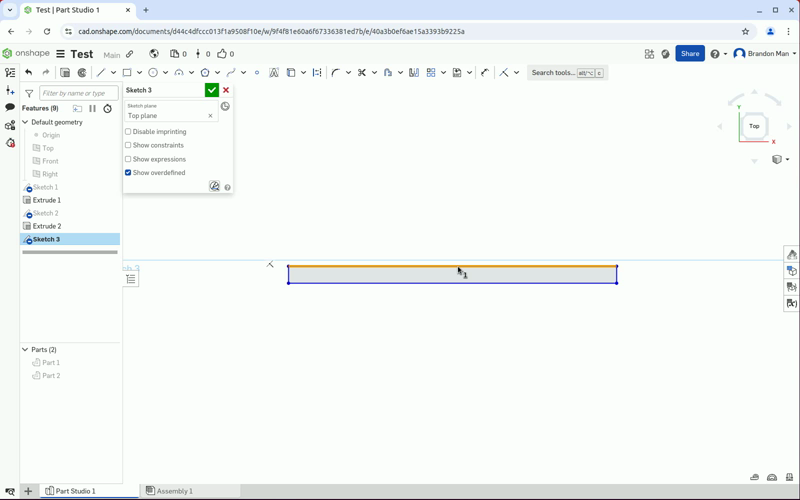
scroll(-6)
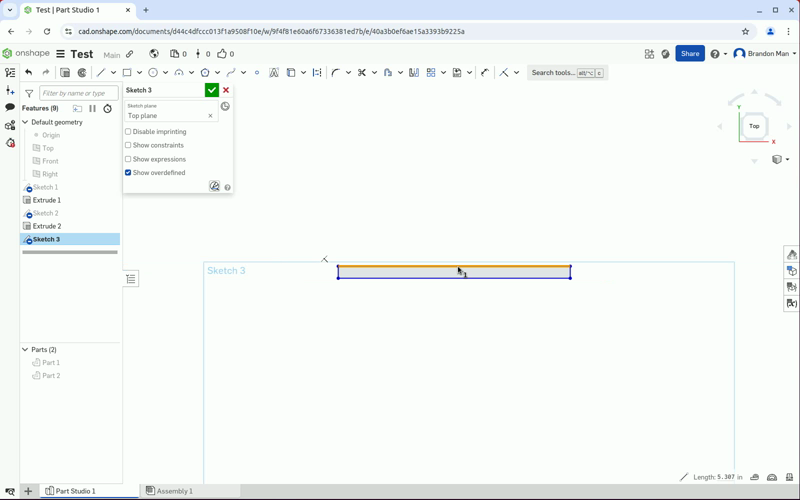
scroll(-6)
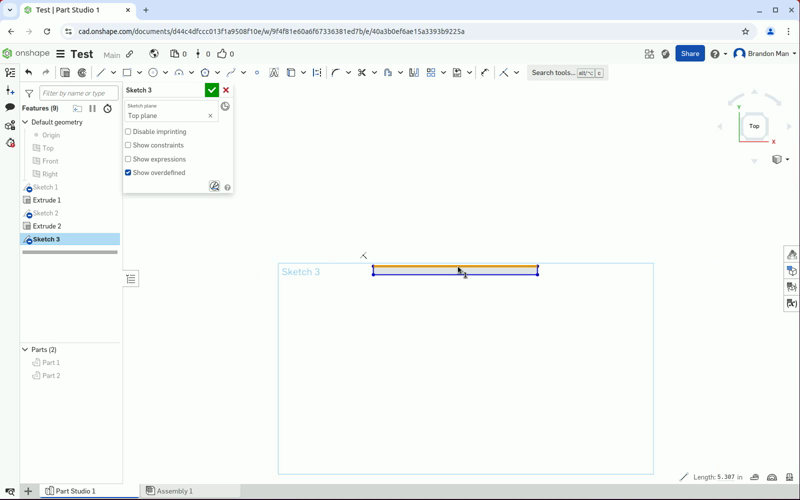
scroll(-6)
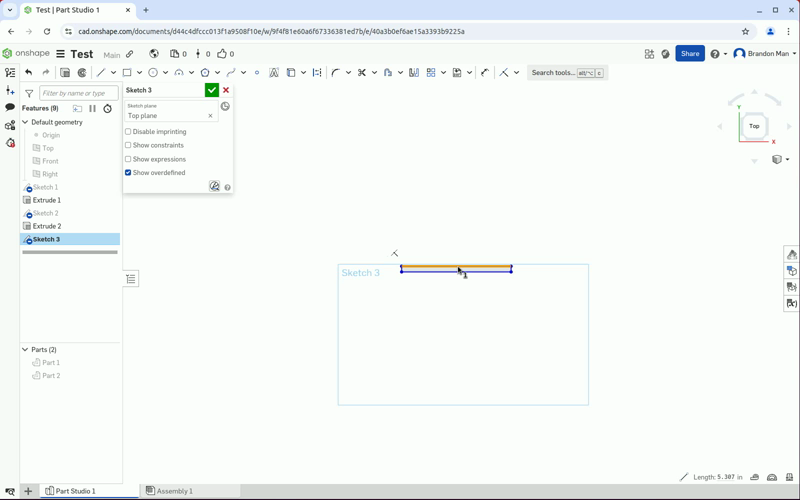
scroll(-6)
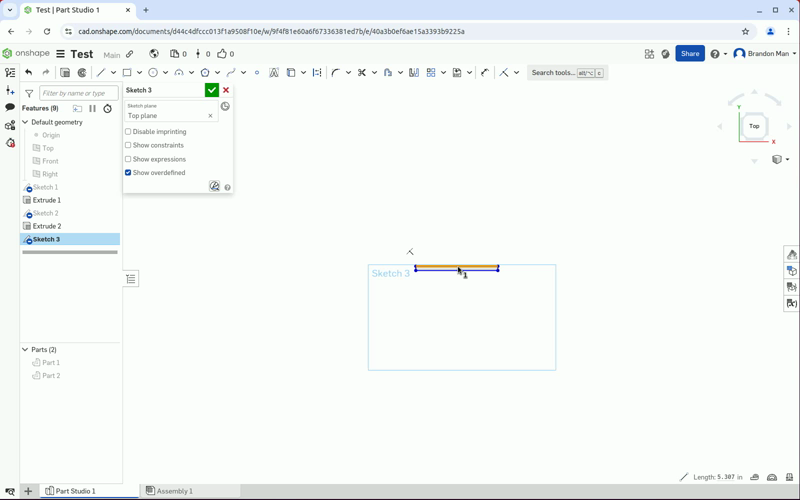
scroll(-6)
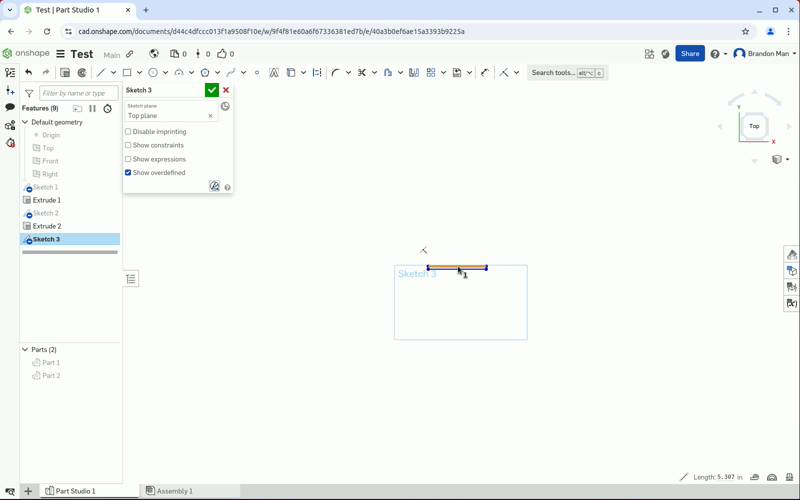
scroll(-6)
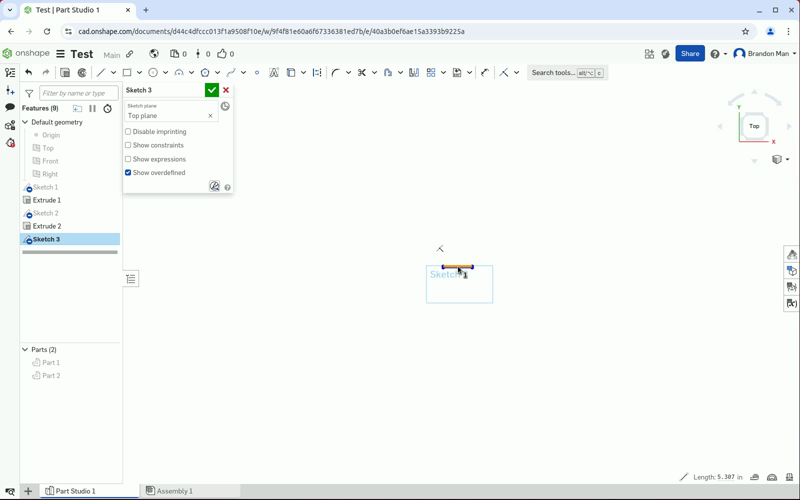
mouse_move(73, 352)
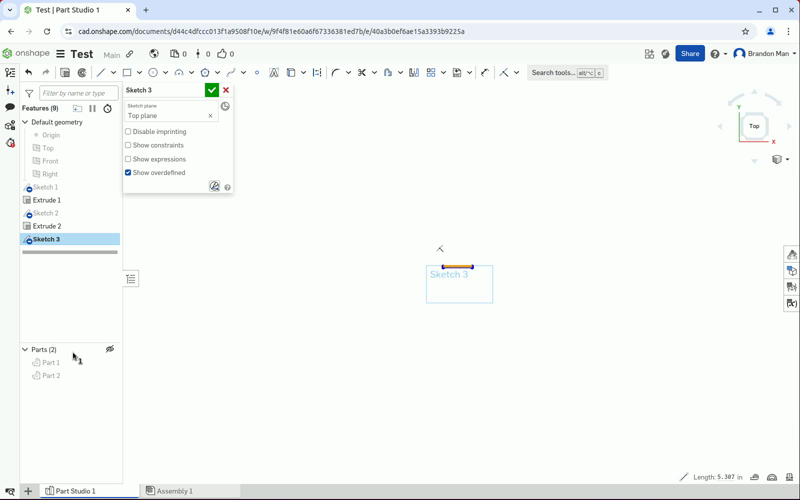
key(shift+y)
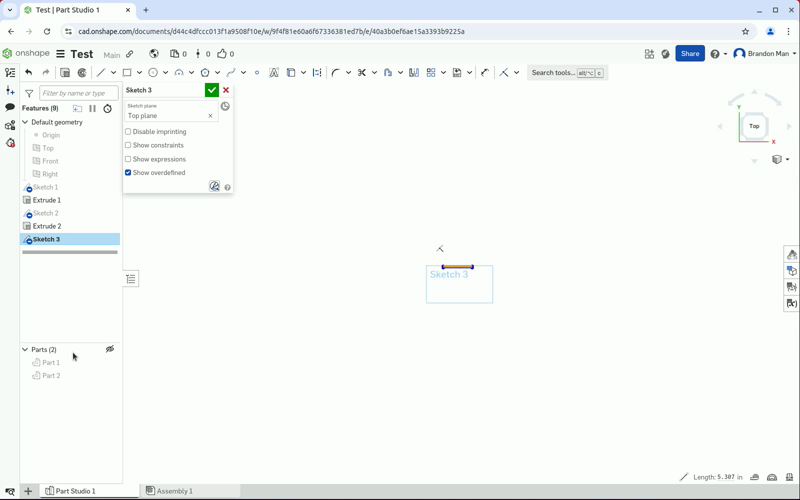
key(shift+e)
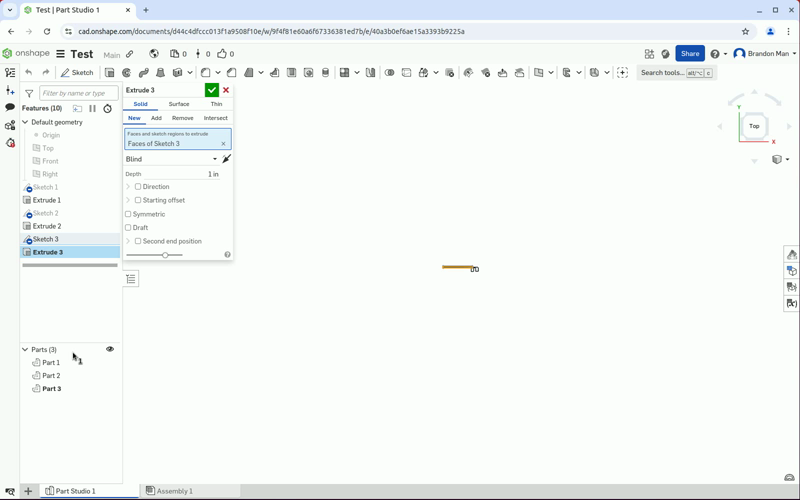
mouse_move(143, 106)
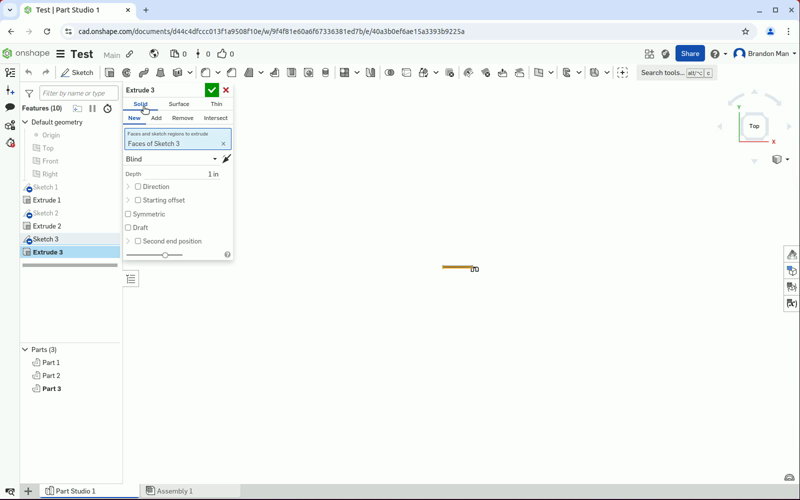
click(143, 106)
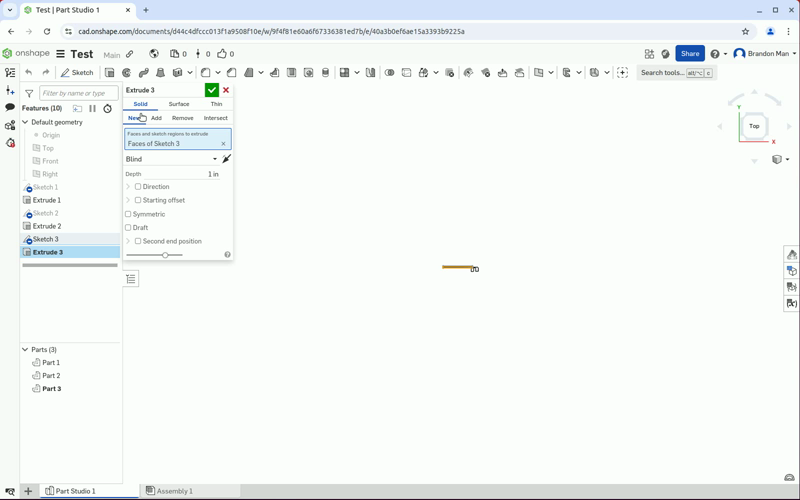
mouse_move(137, 120)
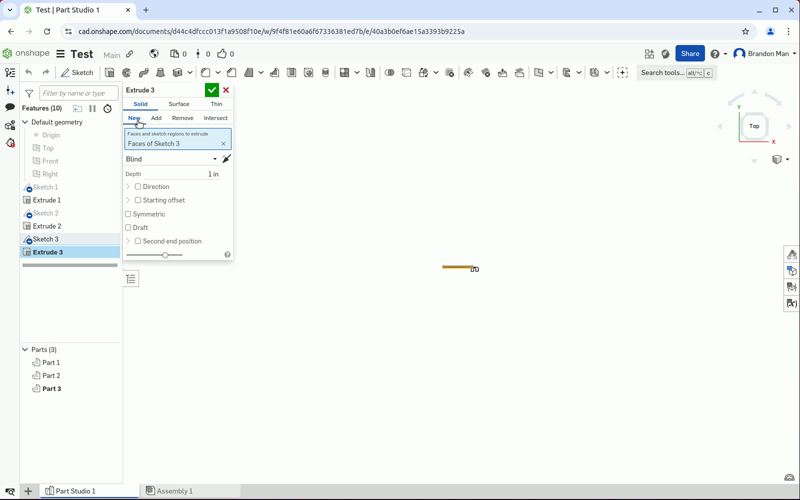
click(137, 120)
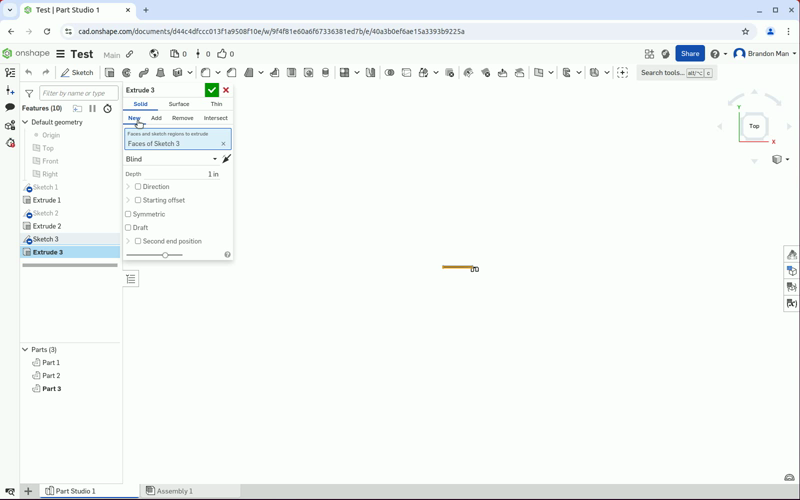
key(tab, 4)
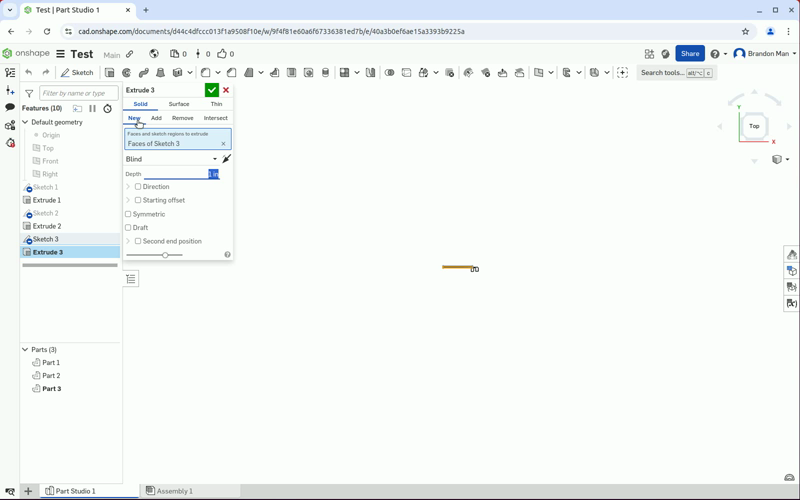
text(30.57)
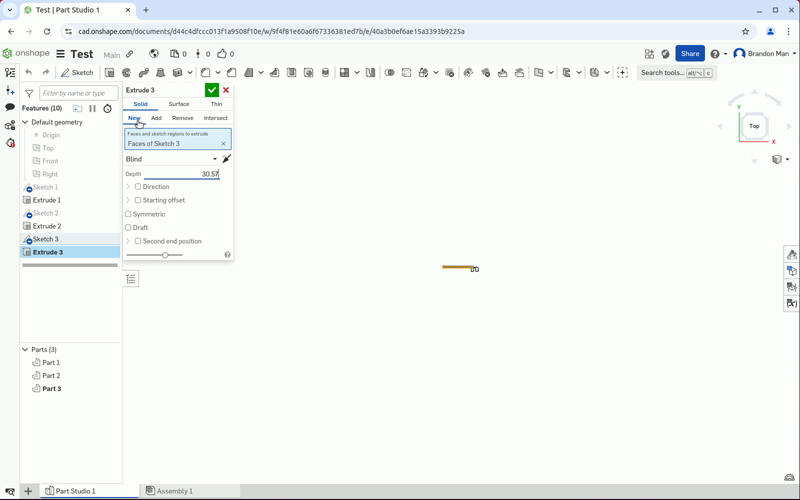
key(enter)
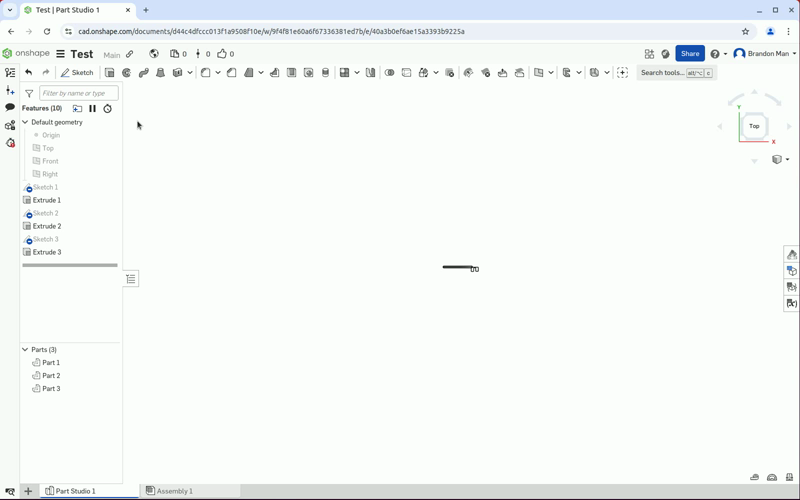
key(shift+h)
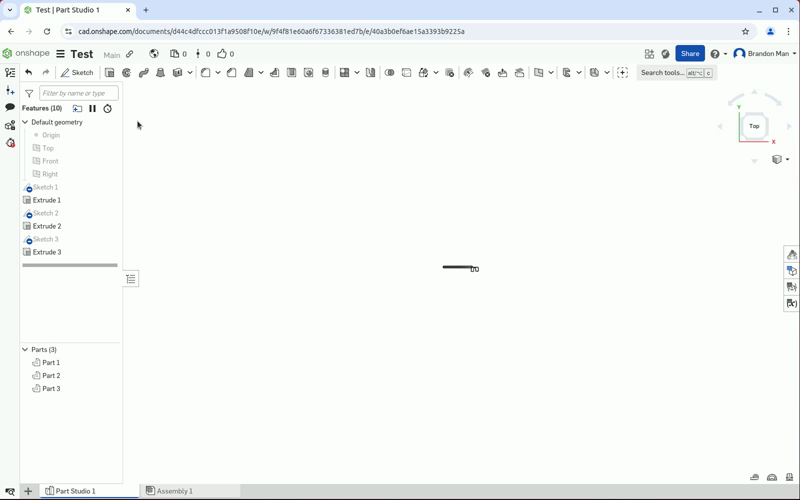
key(shift+h)
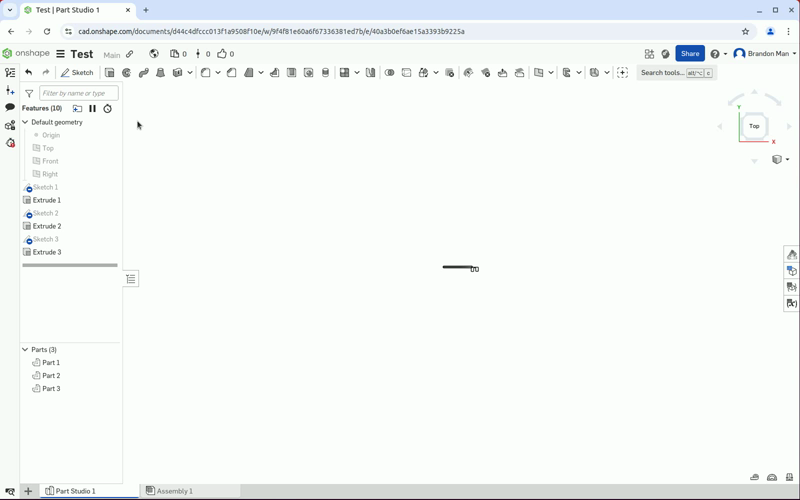
mouse_move(73, 189)
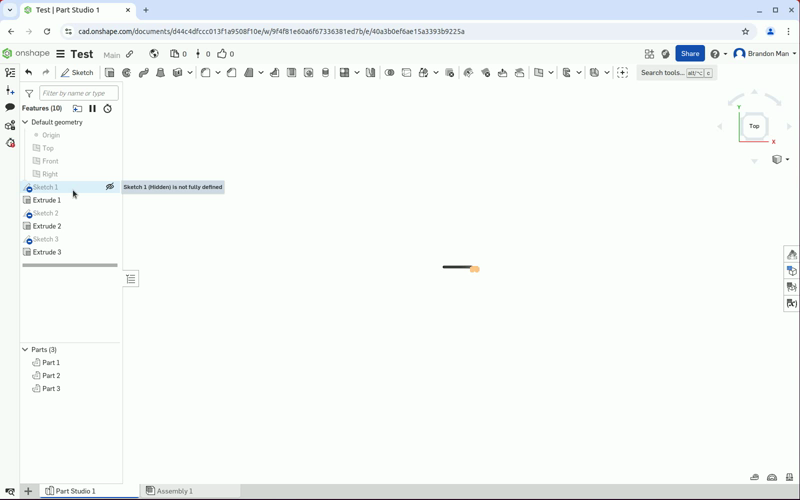
click(73, 189)
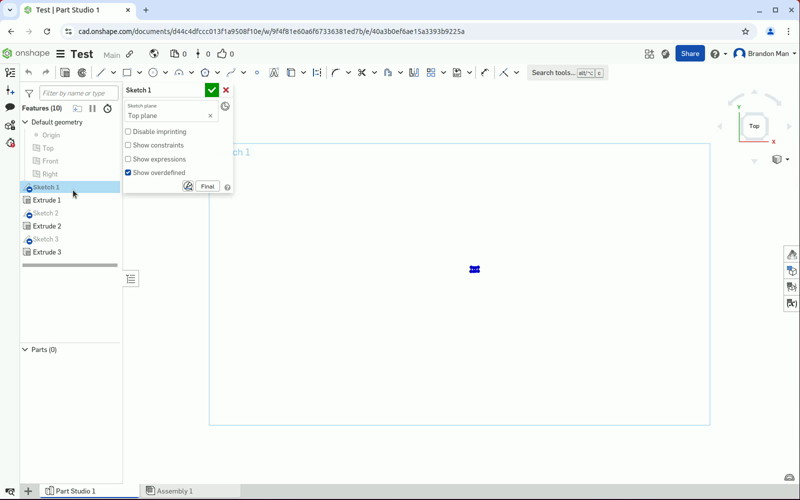
mouse_move(229, 92)
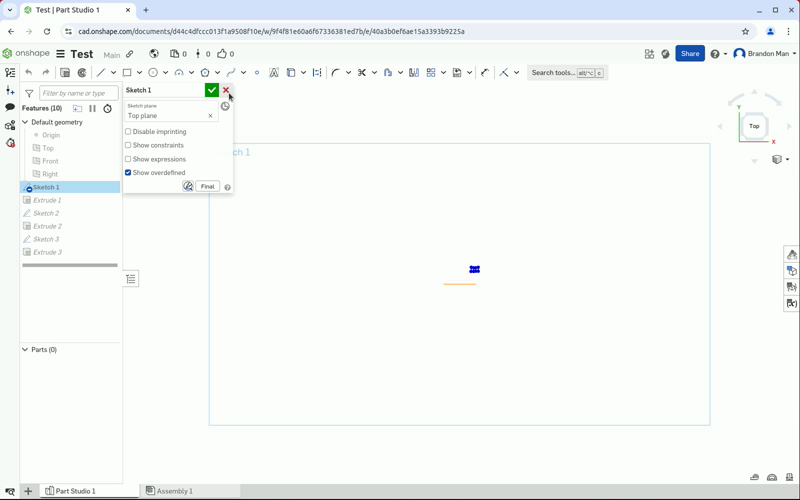
click(229, 92)
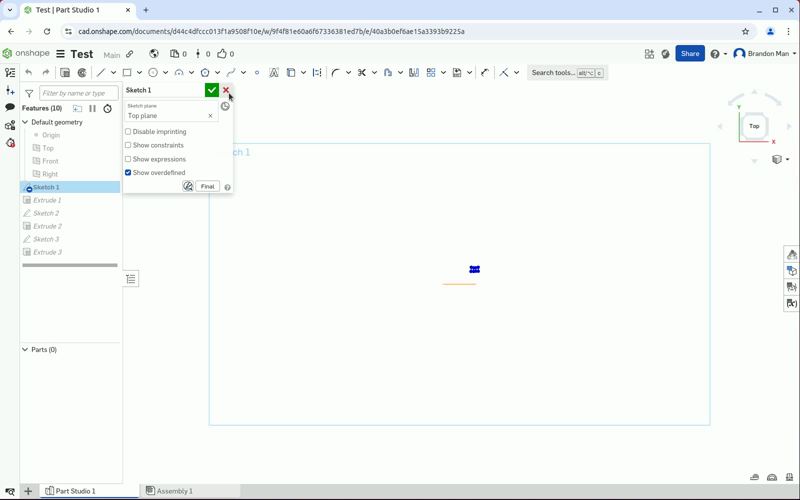
key(shift+s)
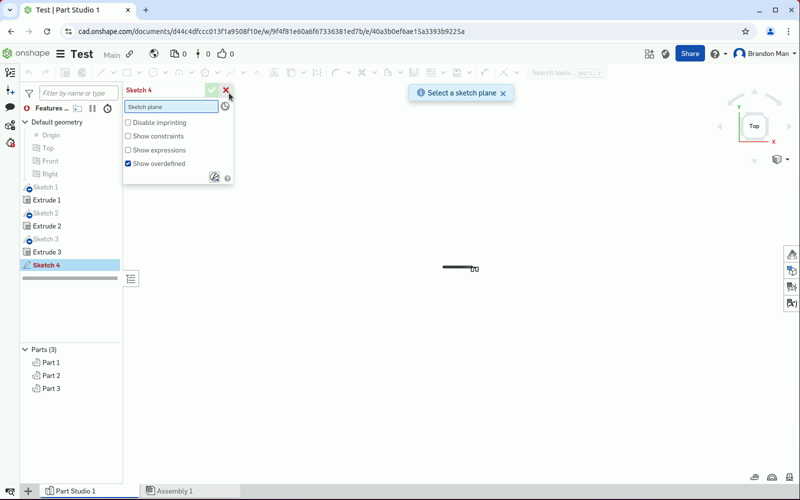
mouse_move(73, 150)
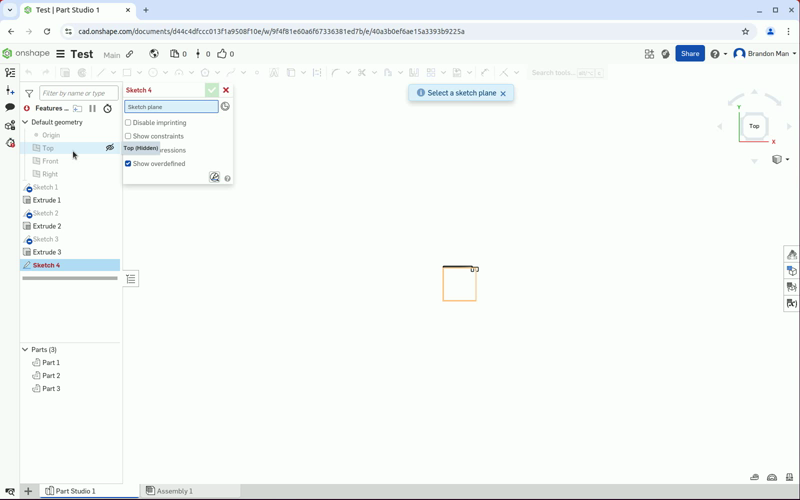
click(73, 150)
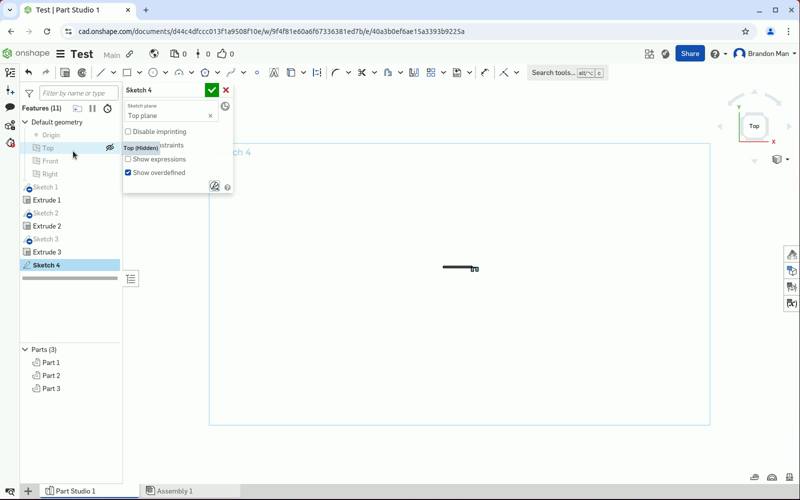
mouse_move(73, 352)
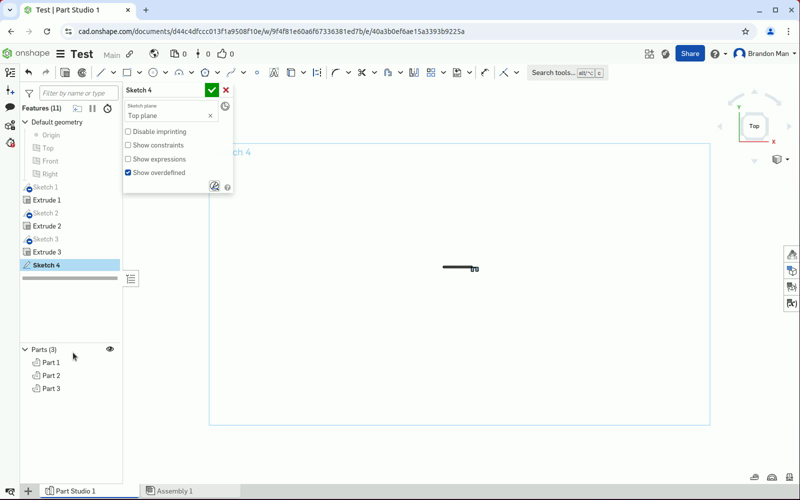
key(y)
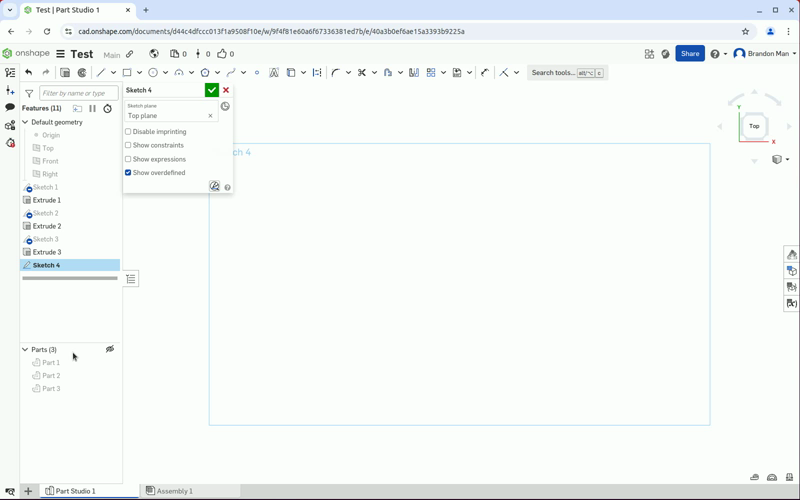
key(l)
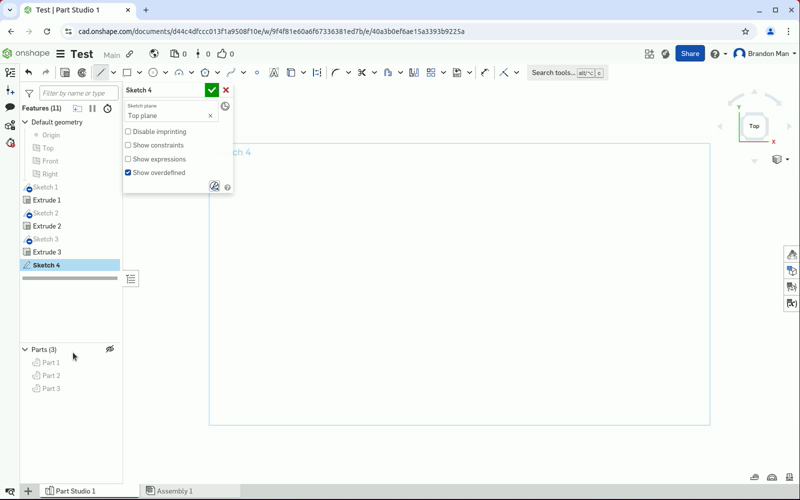
key_down(shift)
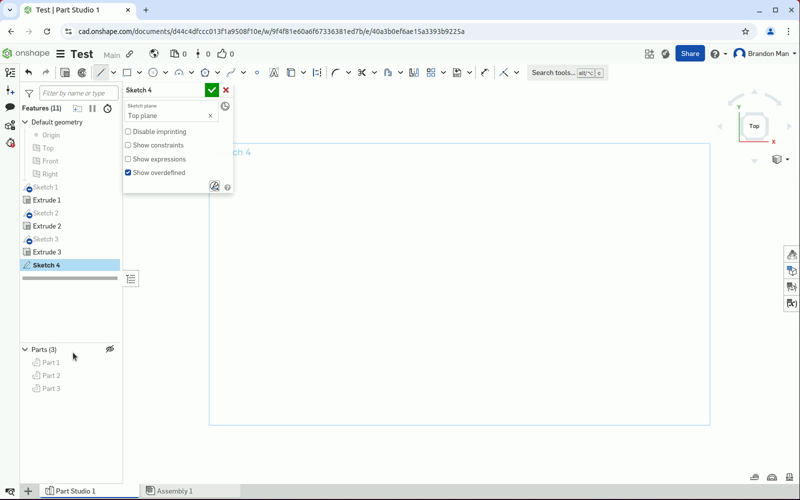
mouse_move(471, 267)
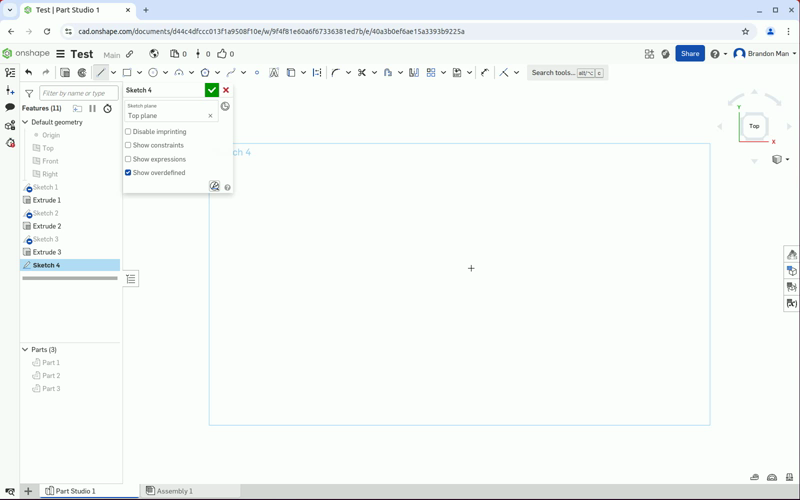
click(471, 267)
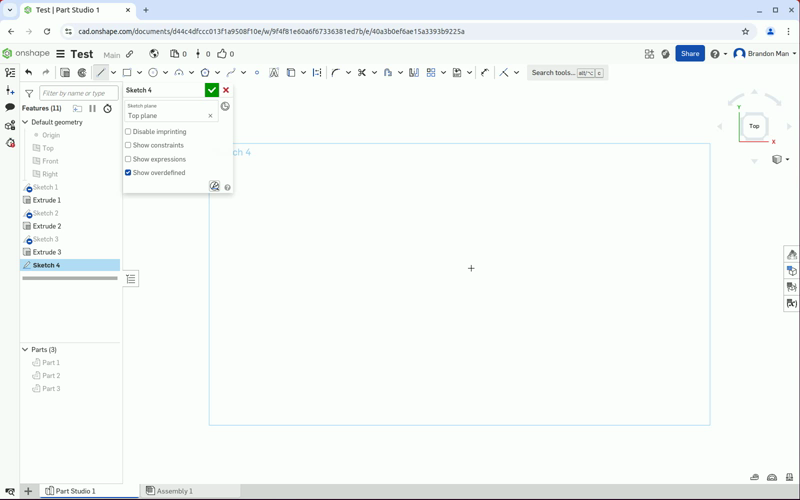
key_up(shift)
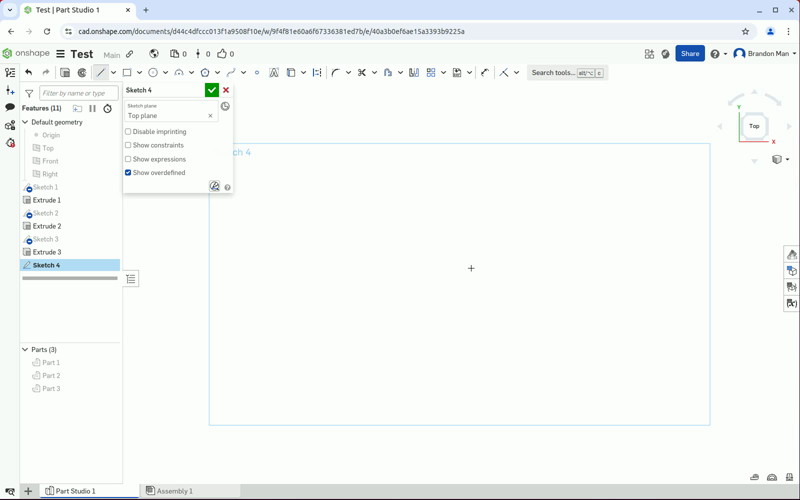
key_down(shift)
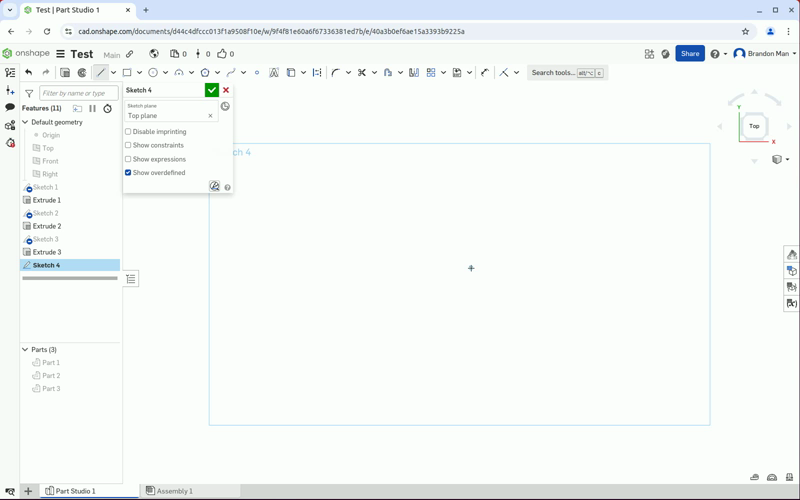
mouse_move(501, 267)
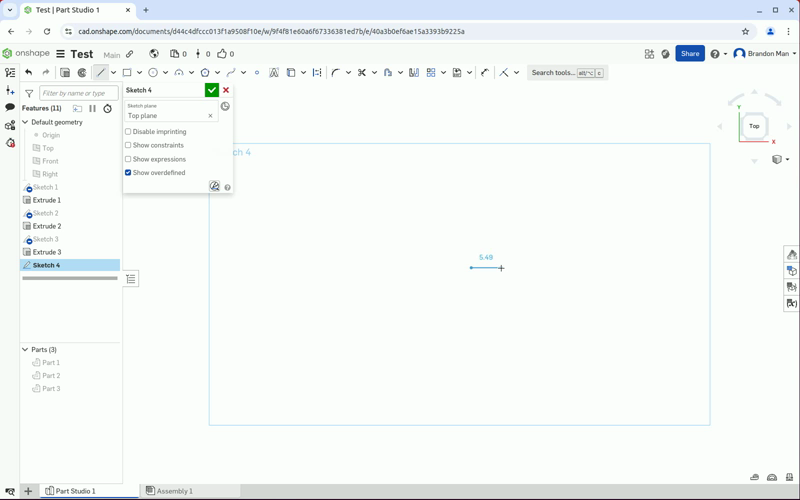
mouse_move(478, 267)
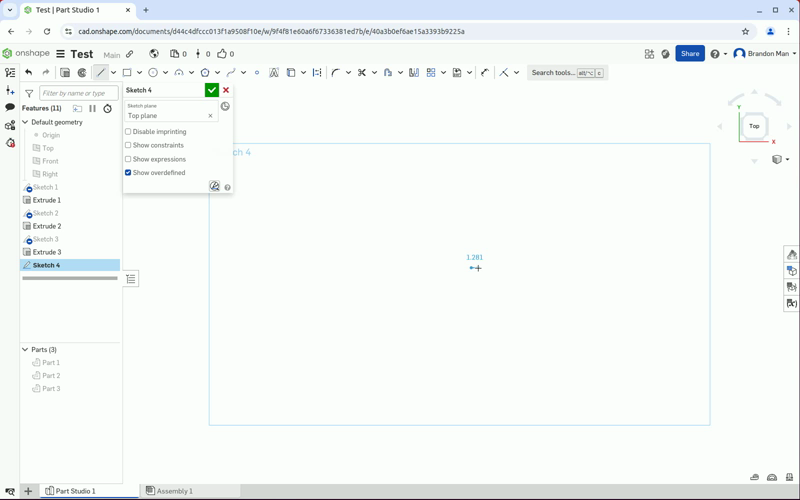
scroll(6)
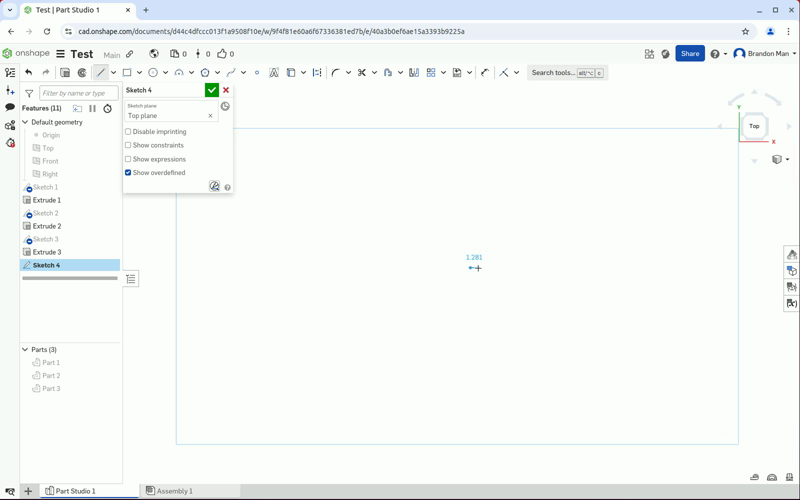
scroll(6)
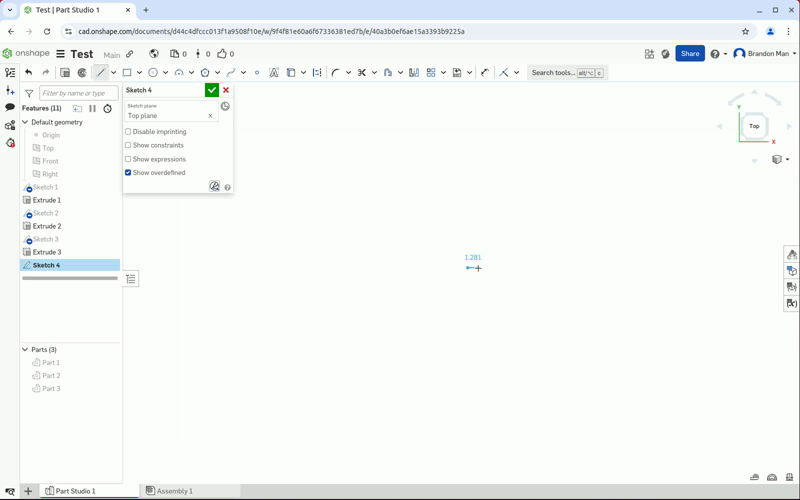
scroll(6)
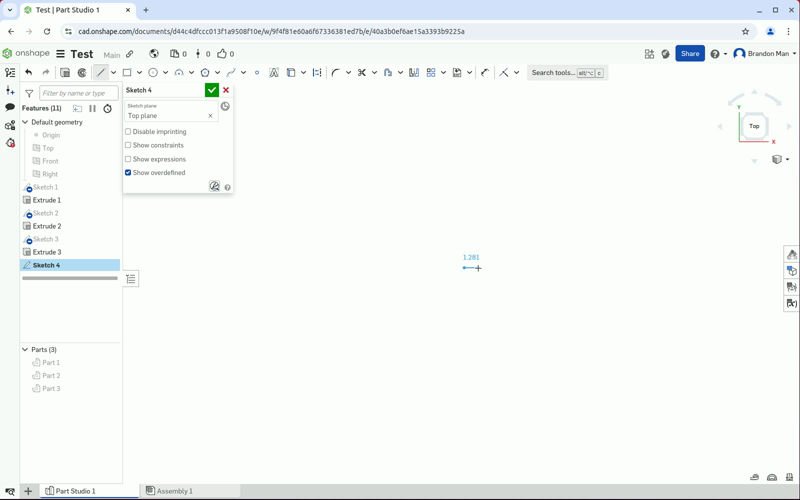
scroll(6)
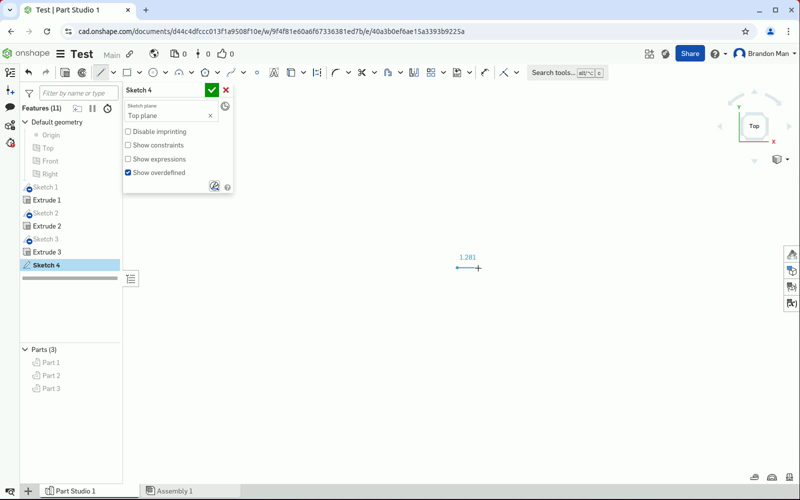
scroll(6)
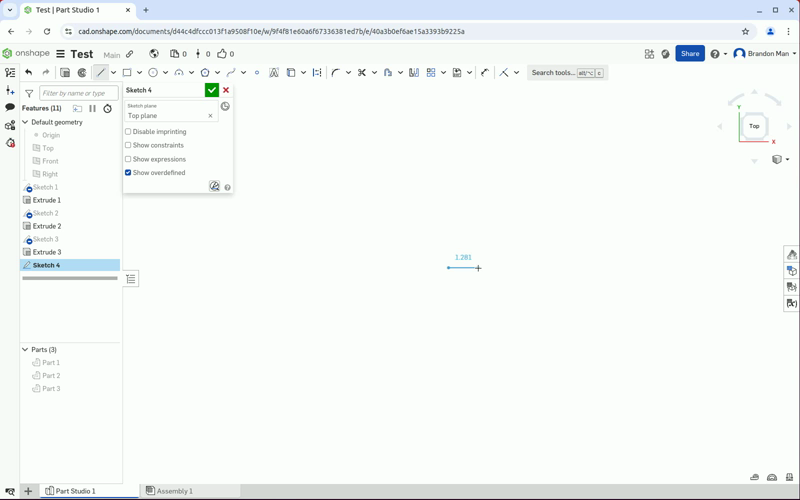
scroll(6)
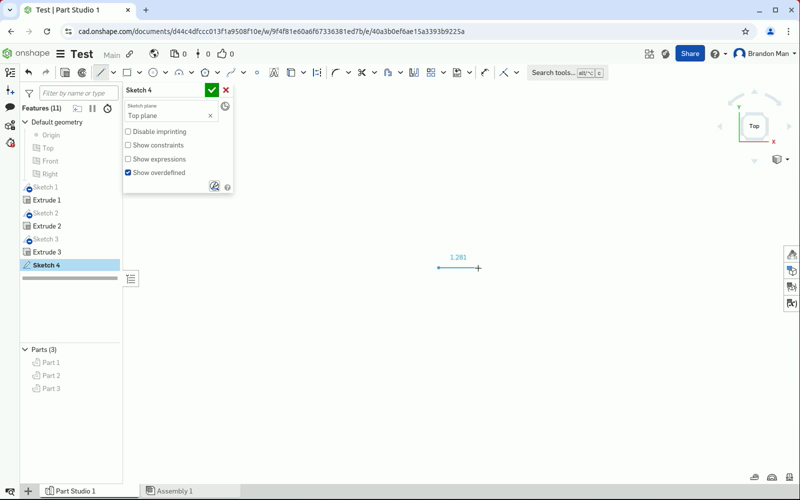
scroll(6)
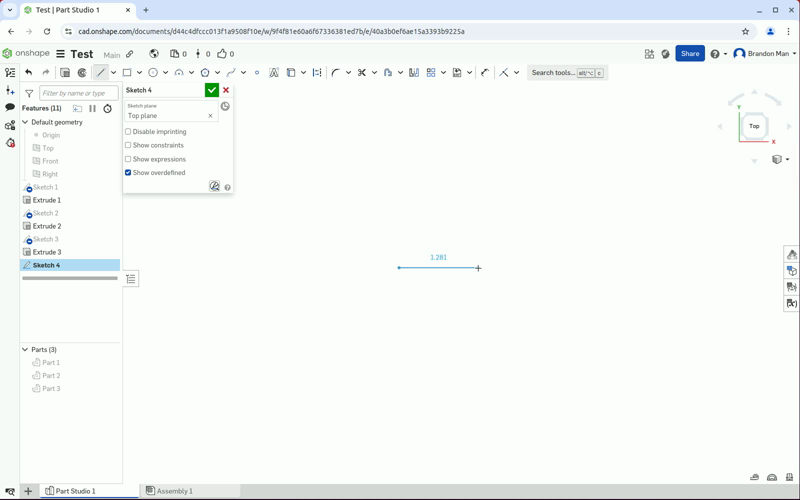
click(478, 267)
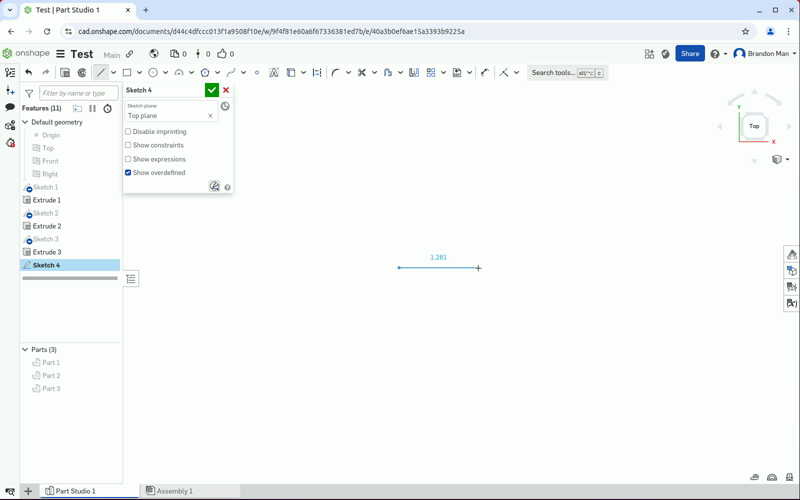
scroll(-6)
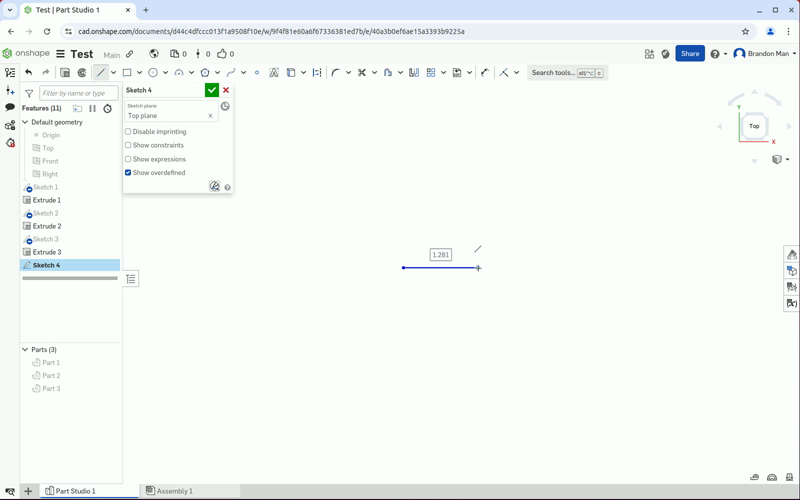
scroll(-6)
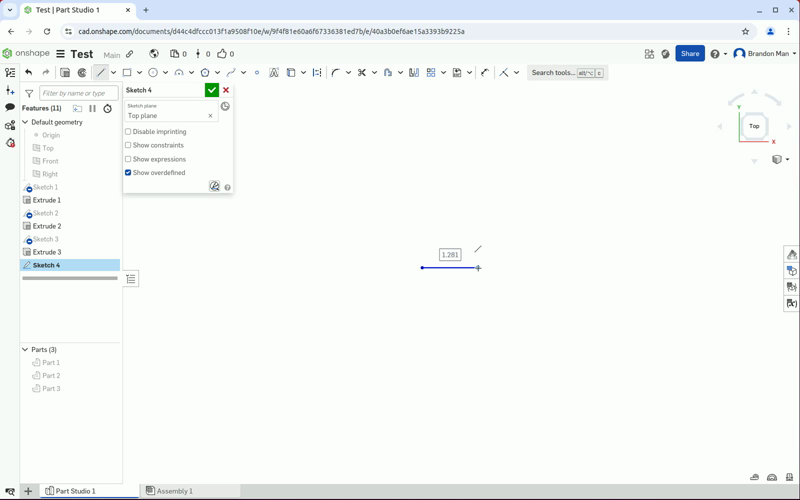
scroll(-6)
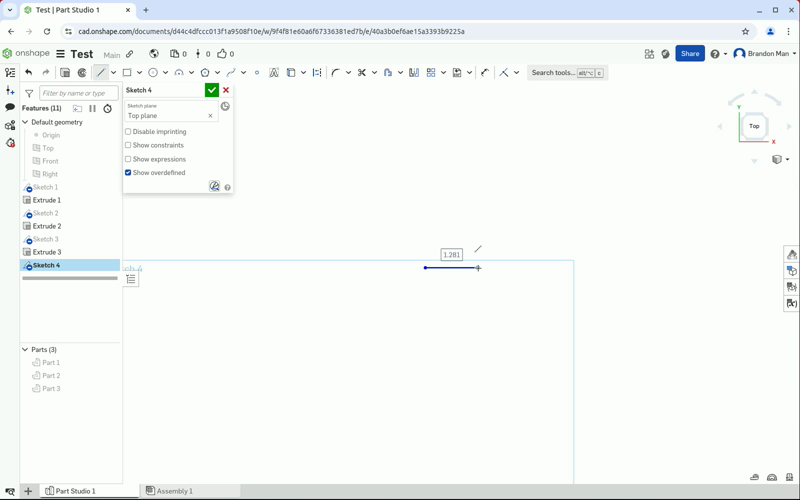
scroll(-6)
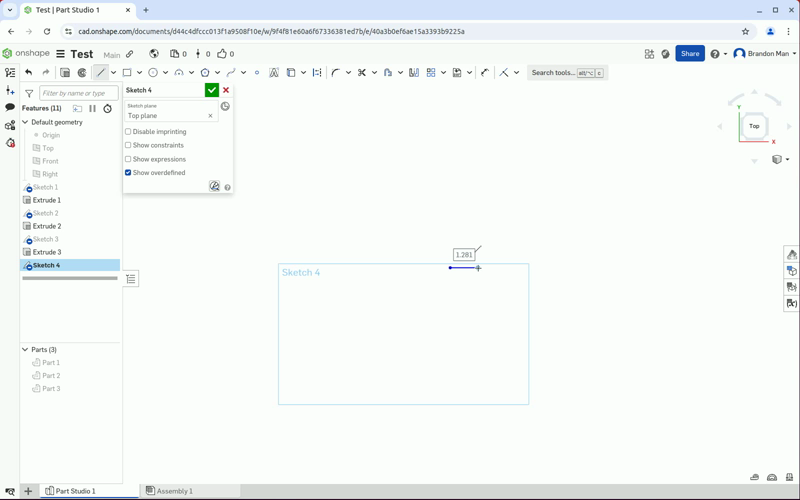
scroll(-6)
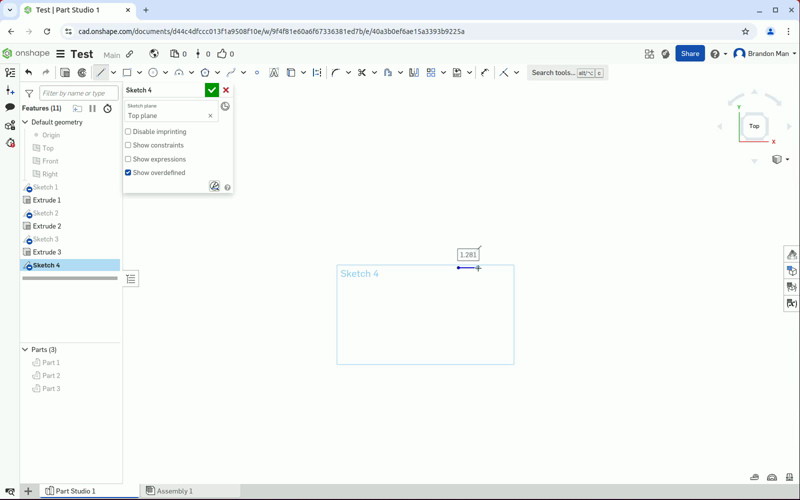
scroll(-6)
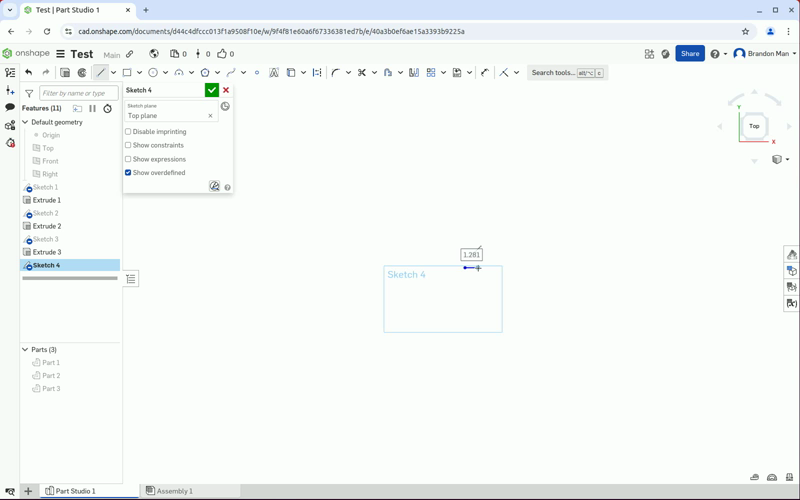
scroll(-6)
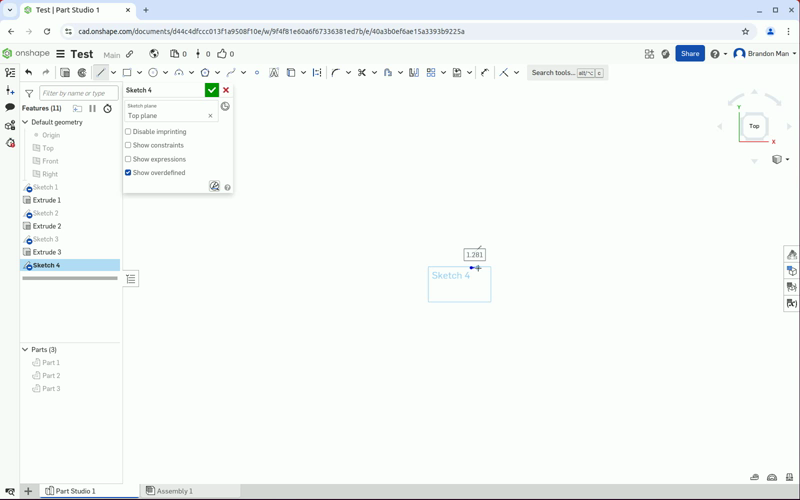
key_up(shift)
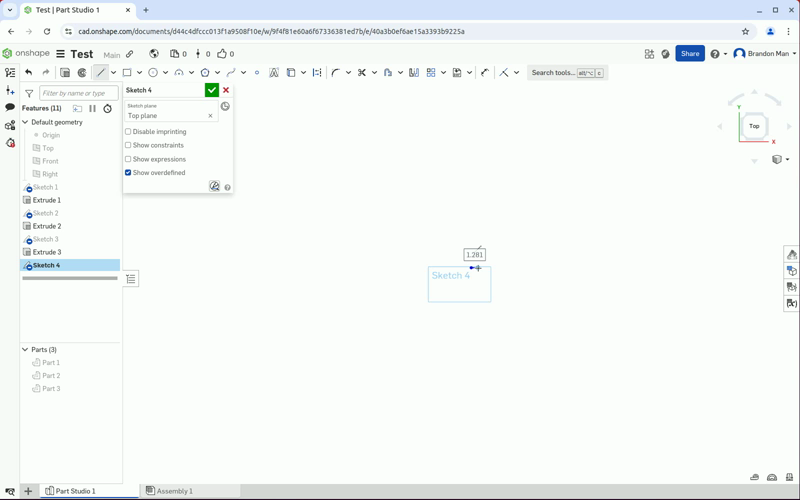
key_down(shift)
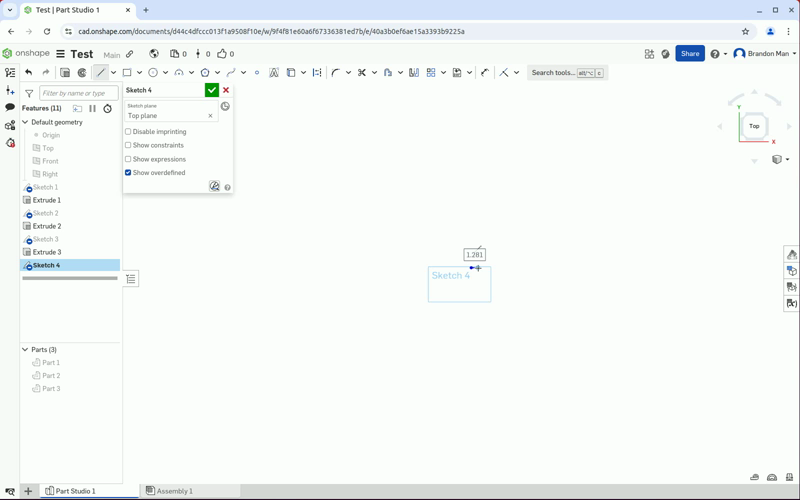
mouse_move(508, 267)
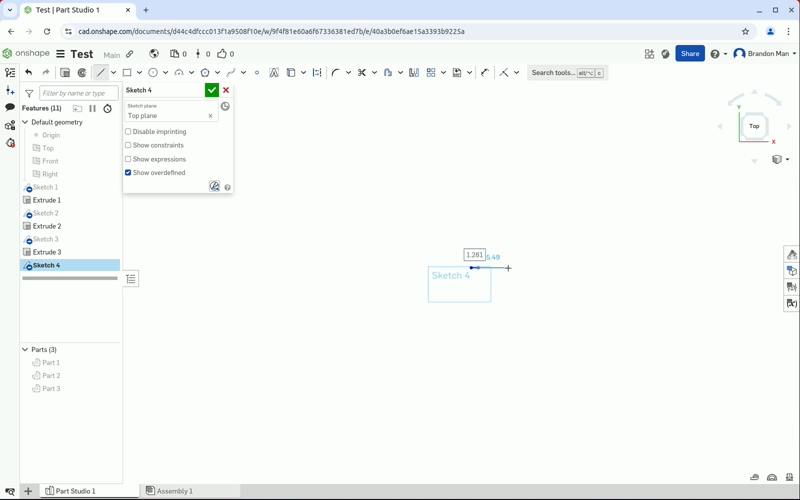
mouse_move(478, 265)
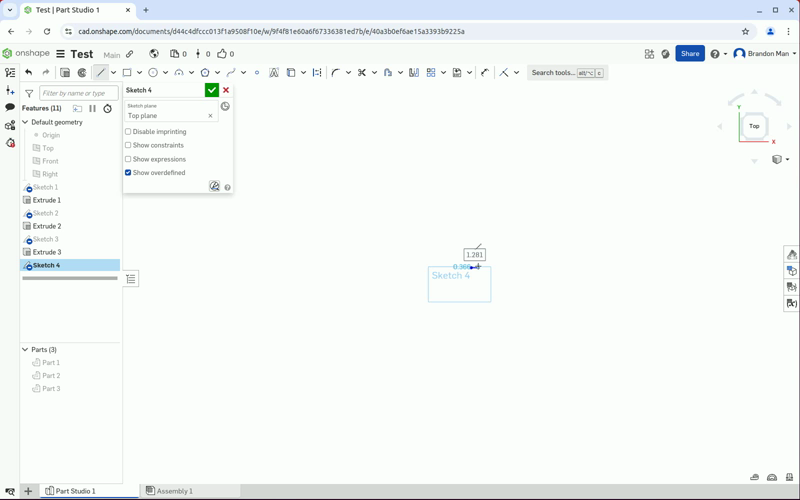
scroll(6)
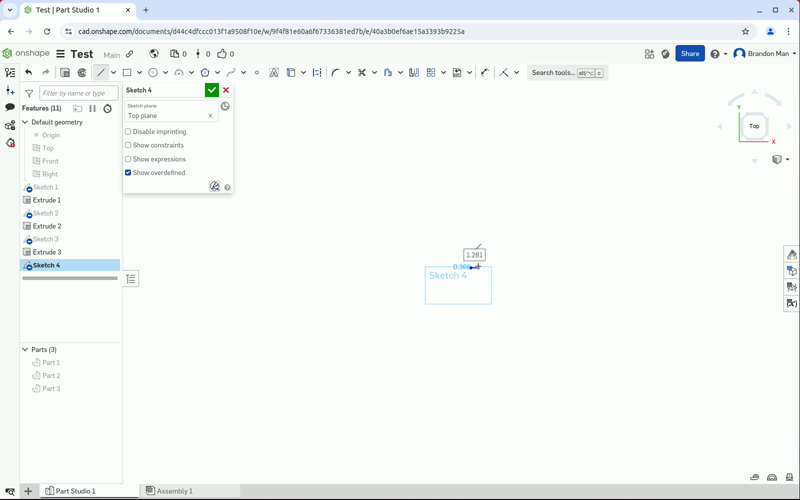
scroll(6)
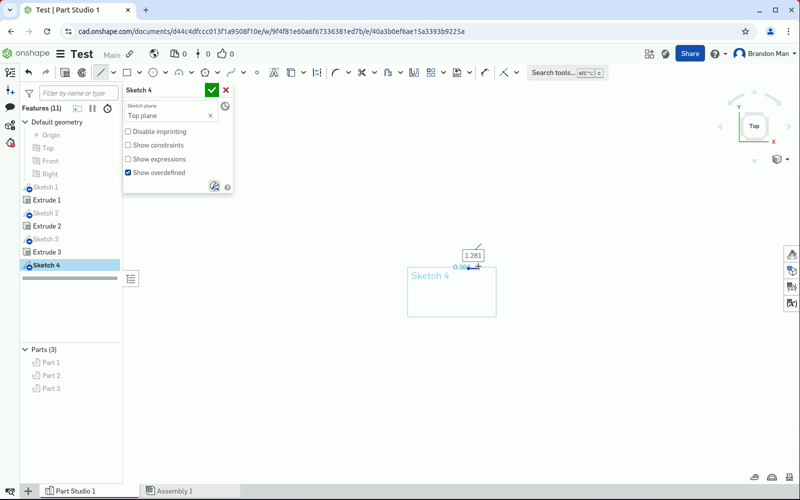
scroll(6)
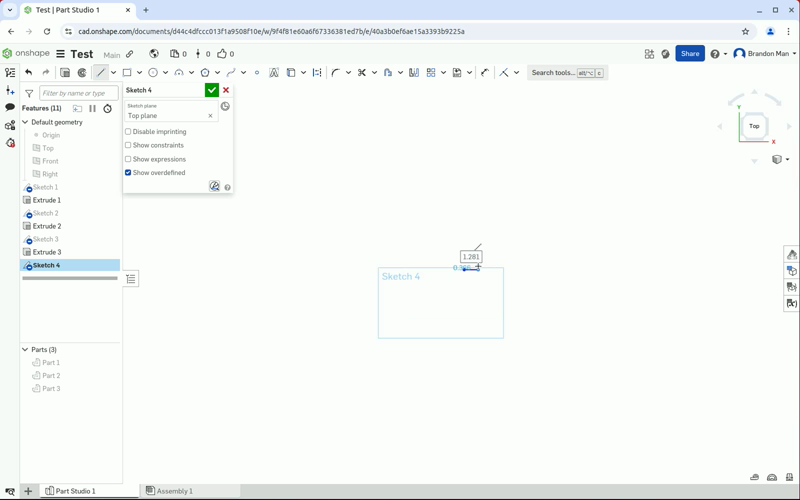
scroll(6)
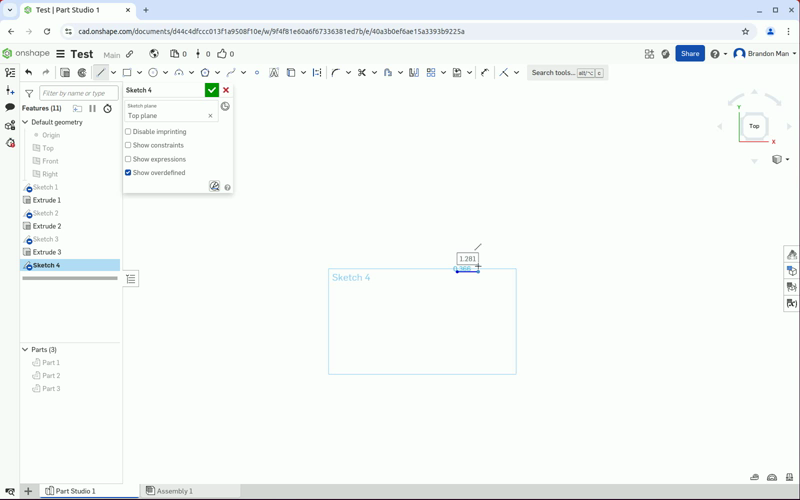
scroll(6)
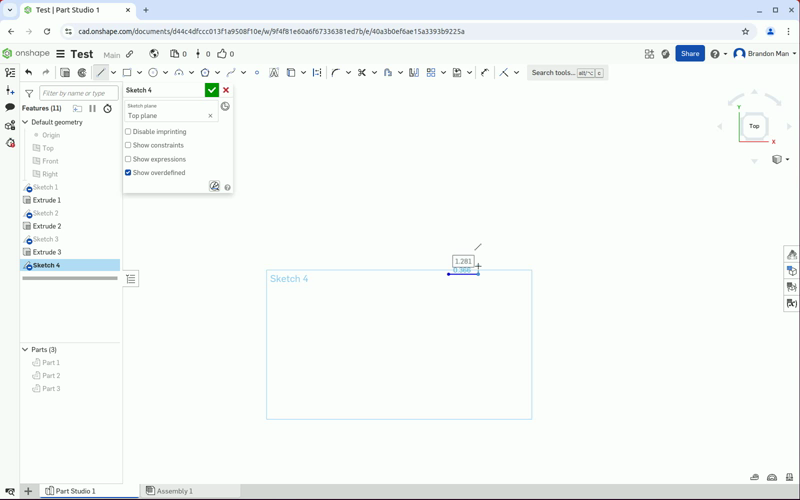
scroll(6)
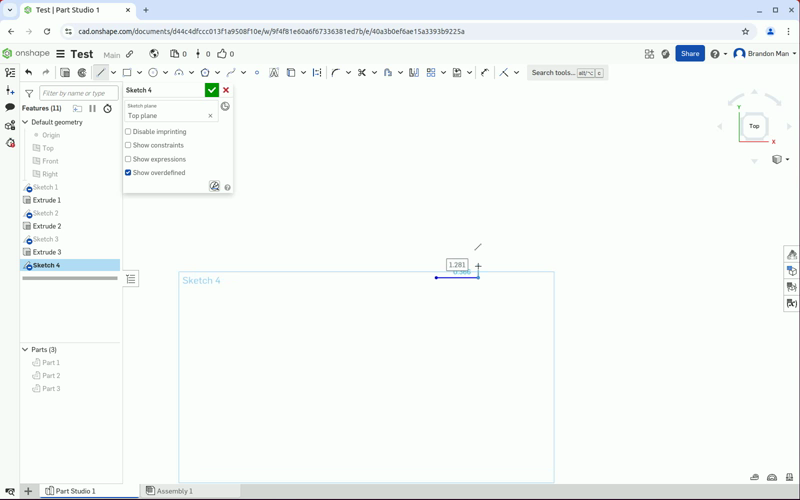
scroll(6)
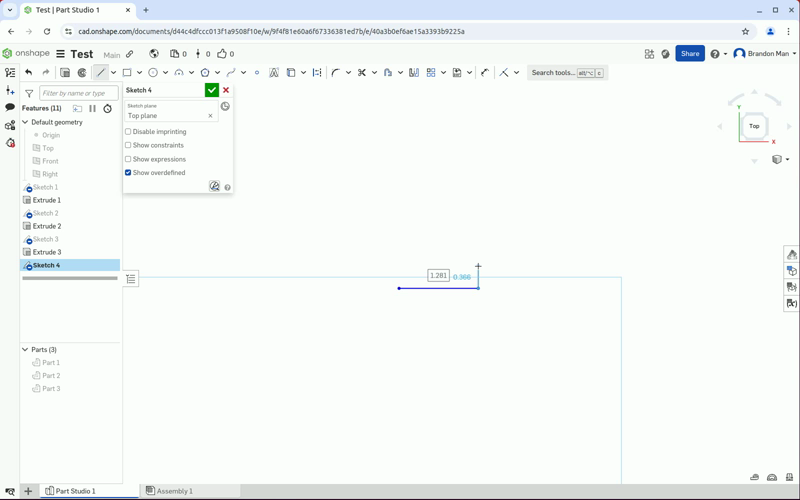
click(478, 265)
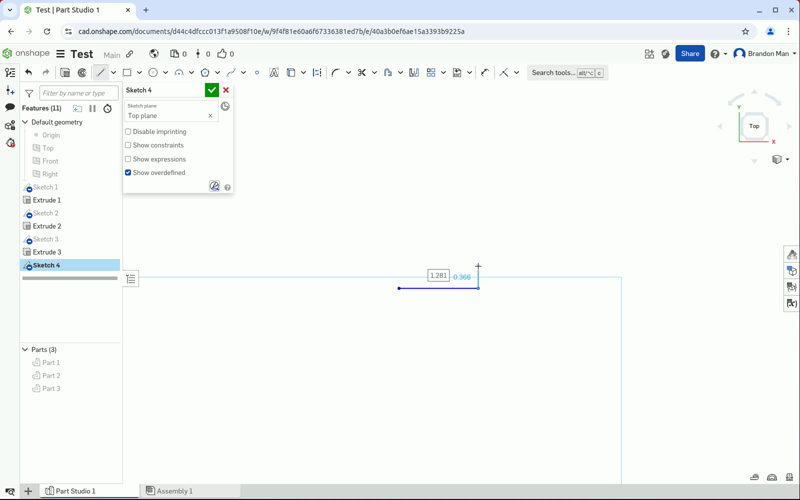
scroll(-6)
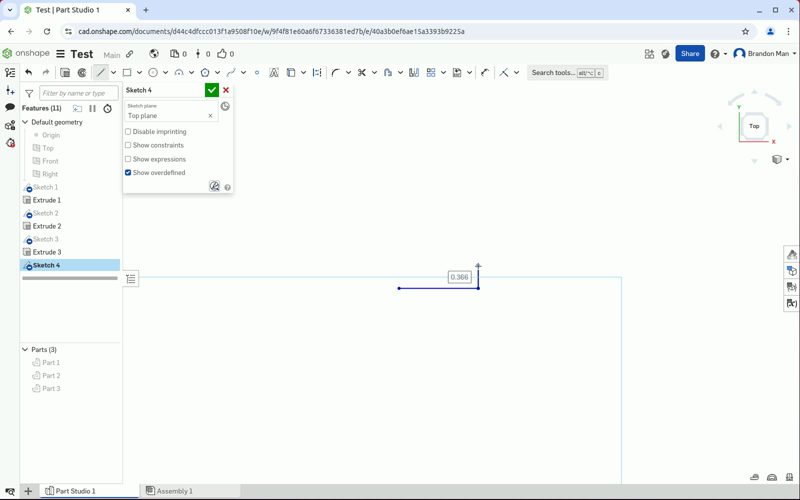
scroll(-6)
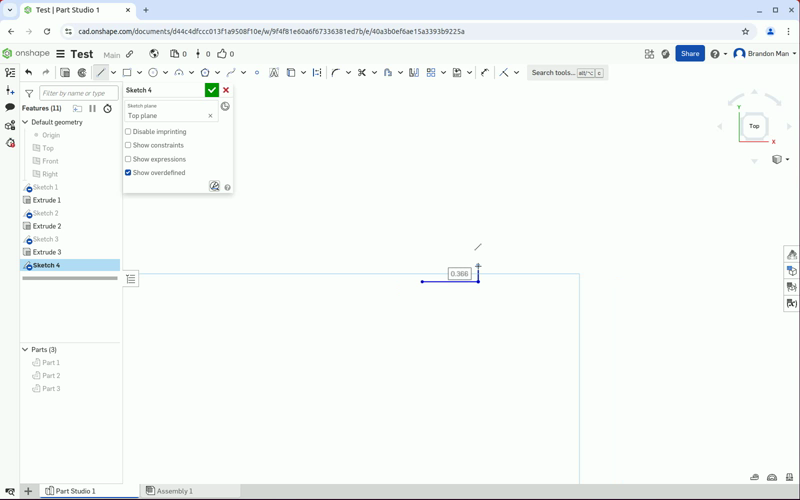
scroll(-6)
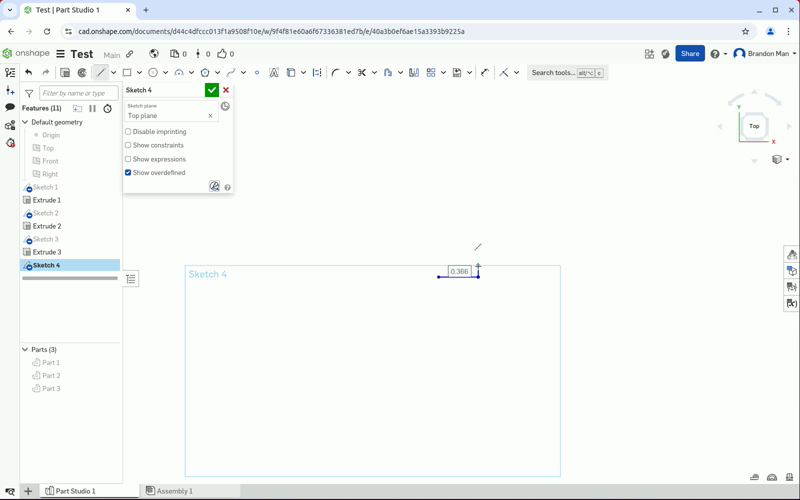
scroll(-6)
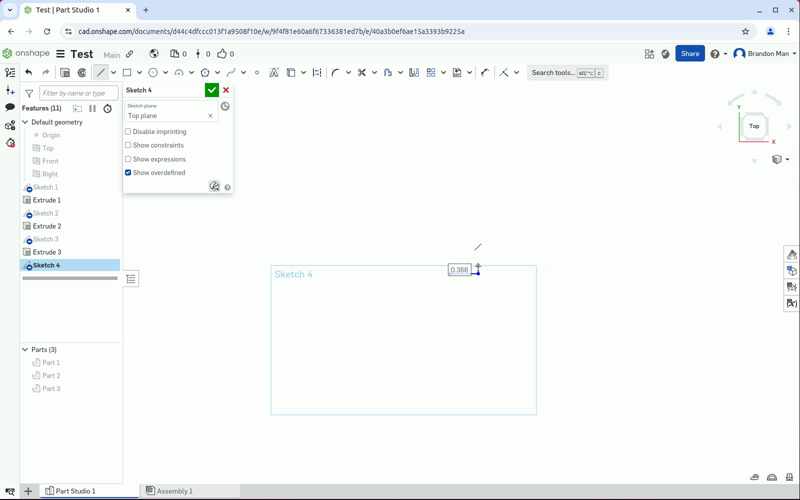
scroll(-6)
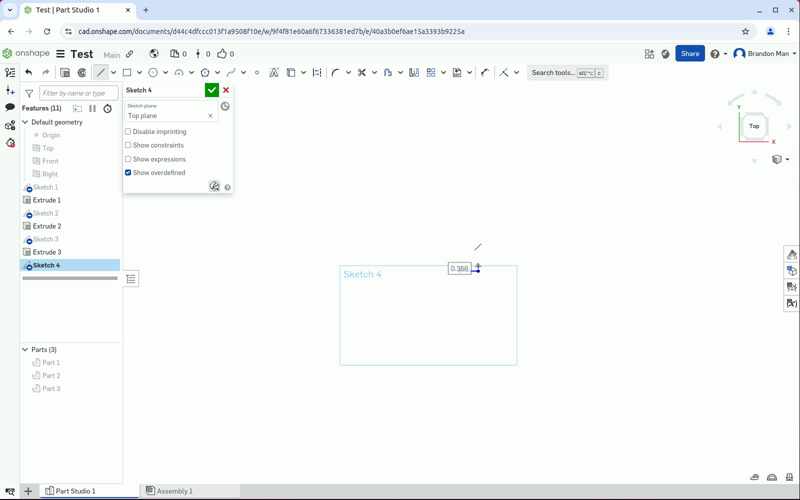
scroll(-6)
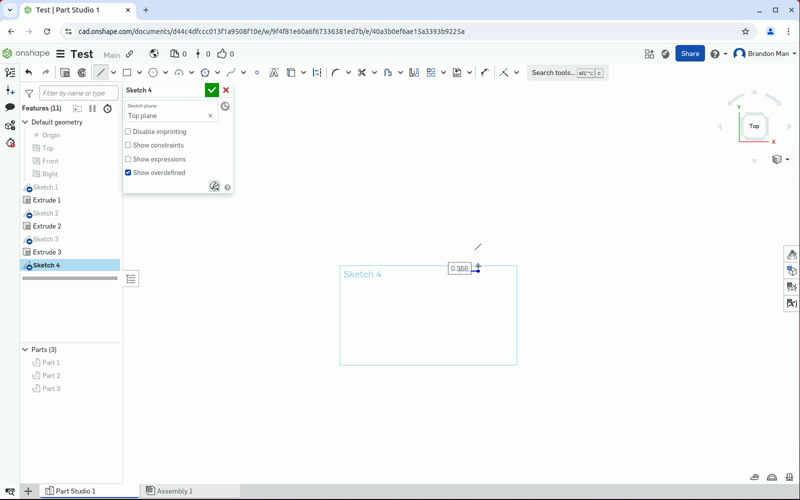
scroll(-6)
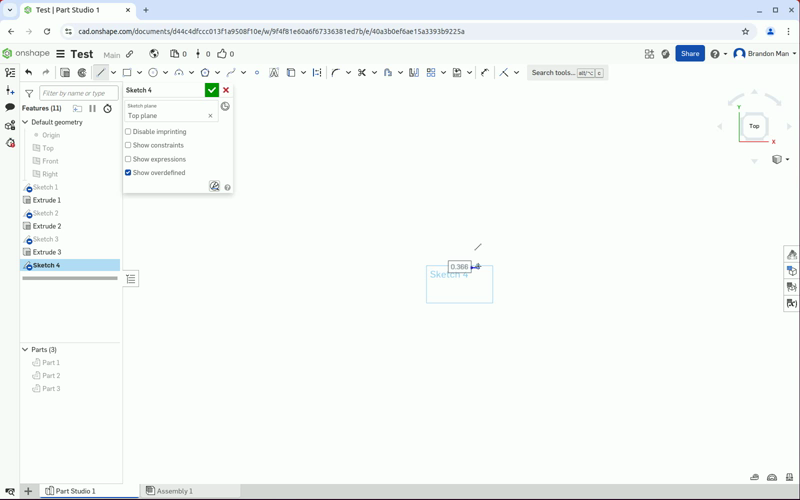
key_up(shift)
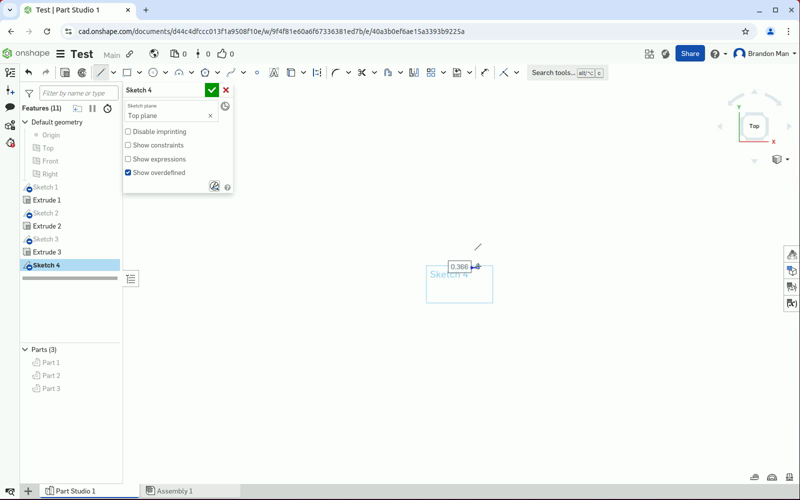
key_down(shift)
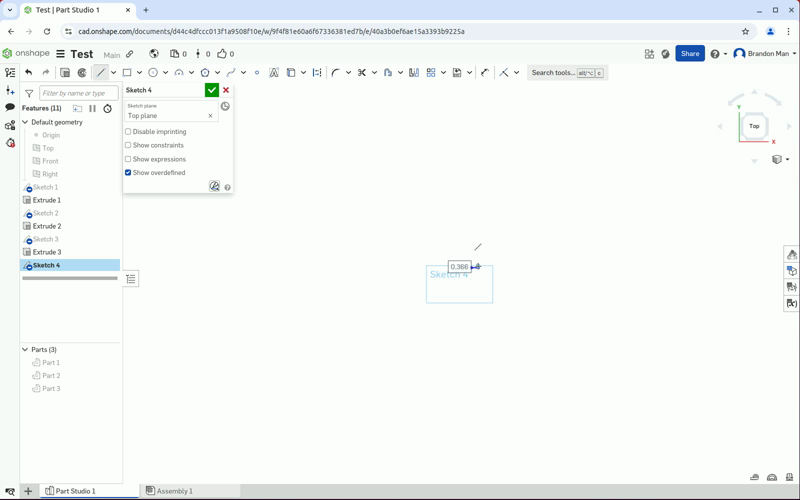
mouse_move(508, 265)
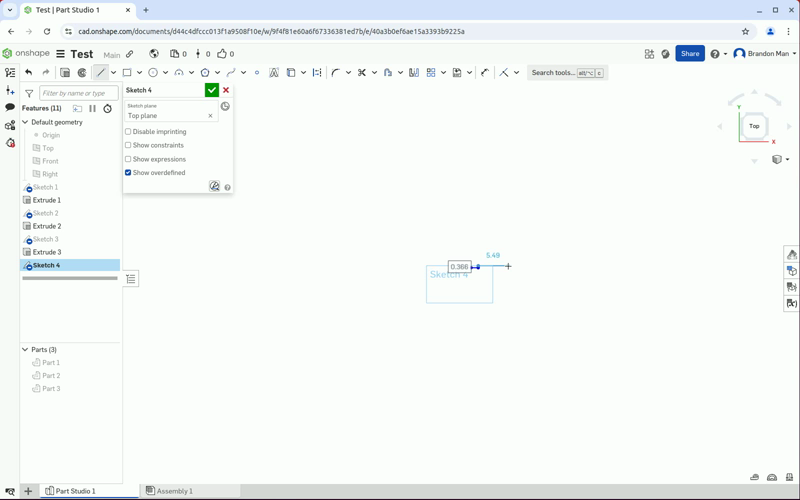
mouse_move(471, 265)
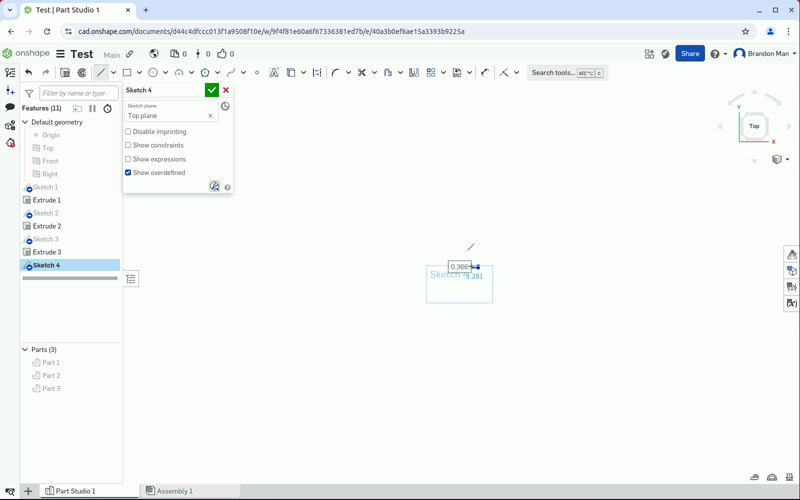
scroll(6)
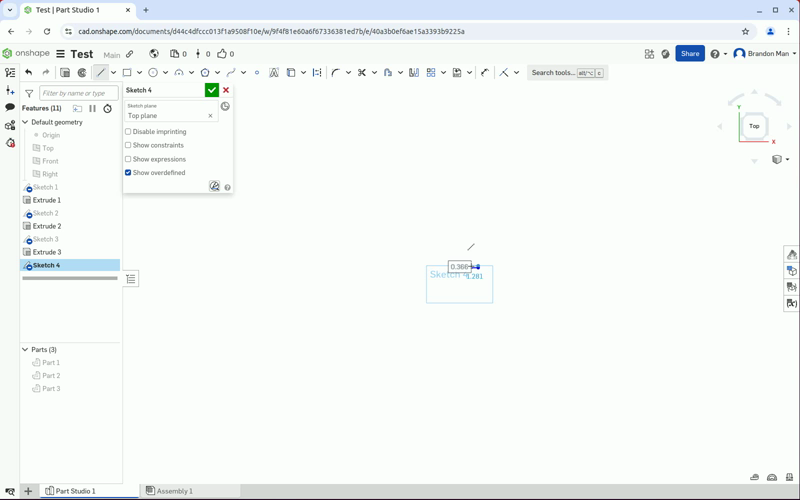
scroll(6)
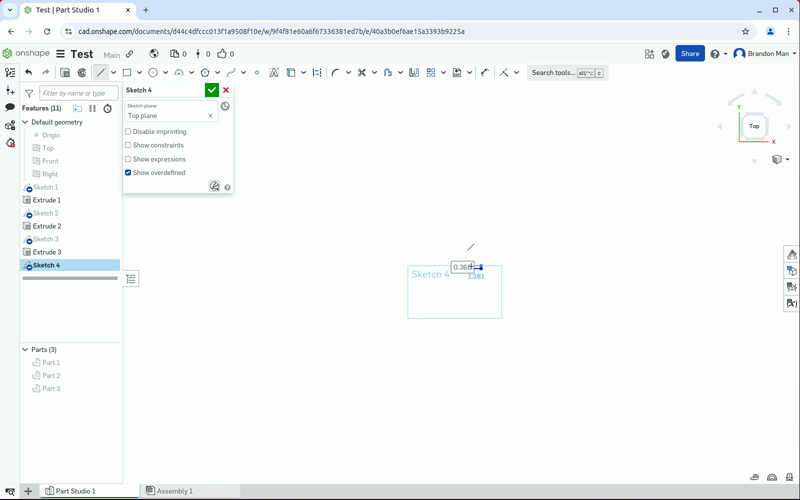
scroll(6)
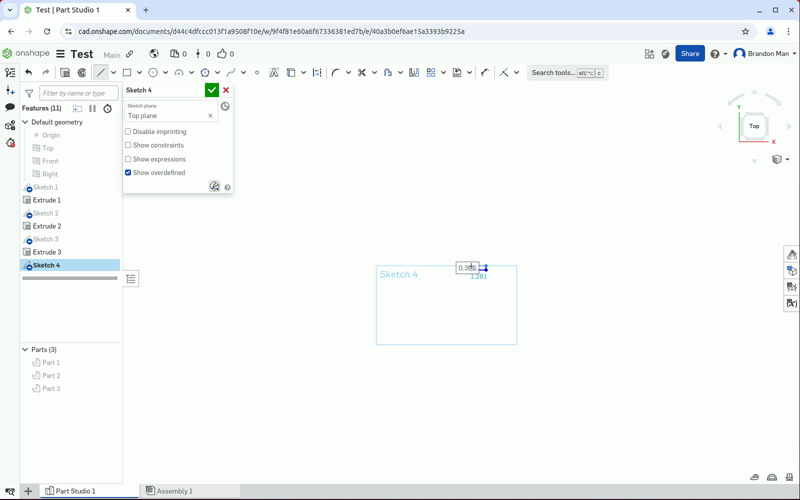
scroll(6)
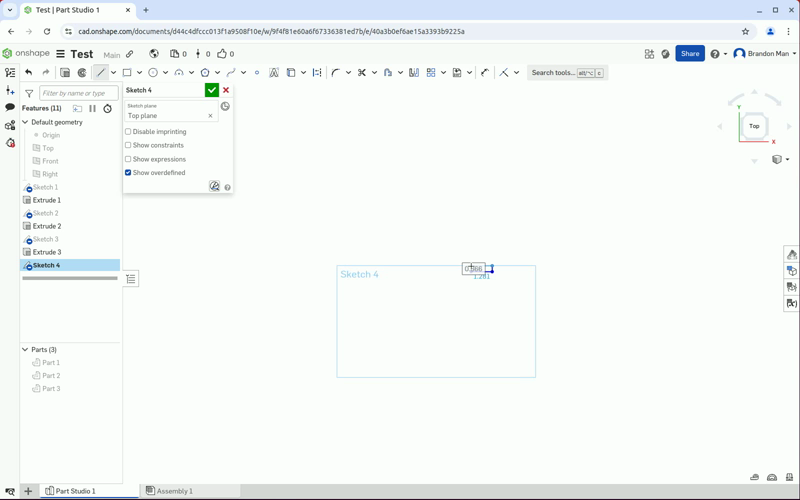
scroll(6)
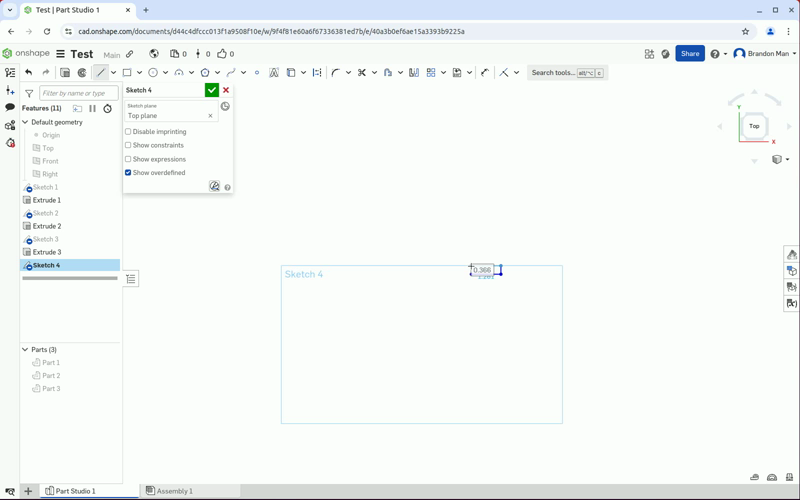
scroll(6)
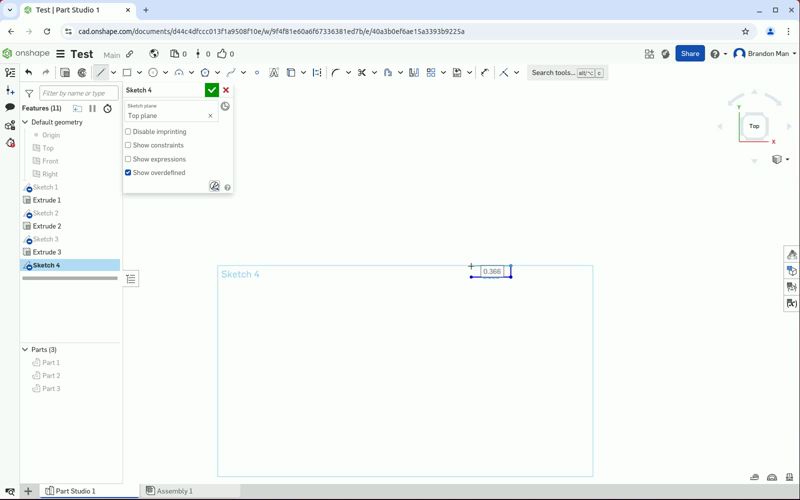
scroll(6)
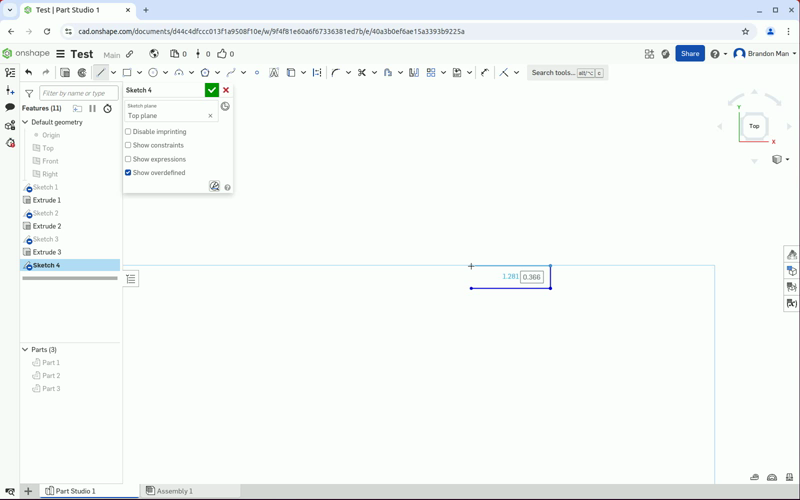
click(471, 265)
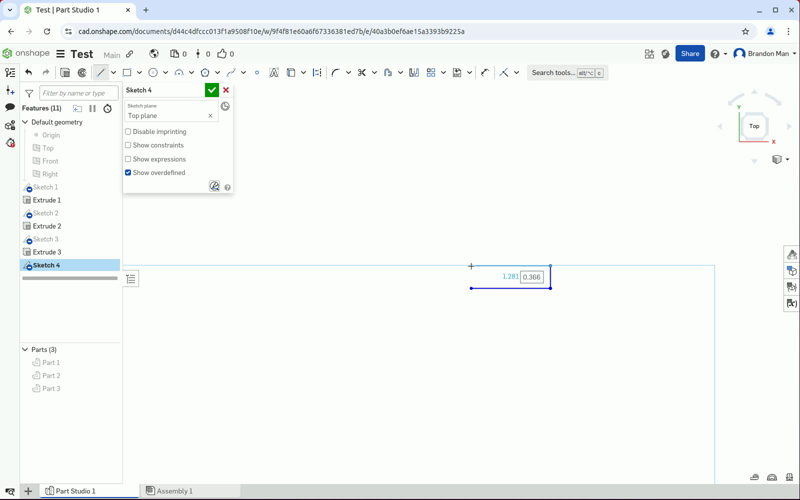
scroll(-6)
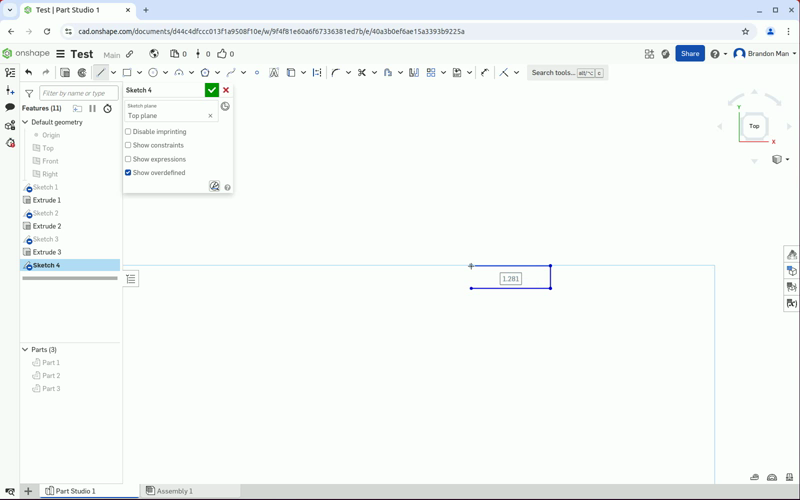
scroll(-6)
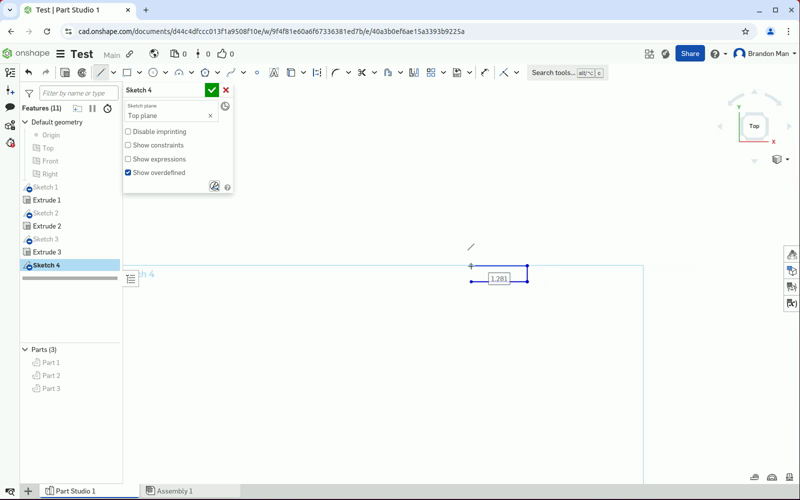
scroll(-6)
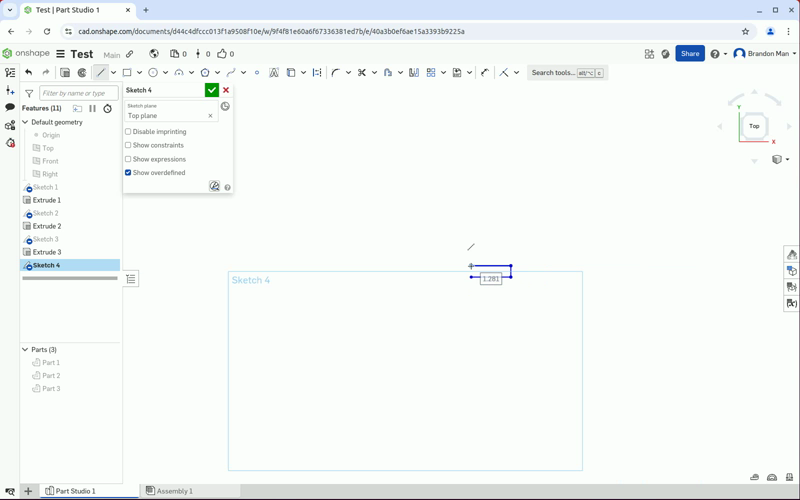
scroll(-6)
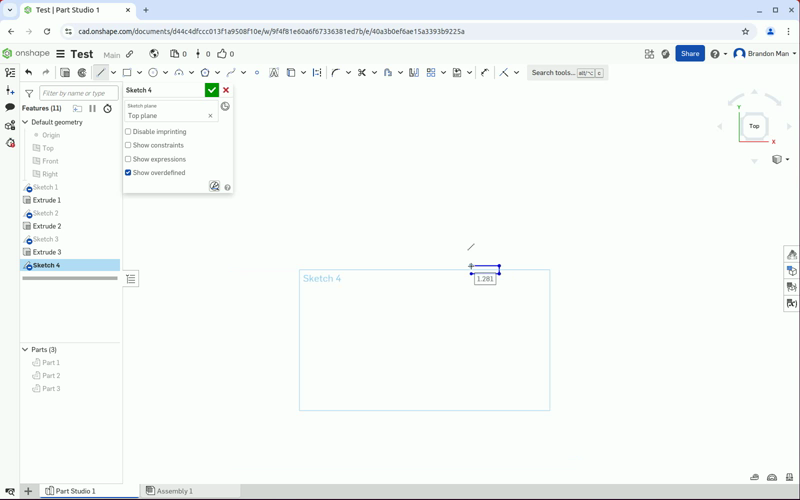
scroll(-6)
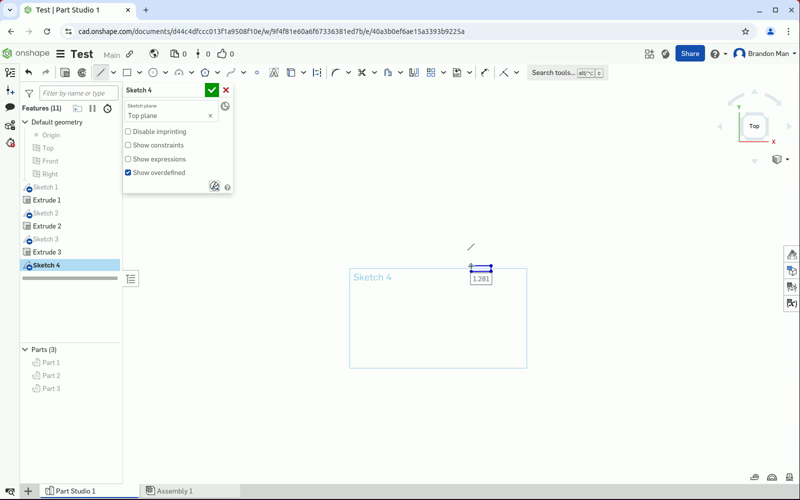
scroll(-6)
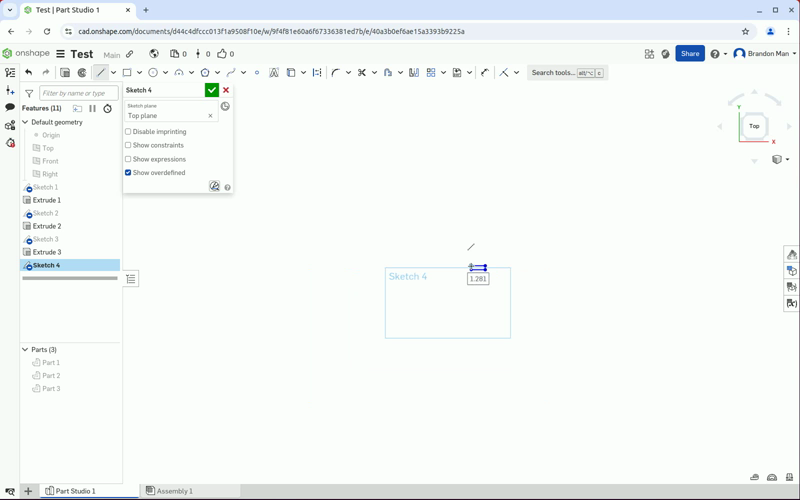
scroll(-6)
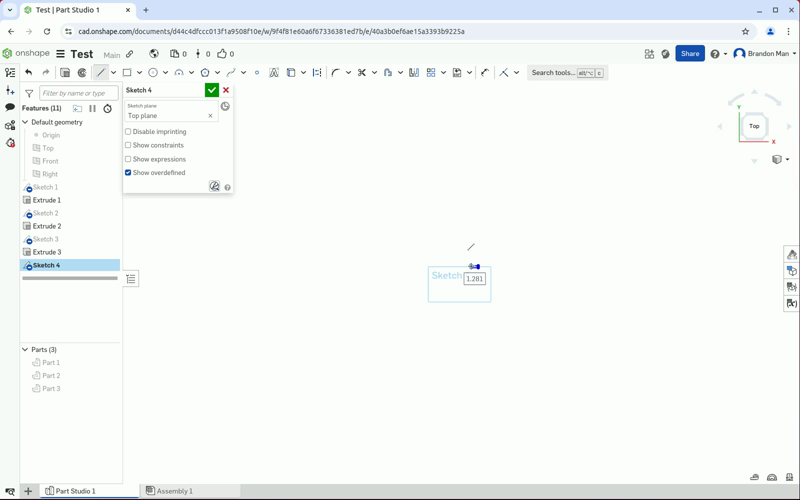
key_up(shift)
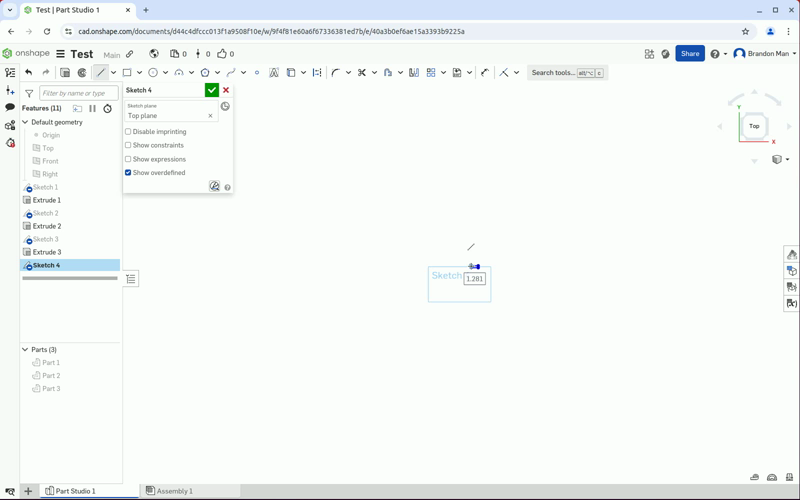
mouse_move(501, 265)
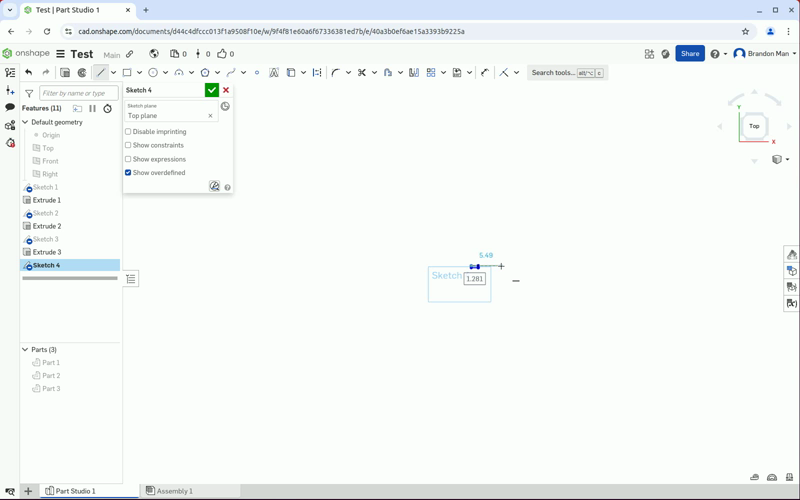
key_down(shift)
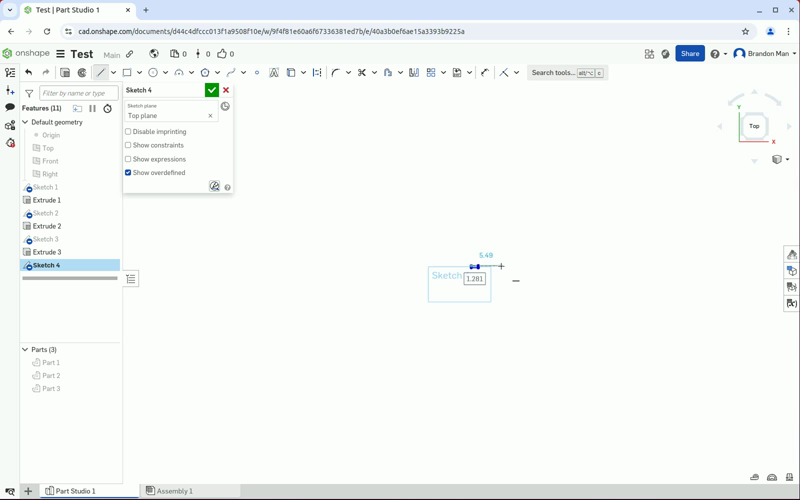
mouse_move(471, 267)
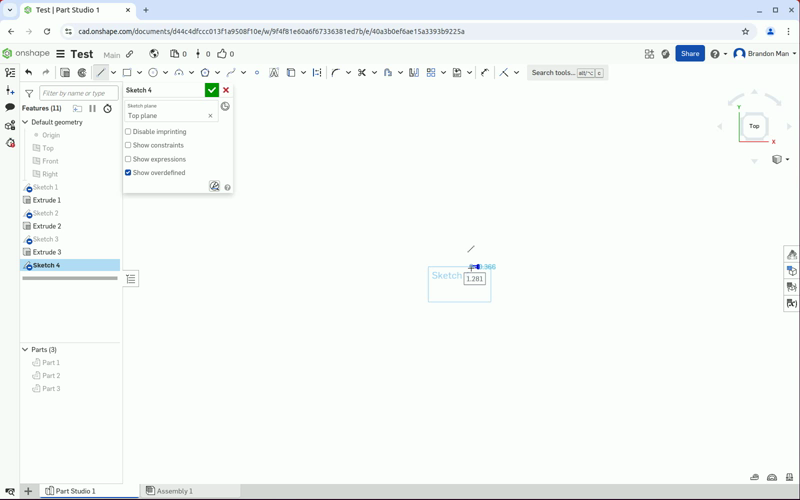
scroll(6)
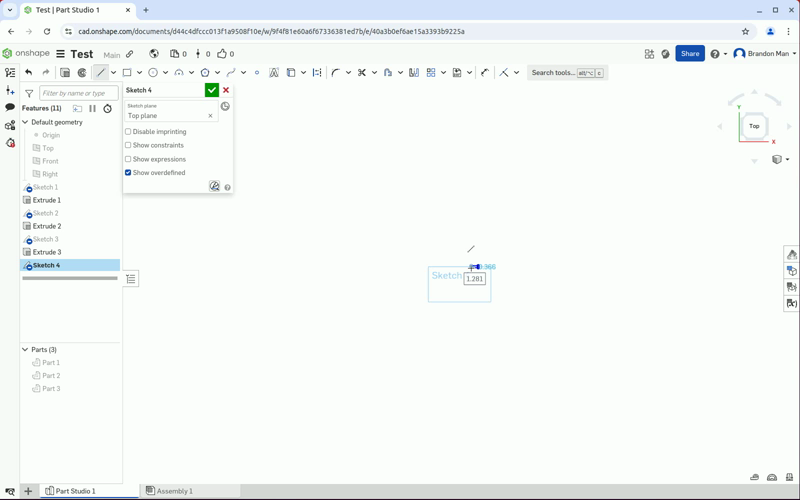
scroll(6)
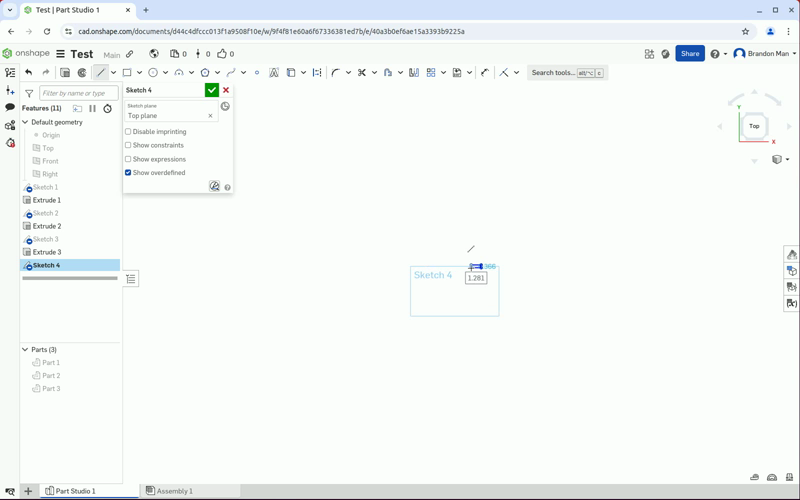
scroll(6)
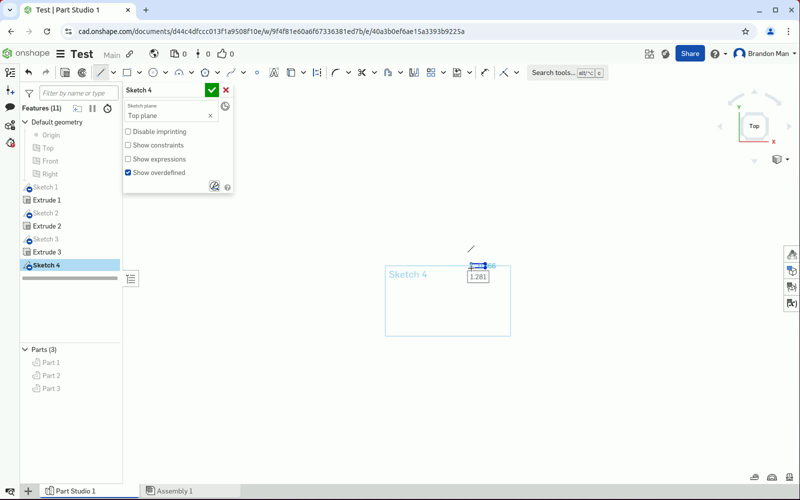
scroll(6)
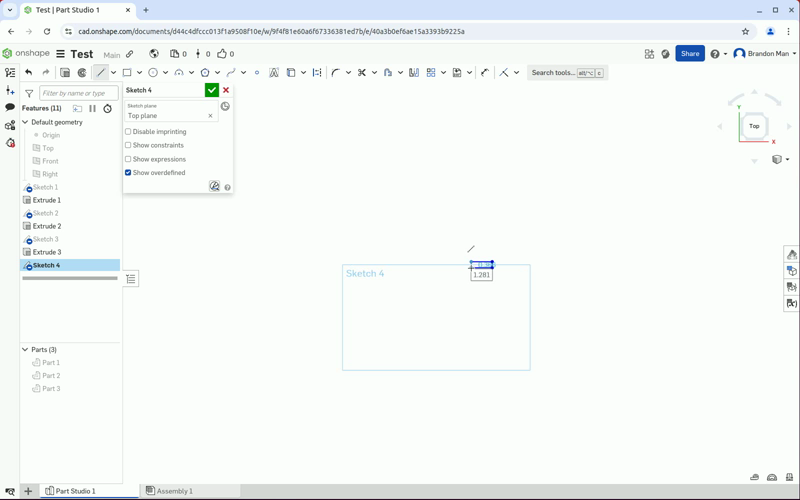
scroll(6)
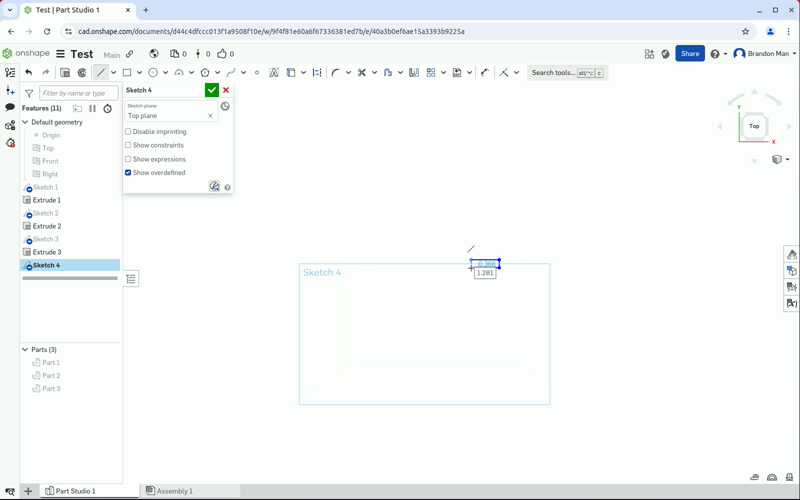
scroll(6)
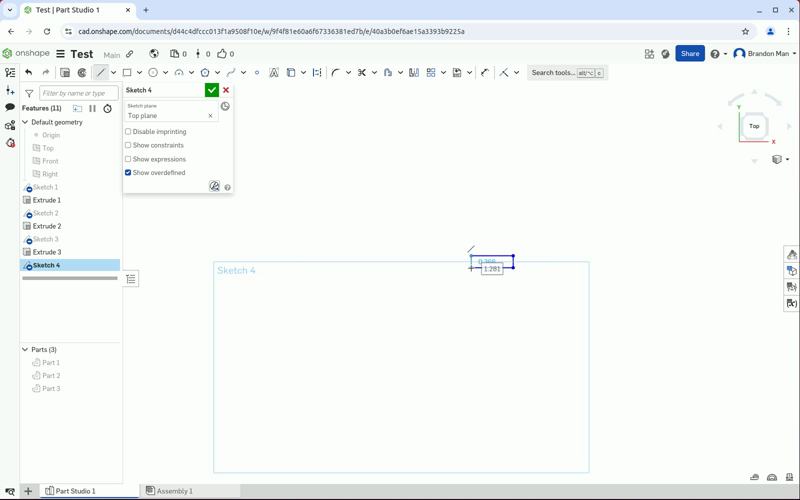
scroll(6)
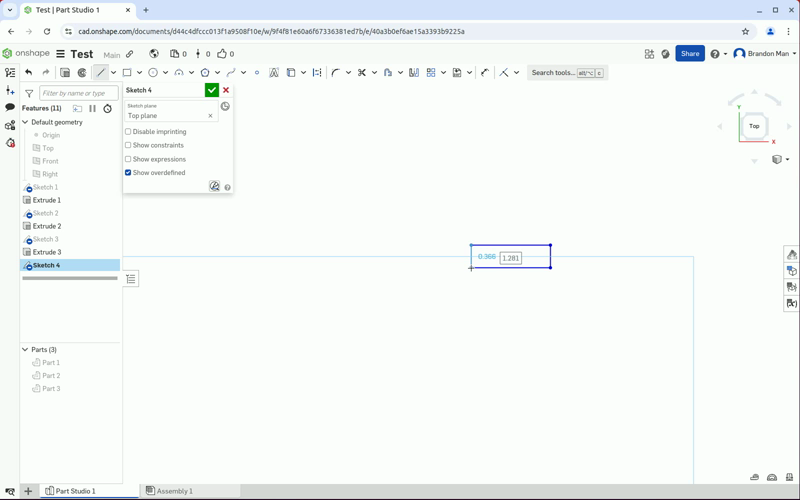
key_up(shift)
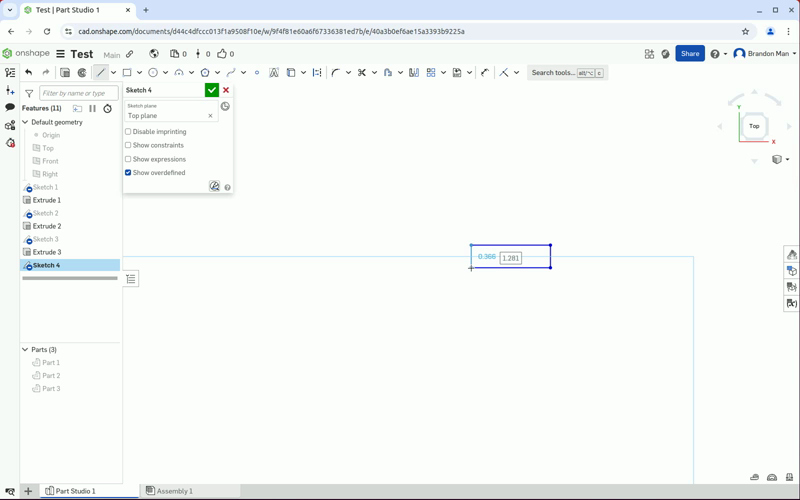
click(471, 267)
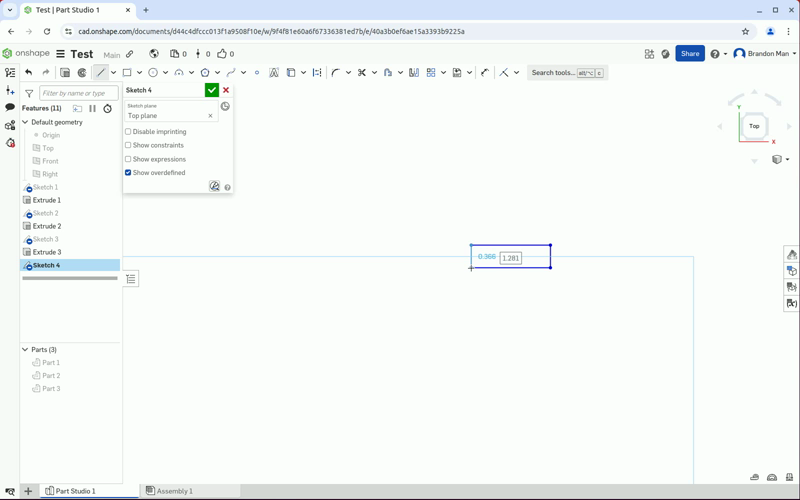
scroll(-6)
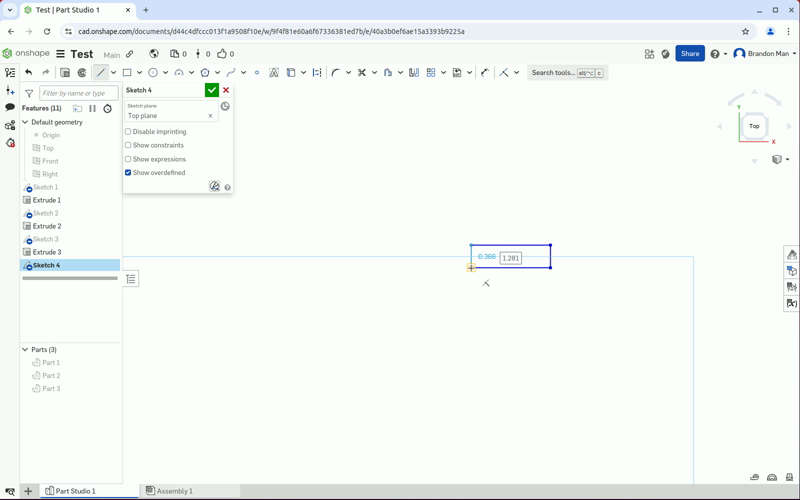
scroll(-6)
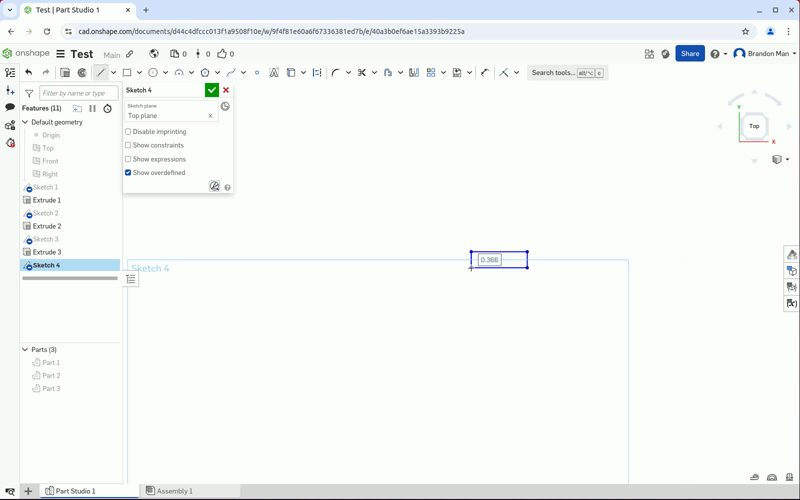
scroll(-6)
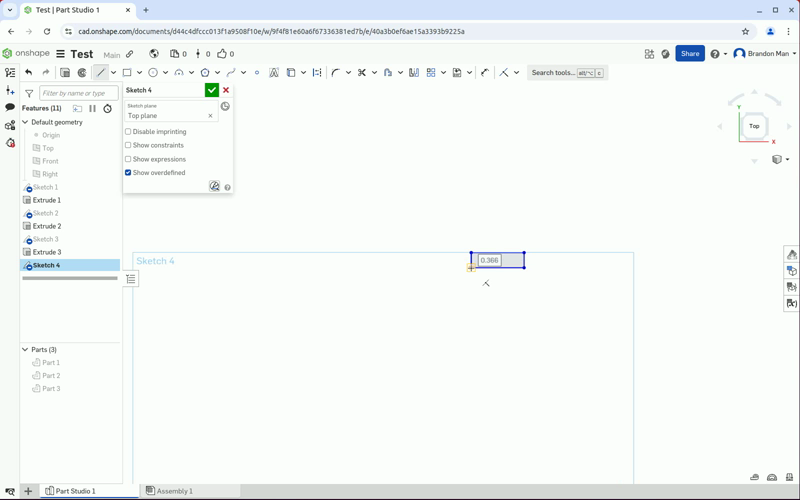
scroll(-6)
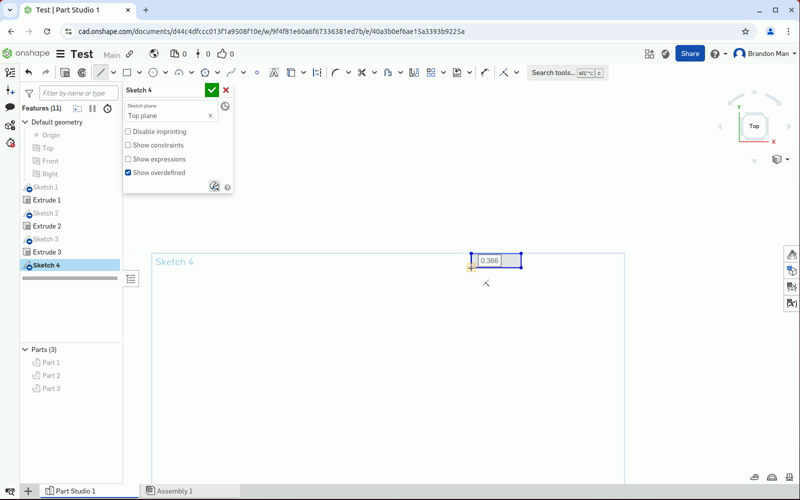
scroll(-6)
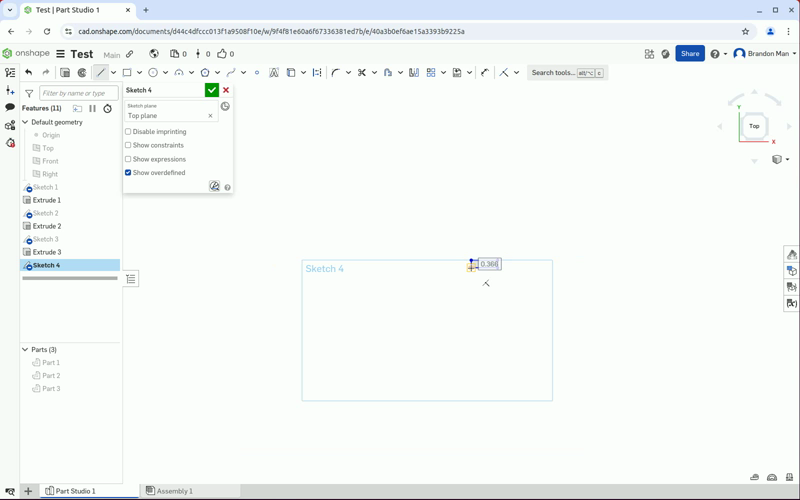
scroll(-6)
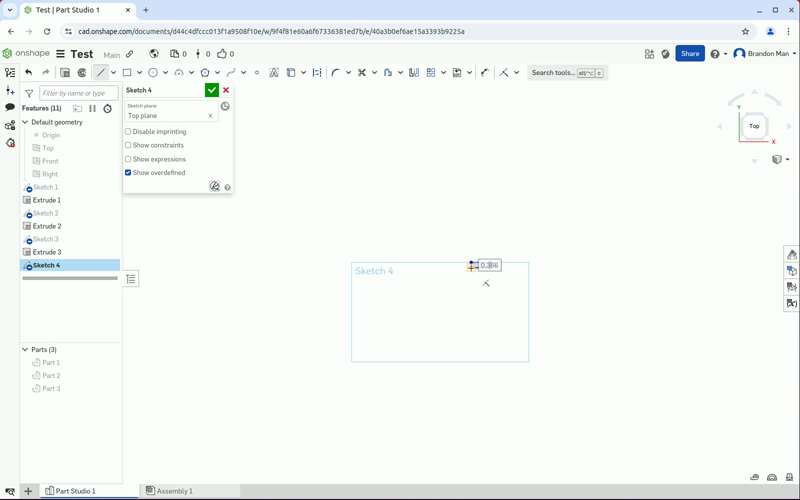
scroll(-6)
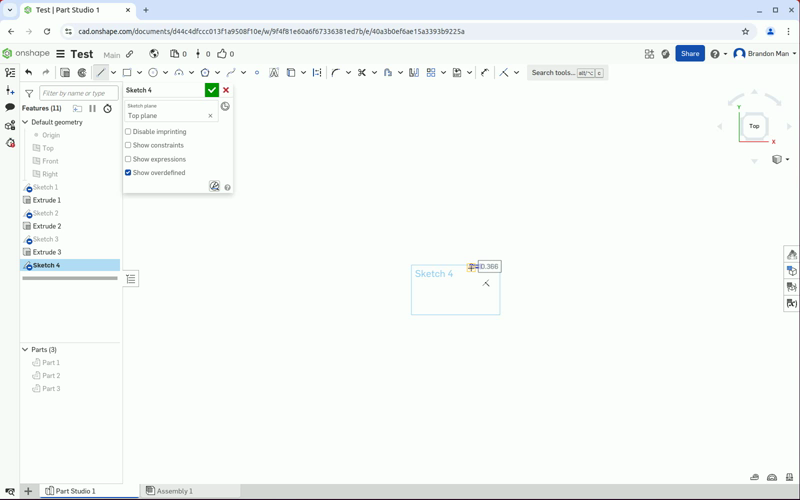
key(esc)
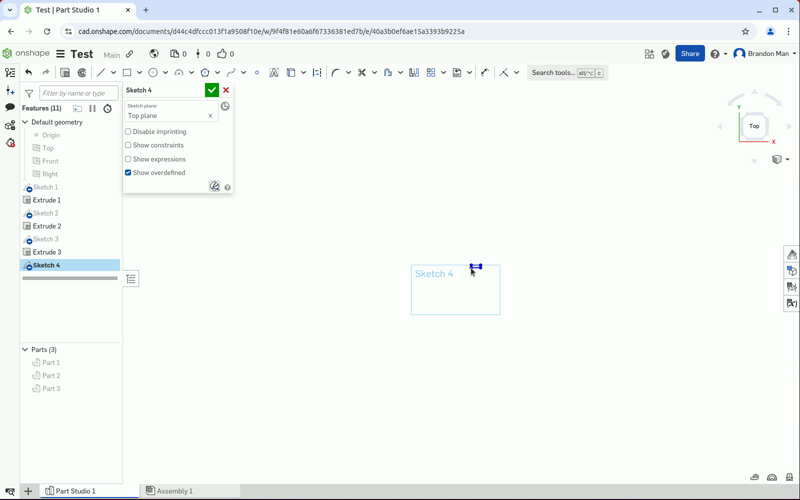
mouse_move(471, 267)
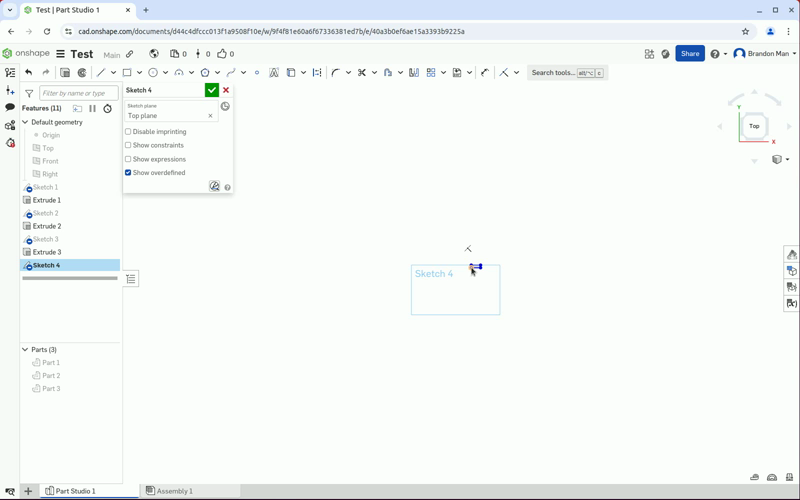
scroll(6)
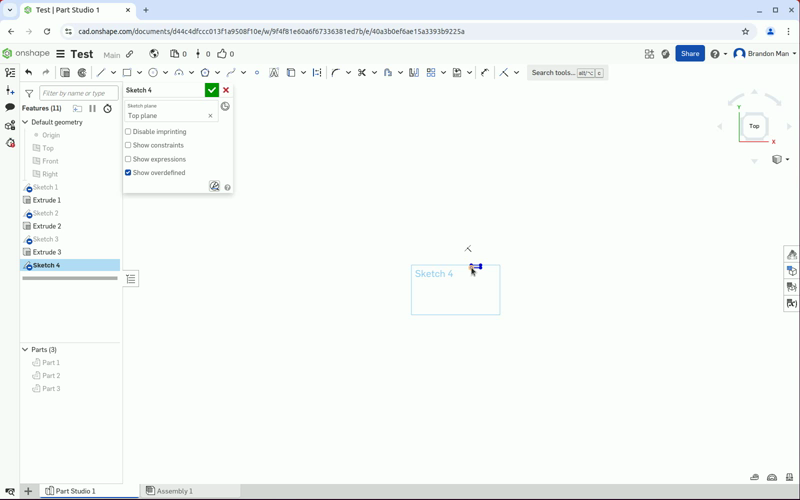
scroll(6)
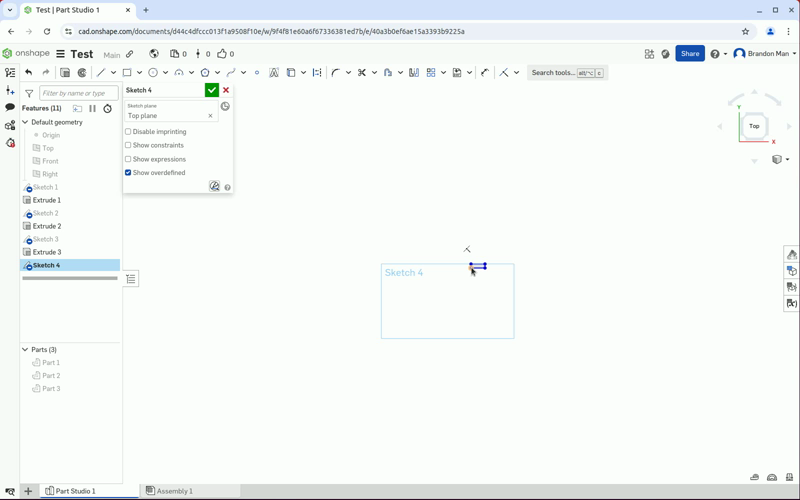
scroll(6)
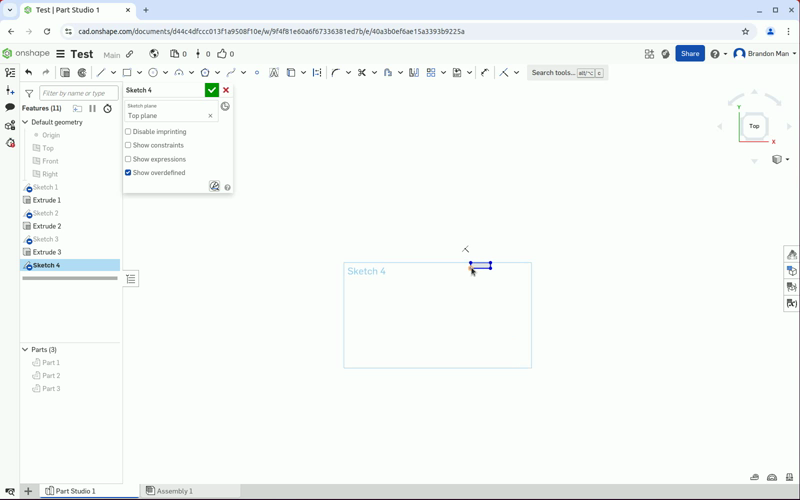
scroll(6)
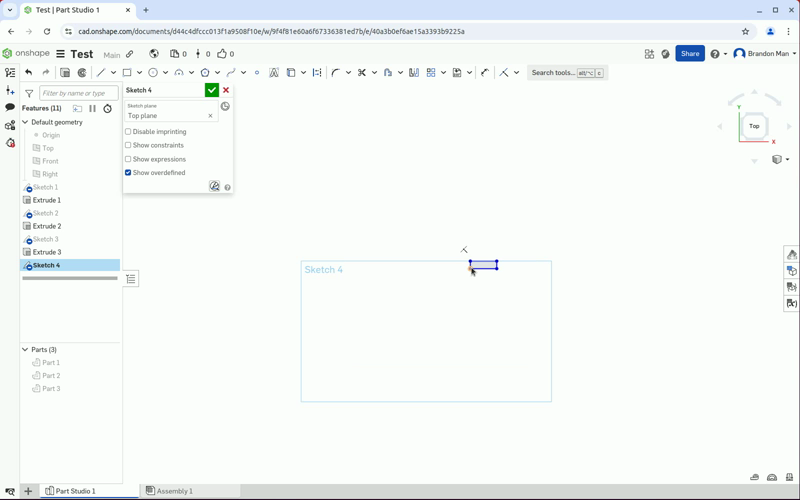
scroll(6)
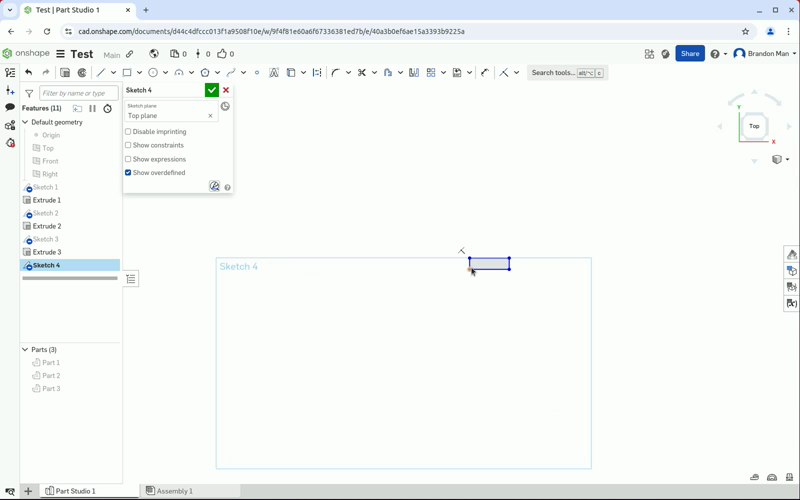
scroll(6)
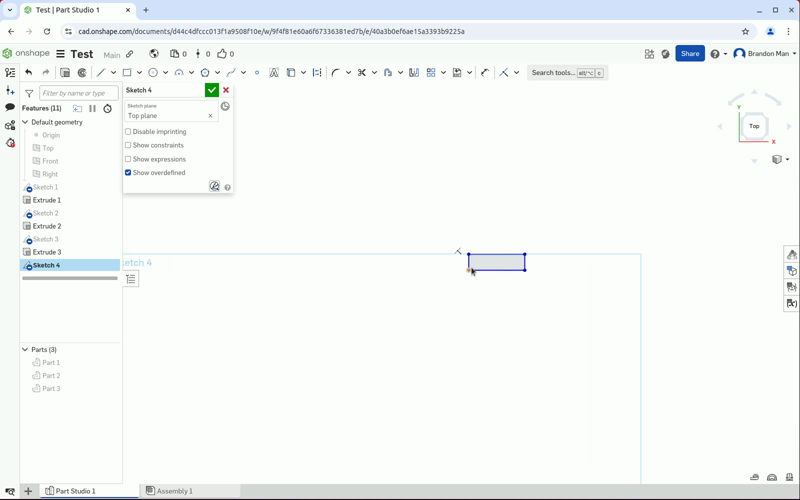
scroll(6)
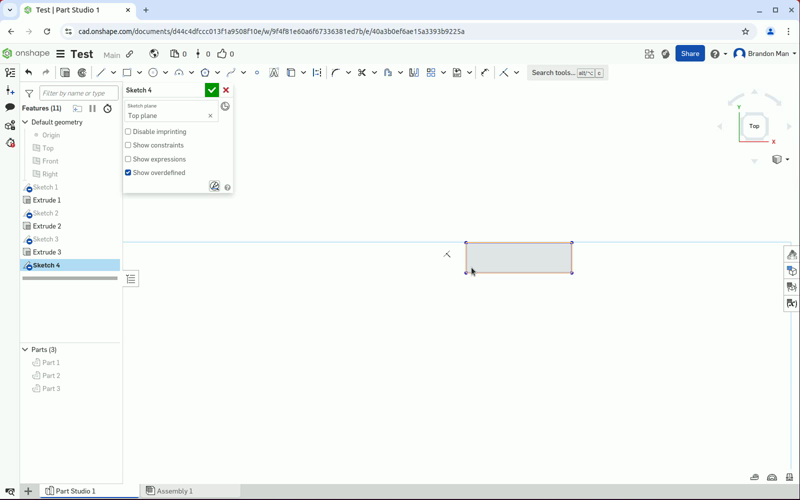
click(471, 267)
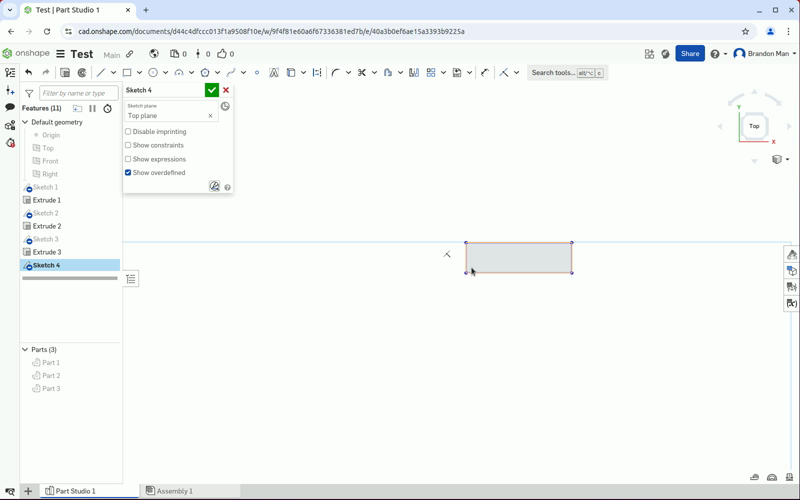
scroll(-6)
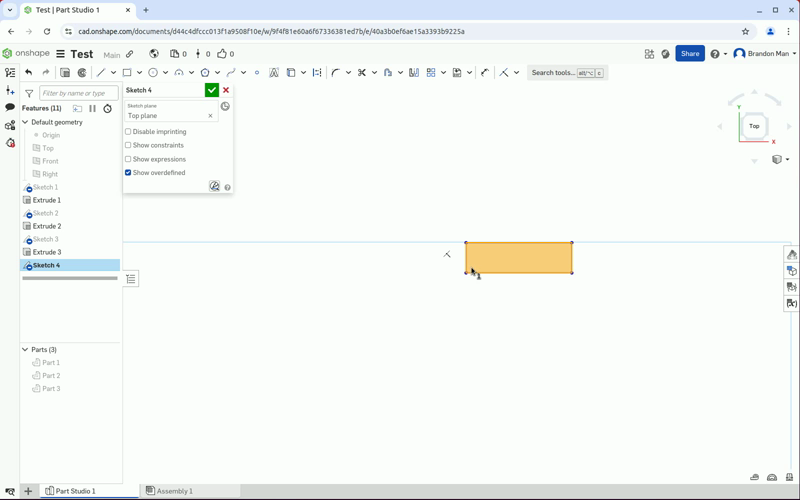
scroll(-6)
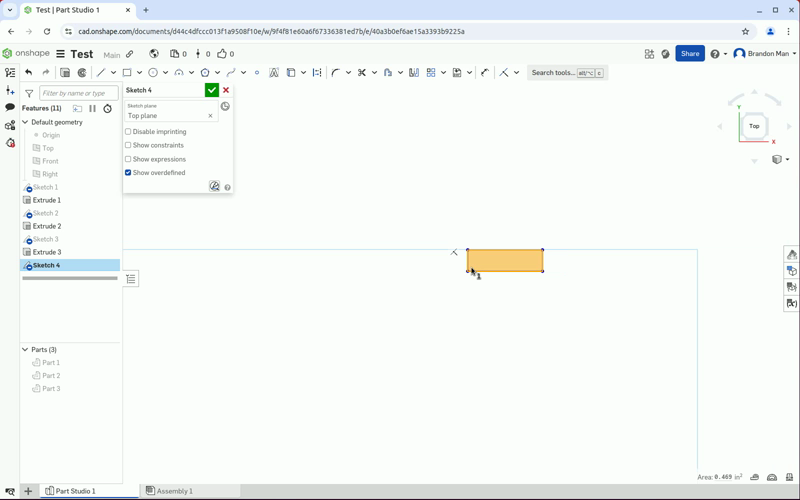
scroll(-6)
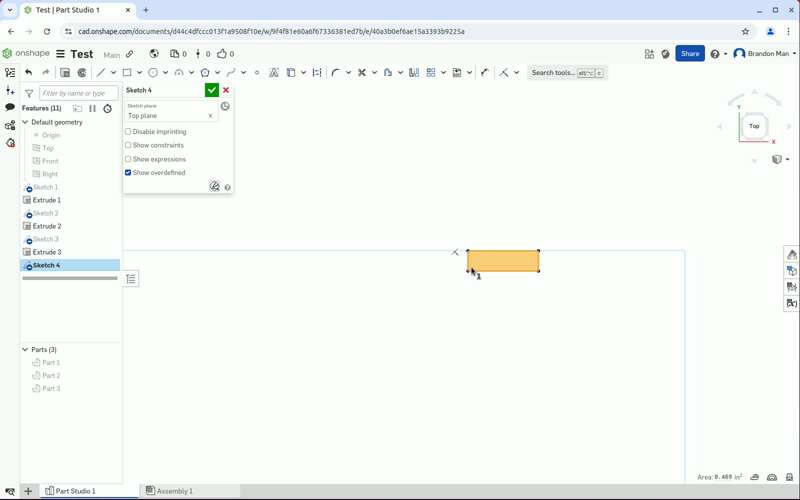
scroll(-6)
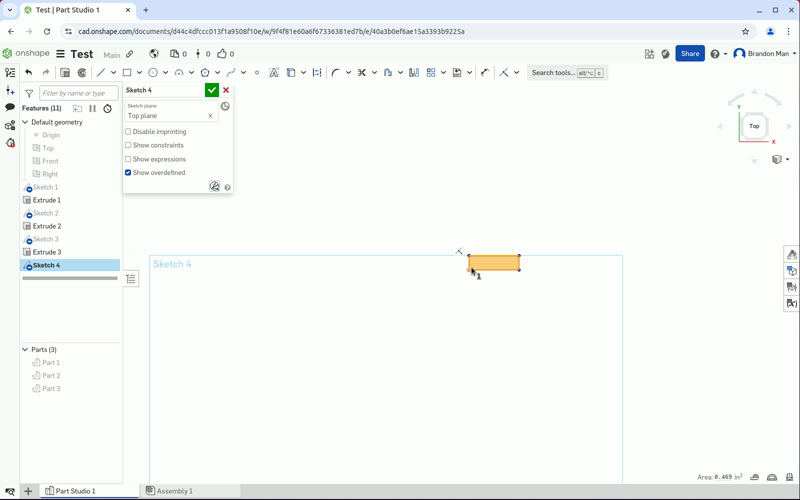
scroll(-6)
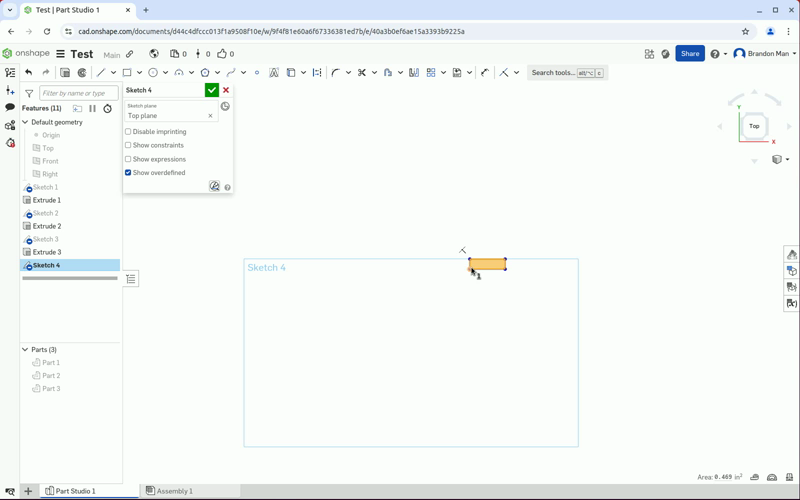
scroll(-6)
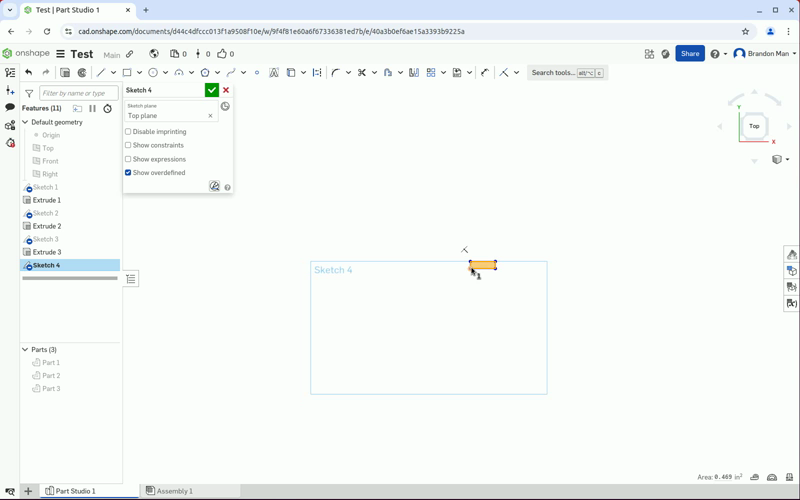
scroll(-6)
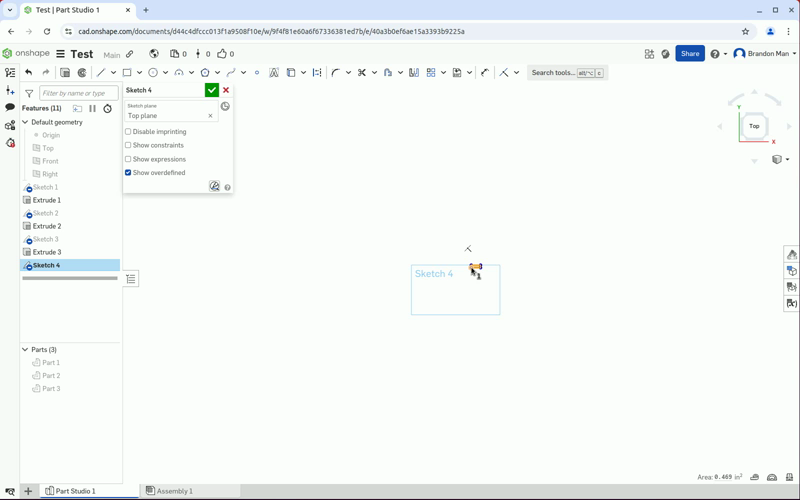
mouse_move(73, 352)
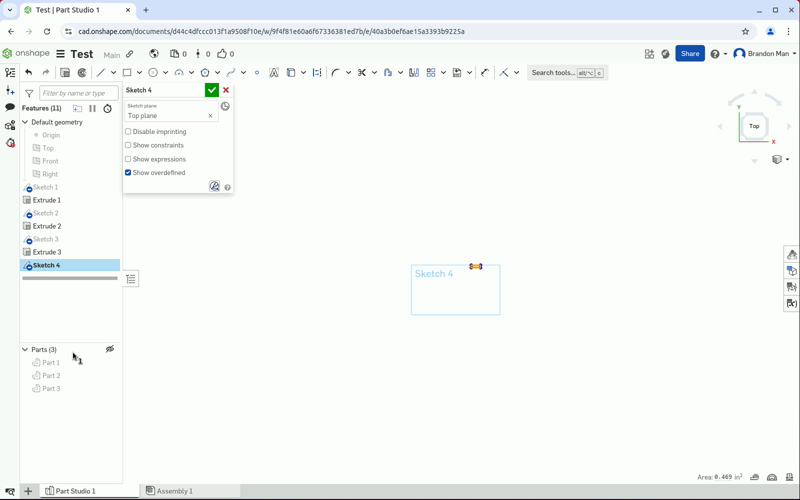
key(shift+y)
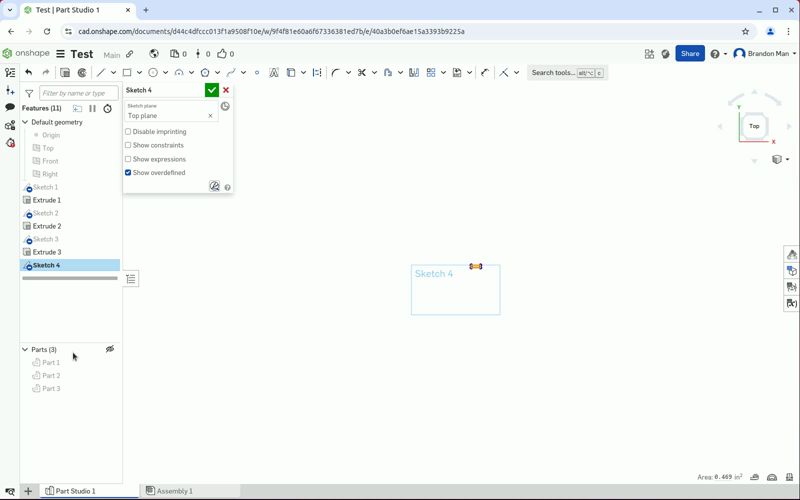
key(shift+e)
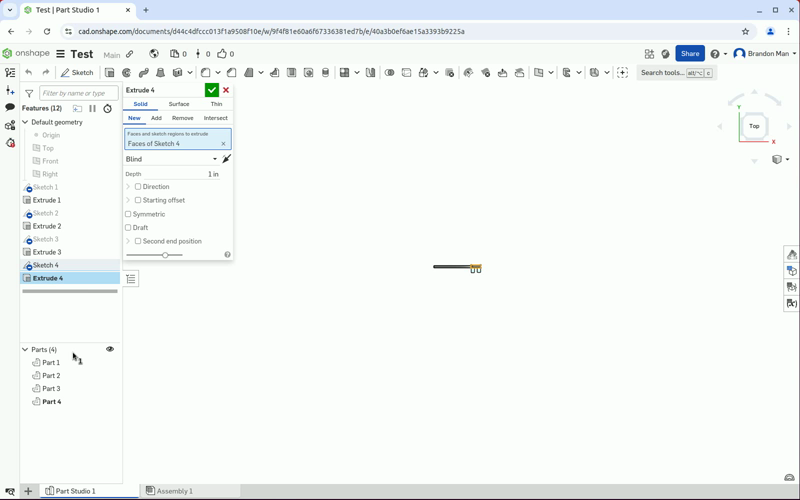
mouse_move(143, 106)
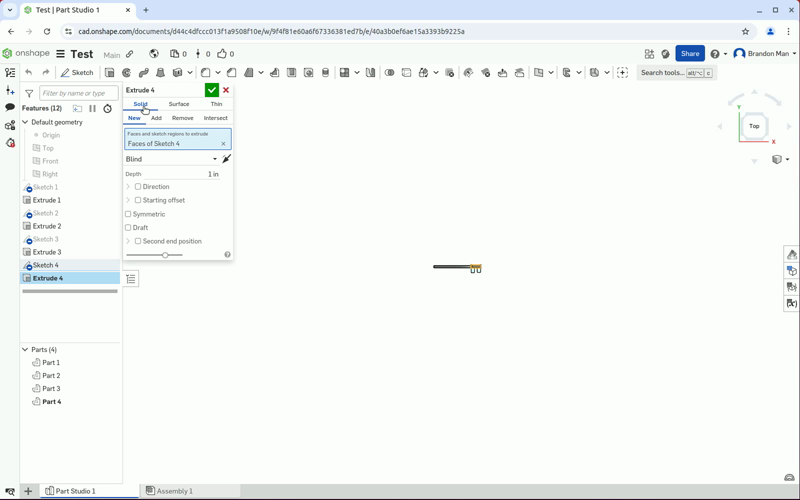
click(143, 106)
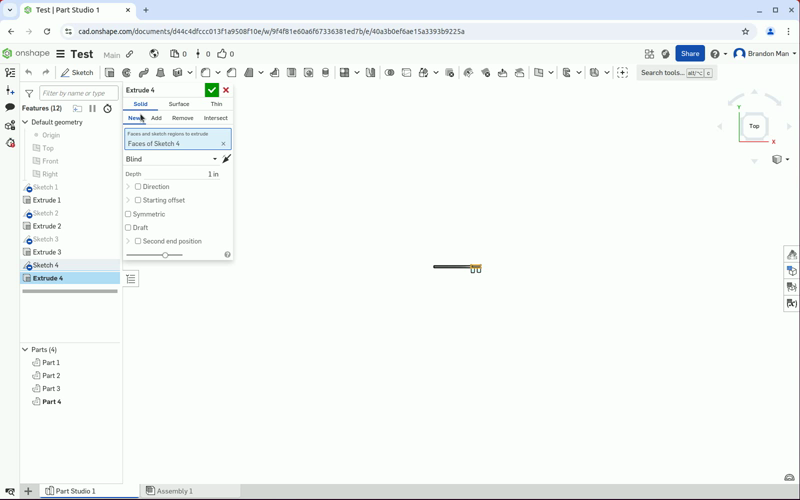
mouse_move(137, 120)
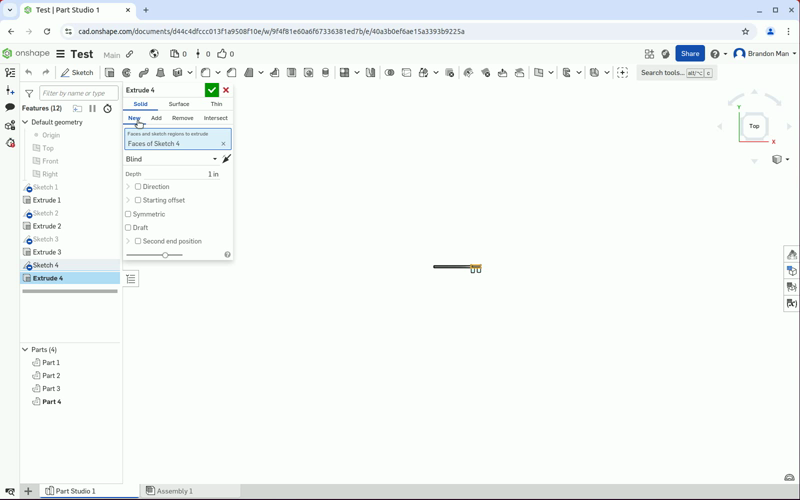
click(137, 120)
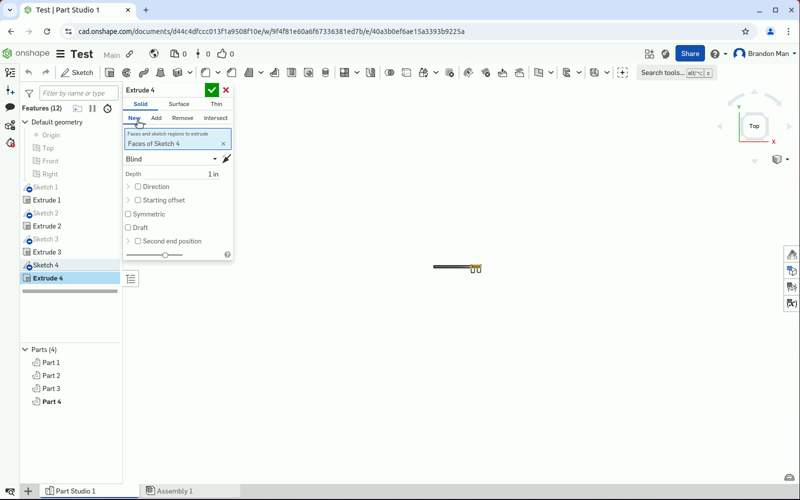
key(tab, 4)
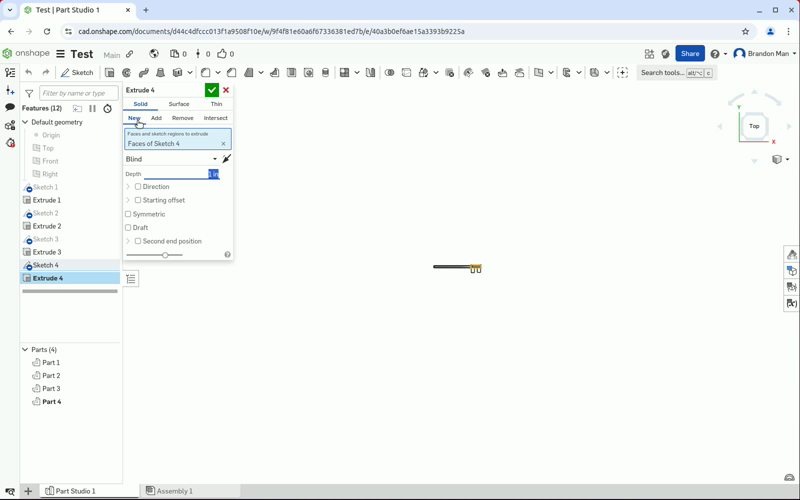
text(30.57)
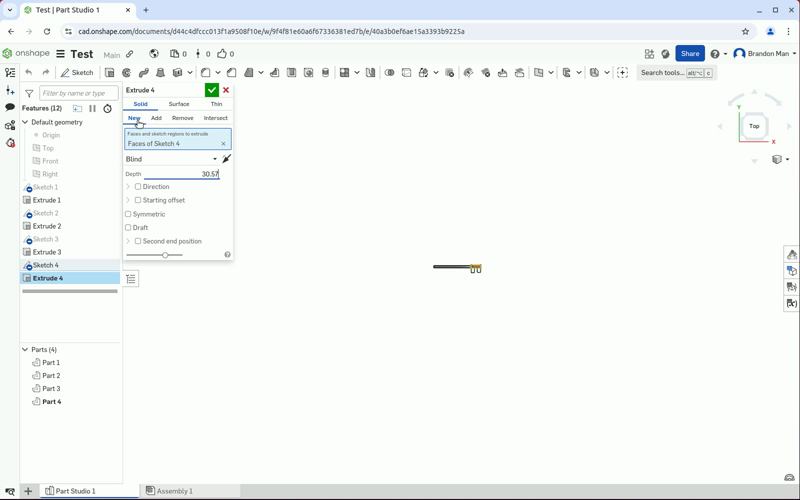
key(enter)
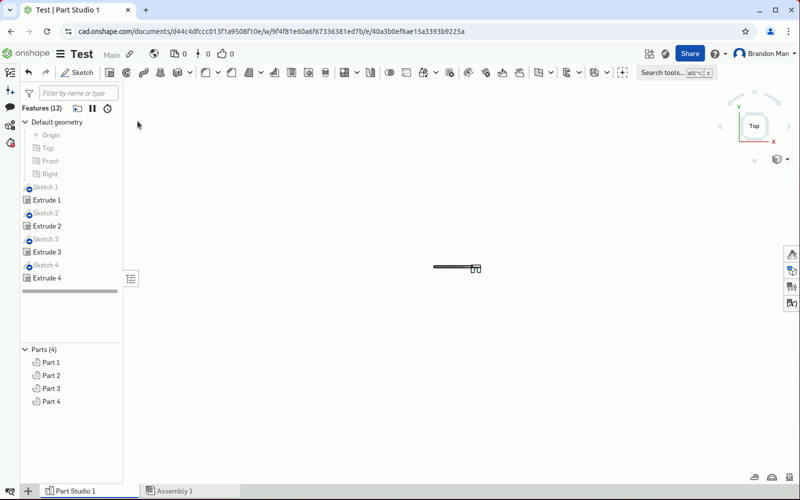
key(shift+h)
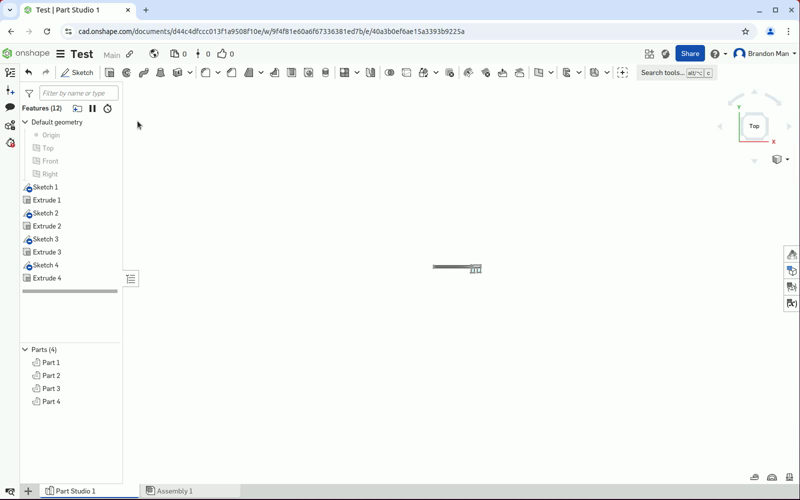
key(shift+h)
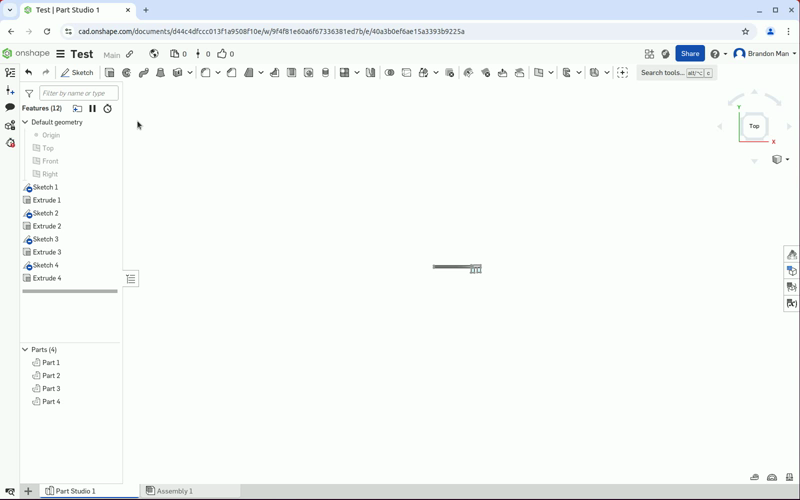
key(shift+7)
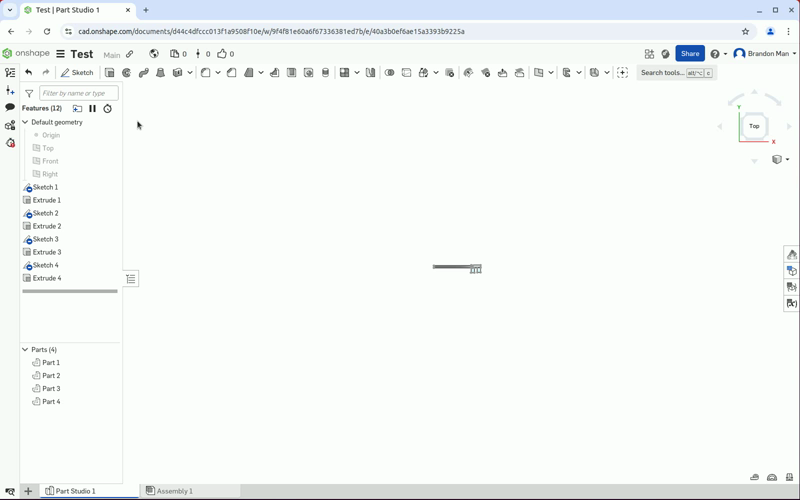
key(up, 3)
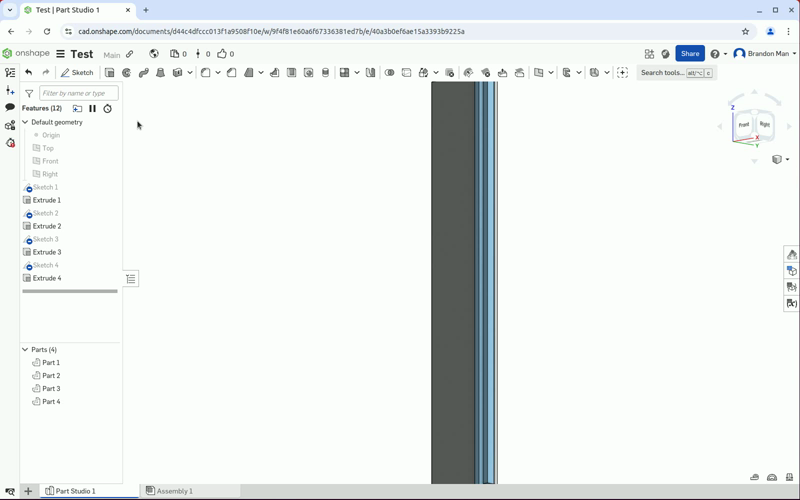
key(left, 3)
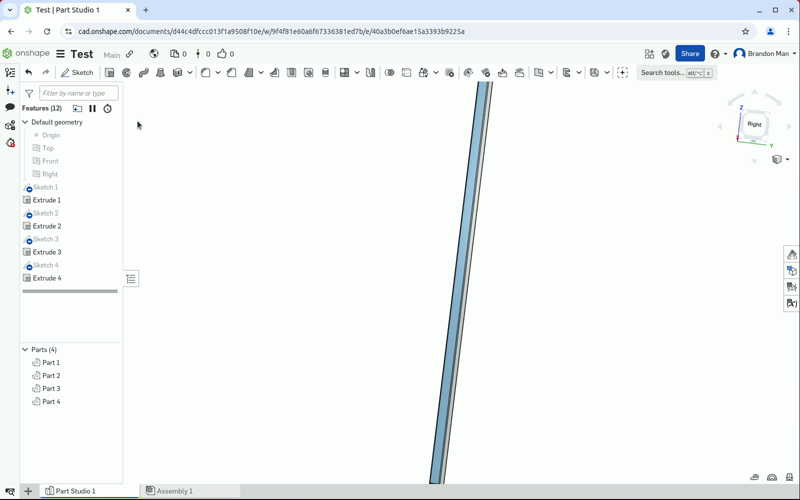
key(right, 3)
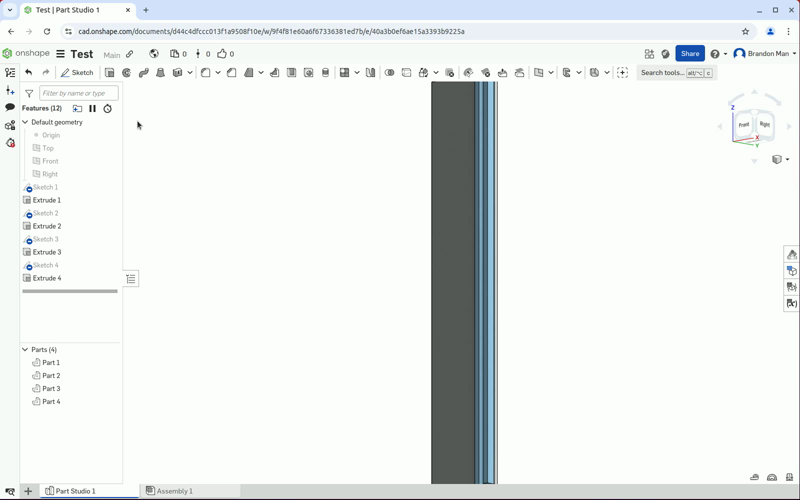
key(down, 3)
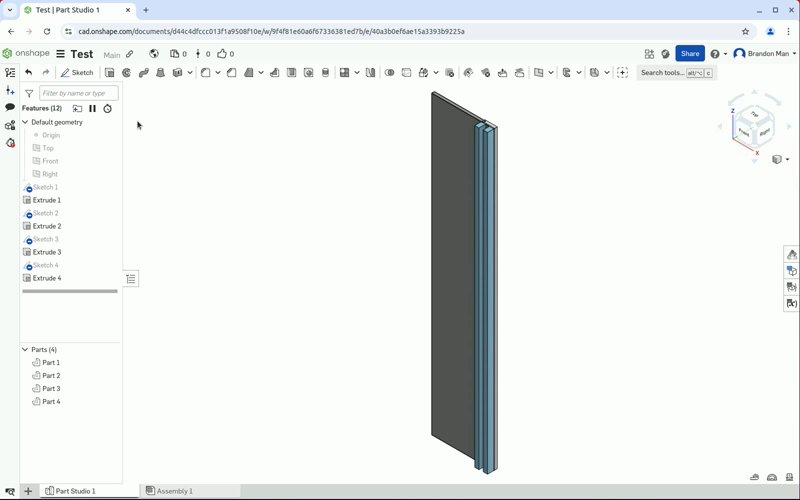
mouse_move(73, 189)
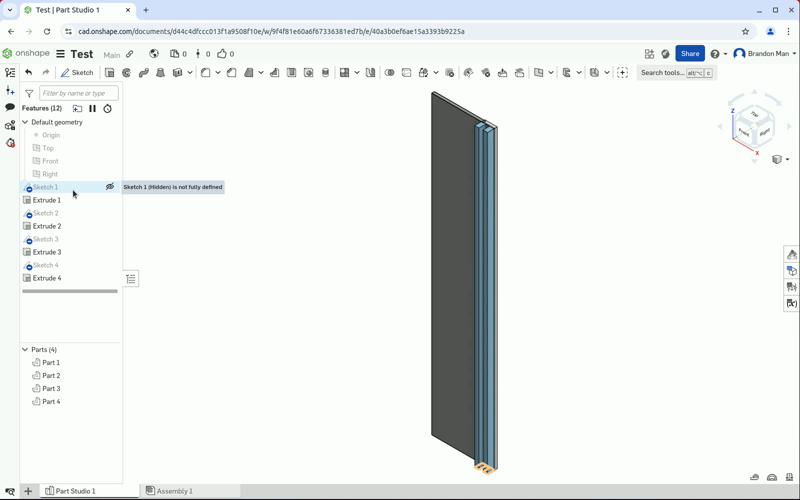
click(73, 189)